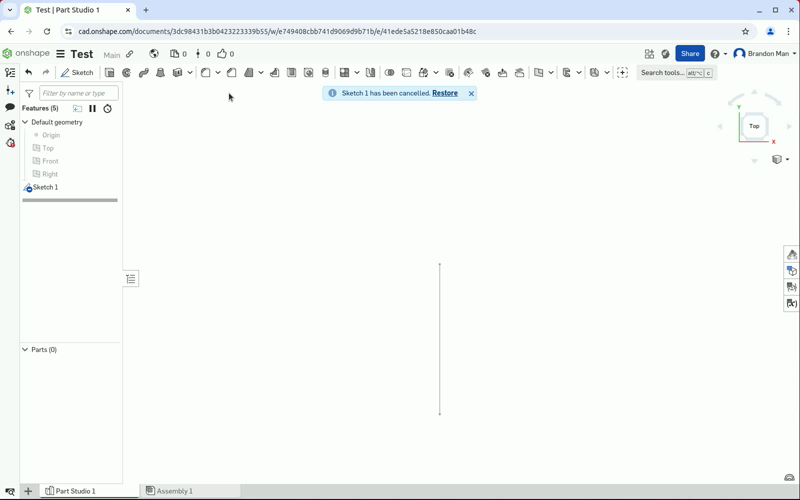
key(shift+h)
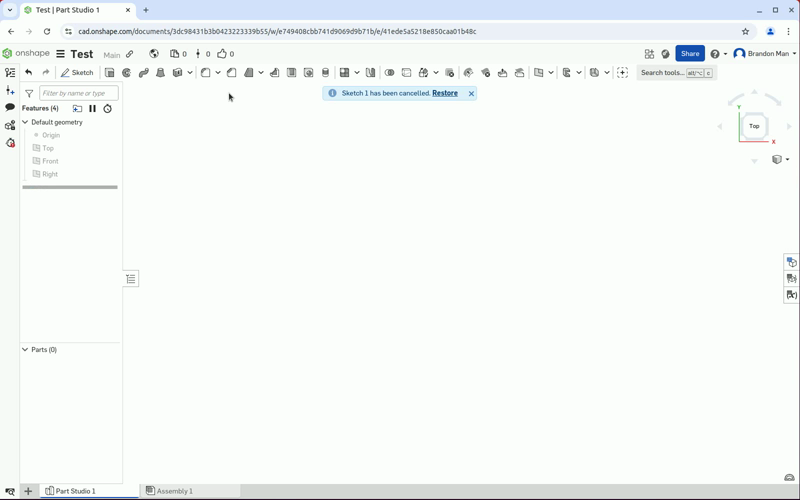
mouse_move(73, 352)
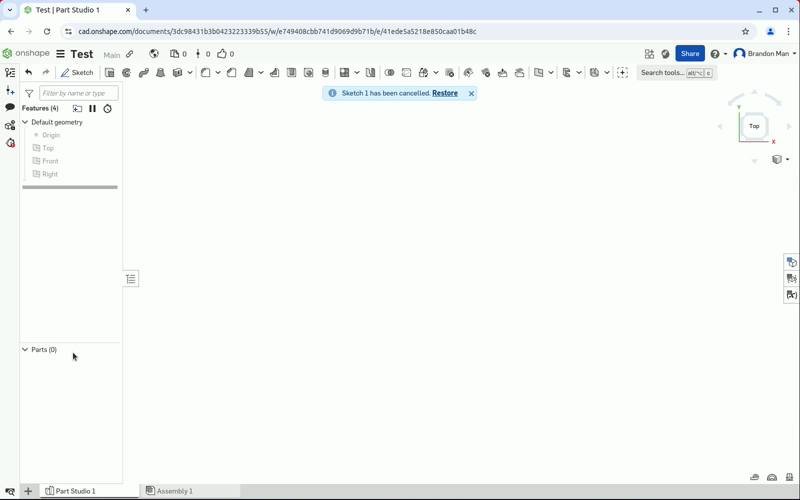
key(y)
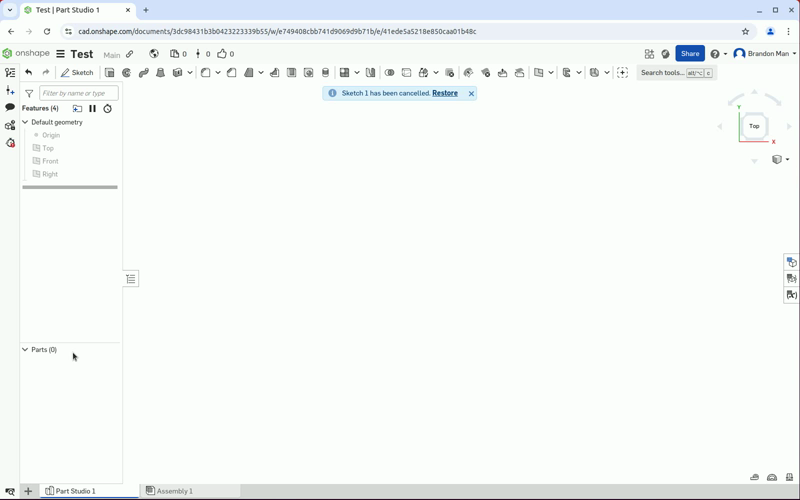
key(shift+p)
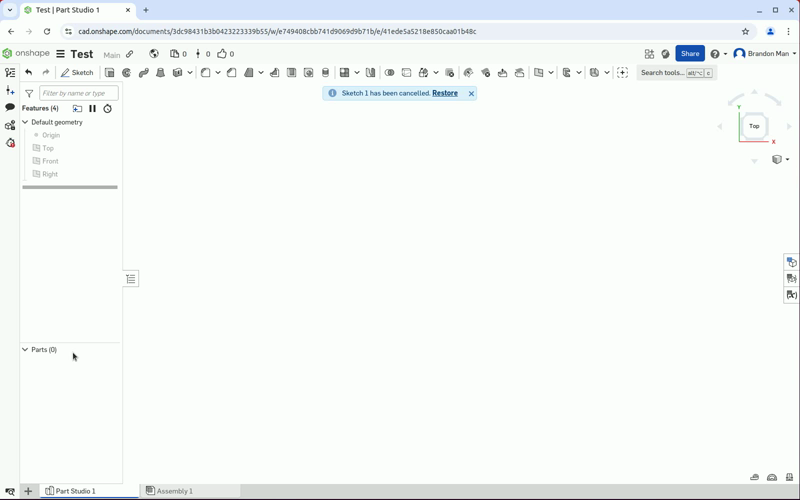
key(space)
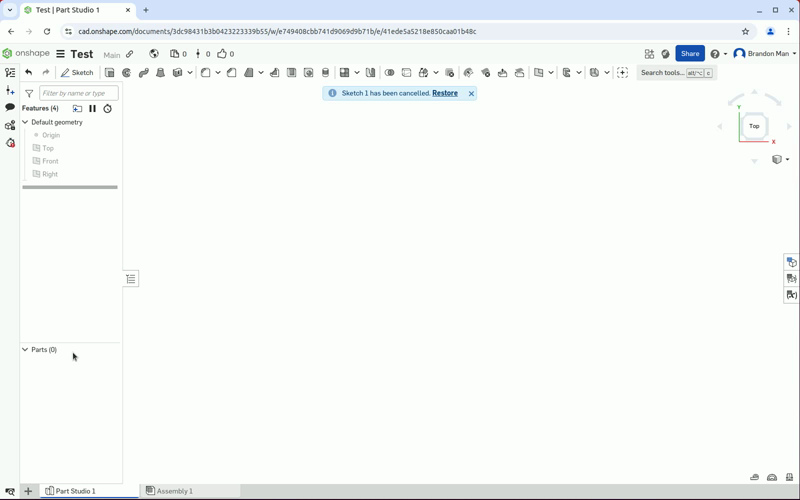
key_down(shift)
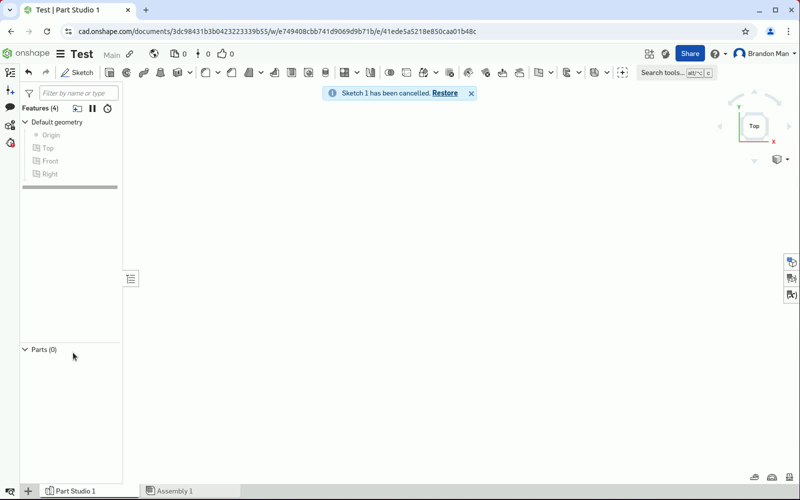
key(up)
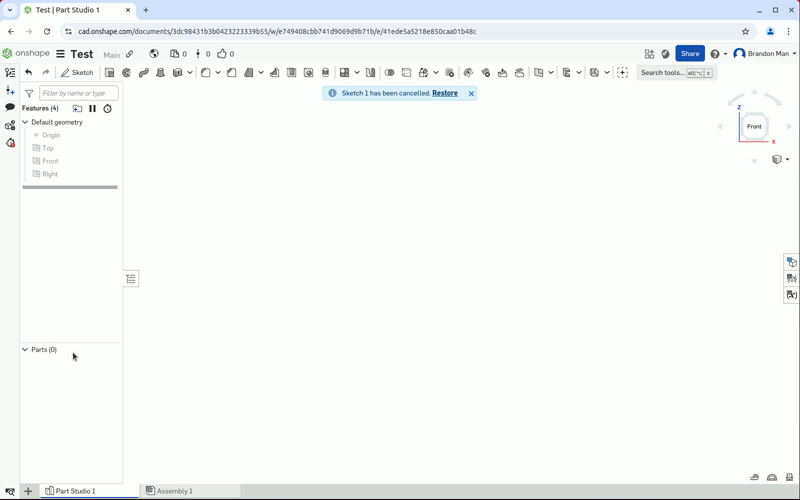
key_up(shift)
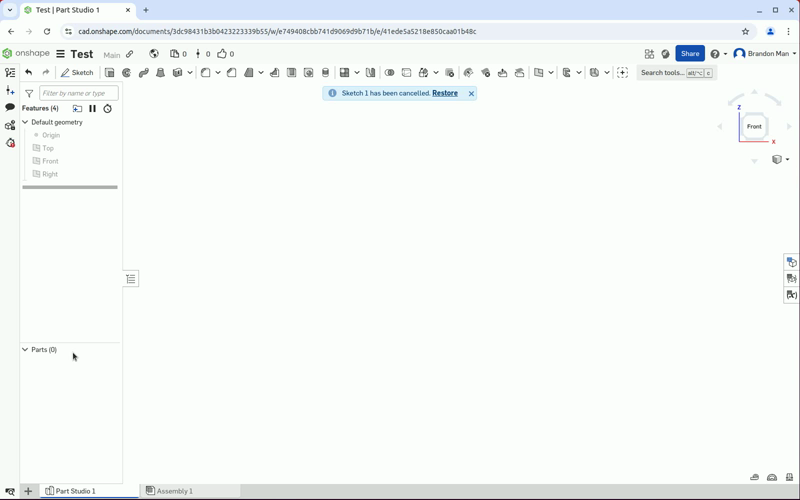
mouse_move(73, 352)
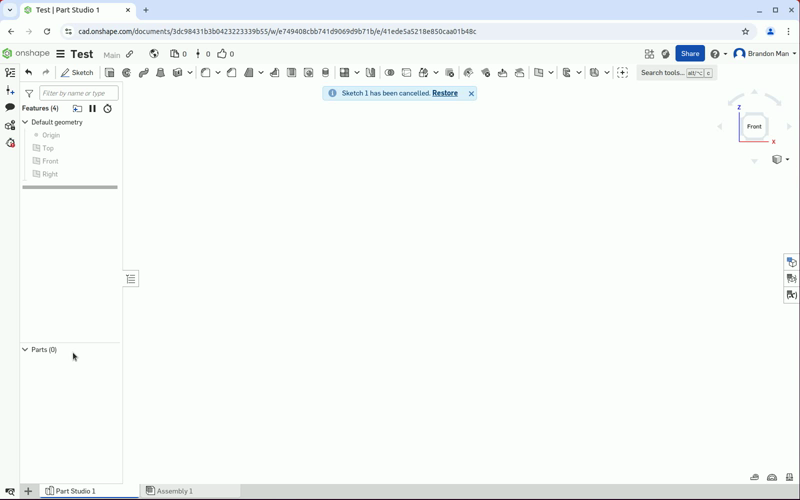
key(shift+y)
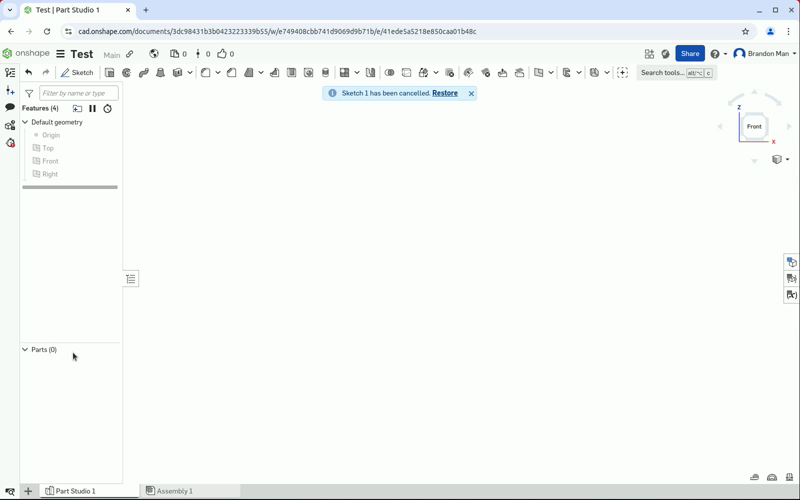
key(shift+s)
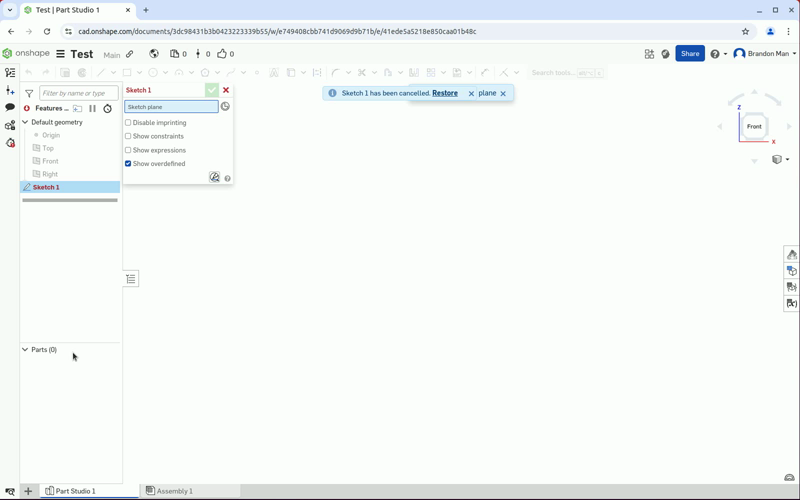
mouse_move(73, 163)
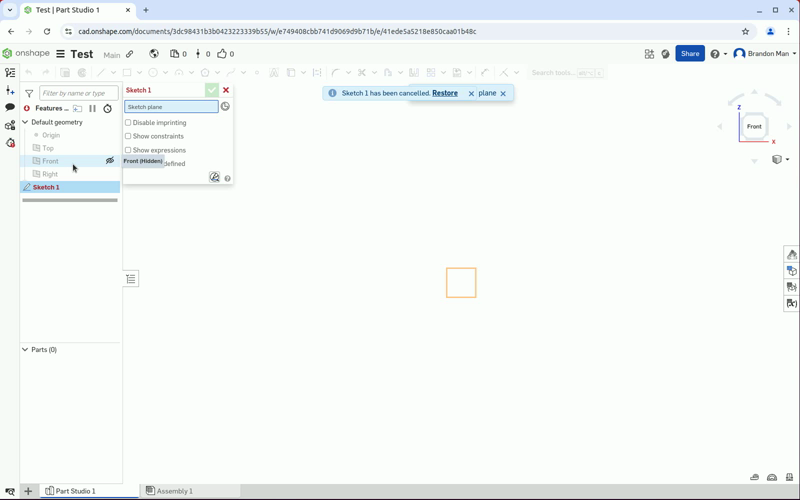
click(73, 163)
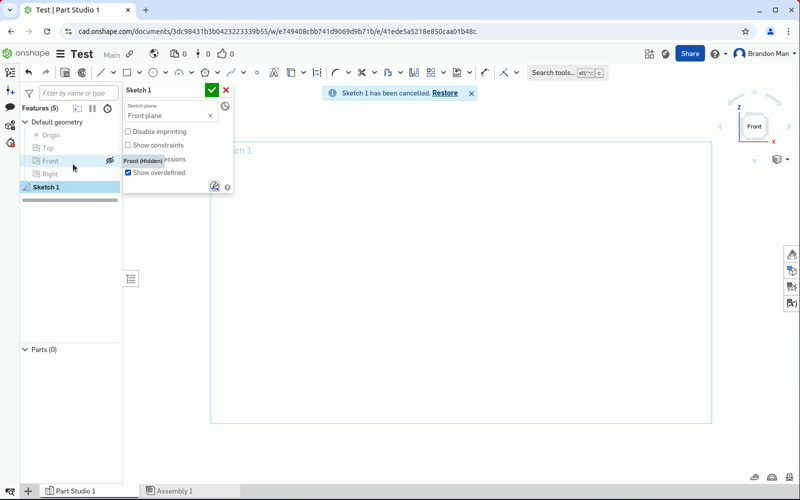
mouse_move(73, 352)
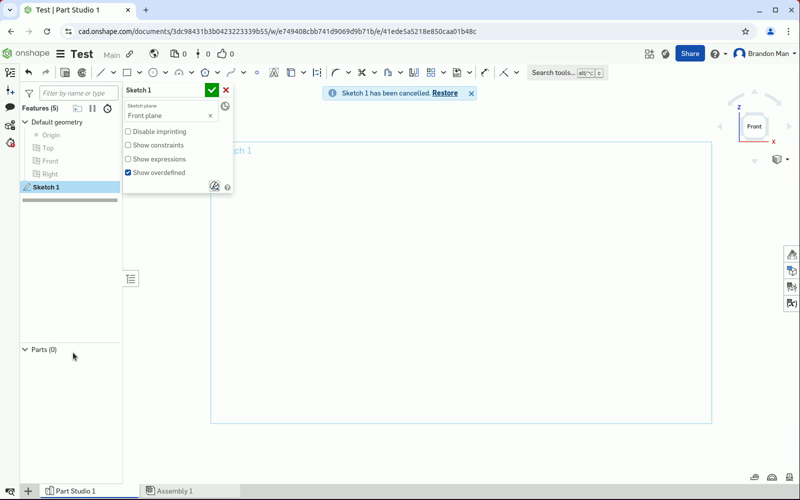
key(y)
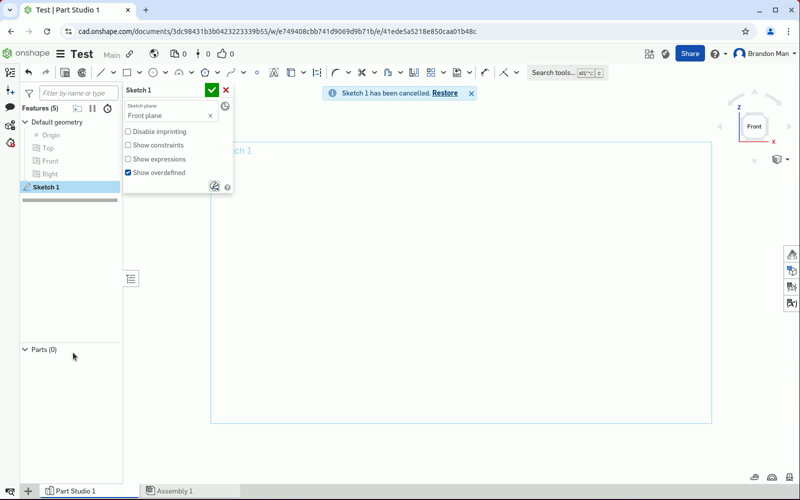
key(l)
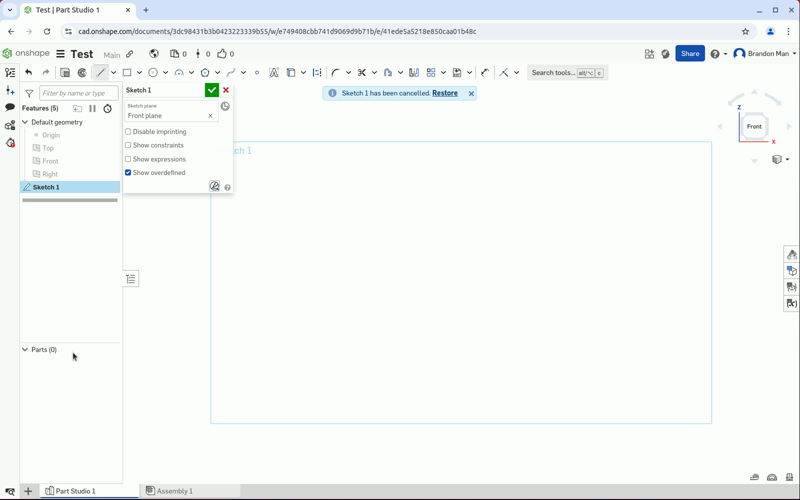
key_down(shift)
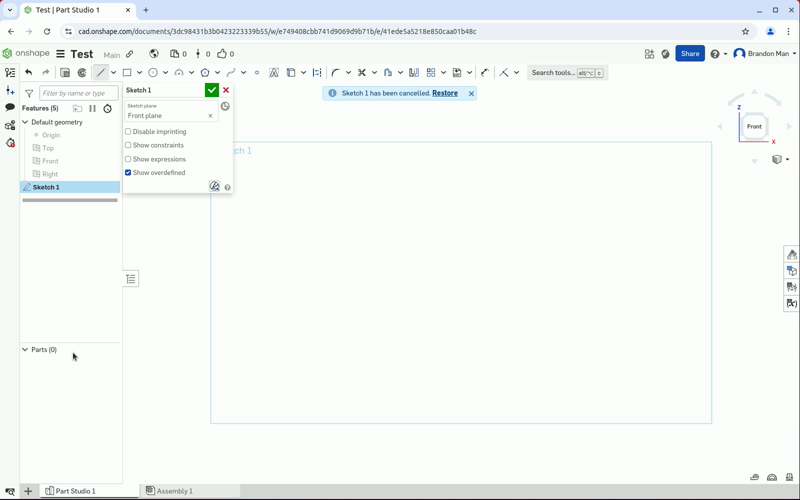
mouse_move(348, 282)
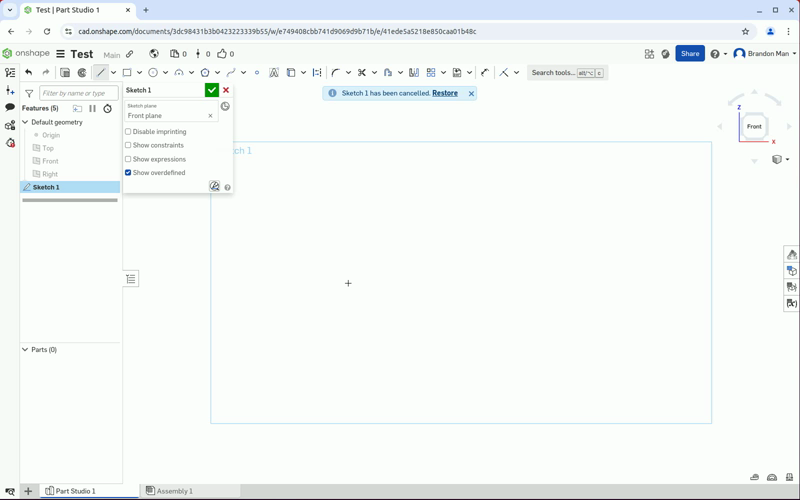
click(348, 282)
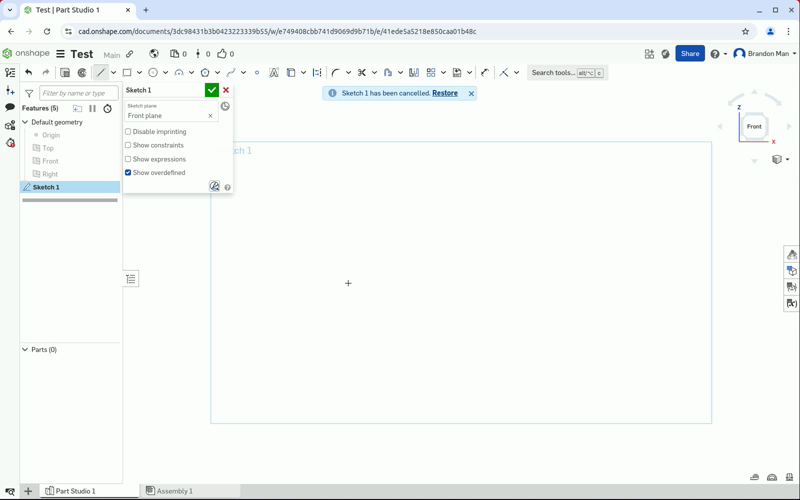
key_up(shift)
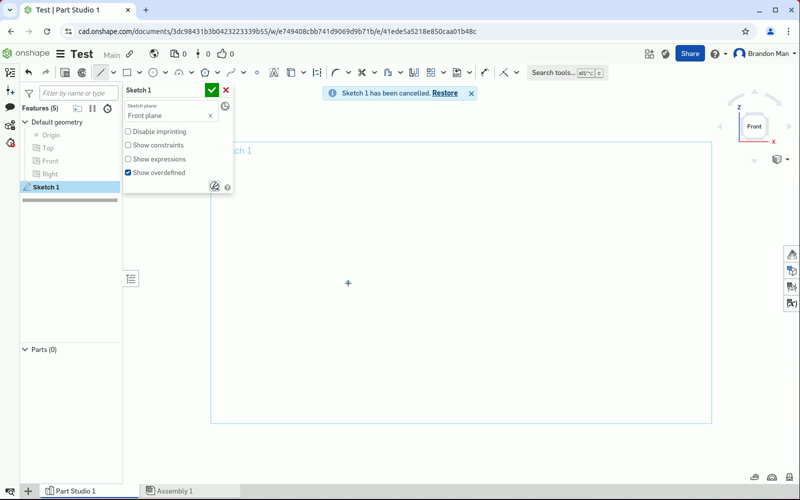
key_down(shift)
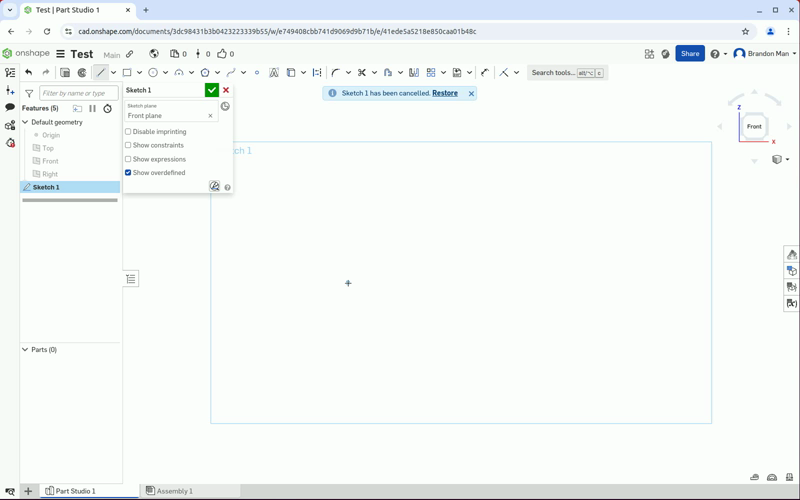
mouse_move(378, 282)
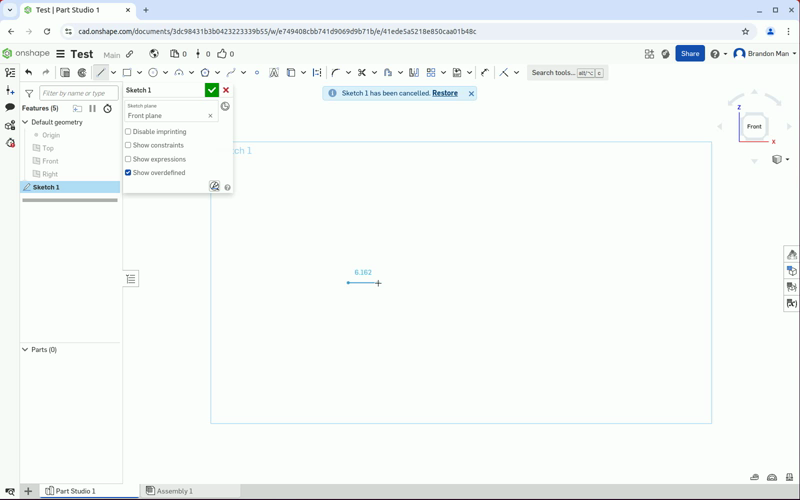
mouse_move(349, 282)
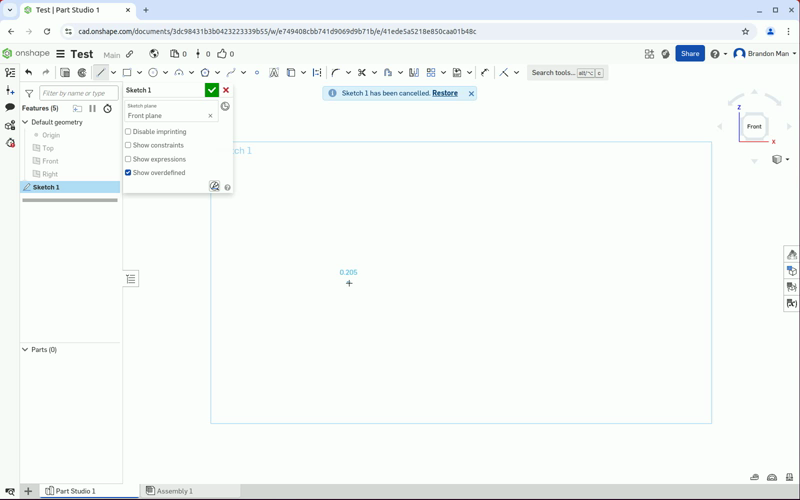
scroll(6)
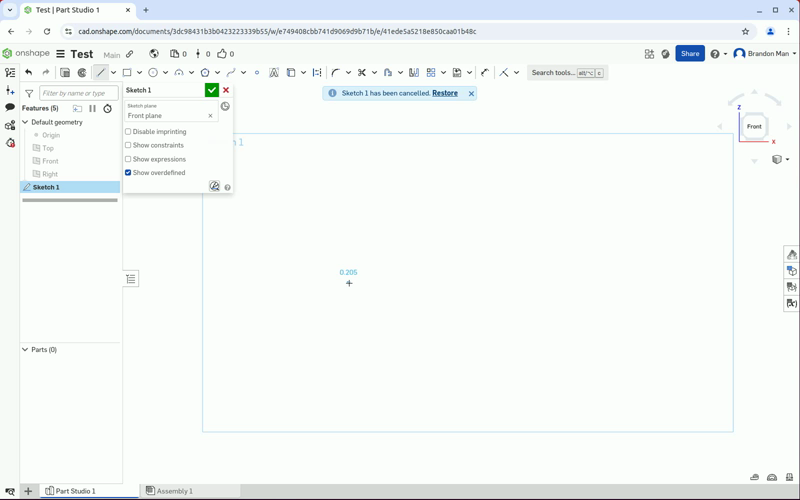
scroll(6)
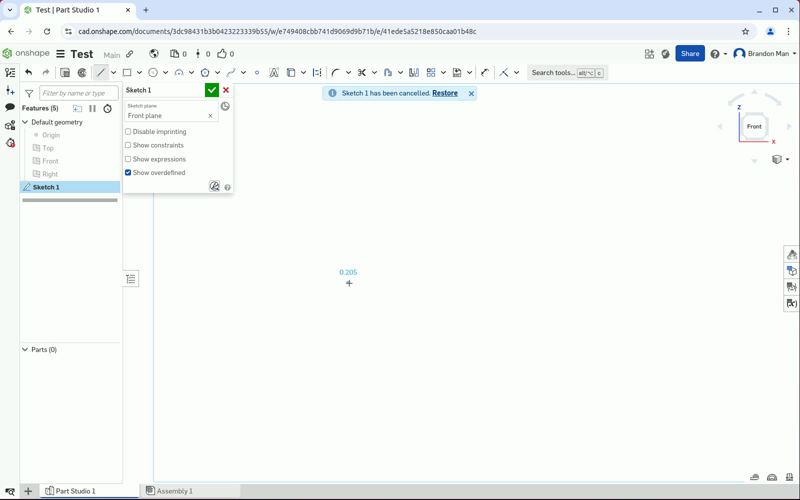
scroll(6)
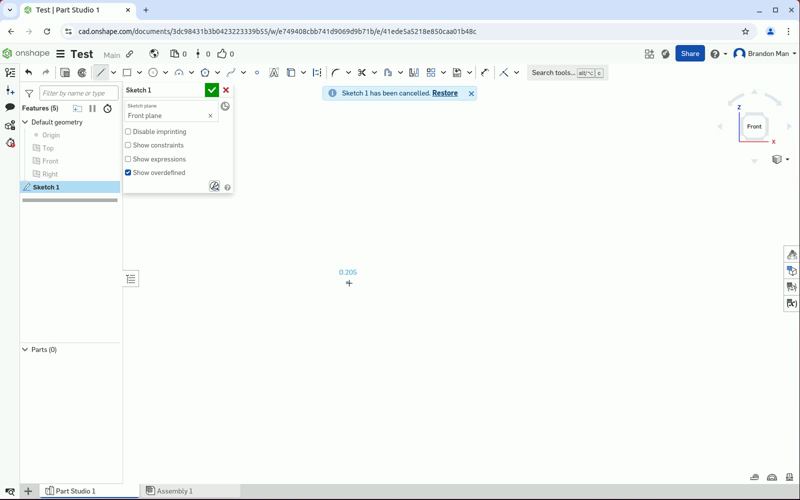
scroll(6)
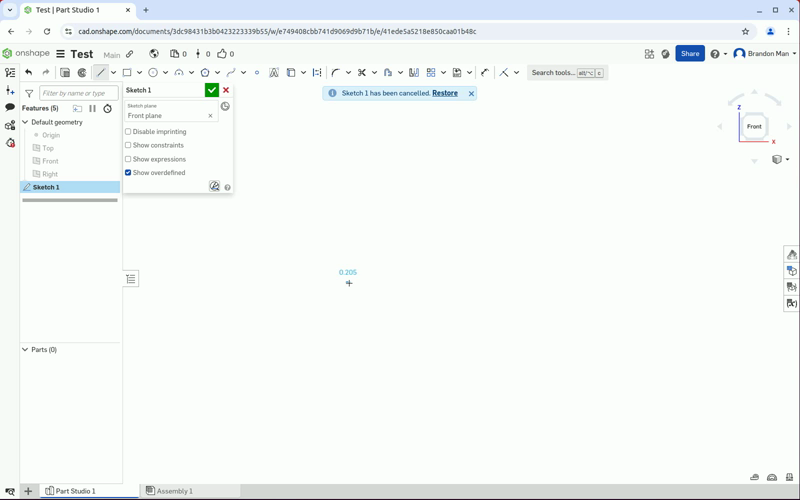
scroll(6)
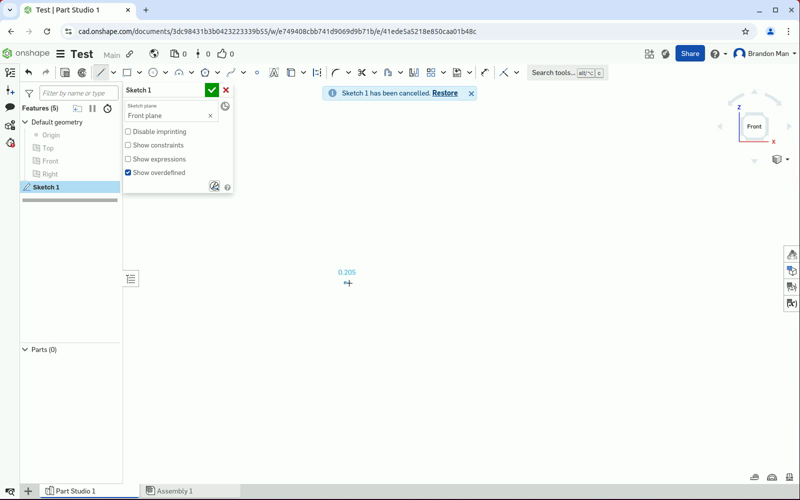
scroll(6)
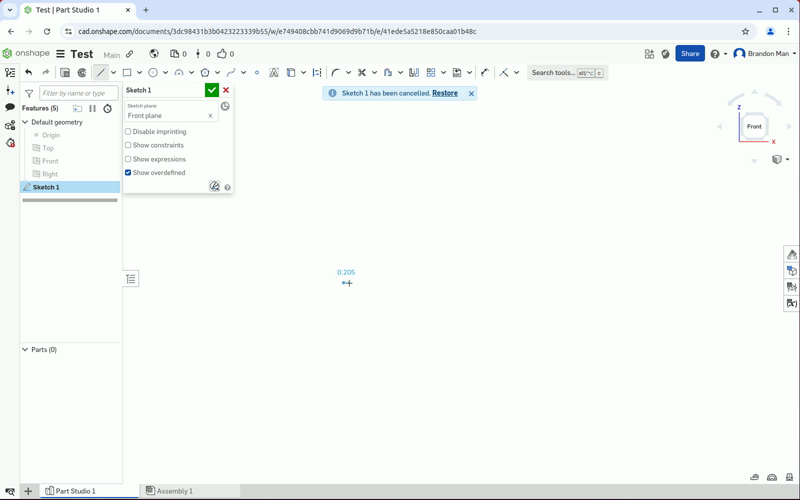
scroll(6)
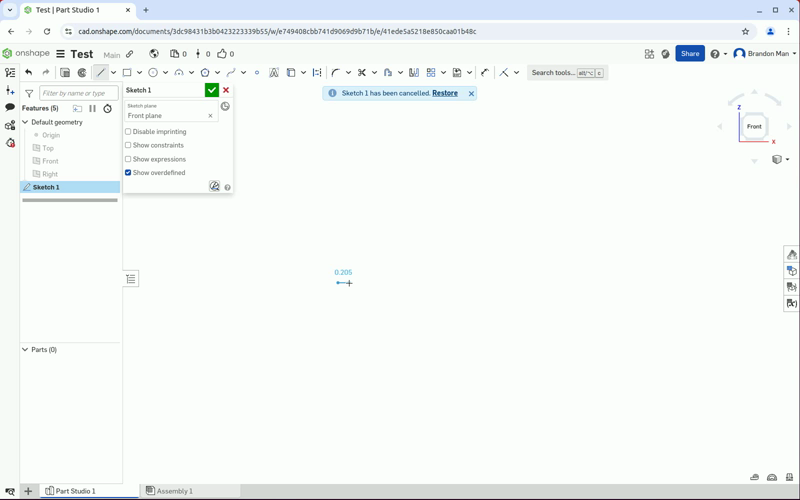
click(349, 282)
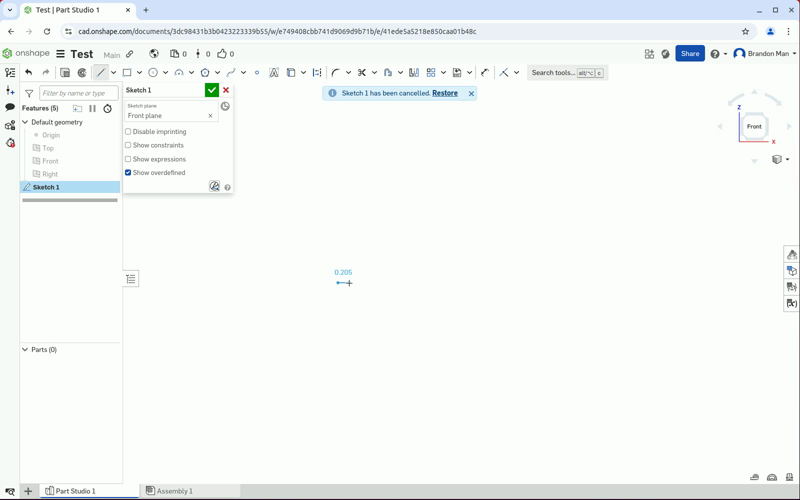
scroll(-6)
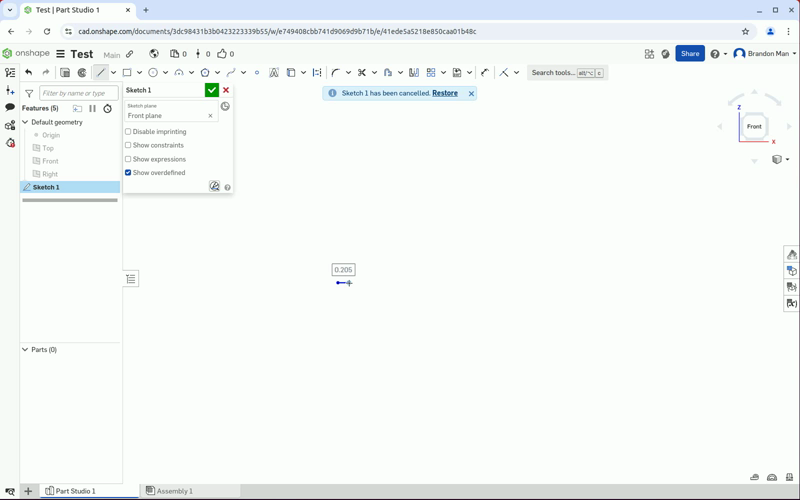
scroll(-6)
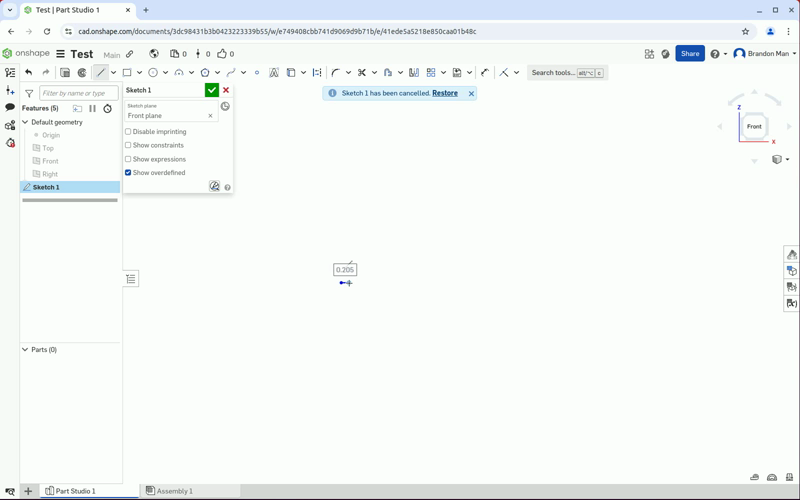
scroll(-6)
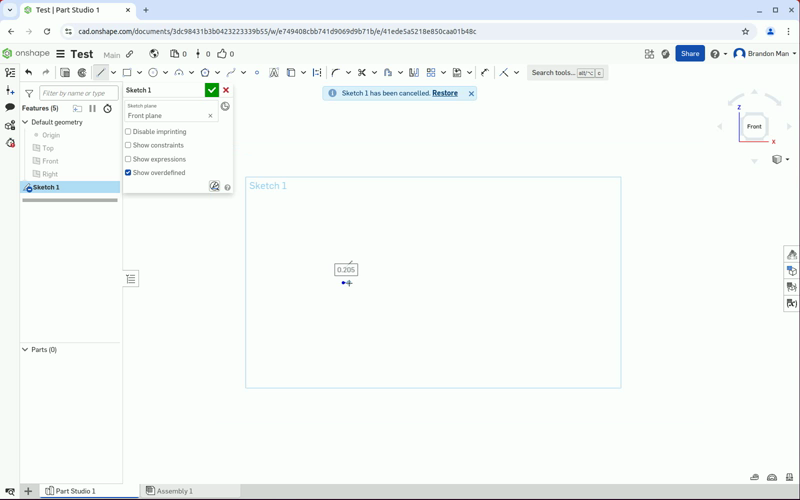
scroll(-6)
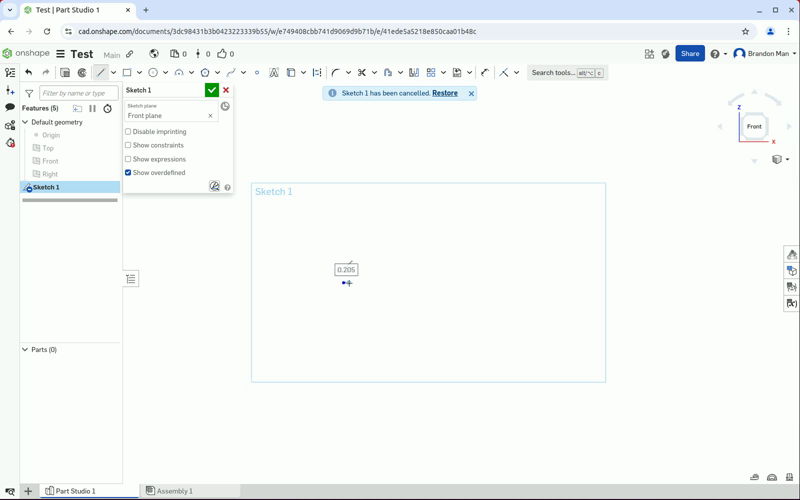
scroll(-6)
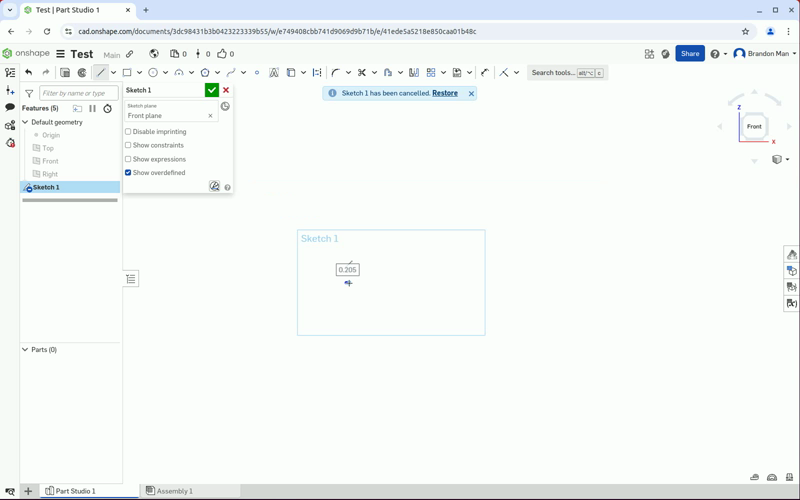
scroll(-6)
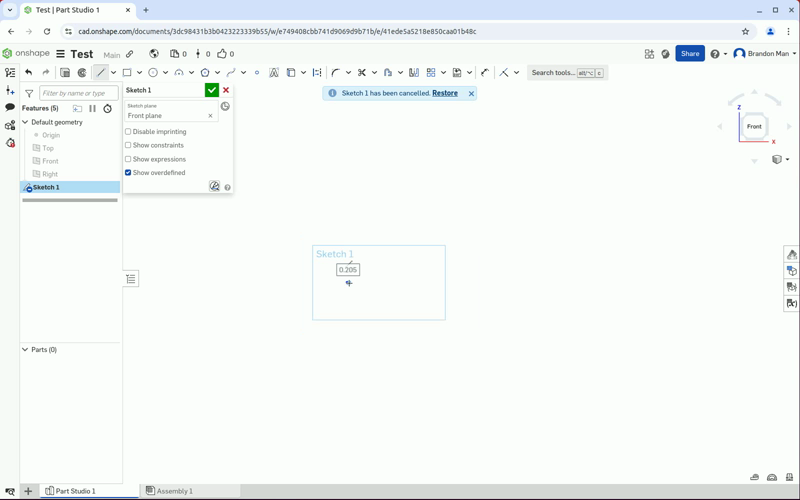
scroll(-6)
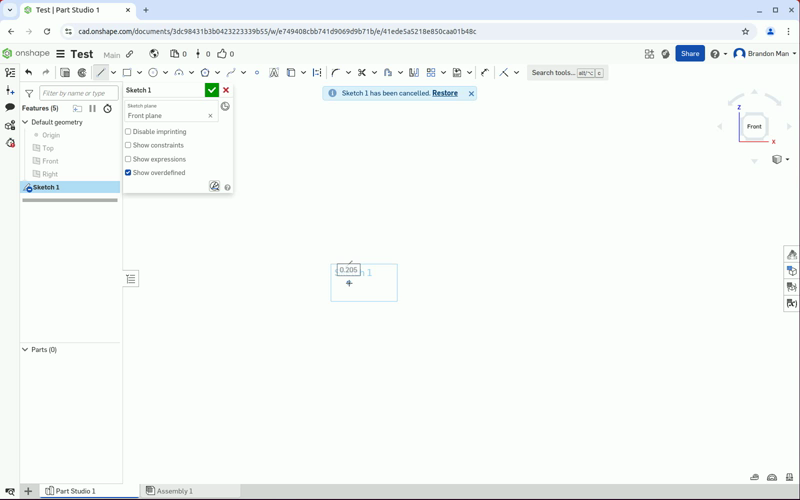
key_up(shift)
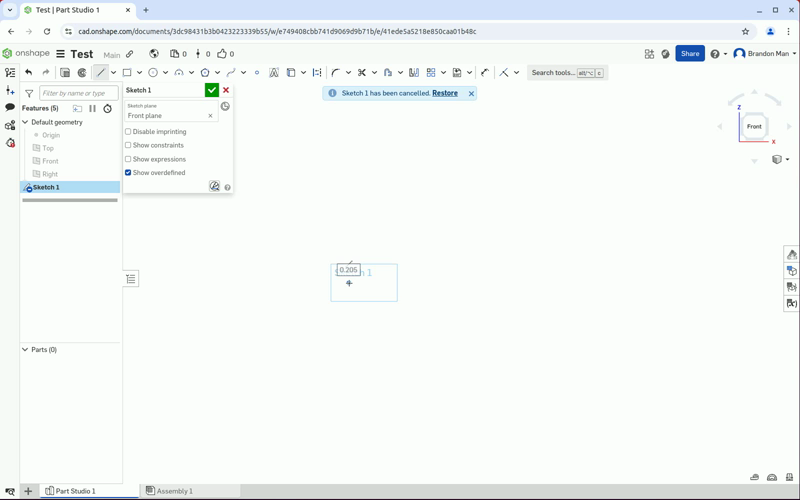
key_down(shift)
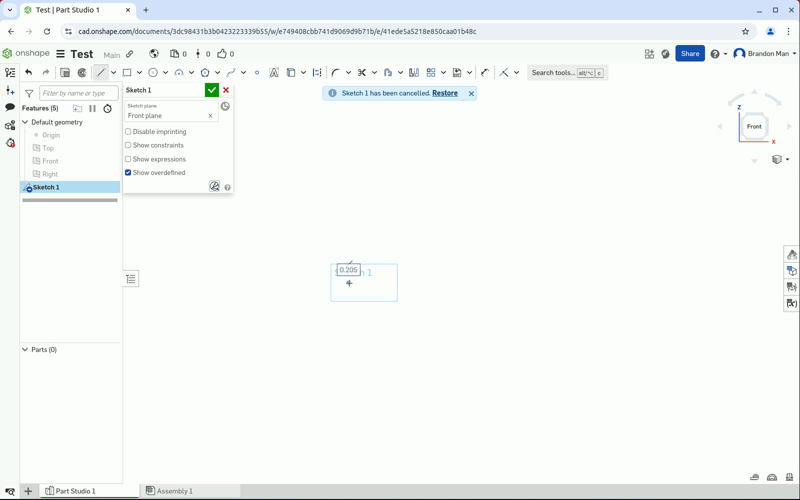
mouse_move(379, 282)
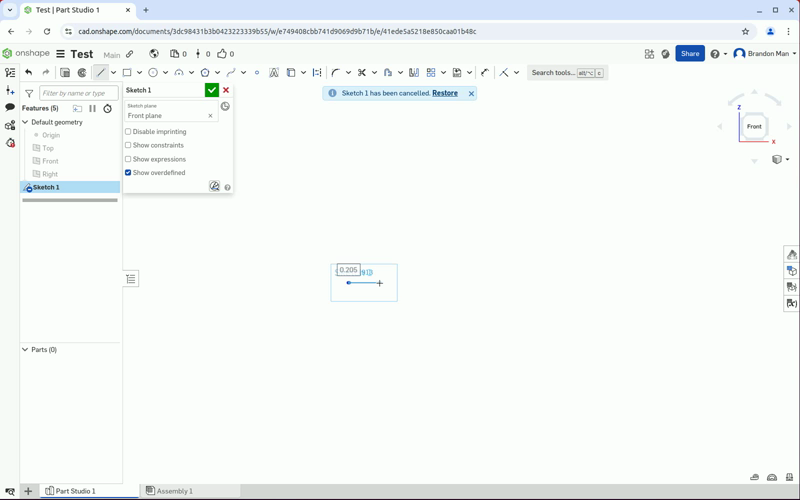
mouse_move(349, 257)
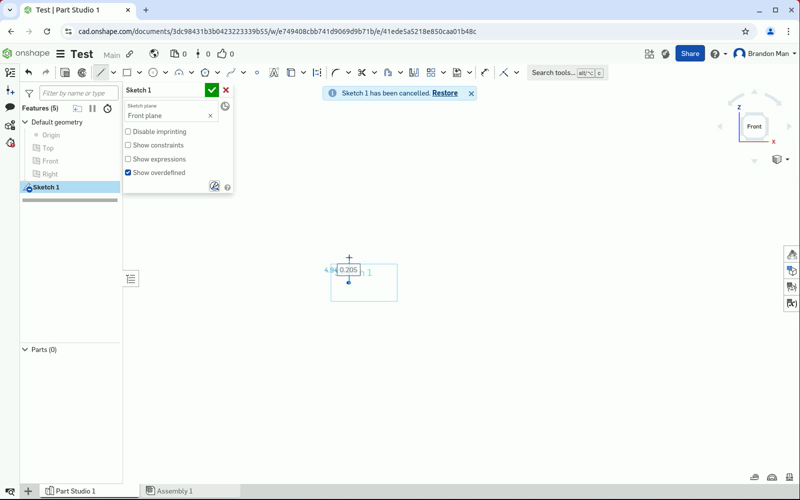
click(349, 257)
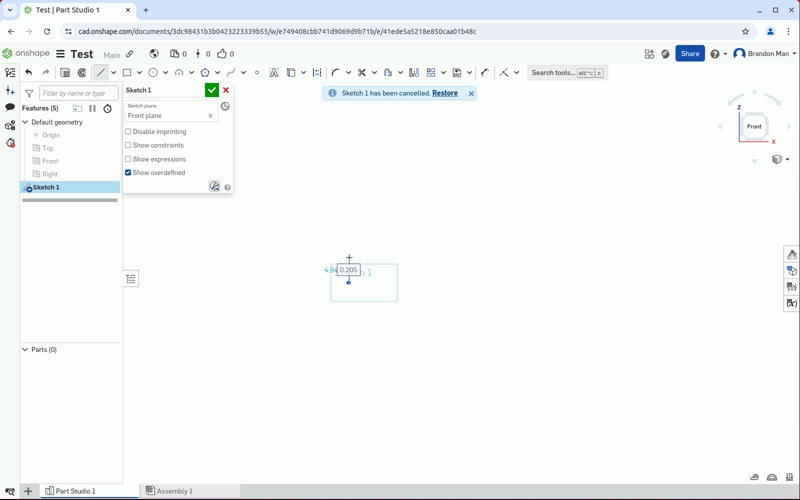
key_up(shift)
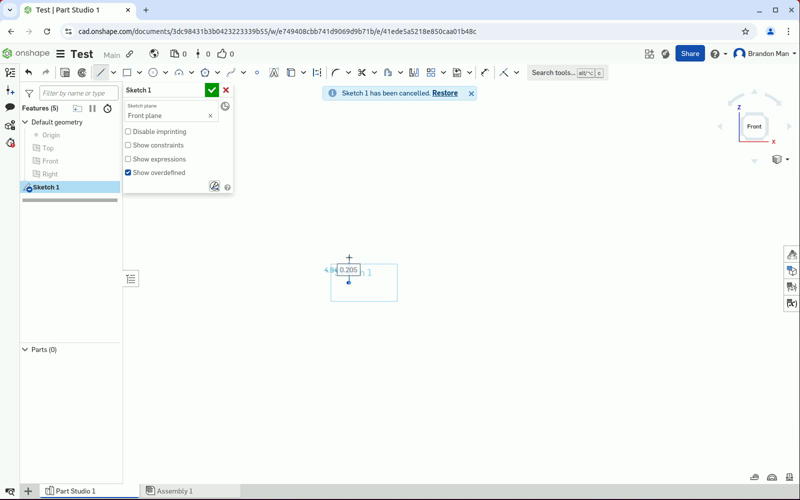
key_down(shift)
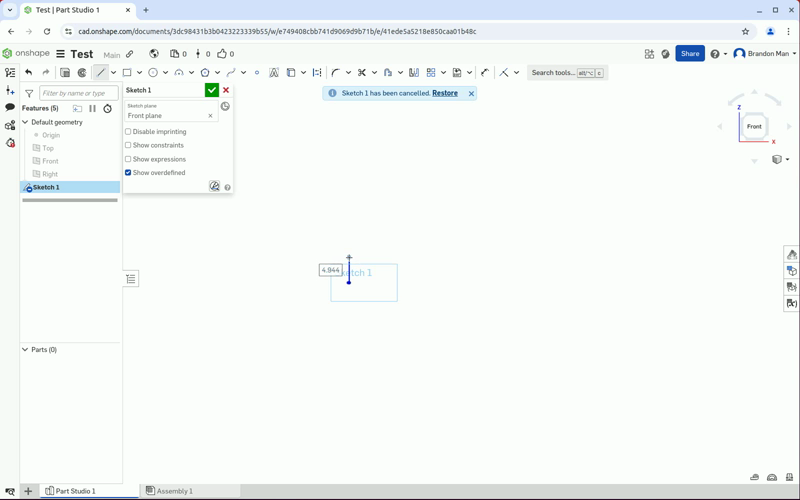
mouse_move(379, 257)
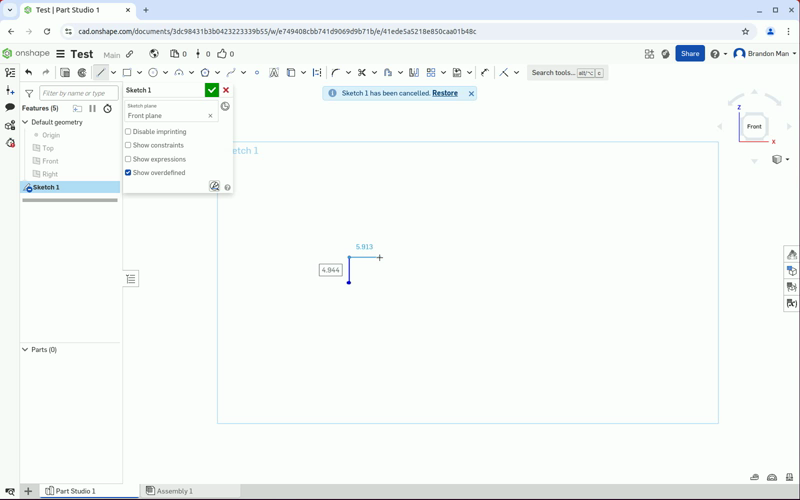
mouse_move(348, 257)
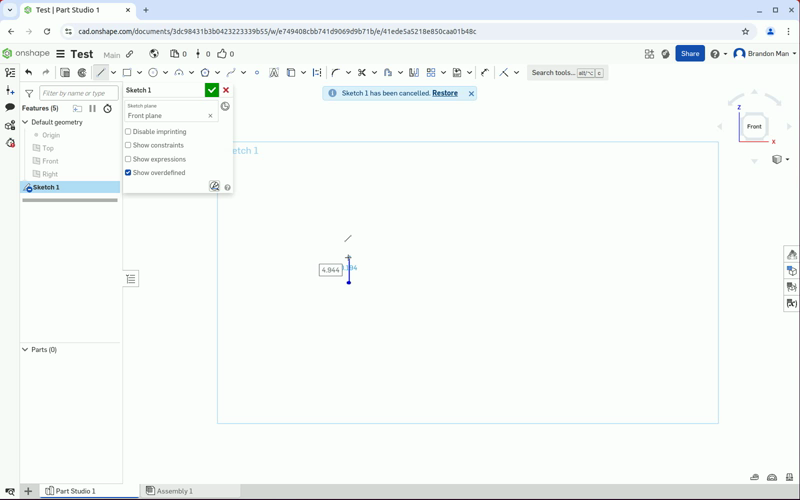
scroll(6)
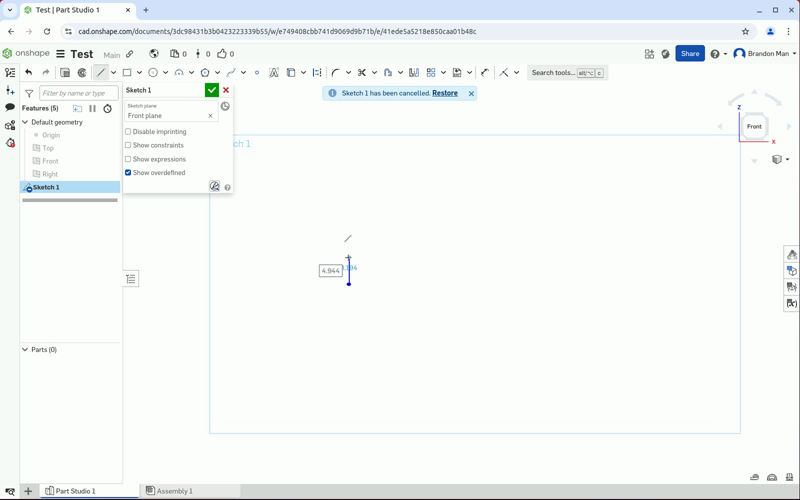
scroll(6)
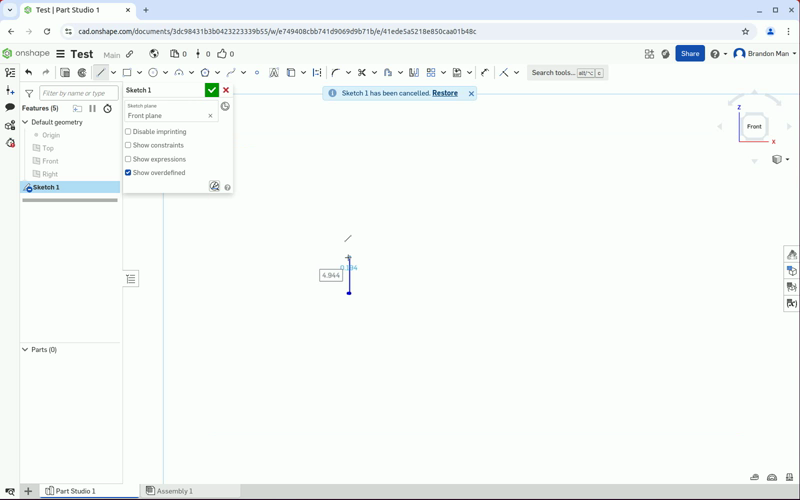
scroll(6)
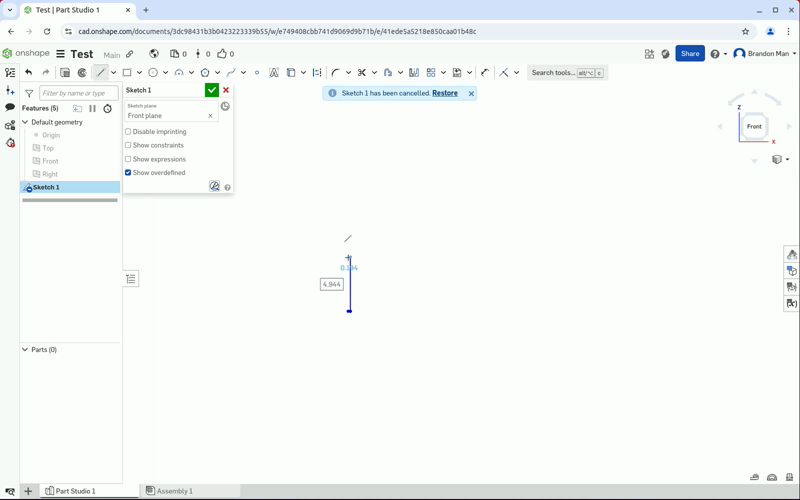
scroll(6)
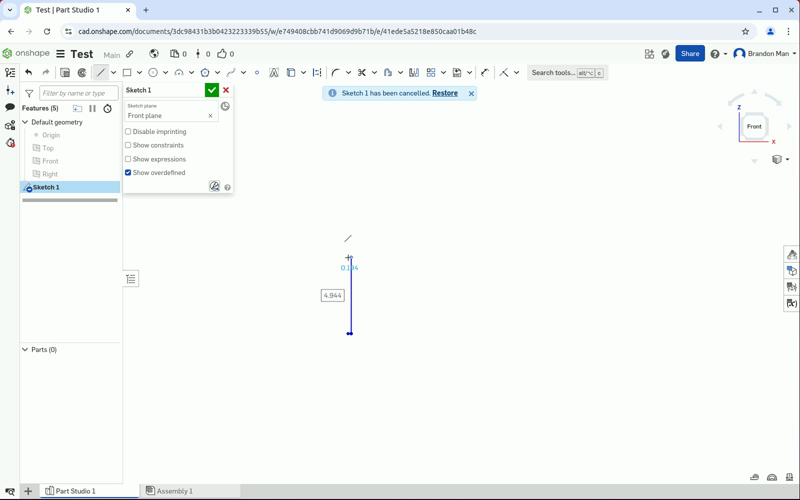
scroll(6)
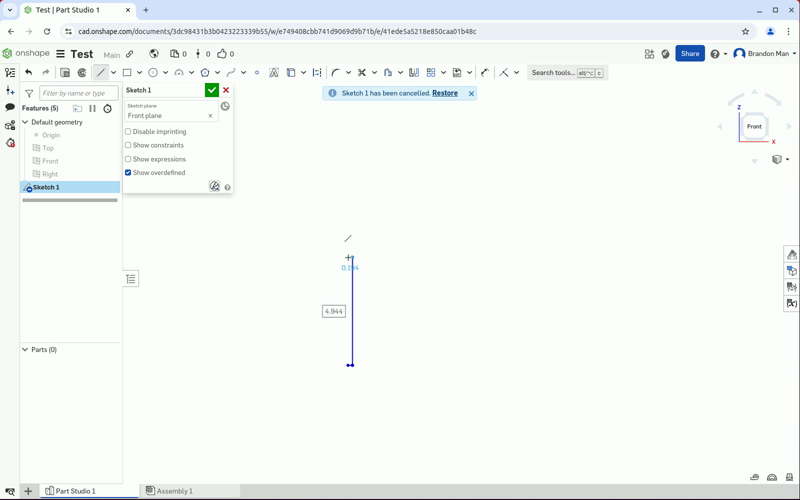
scroll(6)
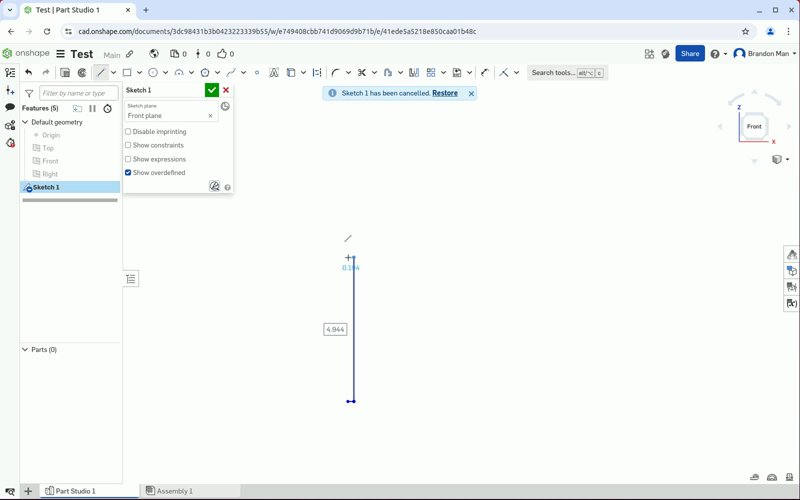
scroll(6)
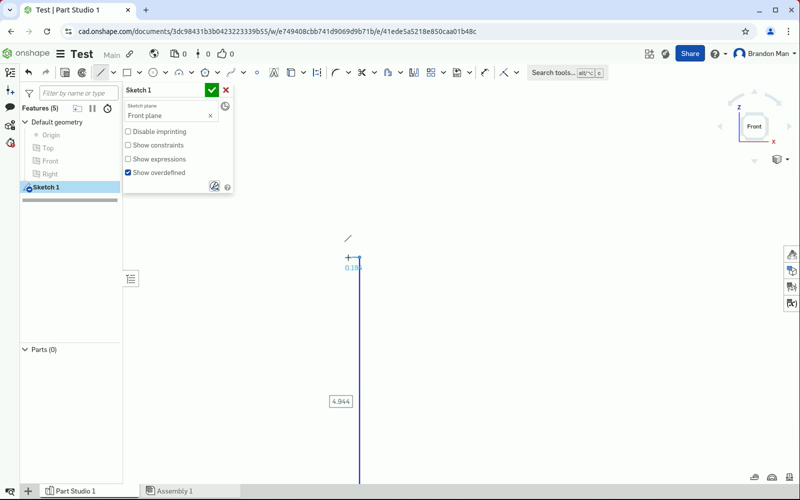
click(348, 257)
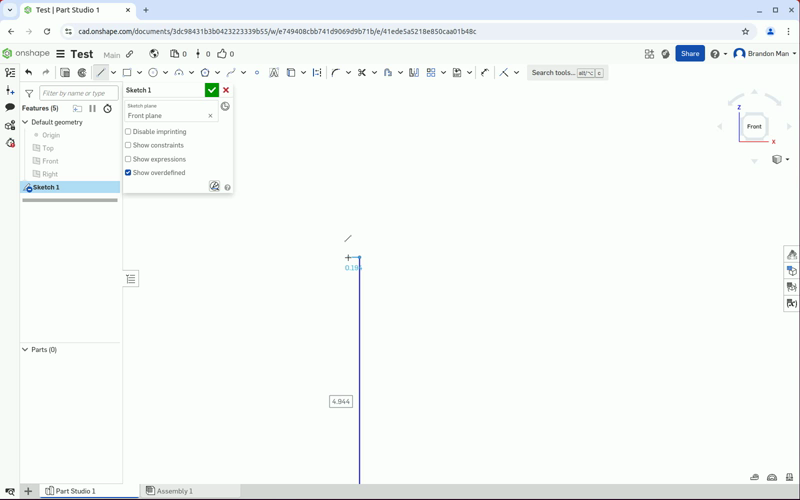
scroll(-6)
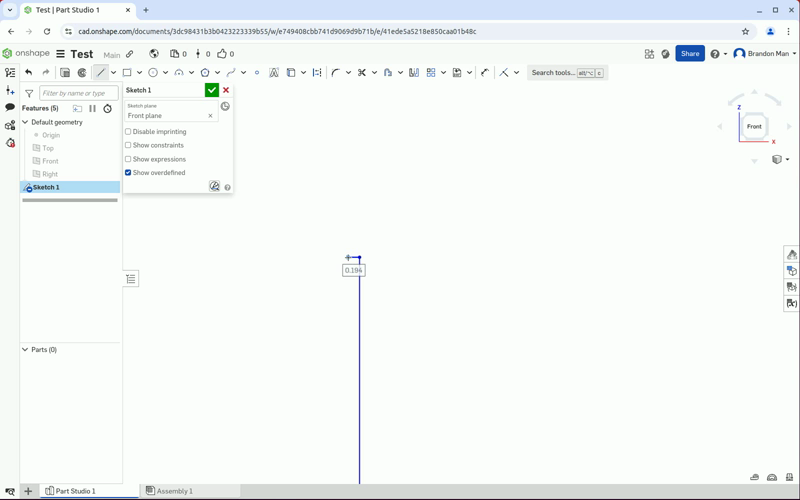
scroll(-6)
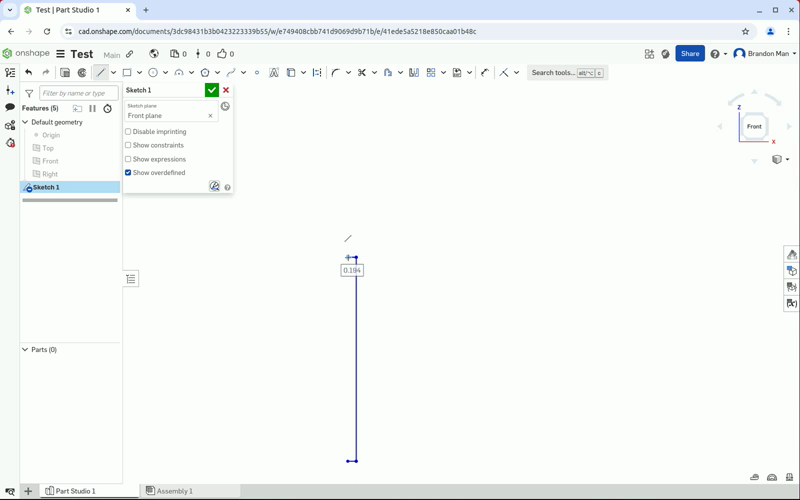
scroll(-6)
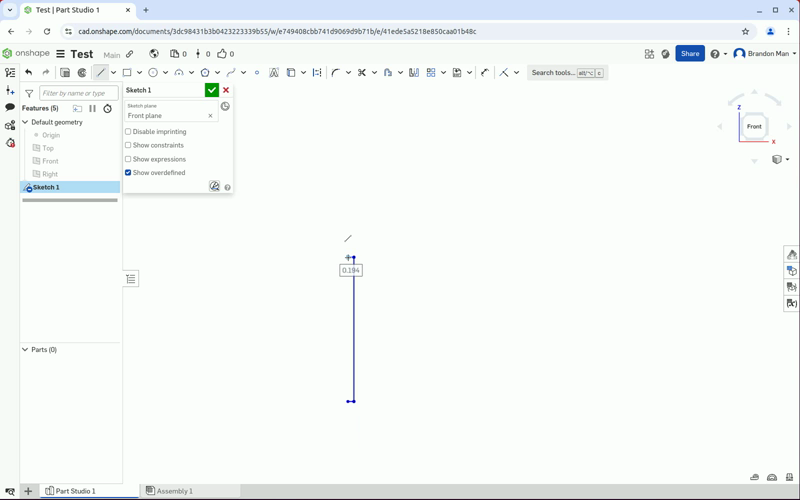
scroll(-6)
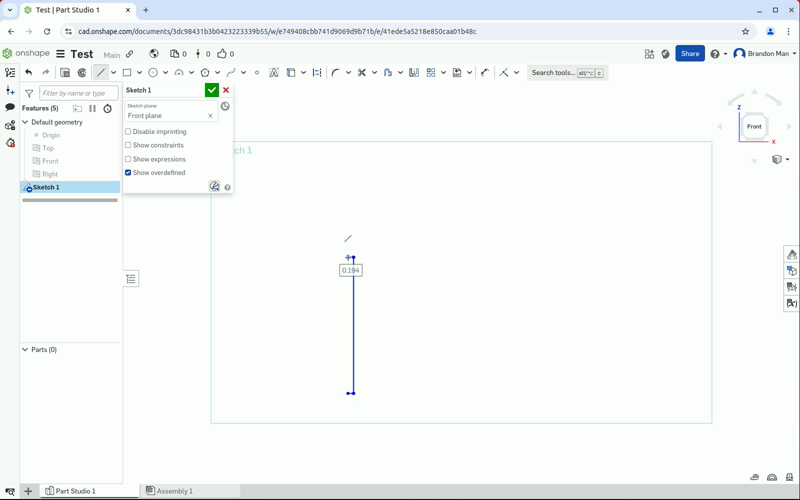
scroll(-6)
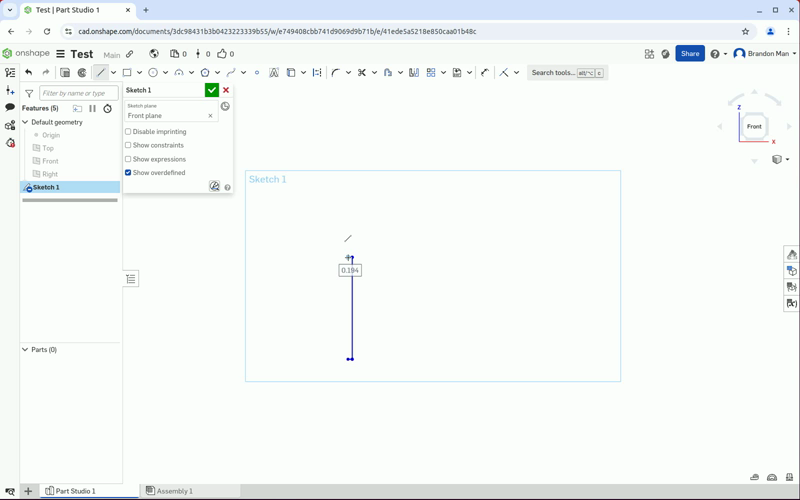
scroll(-6)
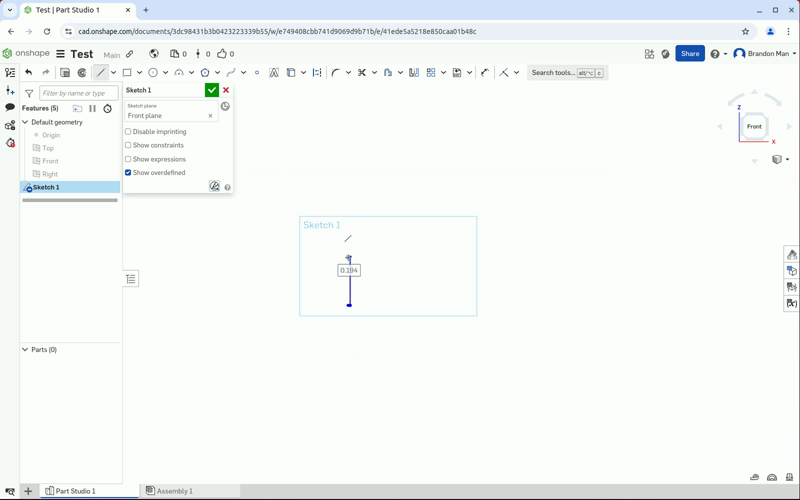
scroll(-6)
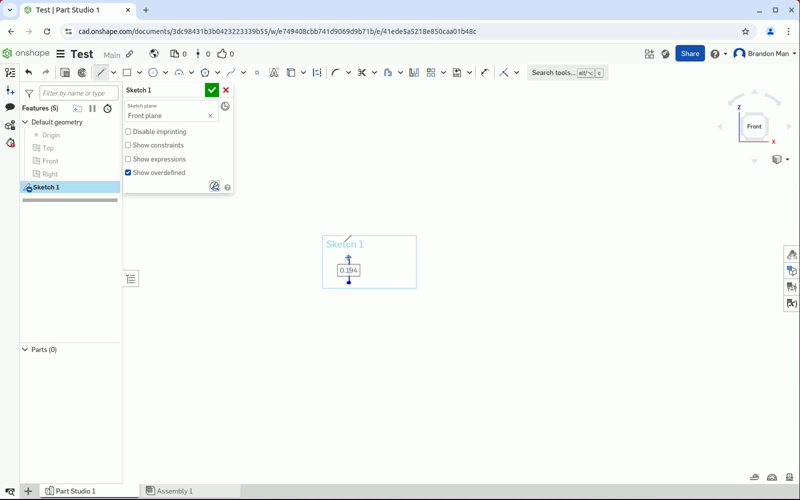
key_up(shift)
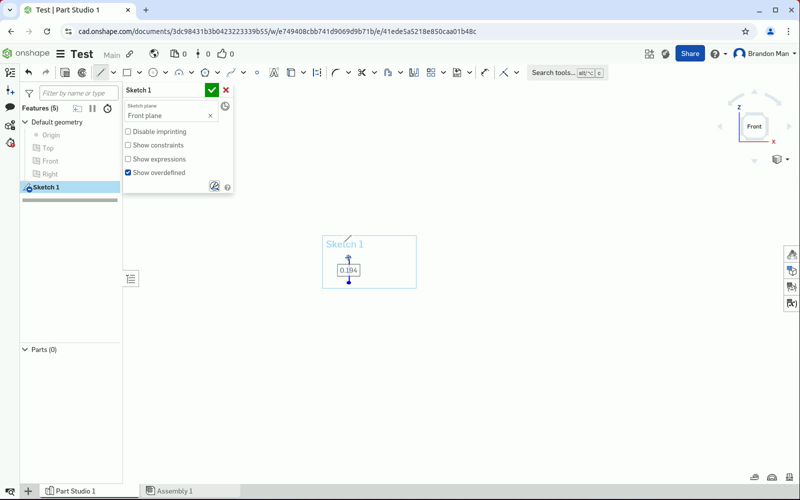
mouse_move(378, 257)
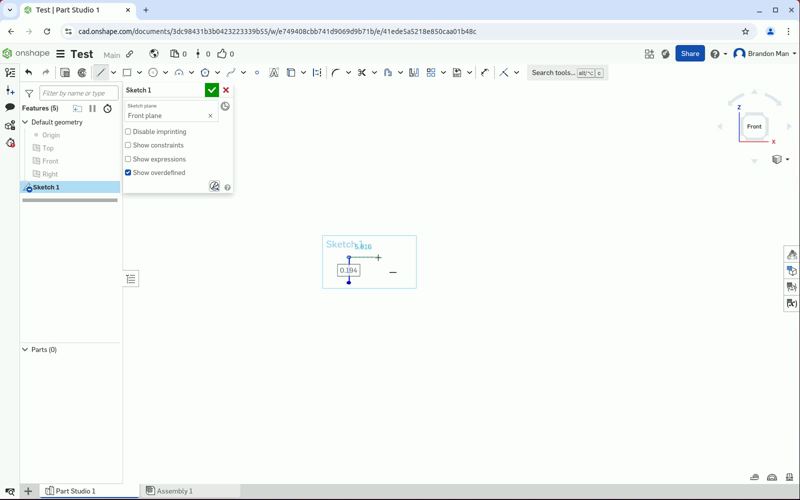
key_down(shift)
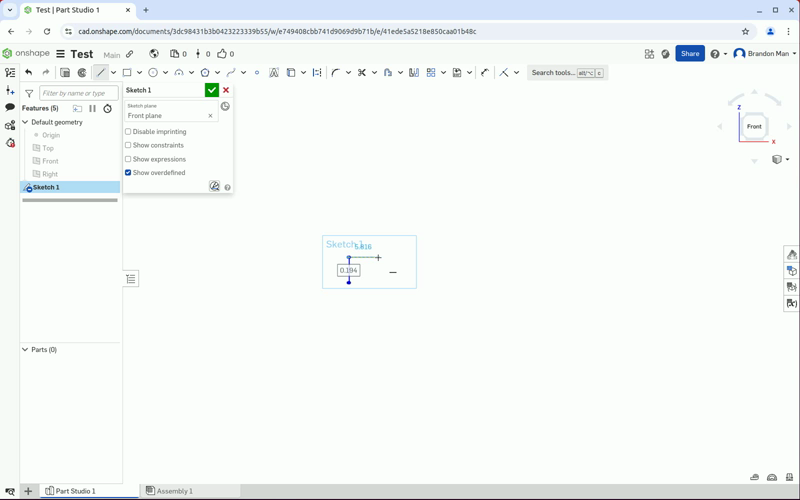
mouse_move(348, 282)
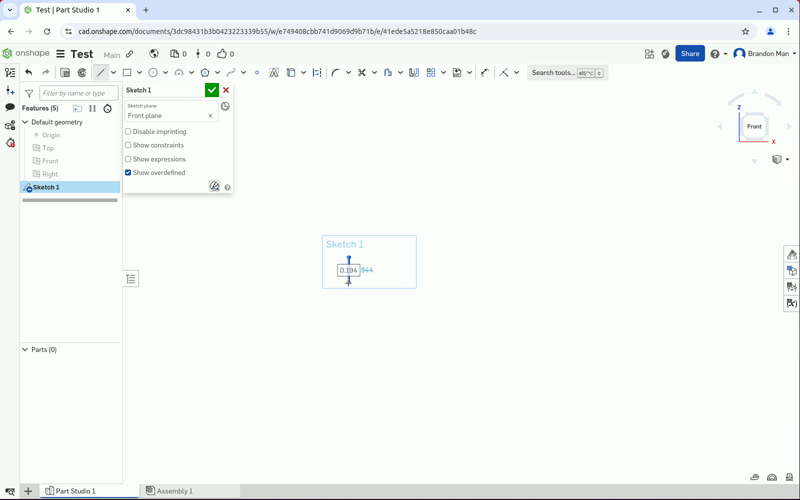
scroll(6)
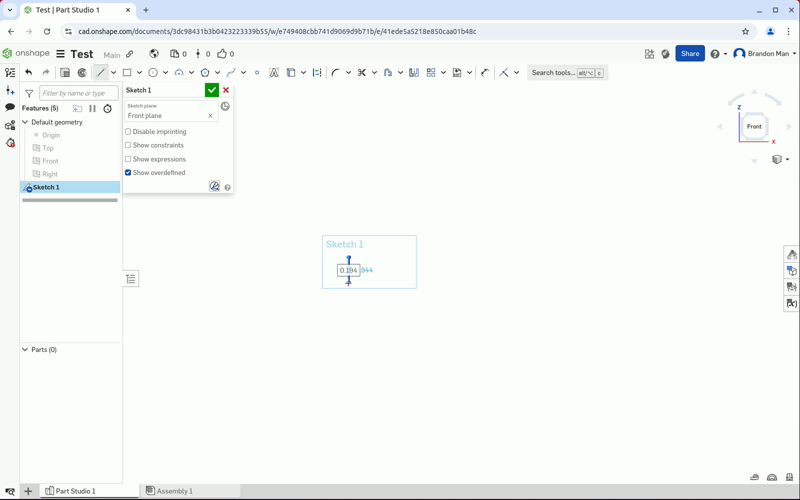
scroll(6)
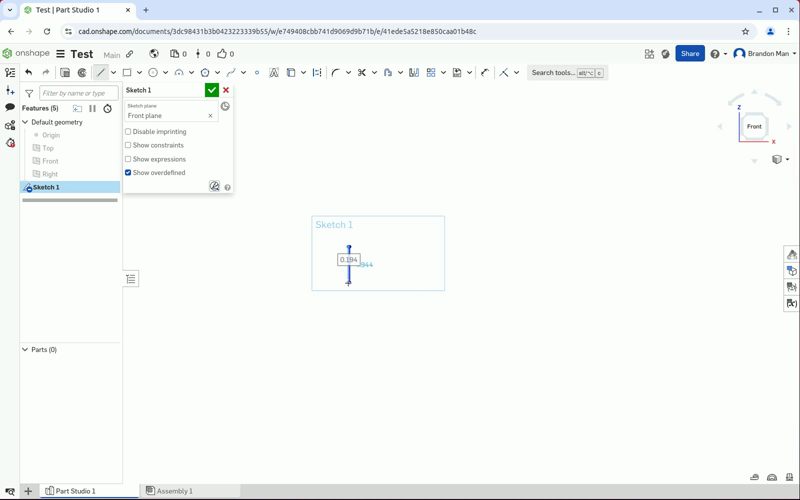
scroll(6)
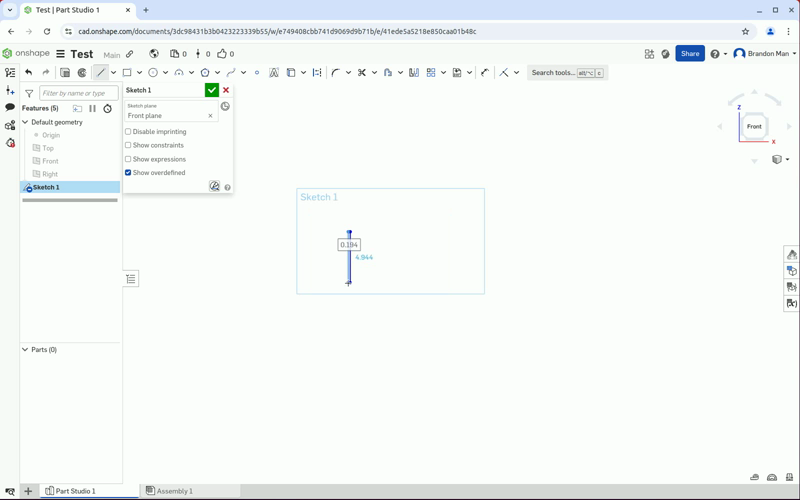
scroll(6)
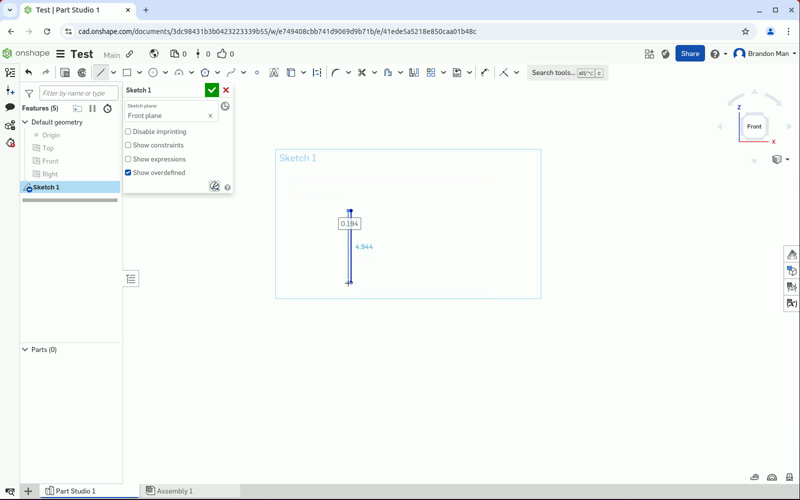
scroll(6)
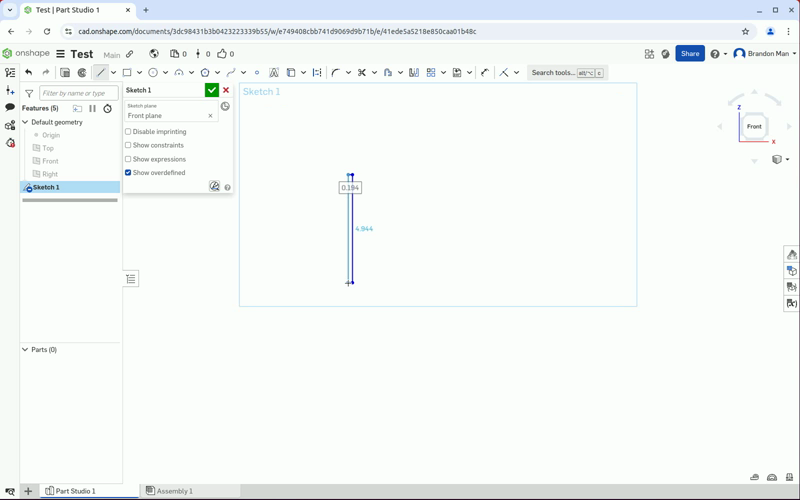
scroll(6)
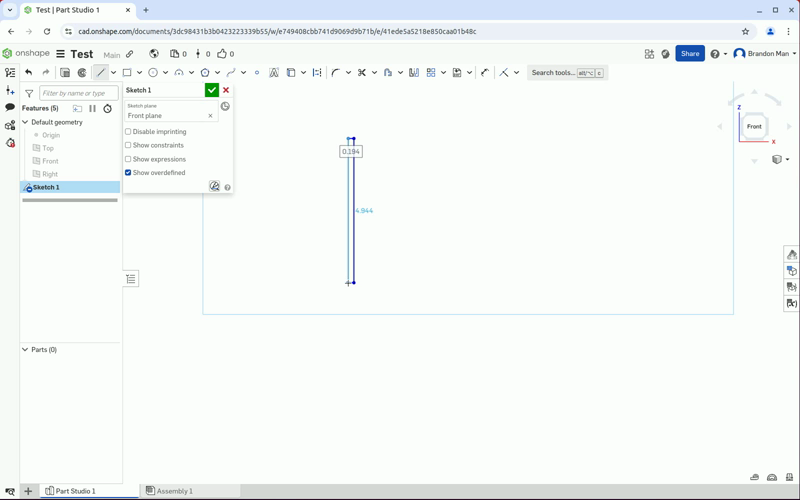
scroll(6)
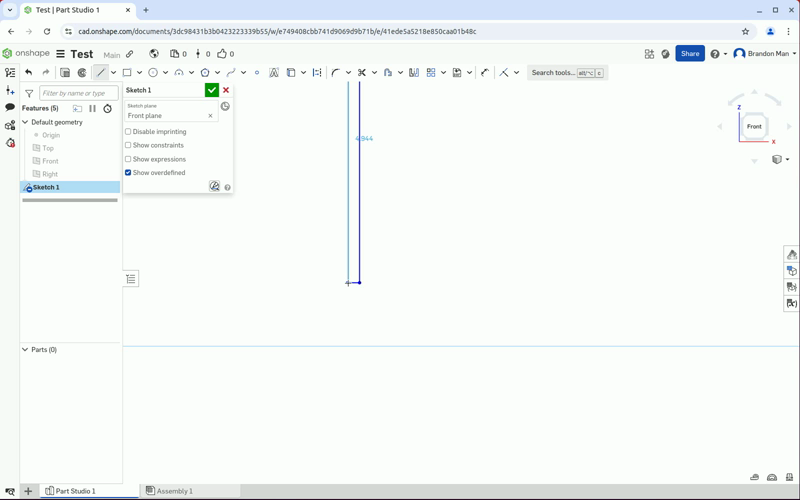
key_up(shift)
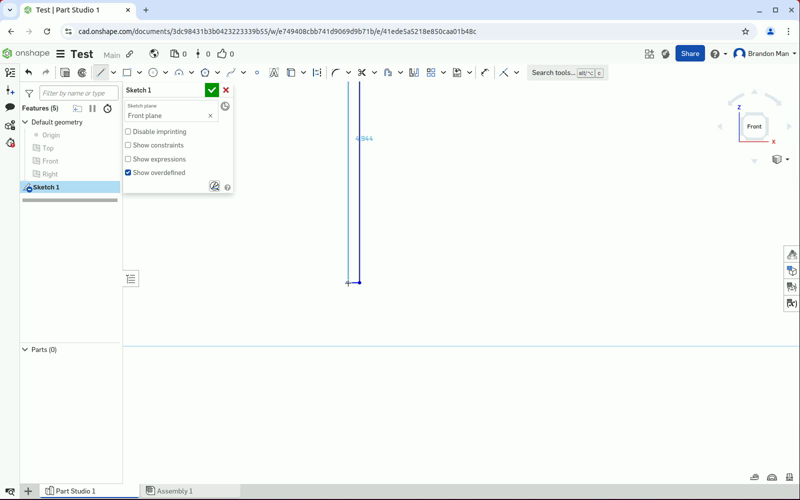
click(348, 282)
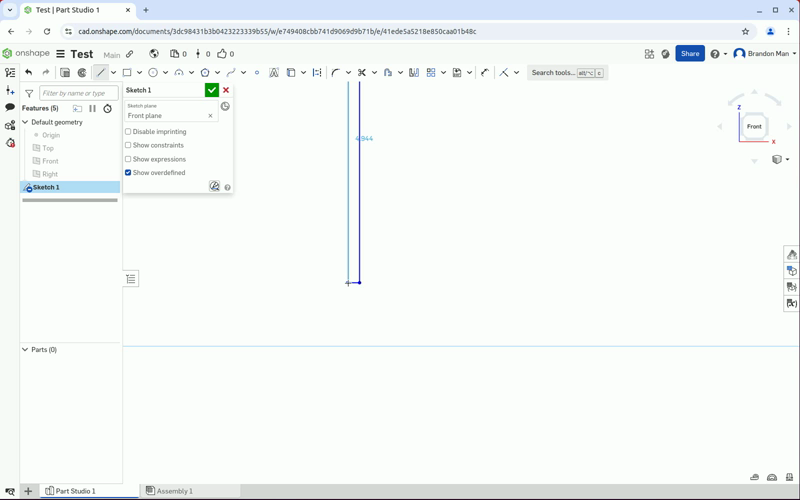
scroll(-6)
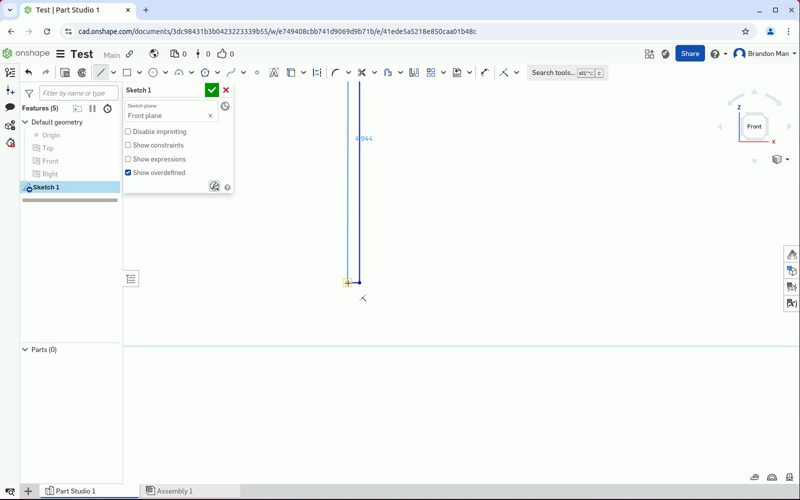
scroll(-6)
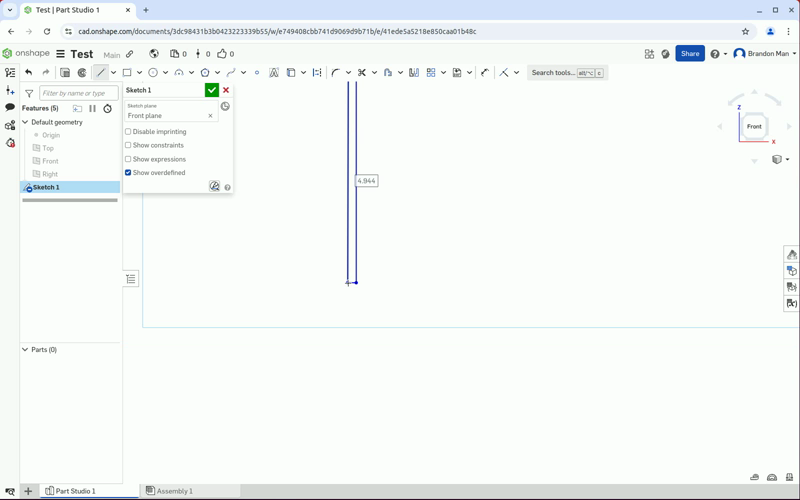
scroll(-6)
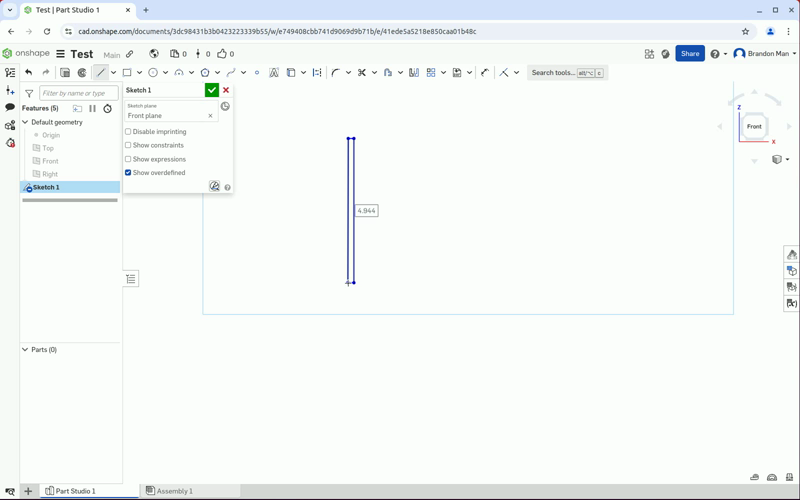
scroll(-6)
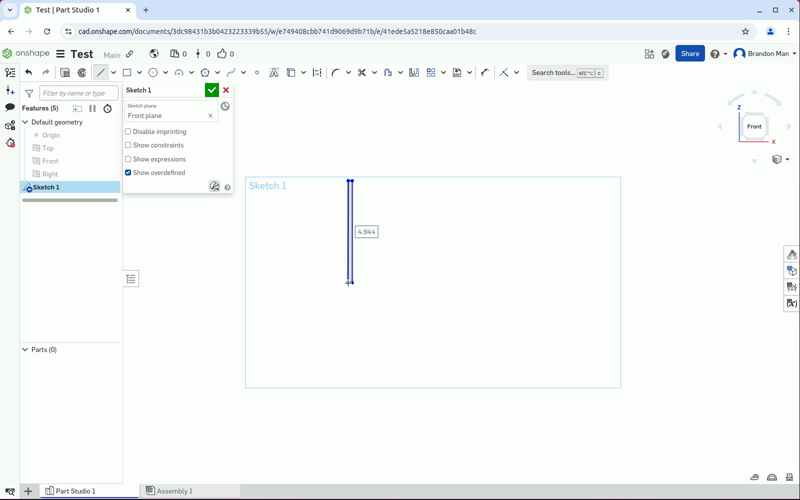
scroll(-6)
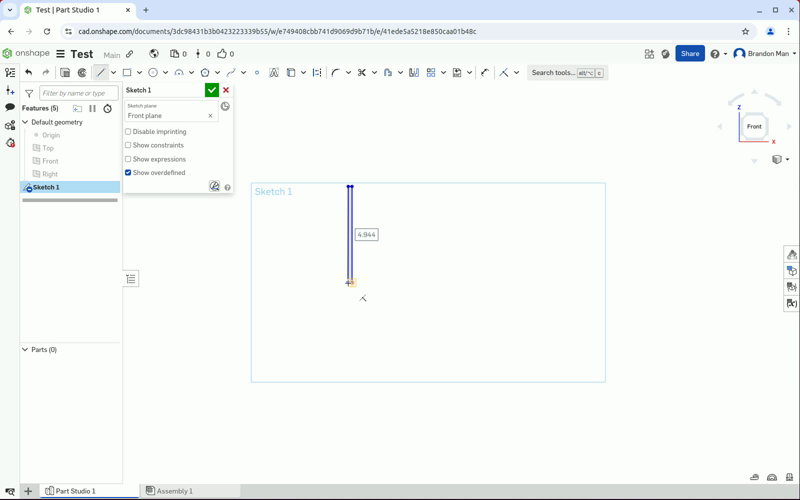
scroll(-6)
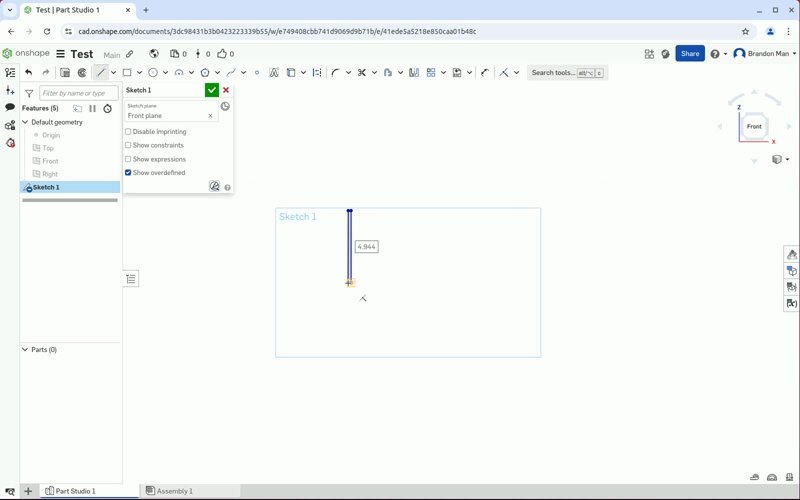
scroll(-6)
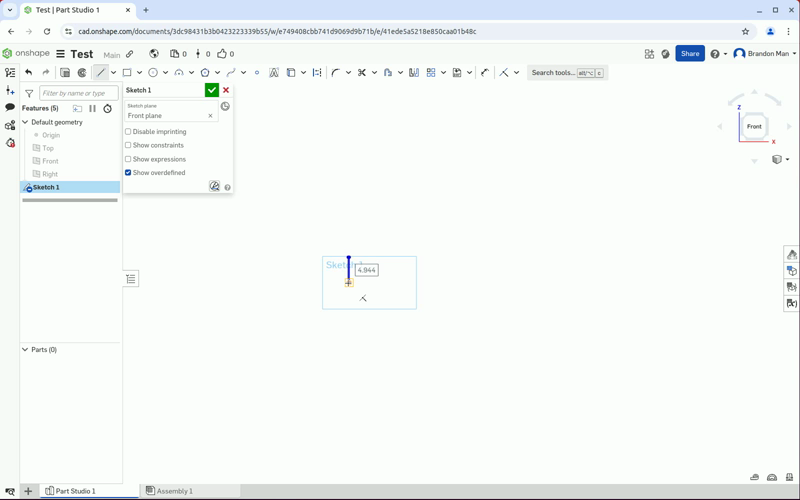
key(esc)
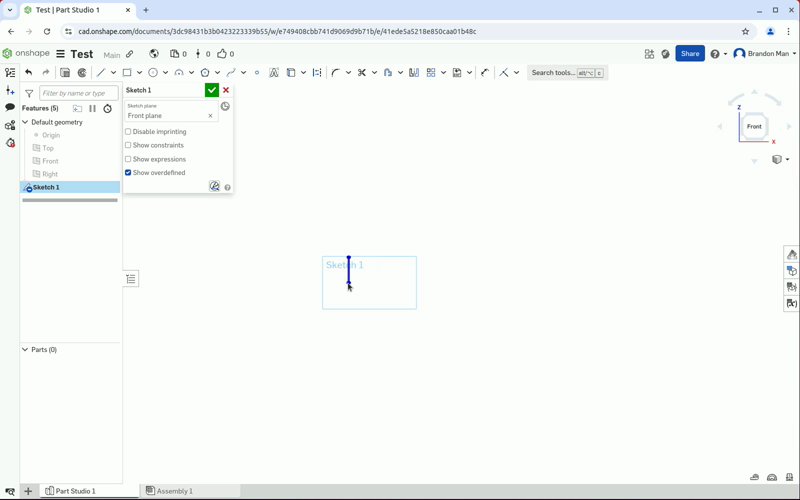
mouse_move(348, 263)
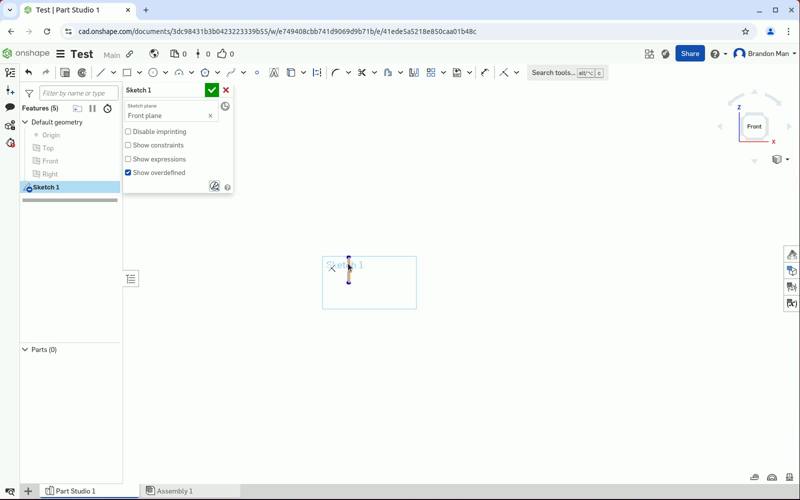
scroll(6)
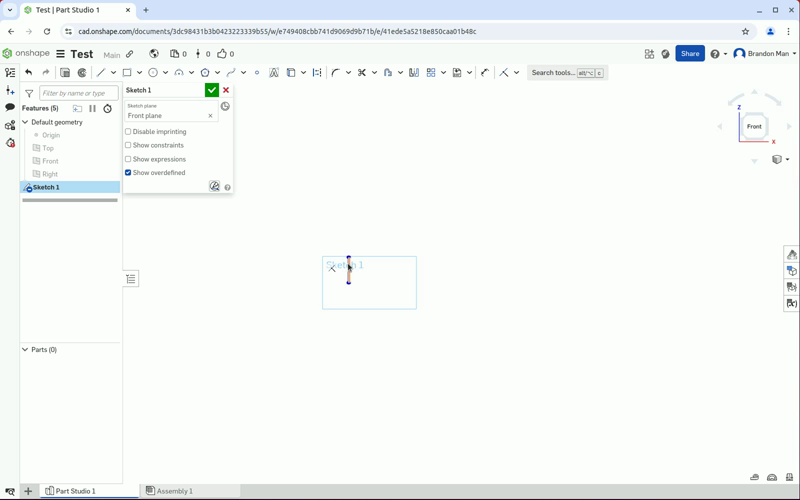
scroll(6)
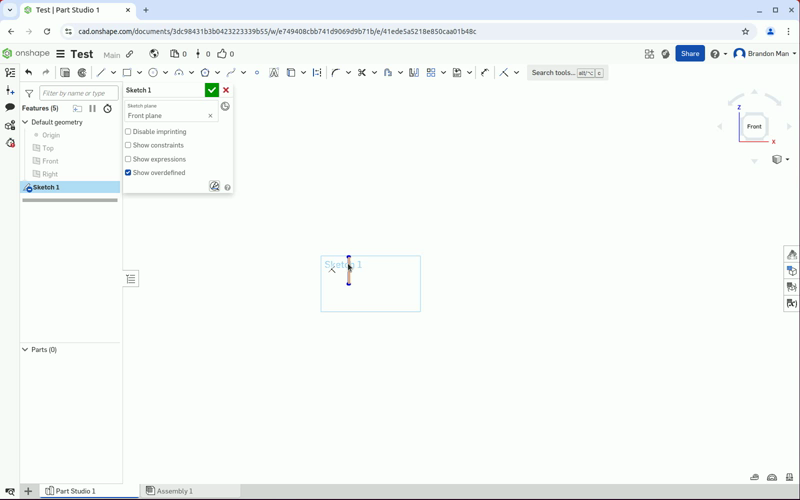
scroll(6)
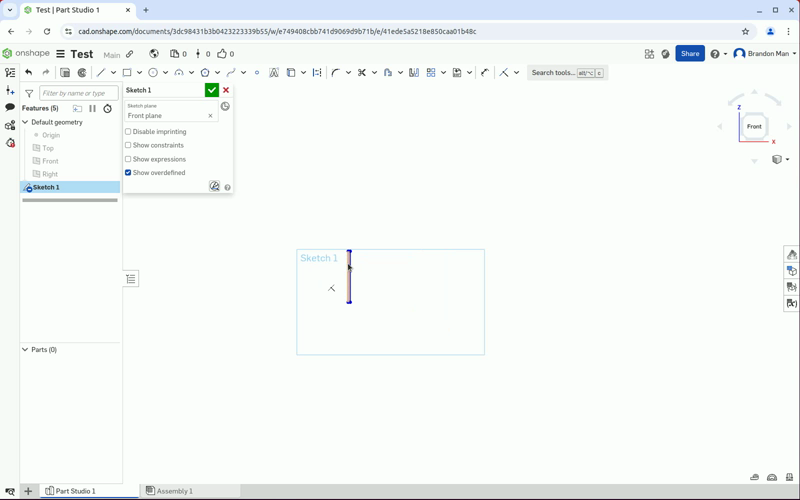
scroll(6)
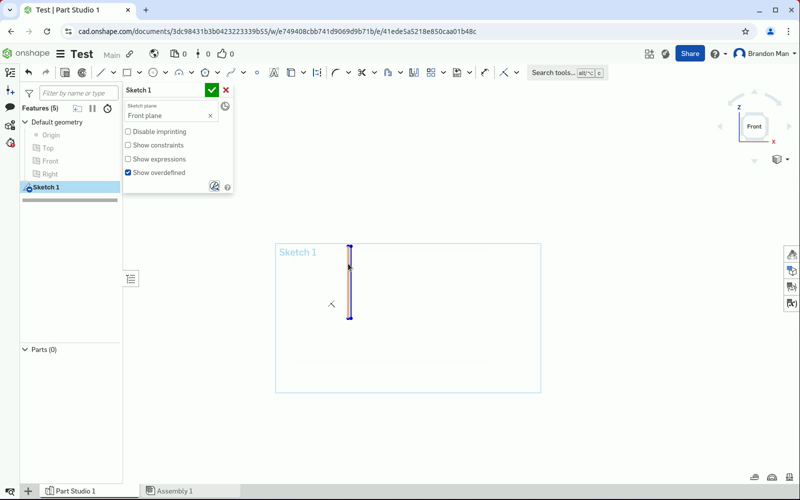
scroll(6)
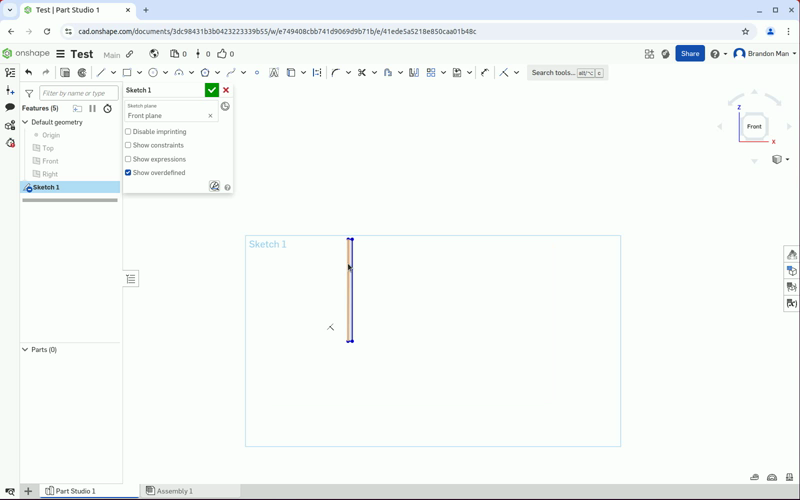
scroll(6)
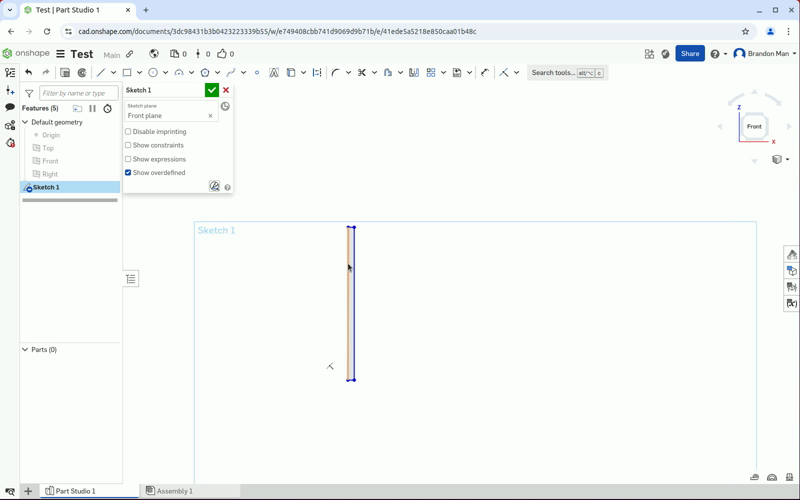
scroll(6)
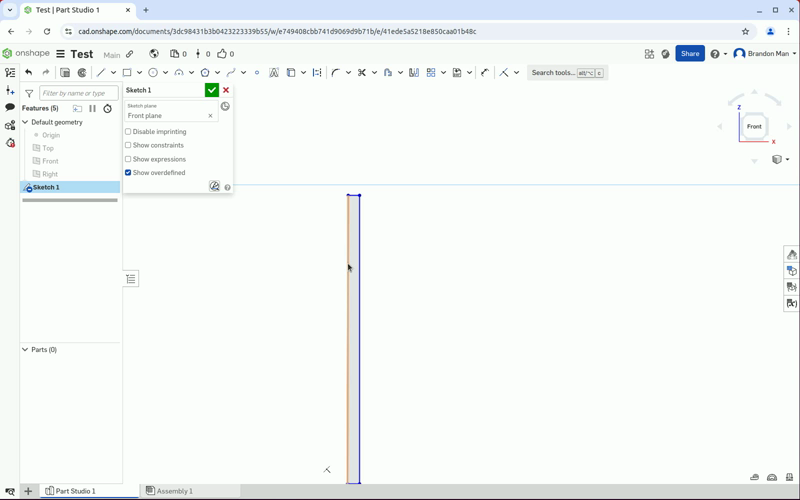
click(348, 263)
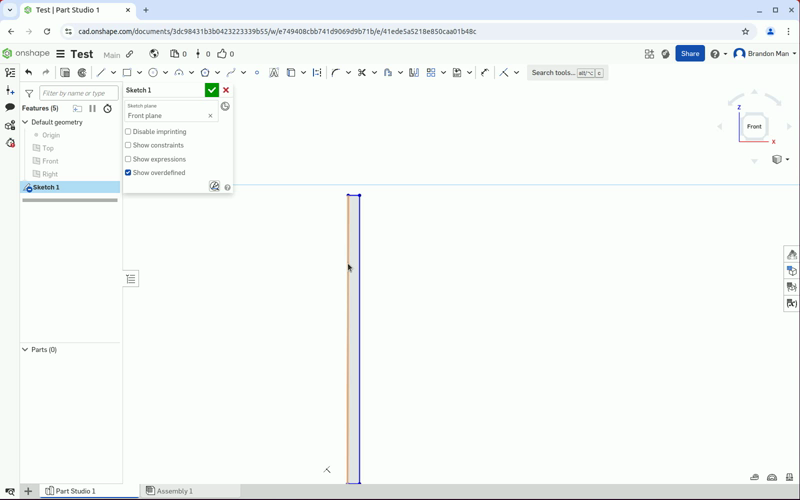
scroll(-6)
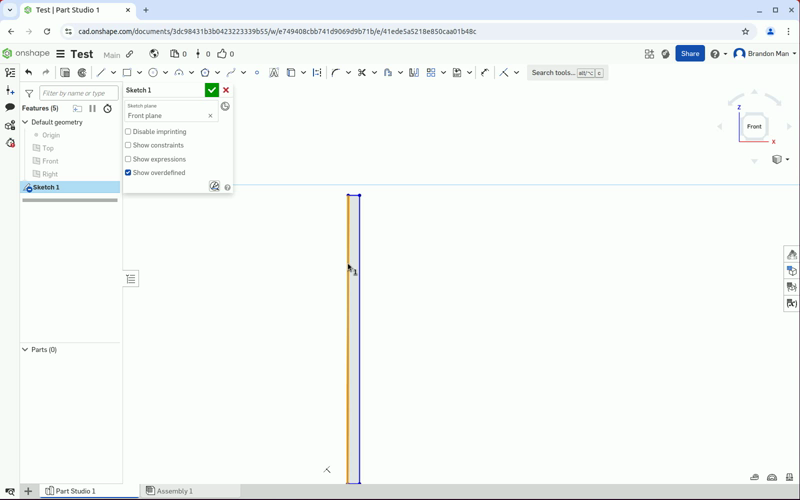
scroll(-6)
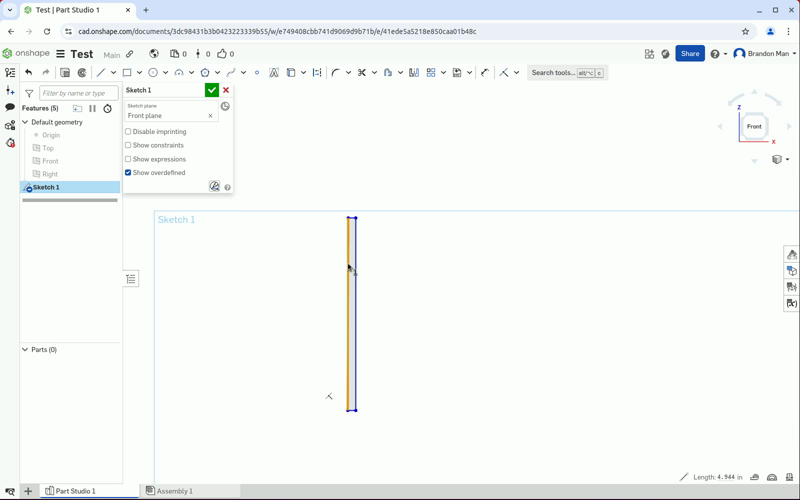
scroll(-6)
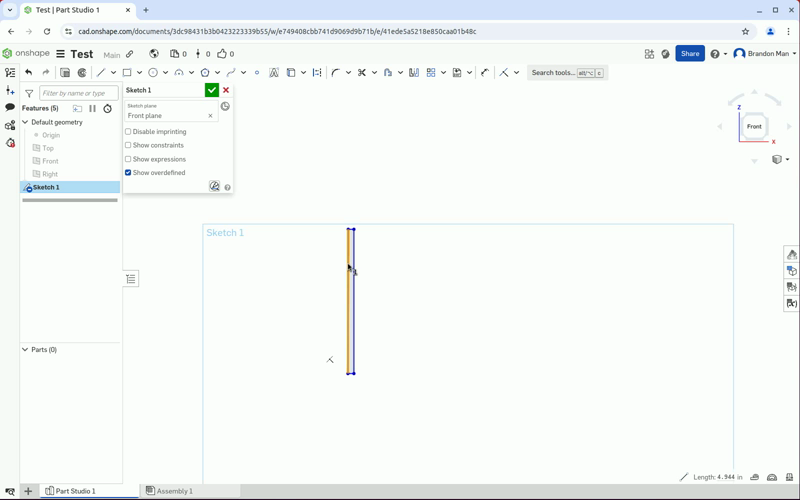
scroll(-6)
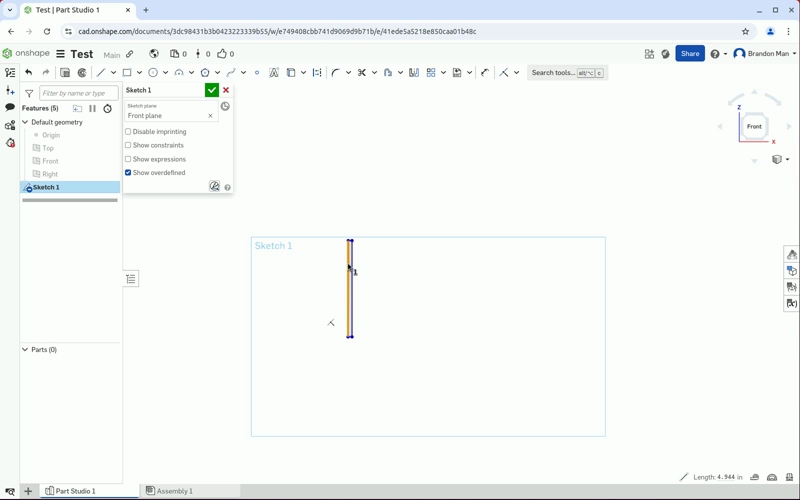
scroll(-6)
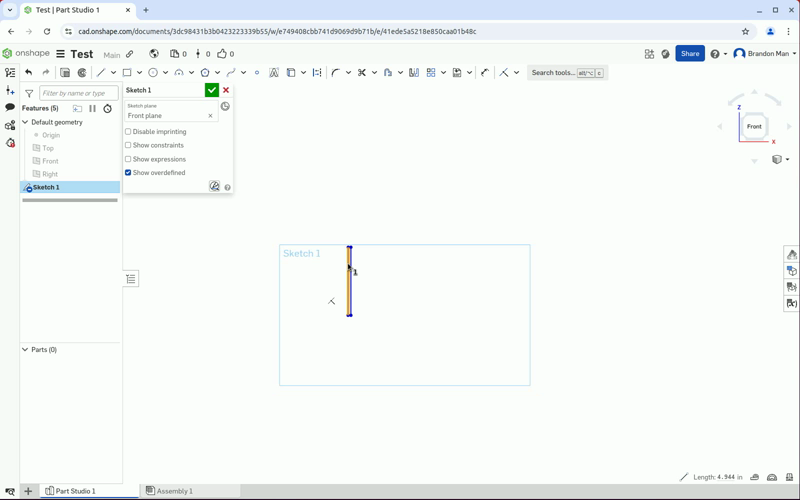
scroll(-6)
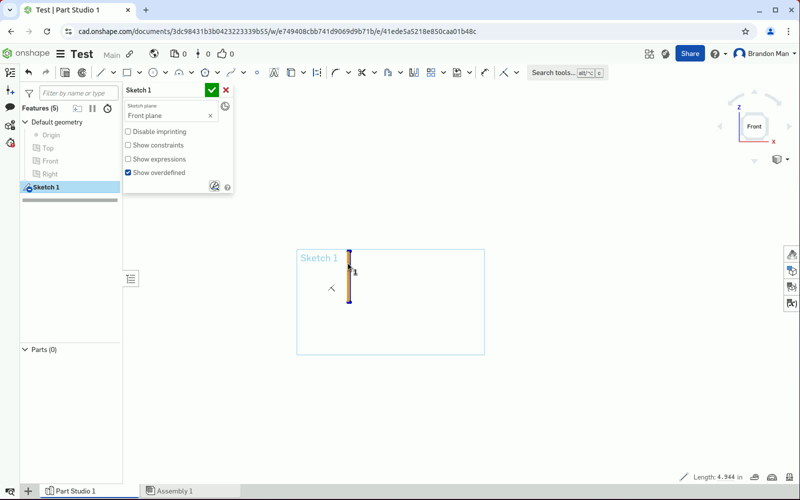
scroll(-6)
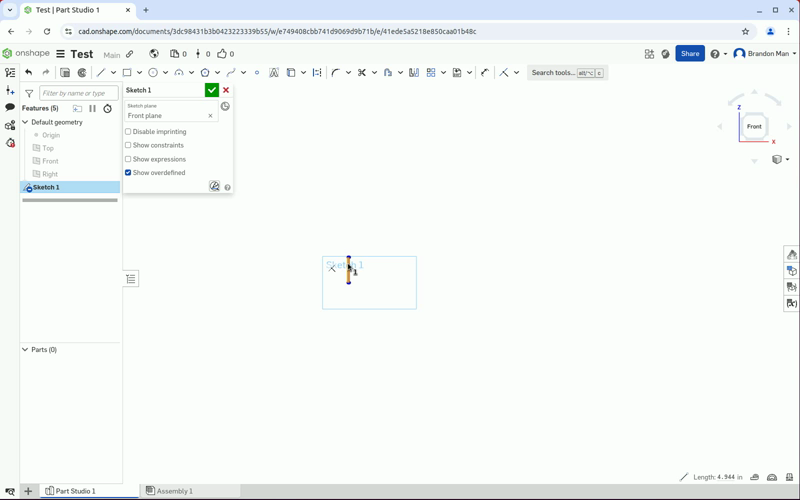
mouse_move(73, 352)
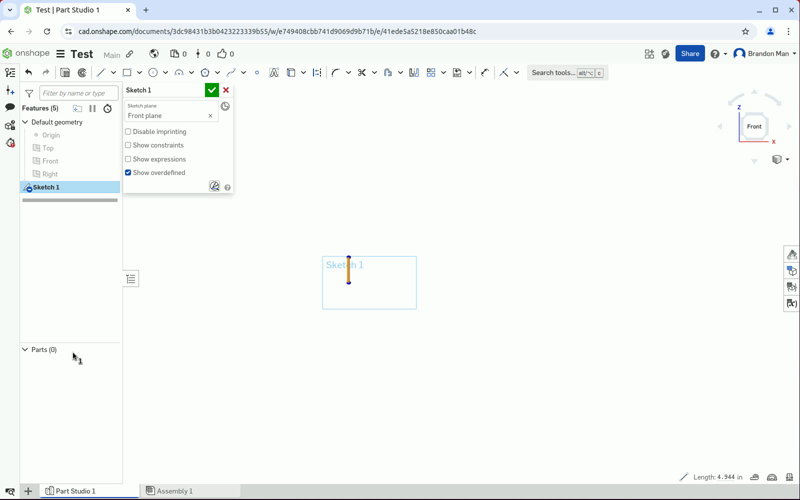
key(shift+y)
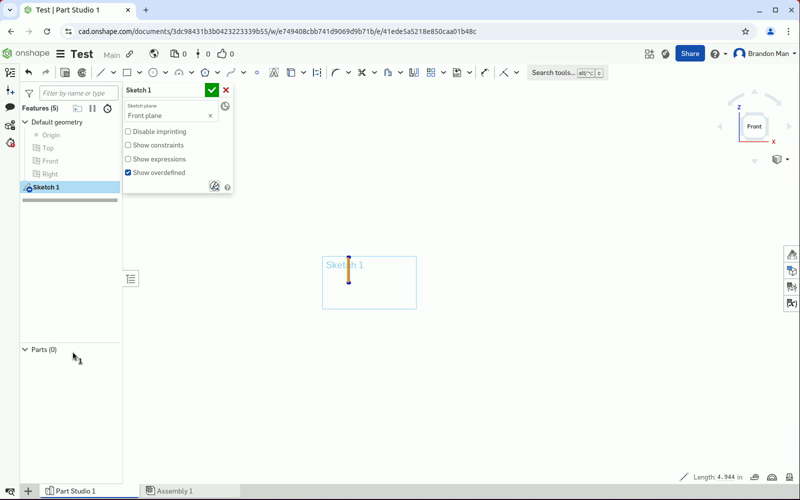
key(shift+e)
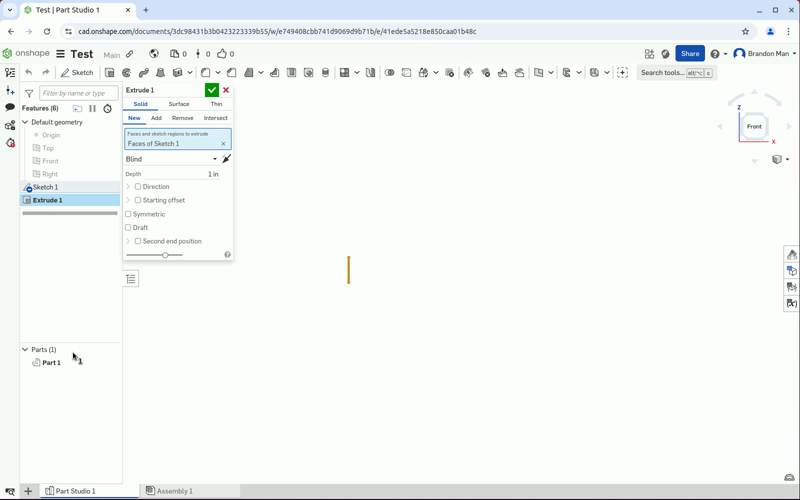
mouse_move(143, 106)
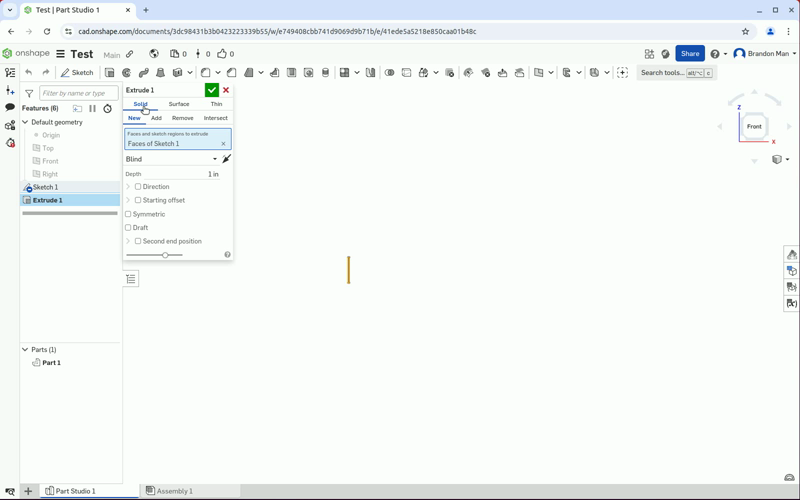
click(143, 106)
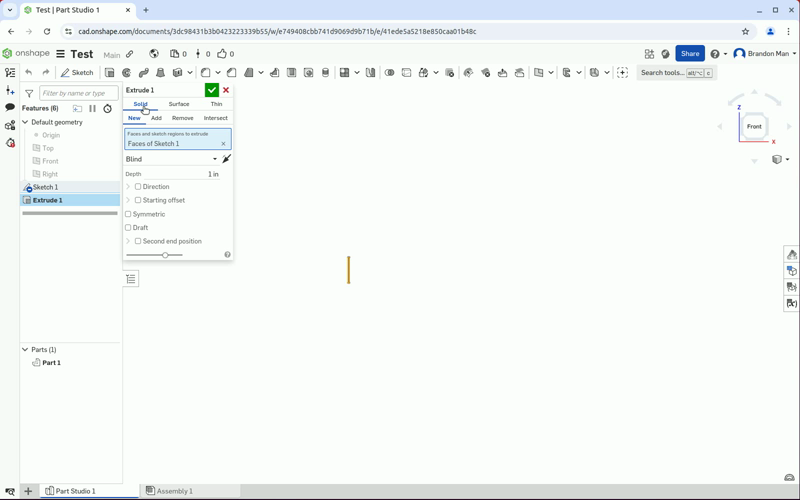
mouse_move(137, 120)
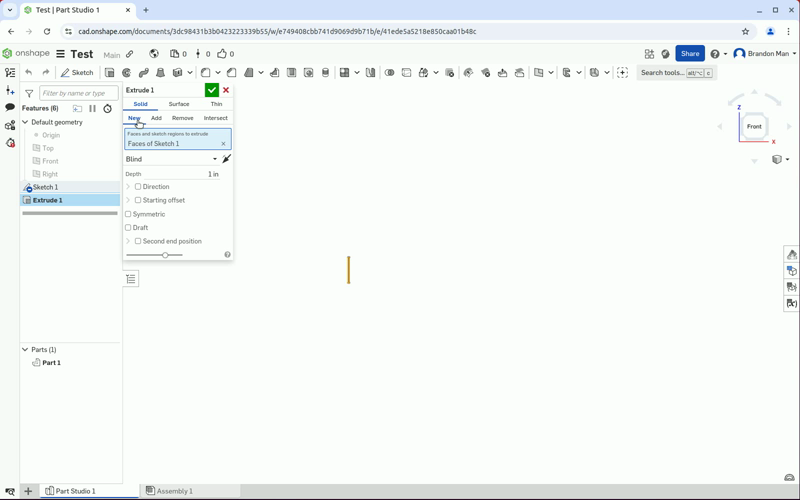
click(137, 120)
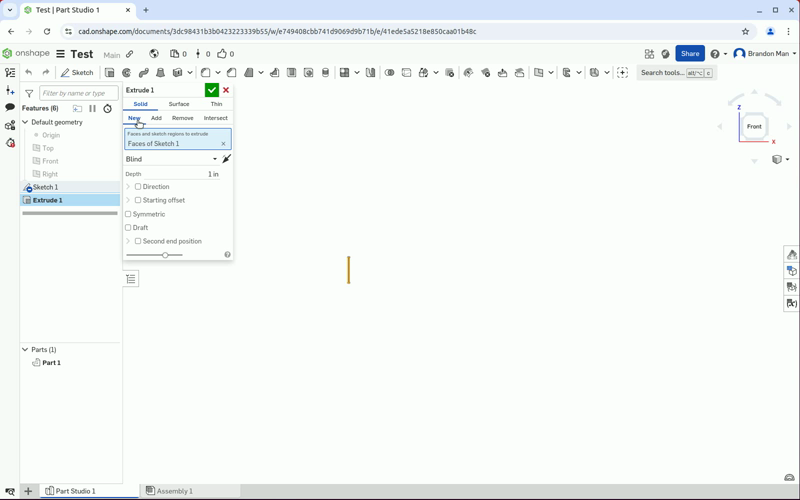
key(tab, 4)
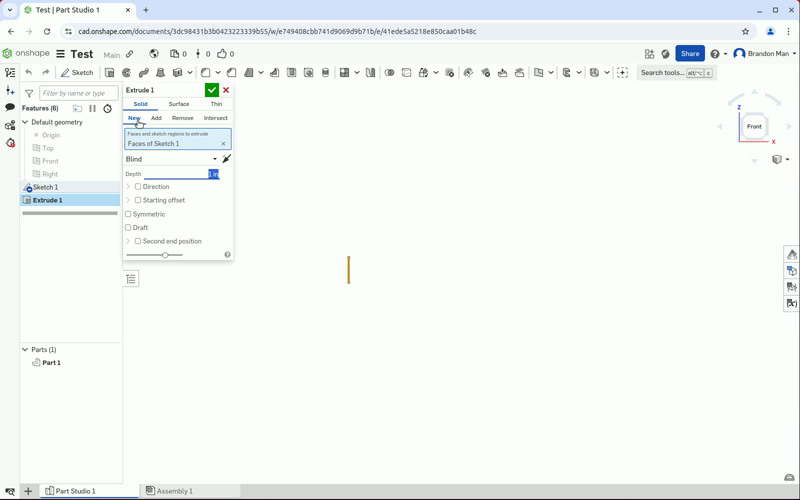
text(-7.943)
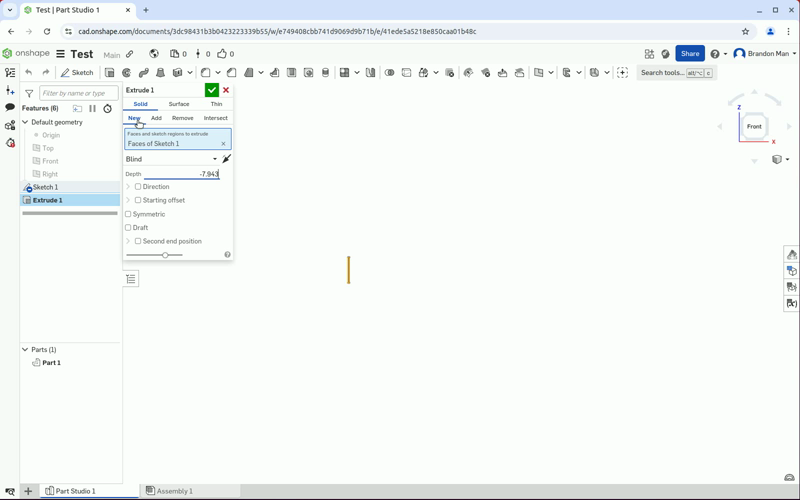
key(enter)
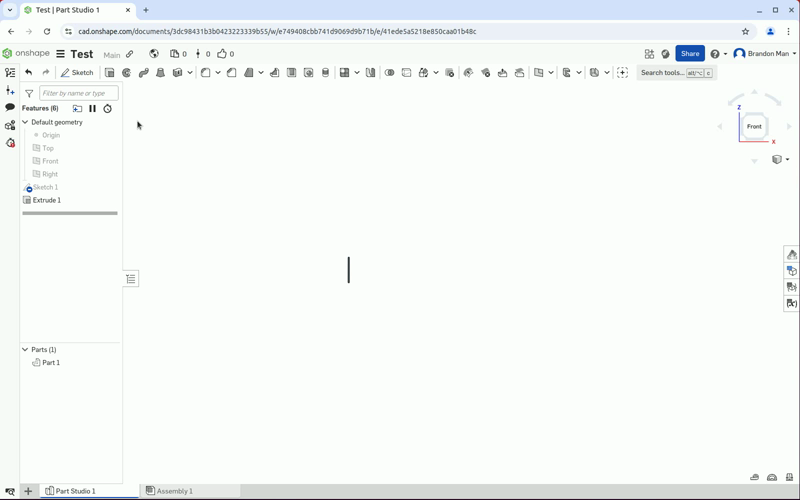
key(shift+h)
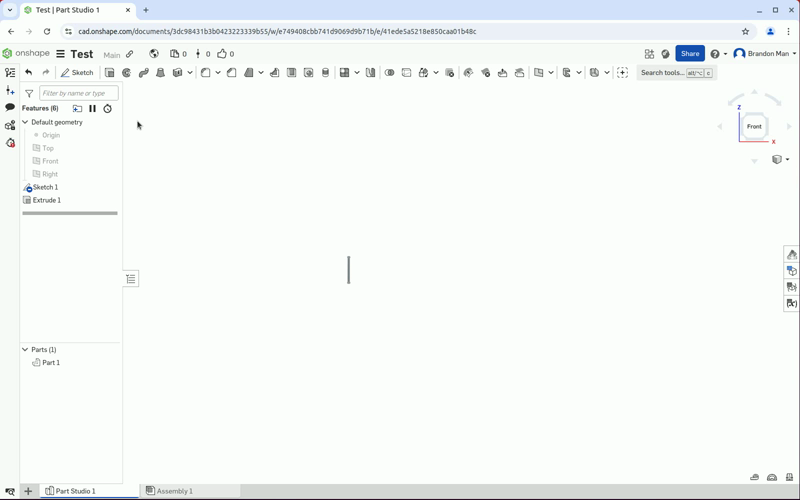
key(shift+h)
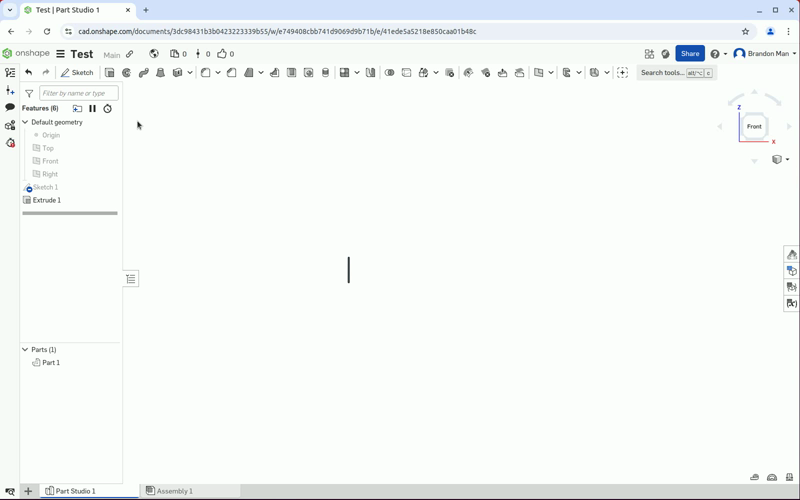
mouse_move(73, 189)
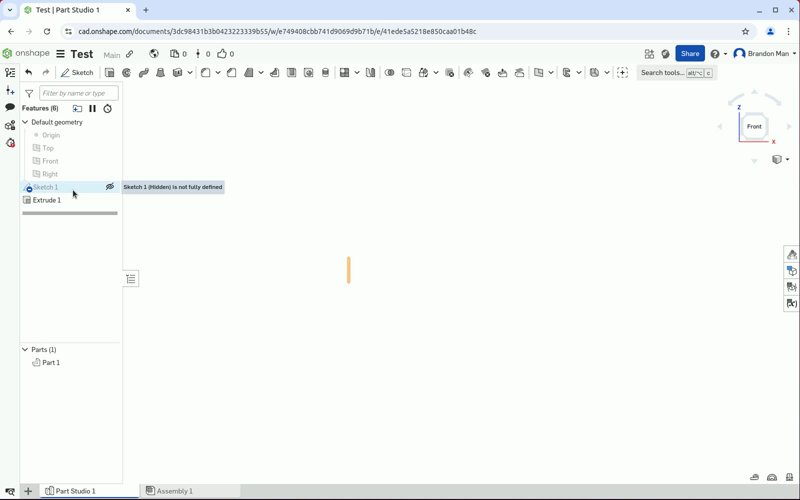
click(73, 189)
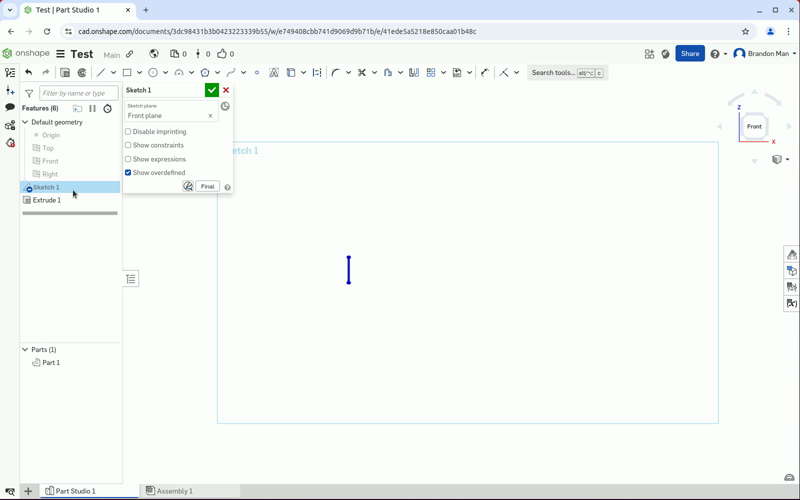
mouse_move(229, 92)
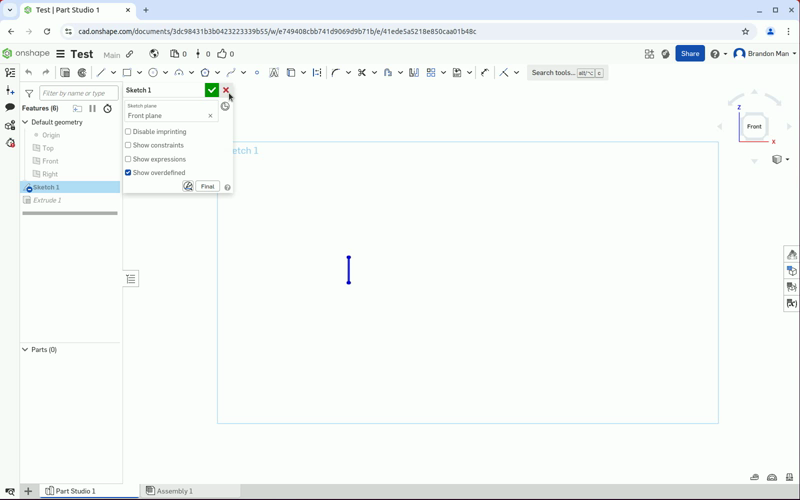
click(229, 92)
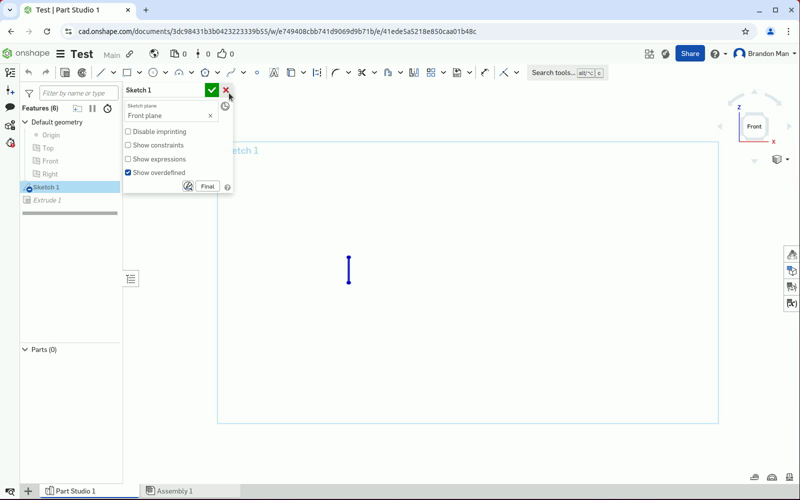
key(shift+s)
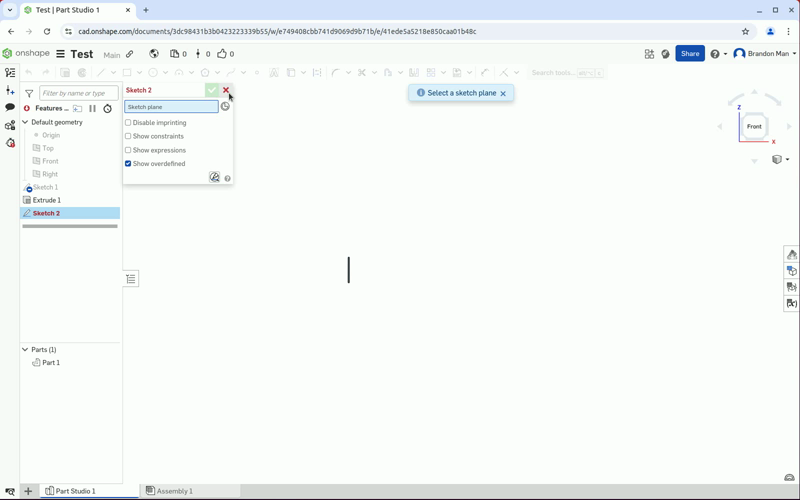
mouse_move(73, 163)
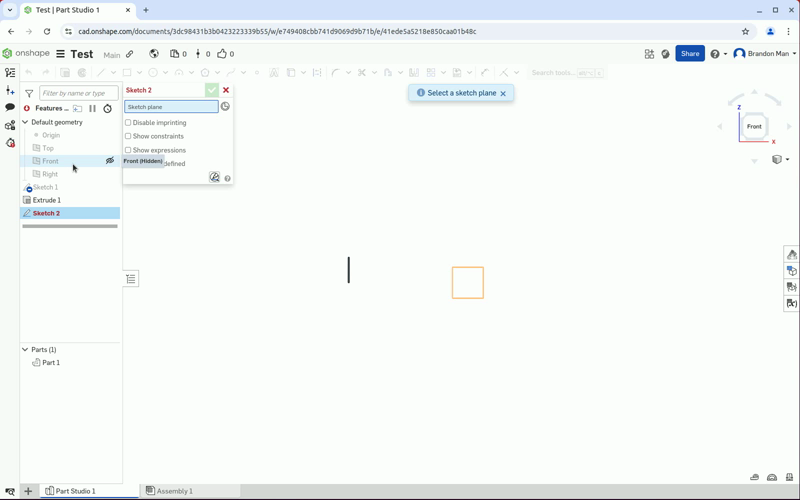
click(73, 163)
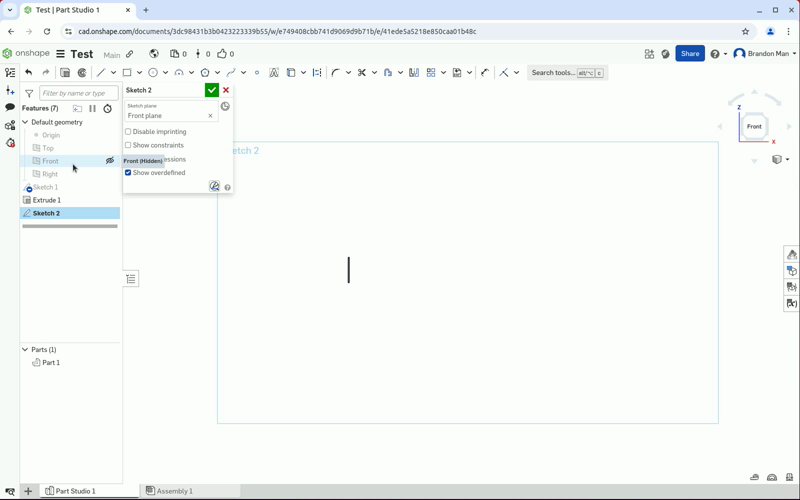
mouse_move(73, 352)
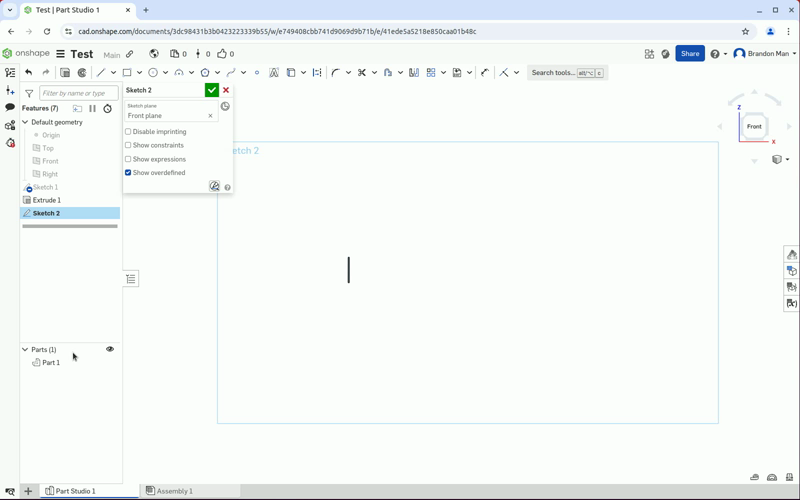
key(y)
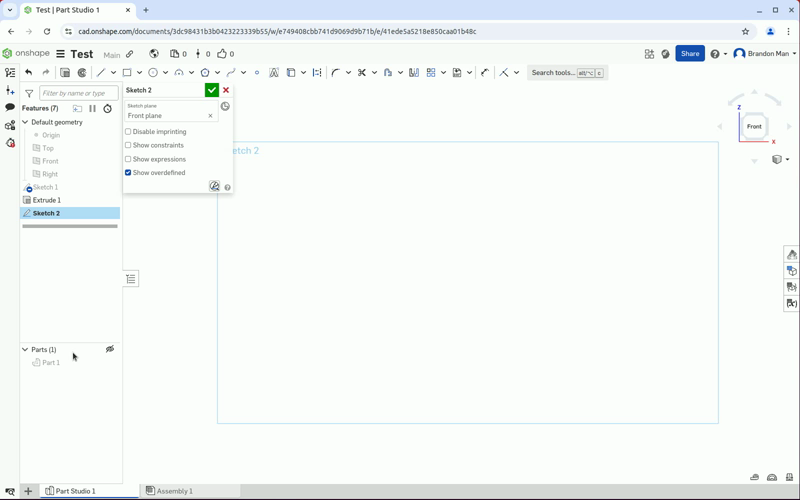
key(l)
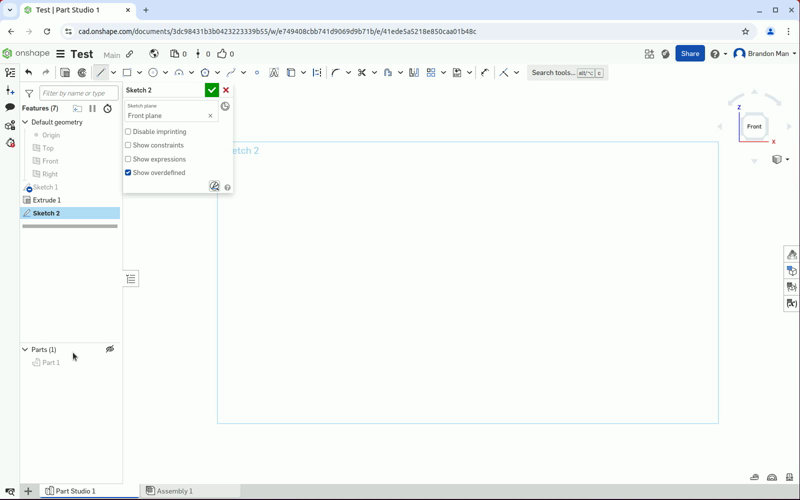
key_down(shift)
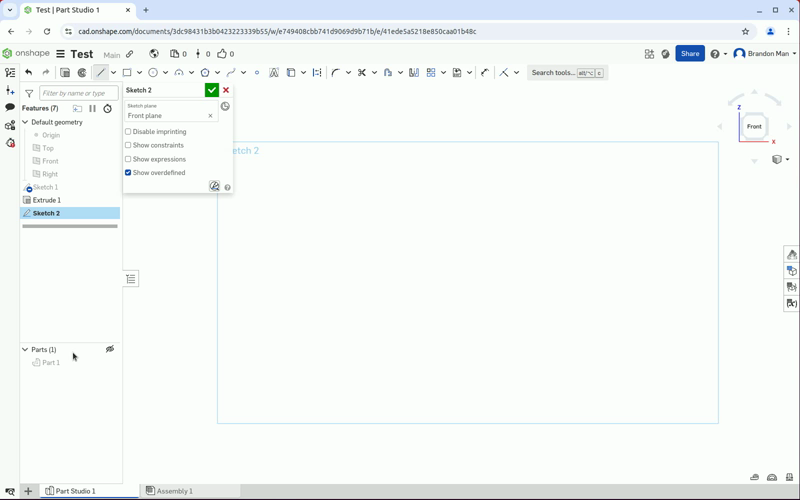
mouse_move(348, 258)
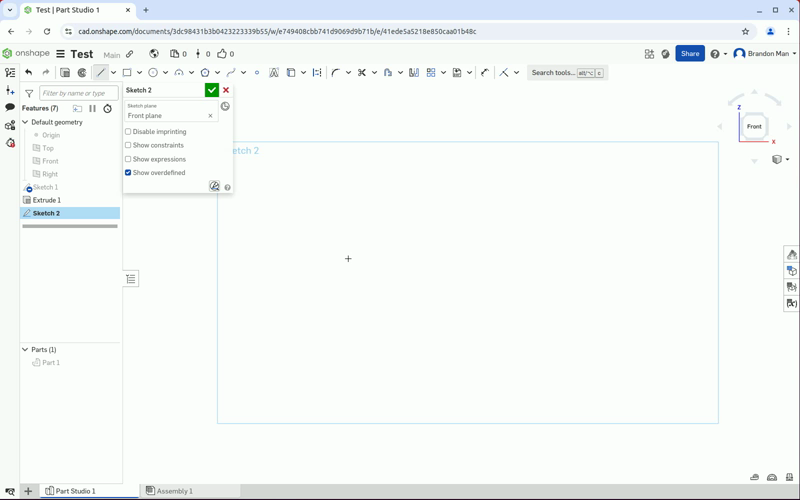
click(348, 258)
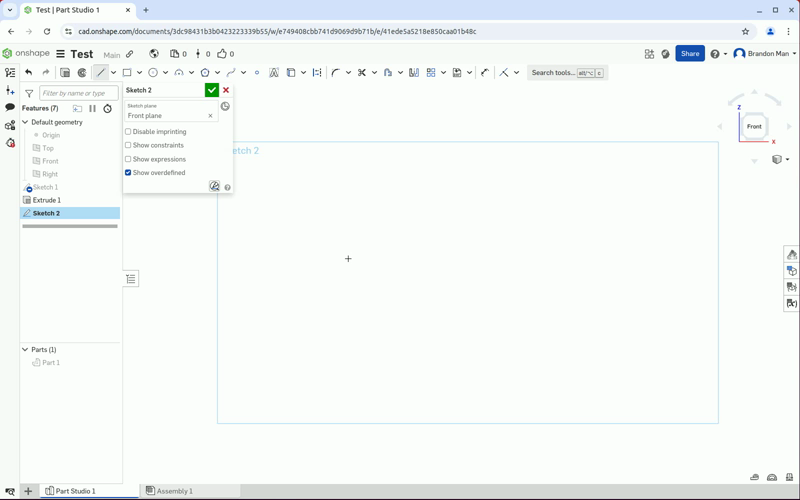
key_up(shift)
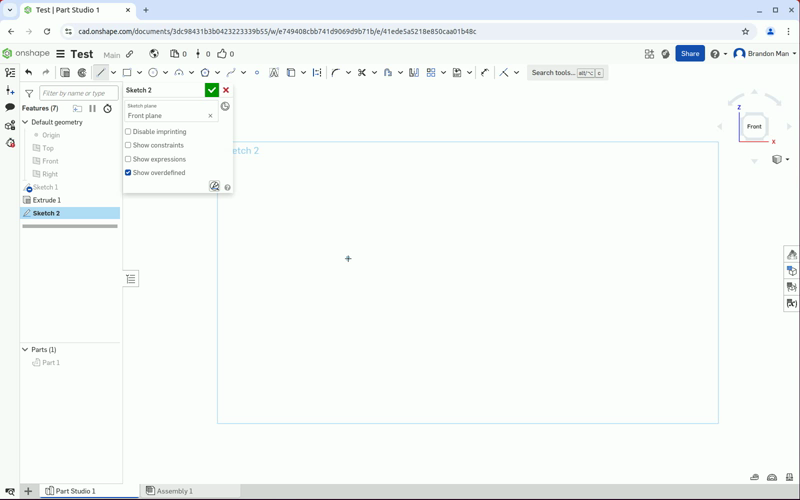
key_down(shift)
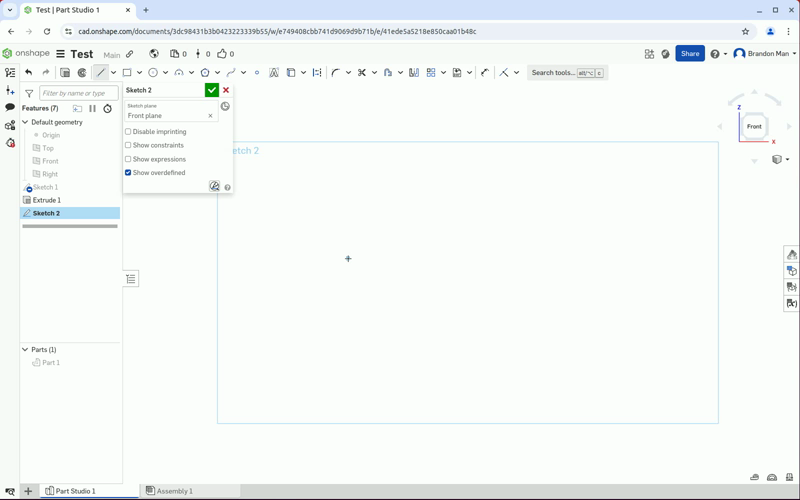
mouse_move(378, 258)
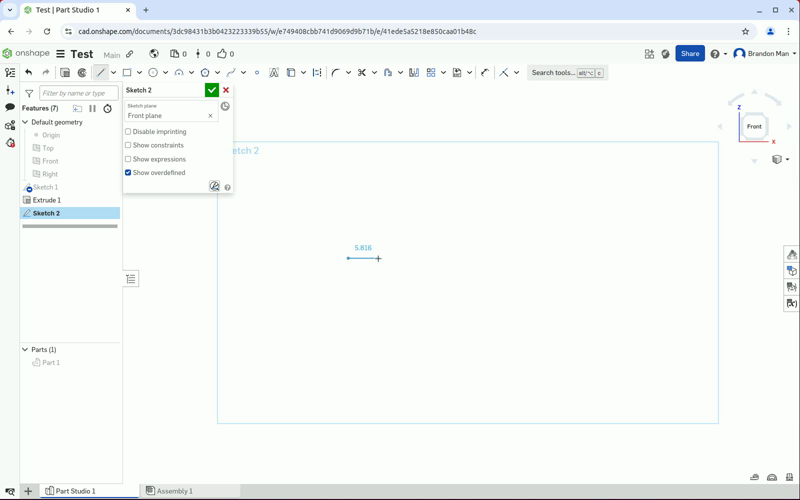
mouse_move(349, 258)
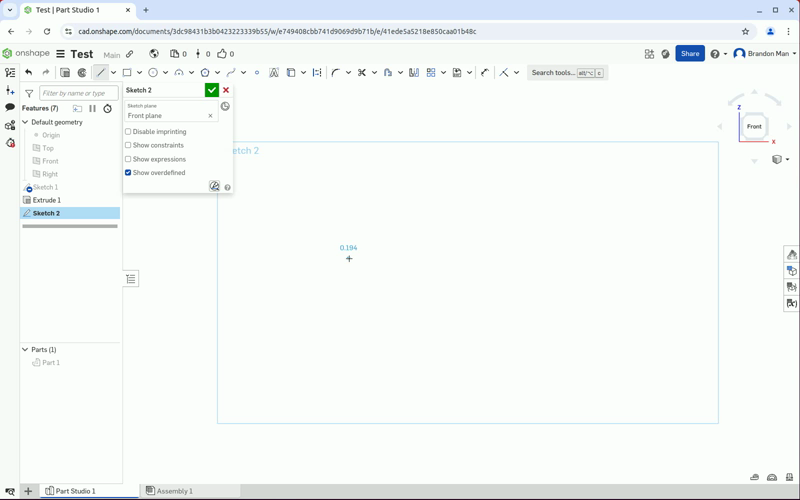
scroll(6)
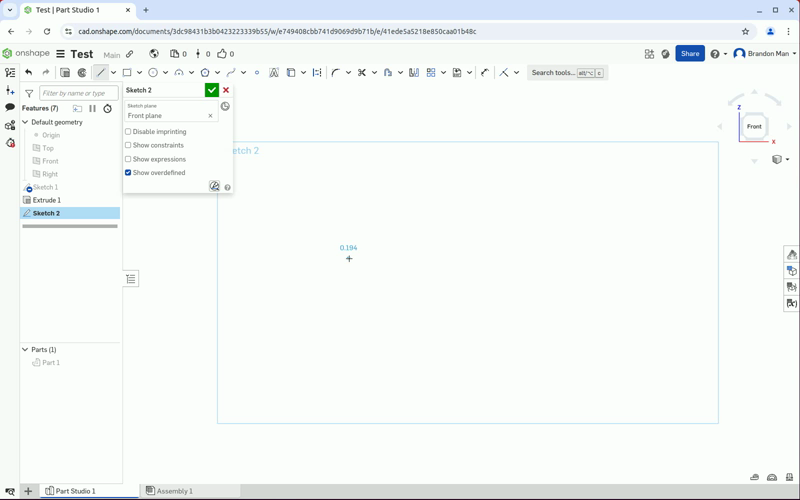
scroll(6)
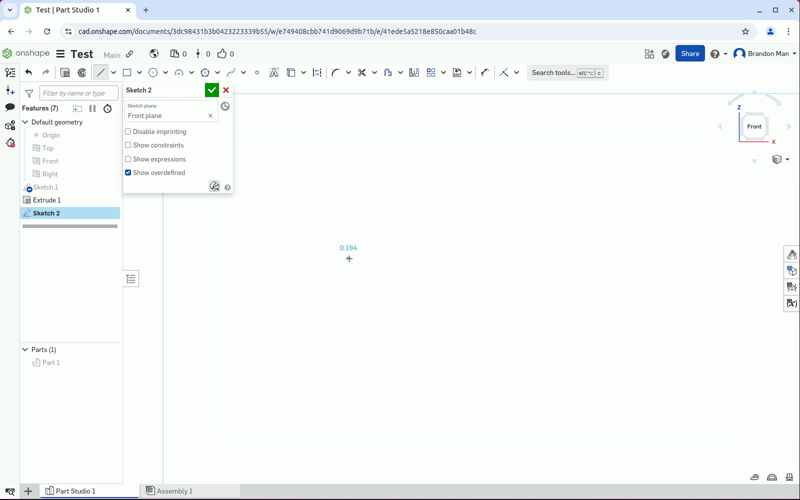
scroll(6)
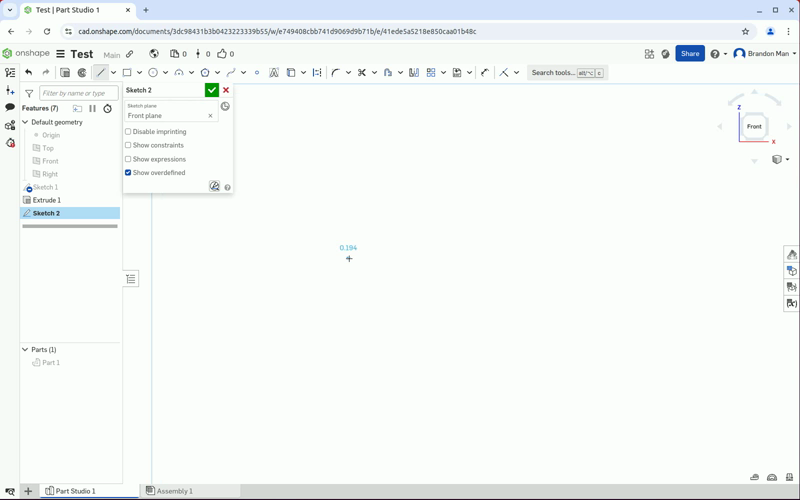
scroll(6)
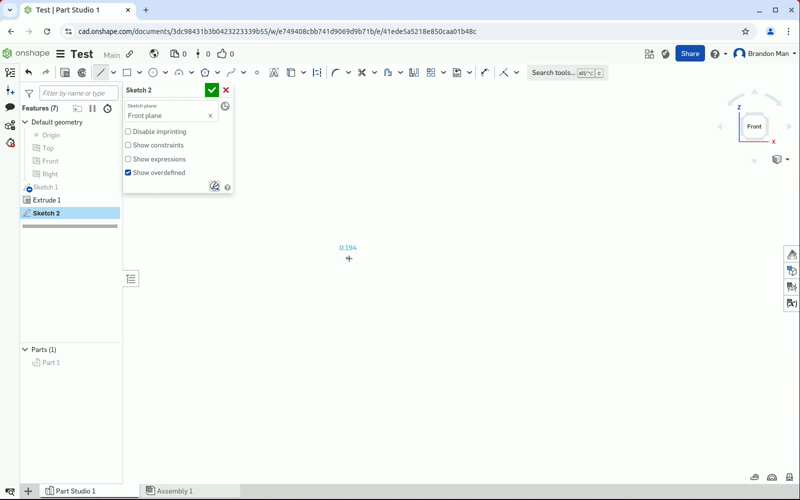
scroll(6)
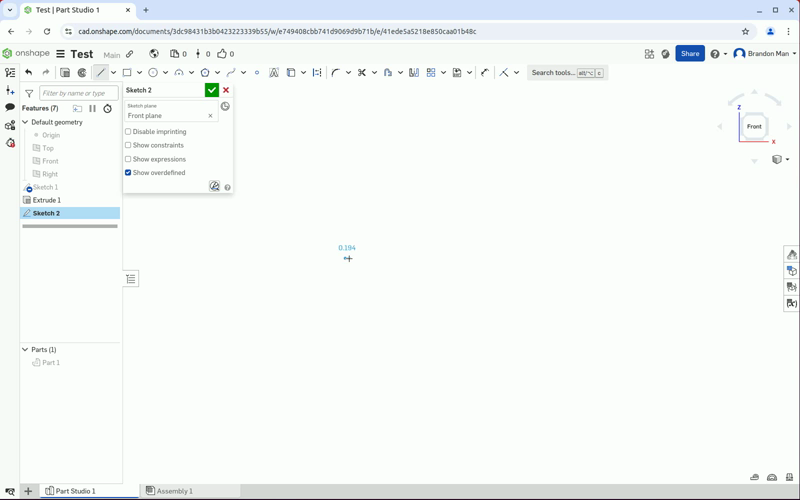
scroll(6)
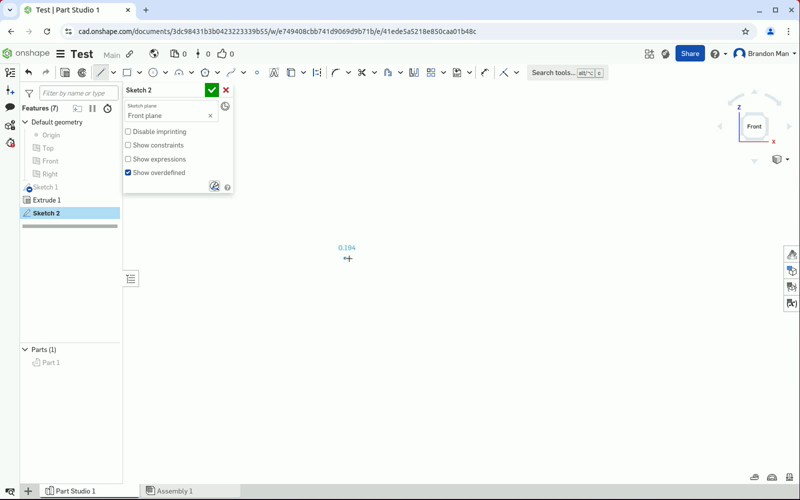
scroll(6)
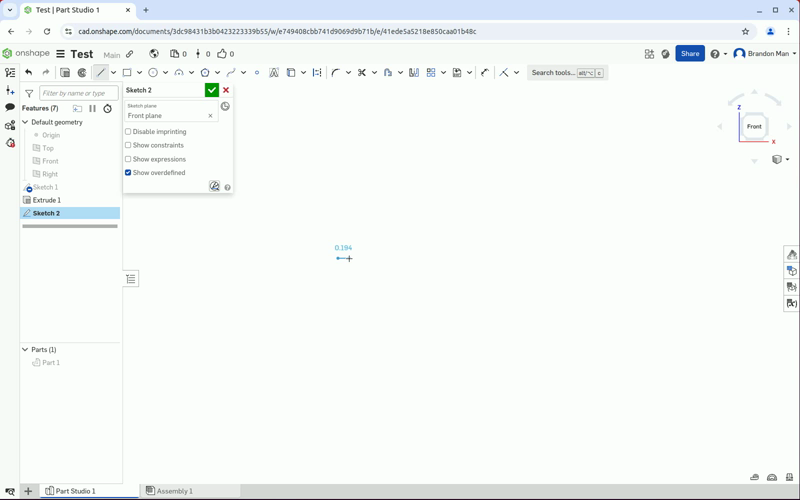
click(349, 258)
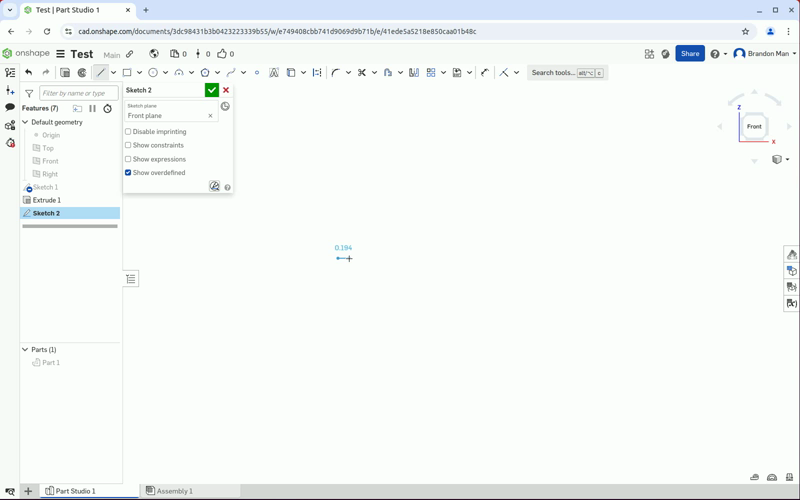
scroll(-6)
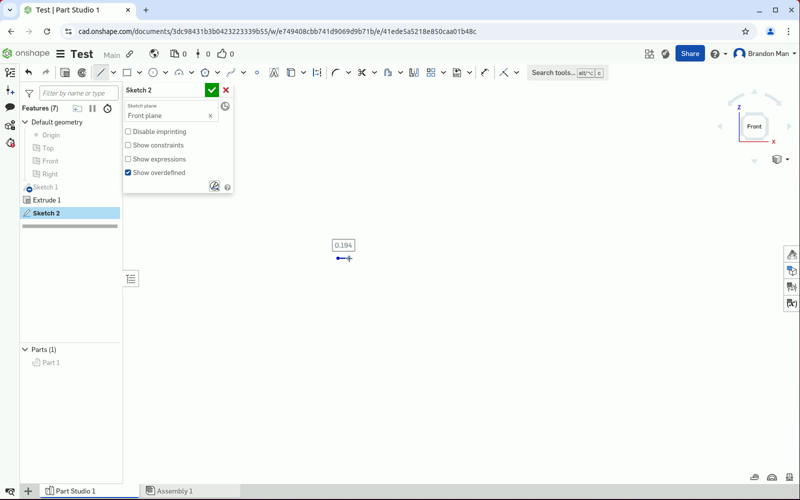
scroll(-6)
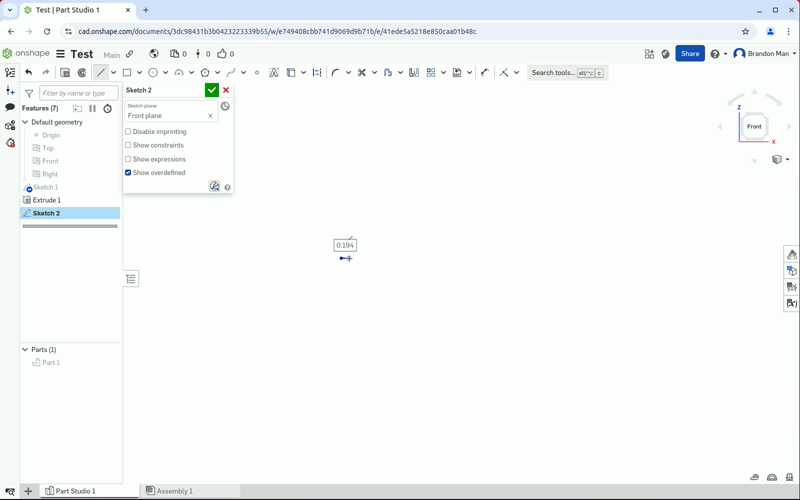
scroll(-6)
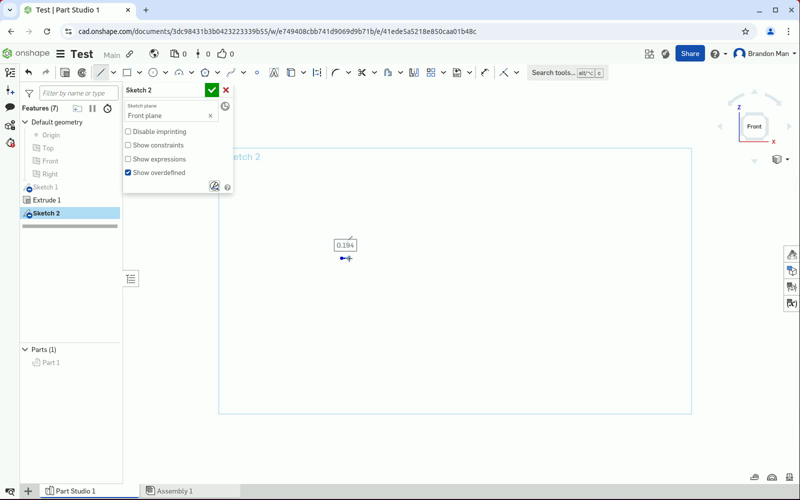
scroll(-6)
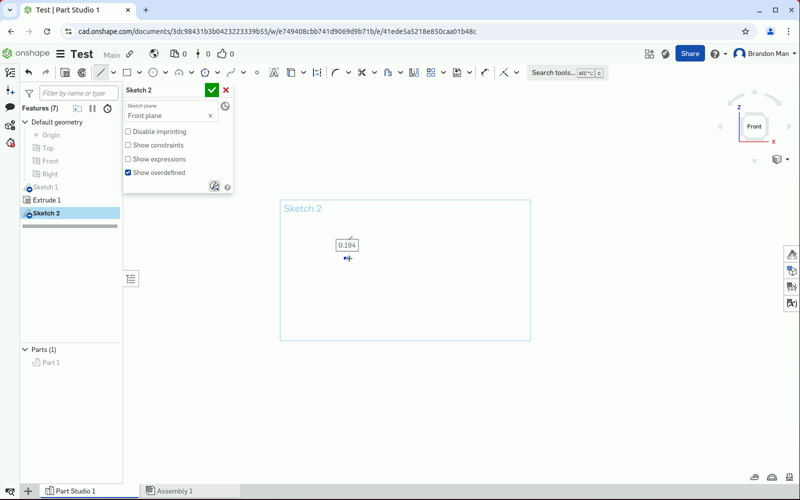
scroll(-6)
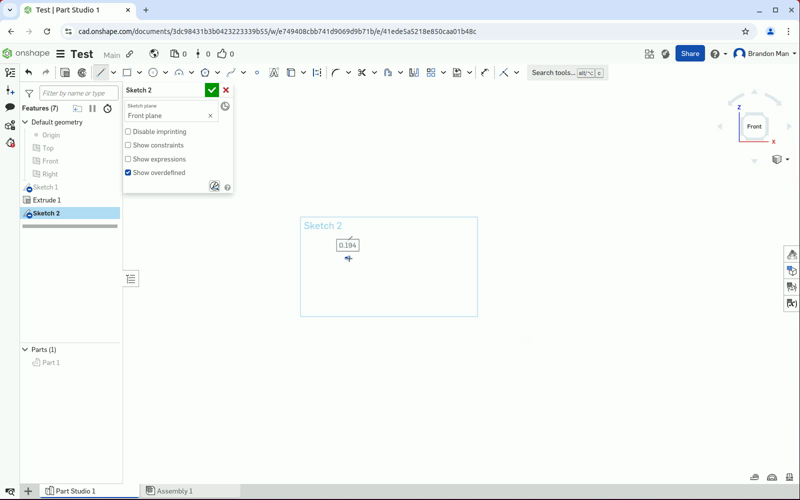
scroll(-6)
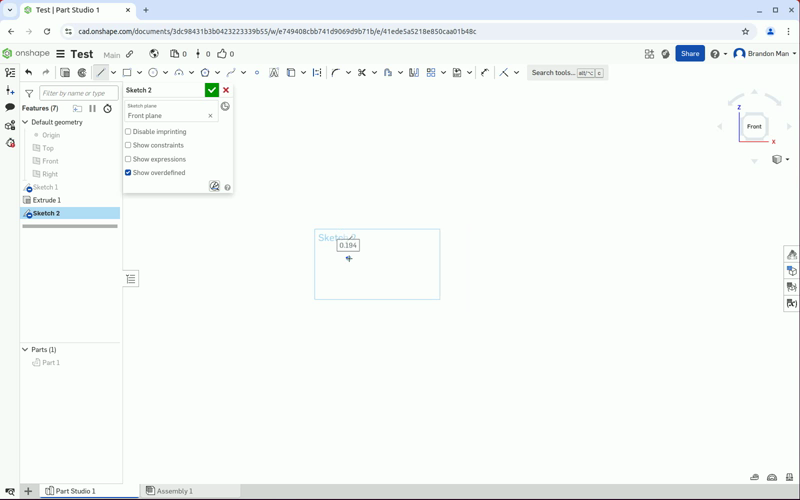
scroll(-6)
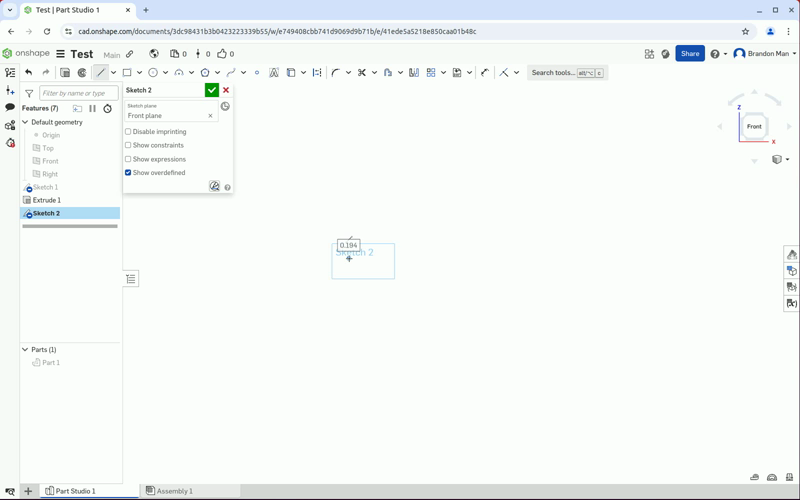
key_up(shift)
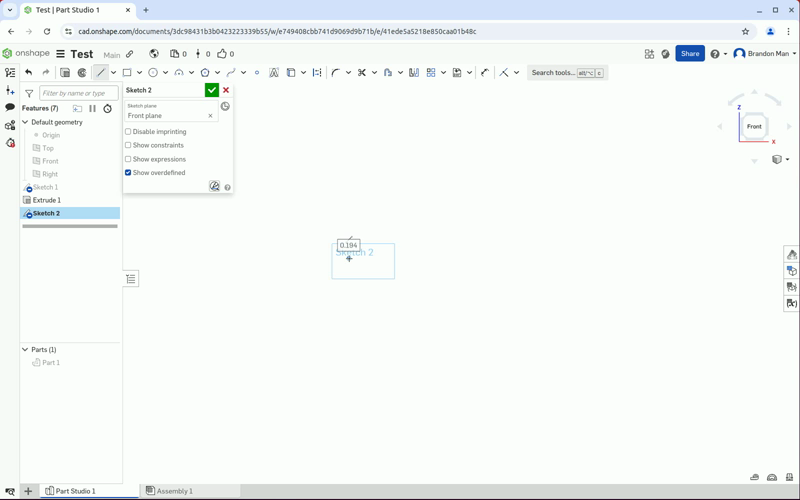
key_down(shift)
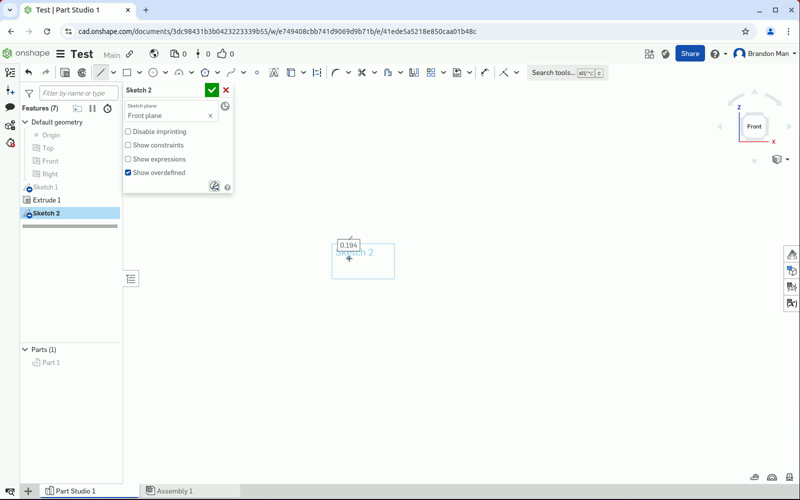
mouse_move(379, 258)
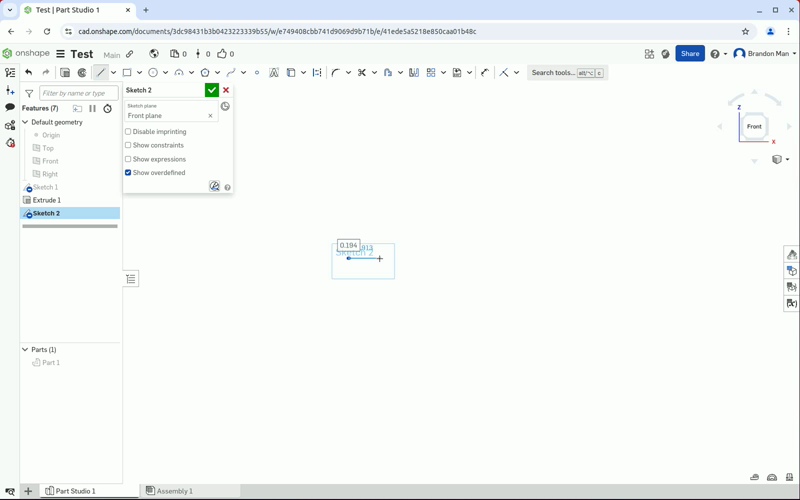
mouse_move(386, 258)
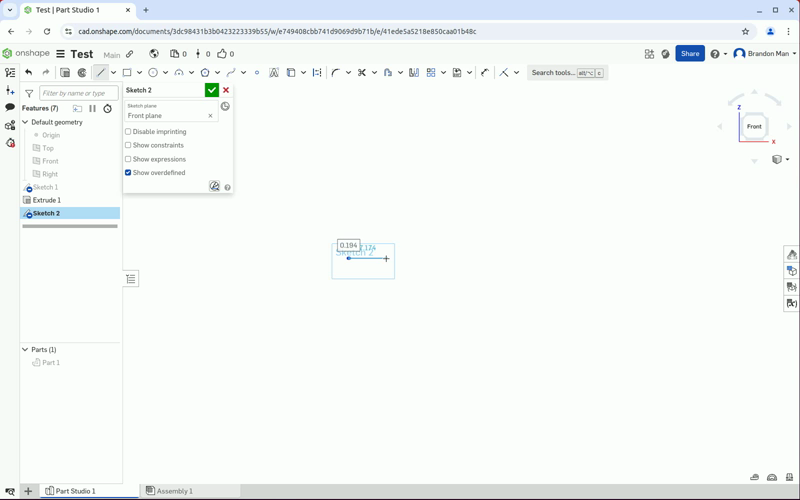
click(386, 258)
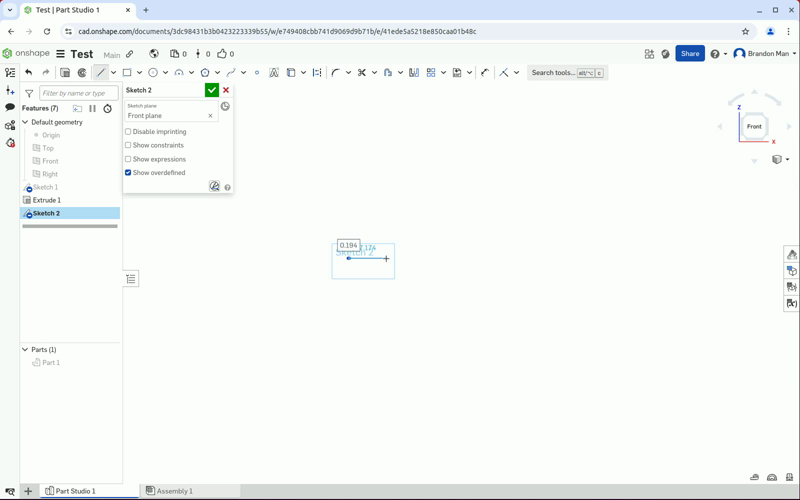
key_up(shift)
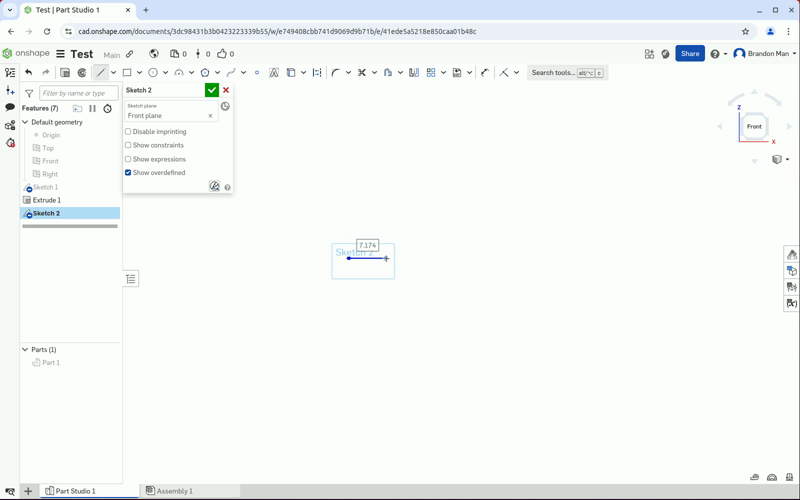
key_down(shift)
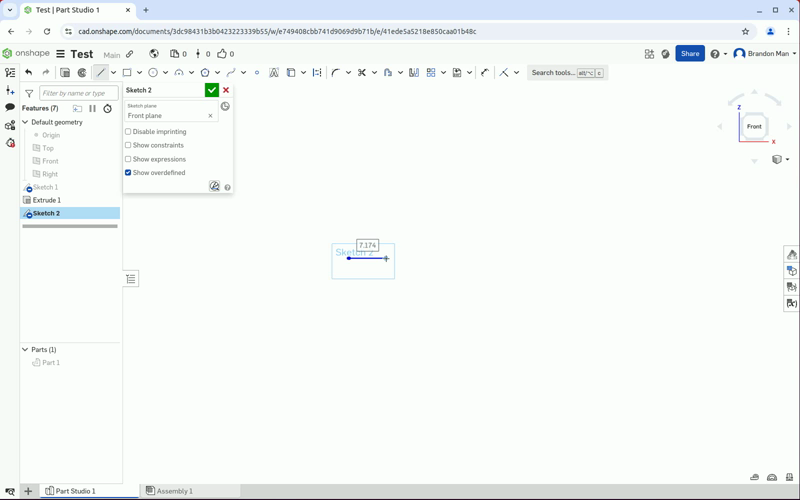
mouse_move(416, 258)
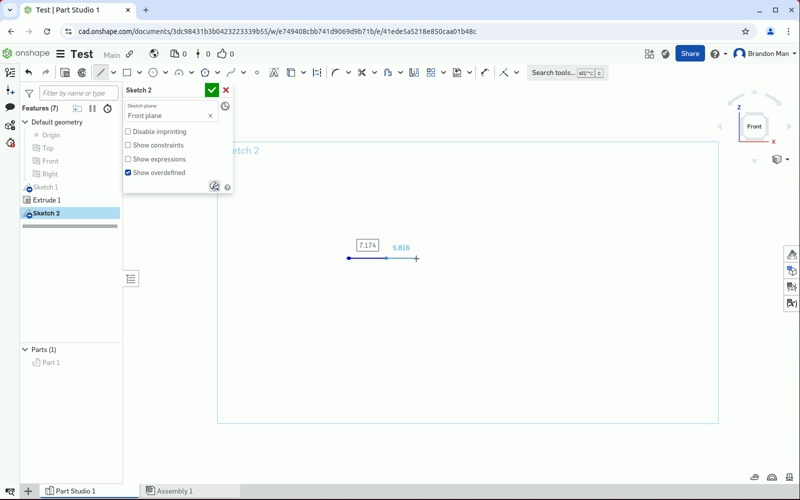
mouse_move(387, 258)
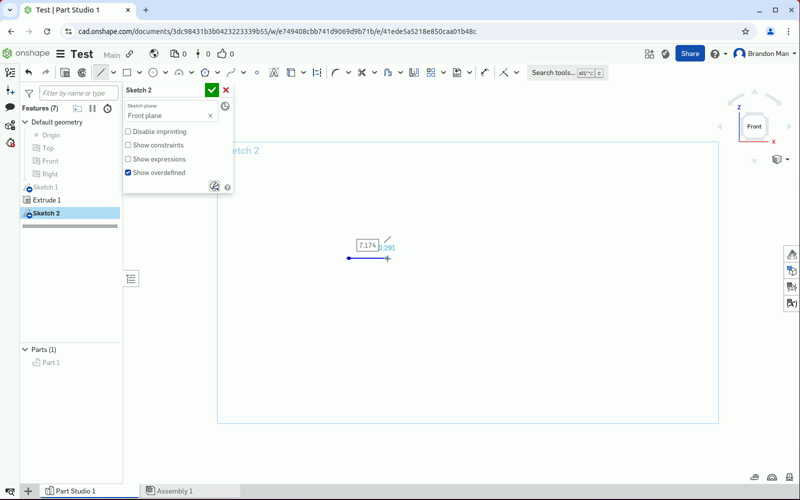
scroll(6)
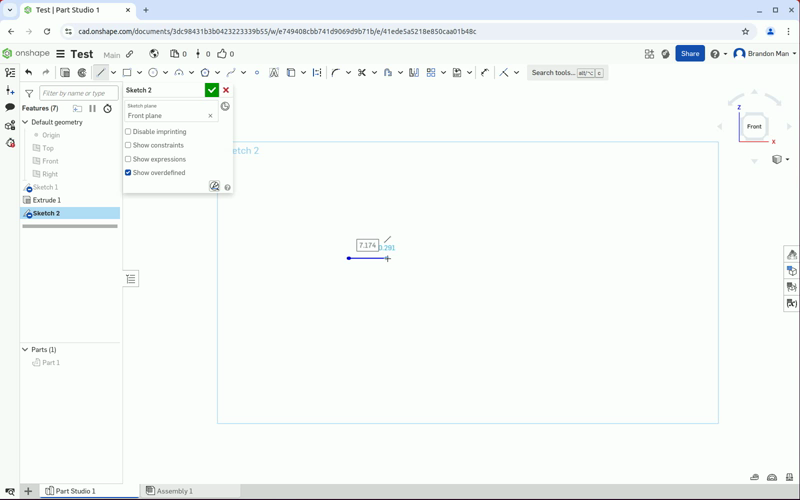
scroll(6)
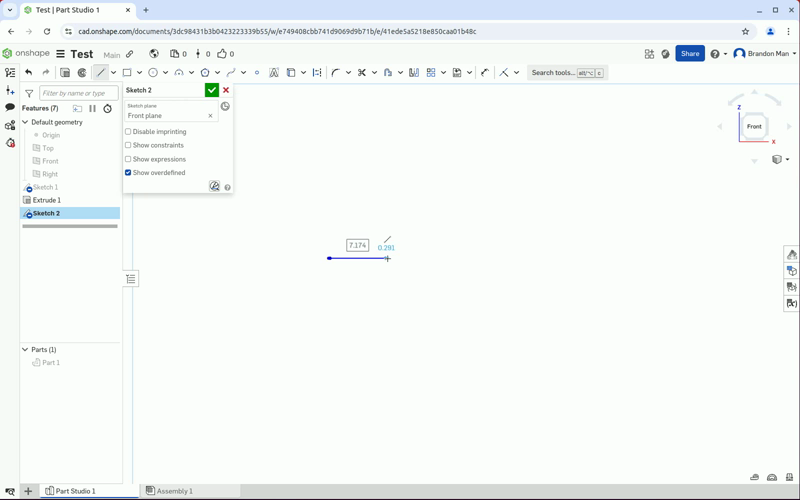
scroll(6)
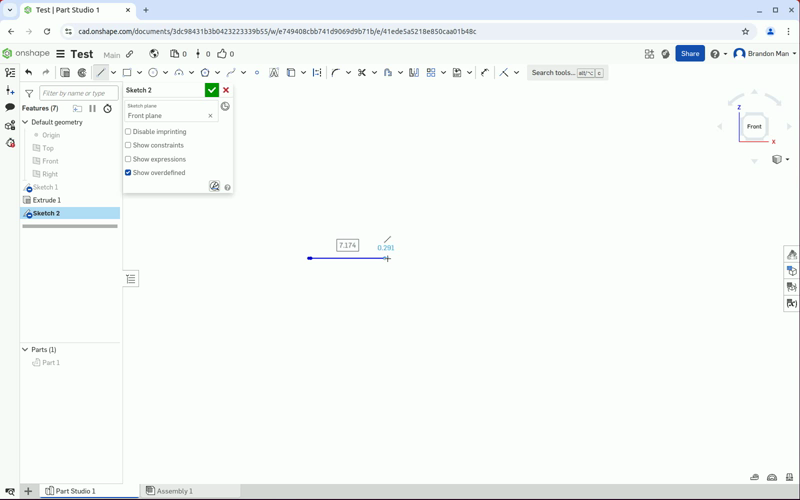
scroll(6)
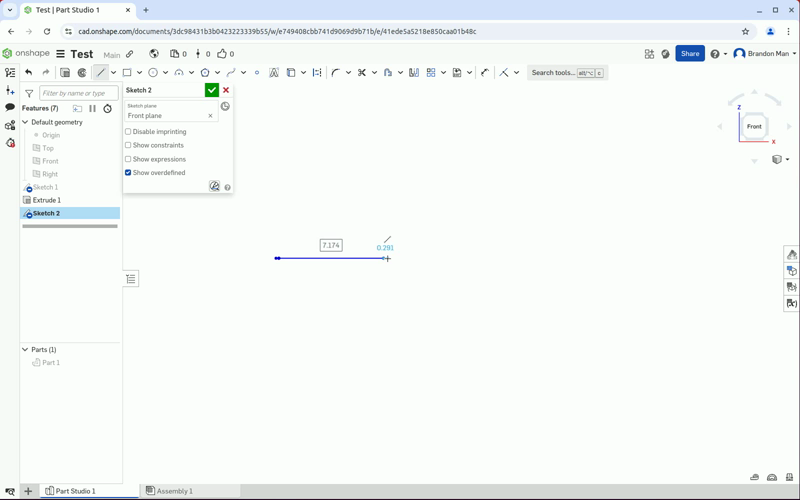
scroll(6)
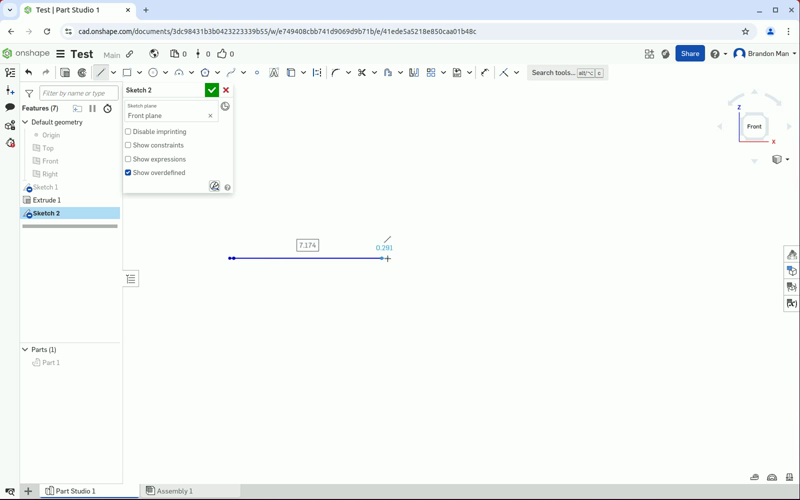
scroll(6)
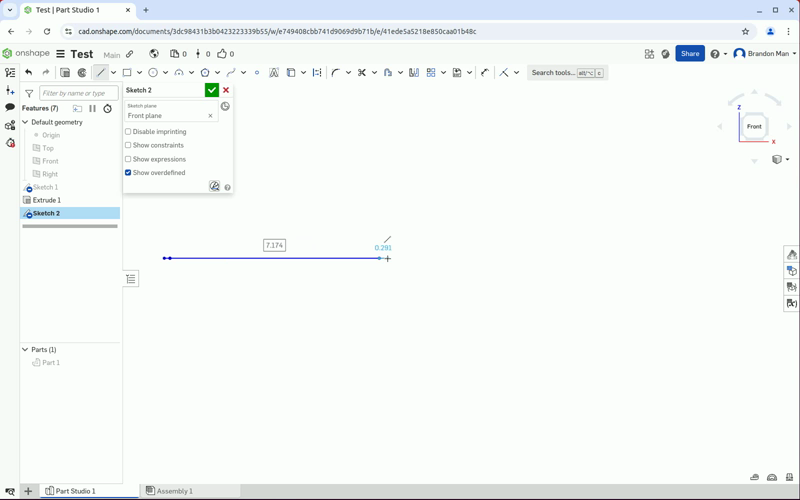
scroll(6)
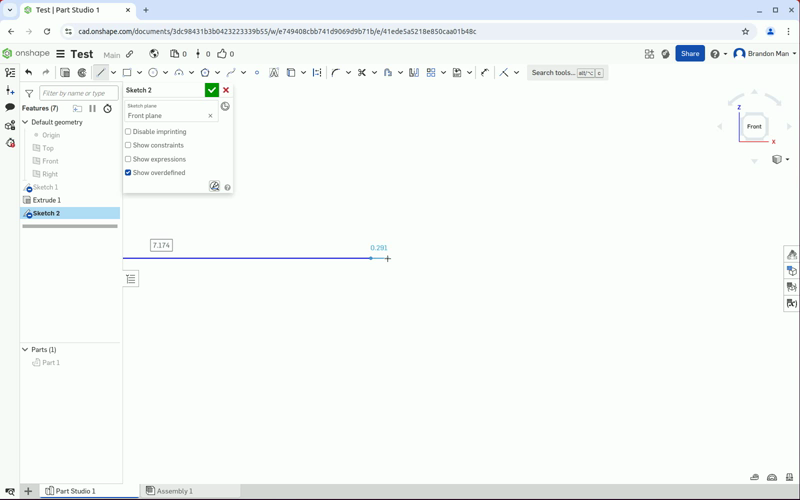
click(387, 258)
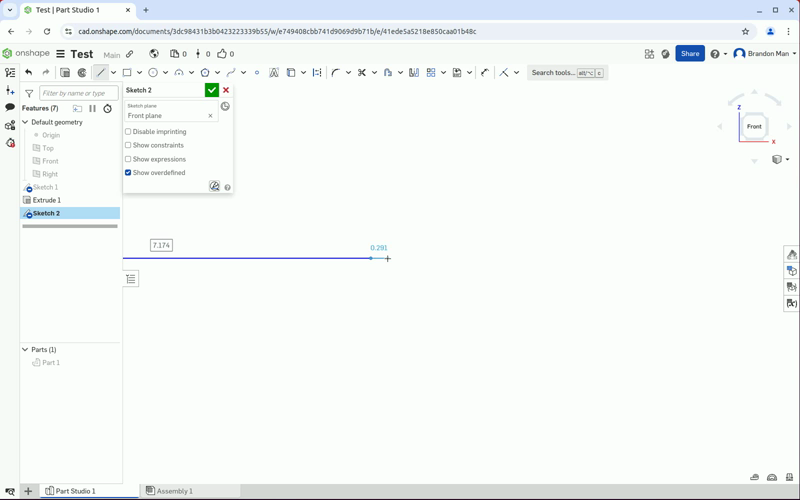
scroll(-6)
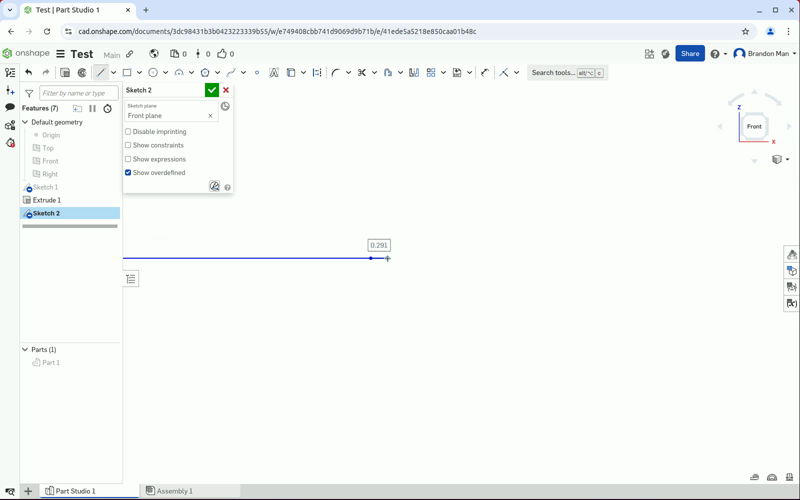
scroll(-6)
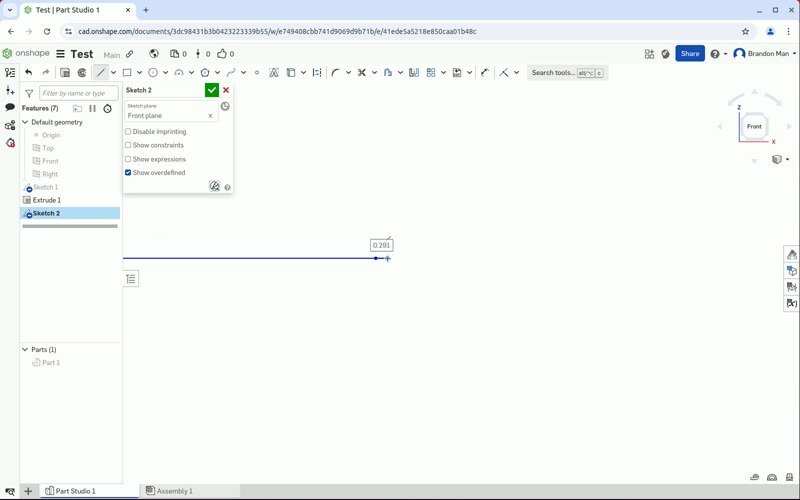
scroll(-6)
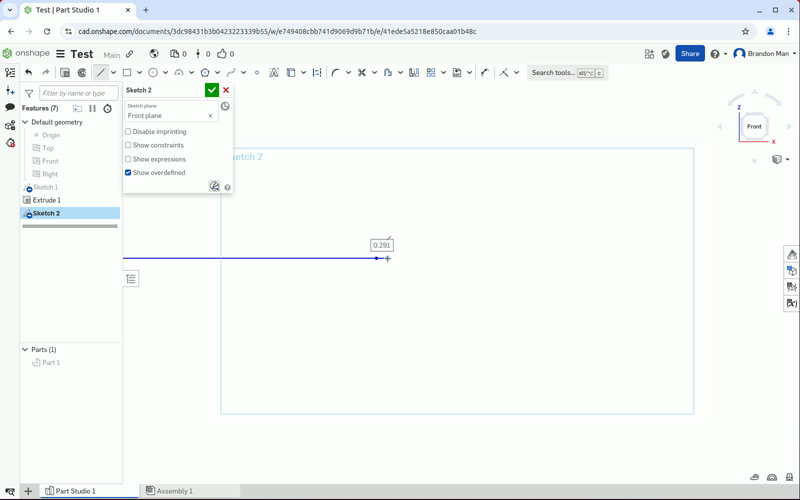
scroll(-6)
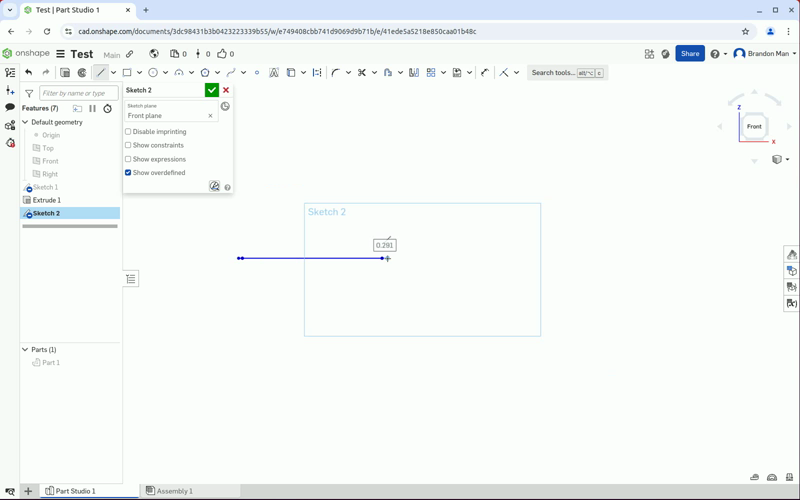
scroll(-6)
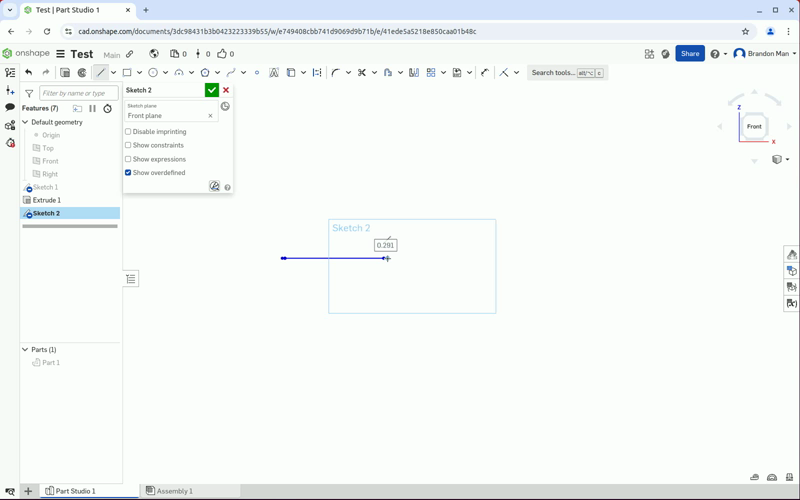
scroll(-6)
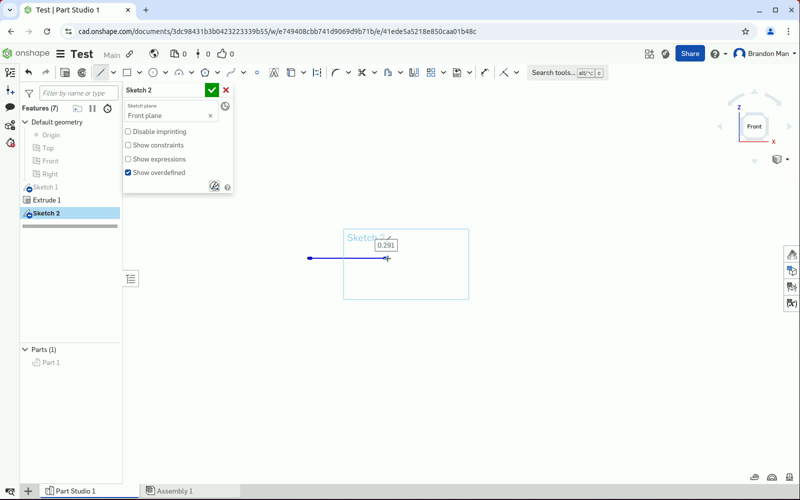
scroll(-6)
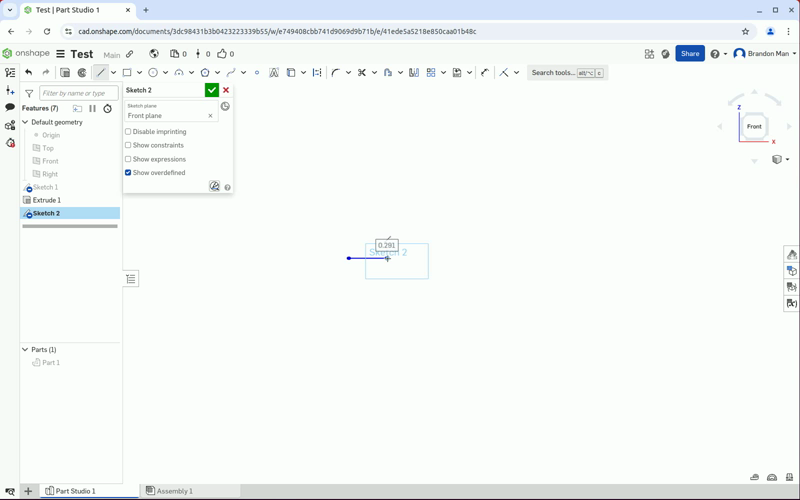
key_up(shift)
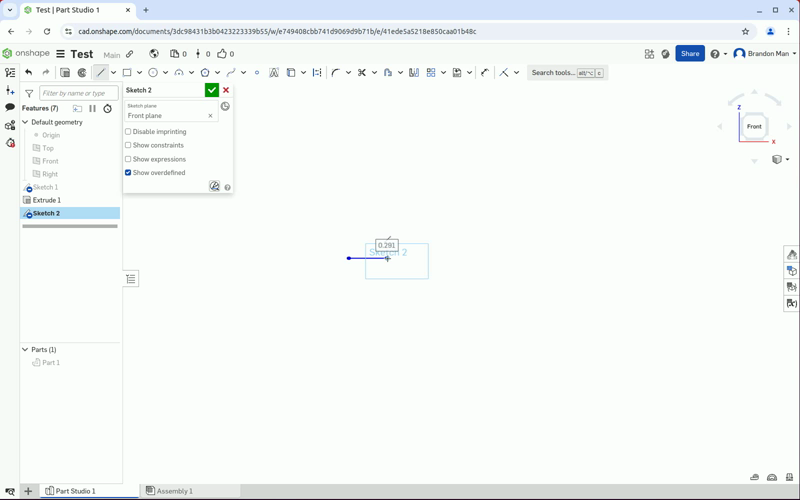
key_down(shift)
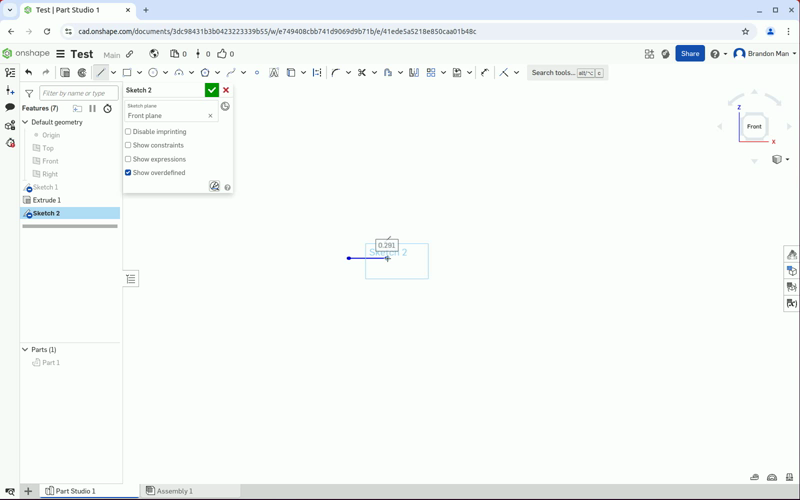
mouse_move(417, 258)
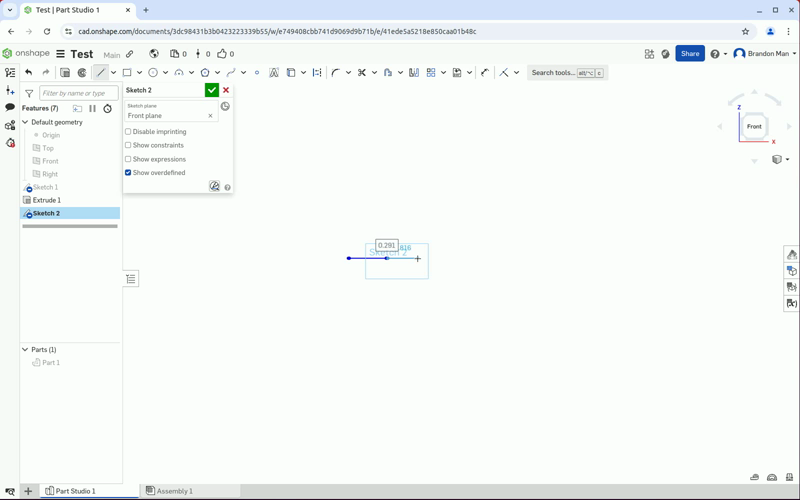
mouse_move(424, 258)
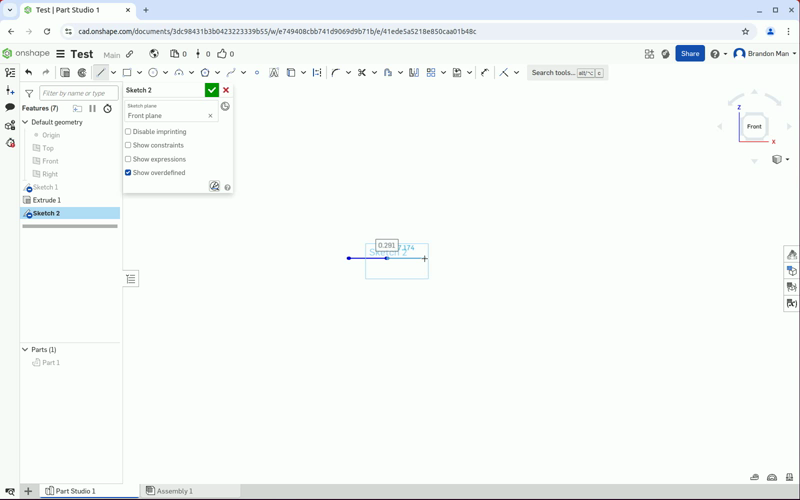
click(424, 258)
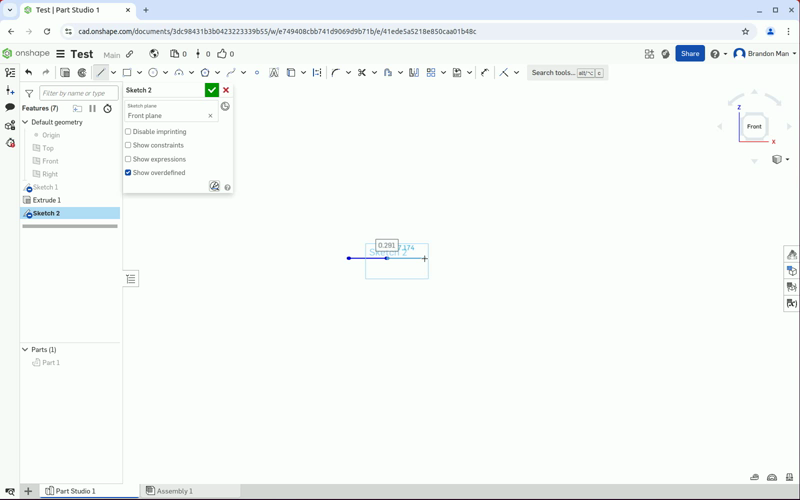
key_up(shift)
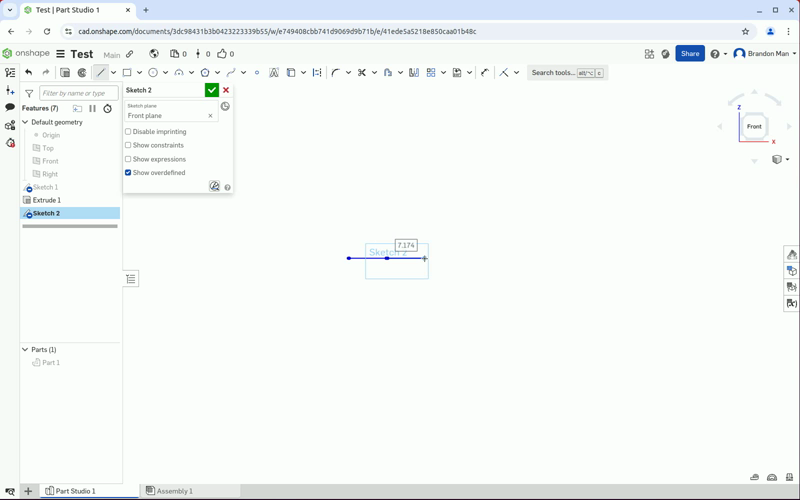
key_down(shift)
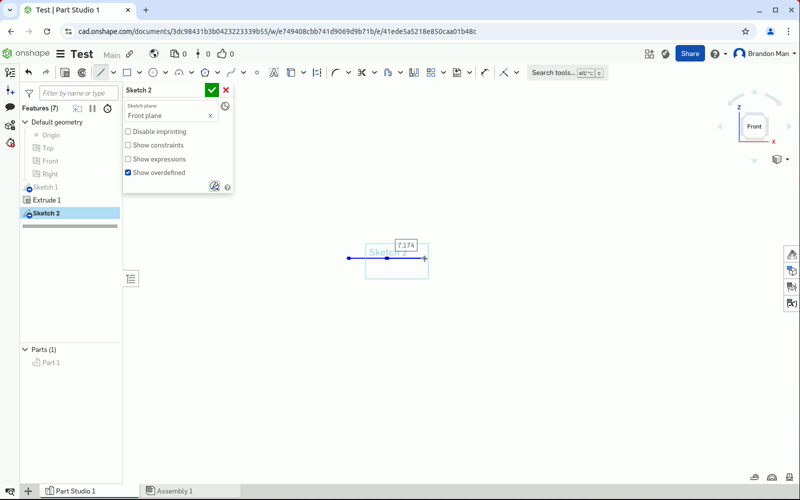
mouse_move(454, 258)
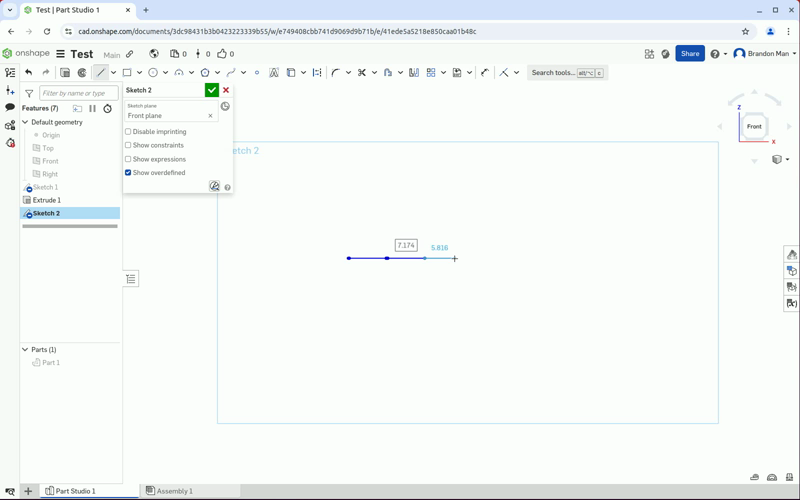
mouse_move(426, 258)
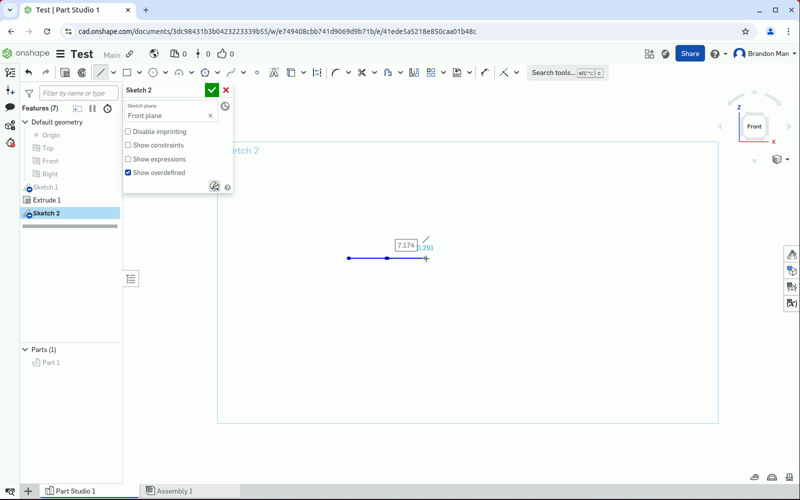
scroll(6)
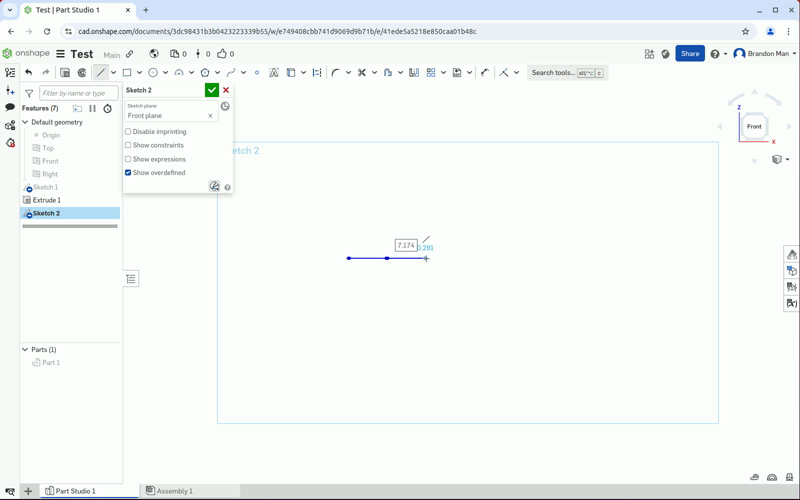
scroll(6)
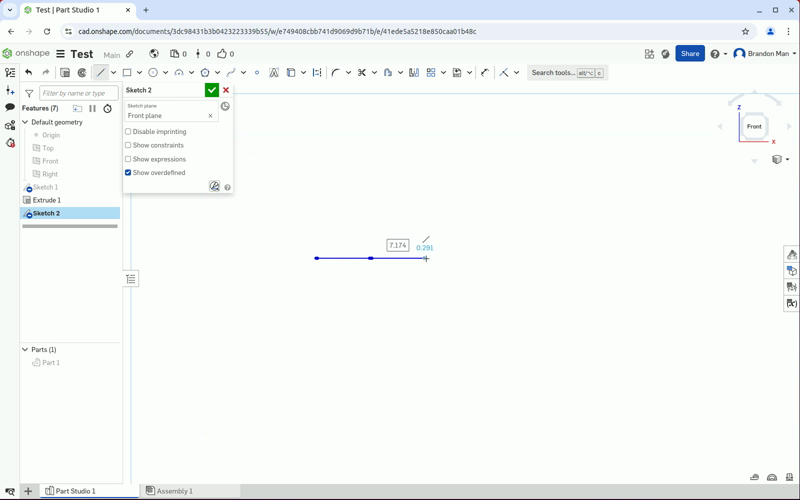
scroll(6)
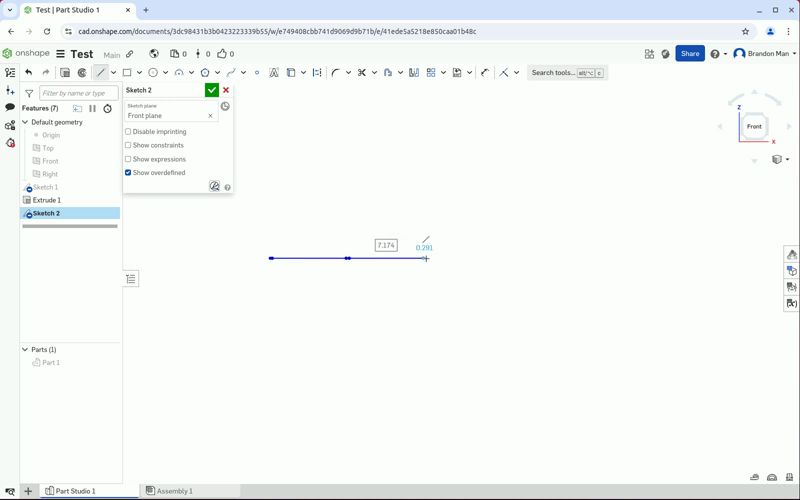
scroll(6)
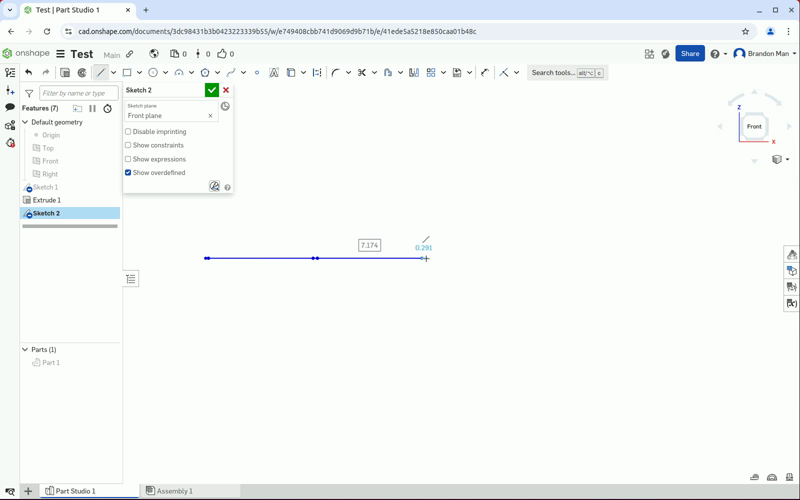
scroll(6)
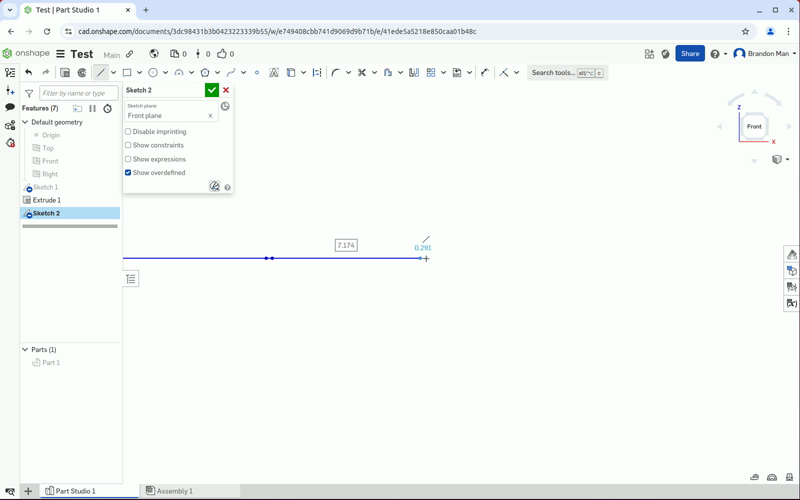
scroll(6)
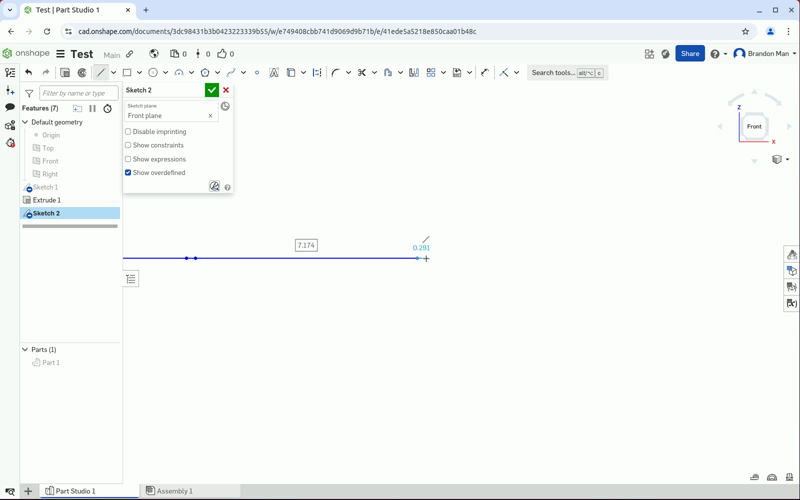
scroll(6)
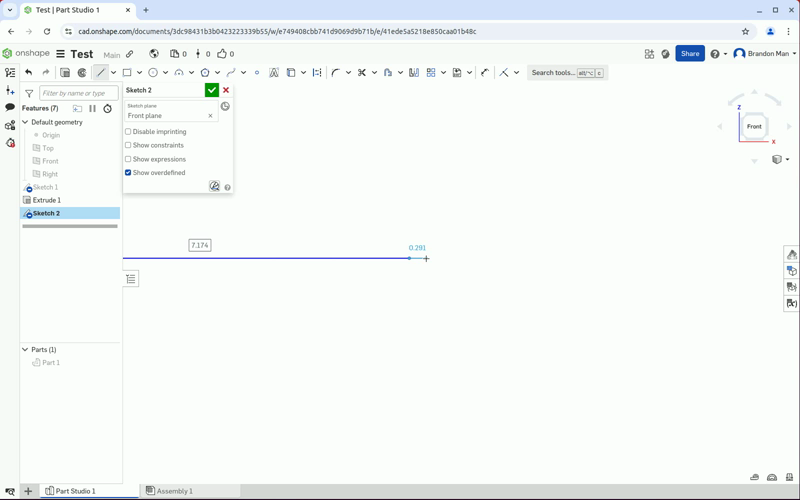
click(426, 258)
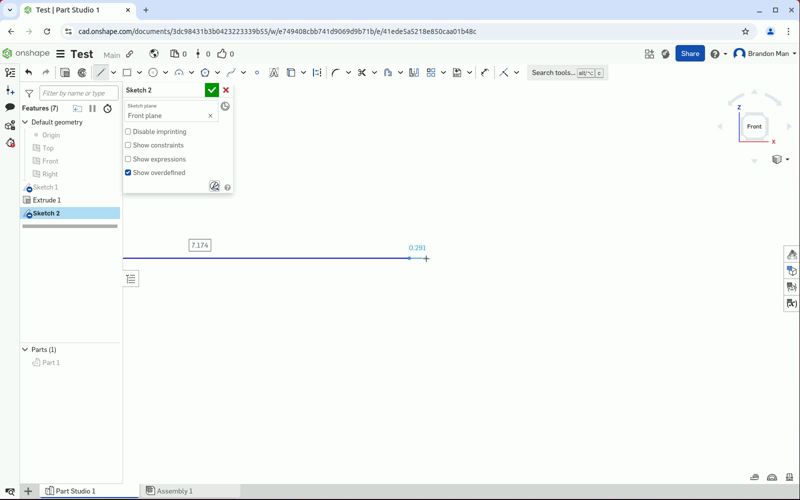
scroll(-6)
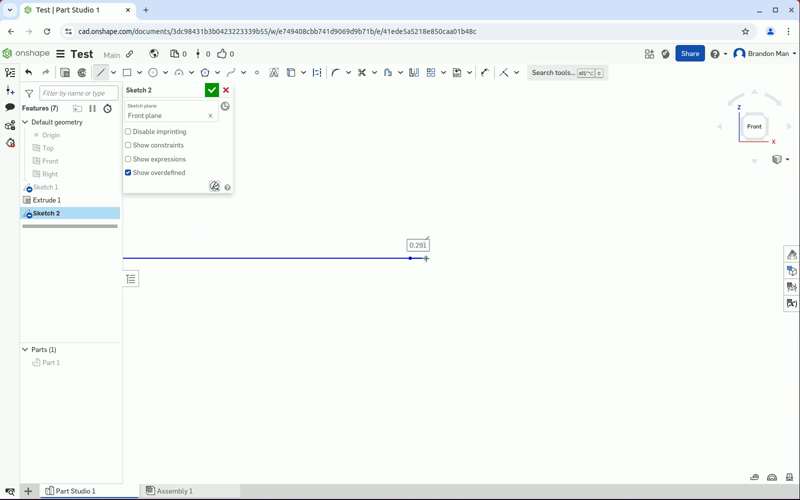
scroll(-6)
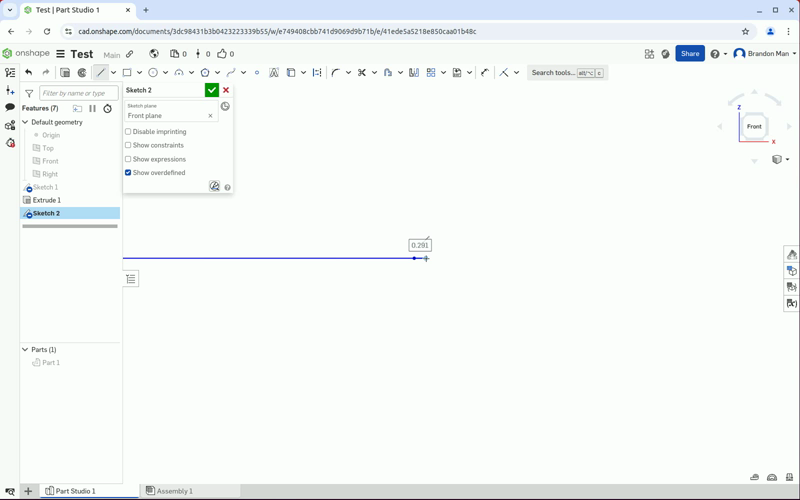
scroll(-6)
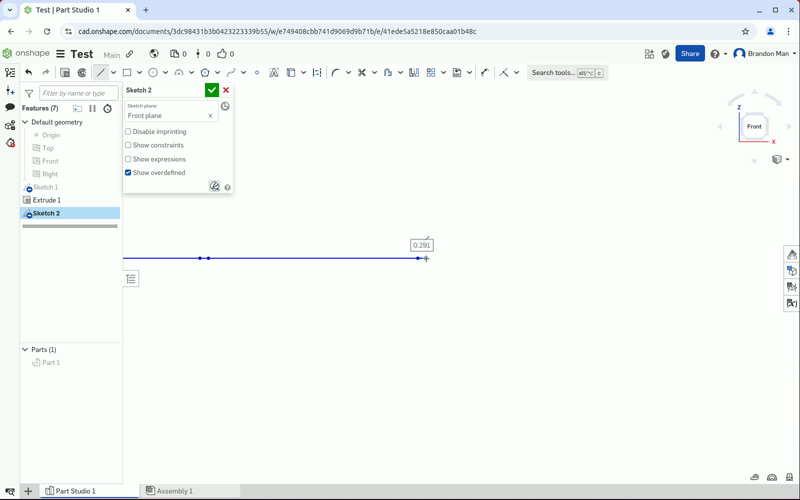
scroll(-6)
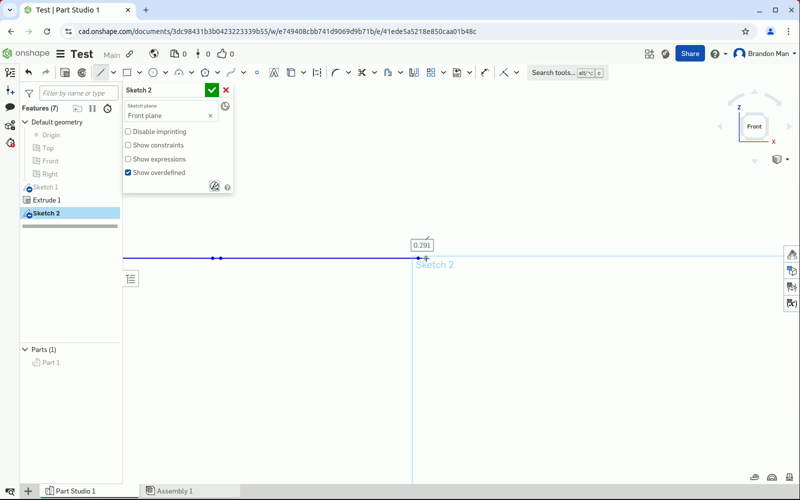
scroll(-6)
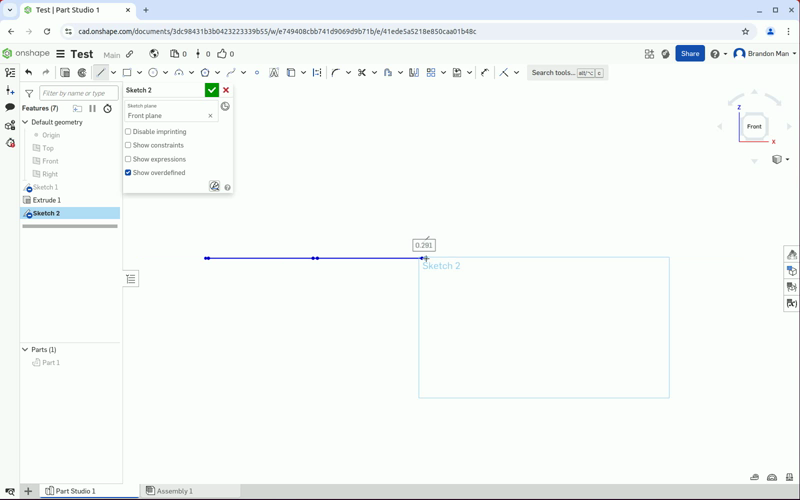
scroll(-6)
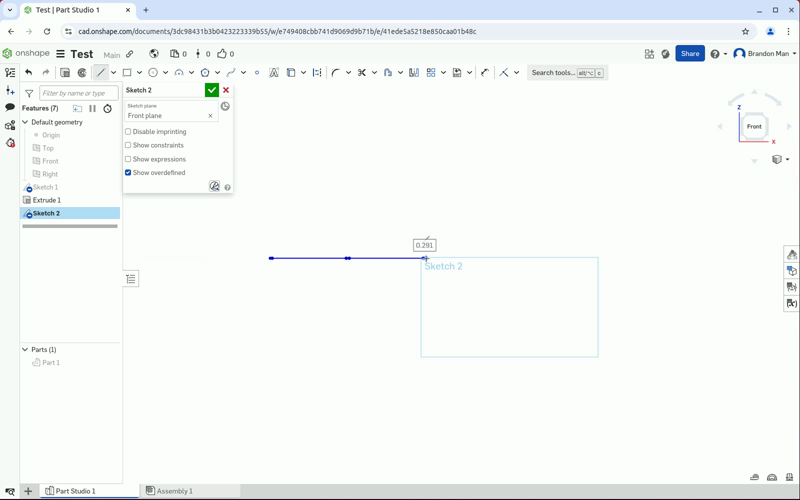
scroll(-6)
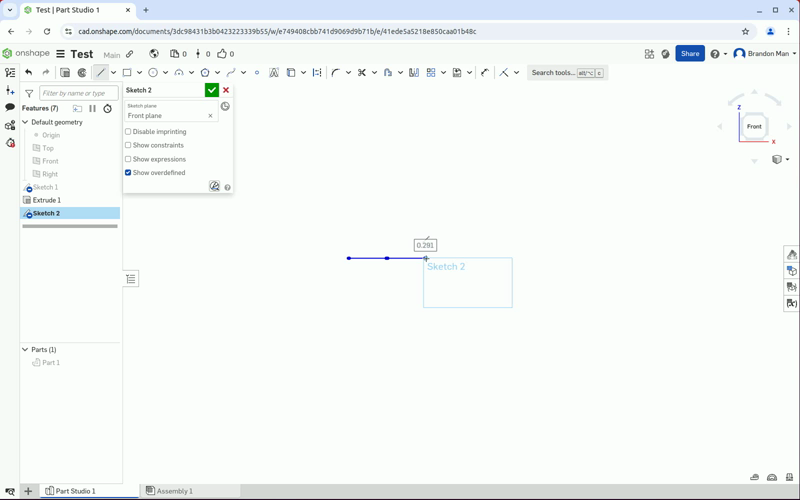
key_up(shift)
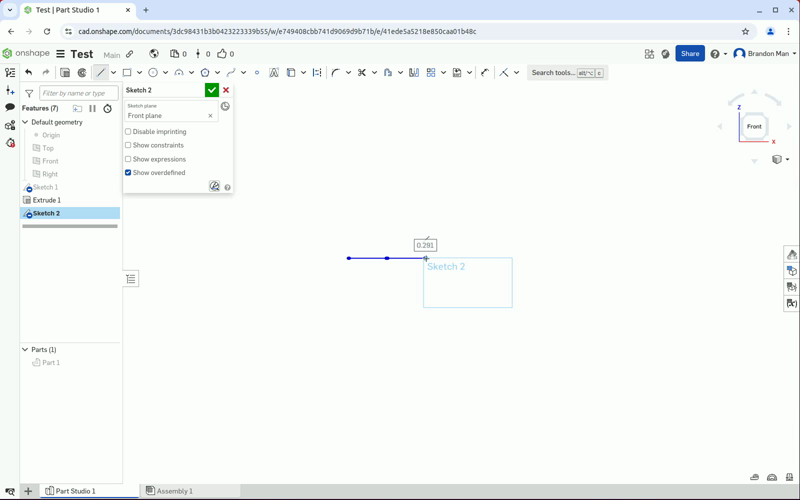
key_down(shift)
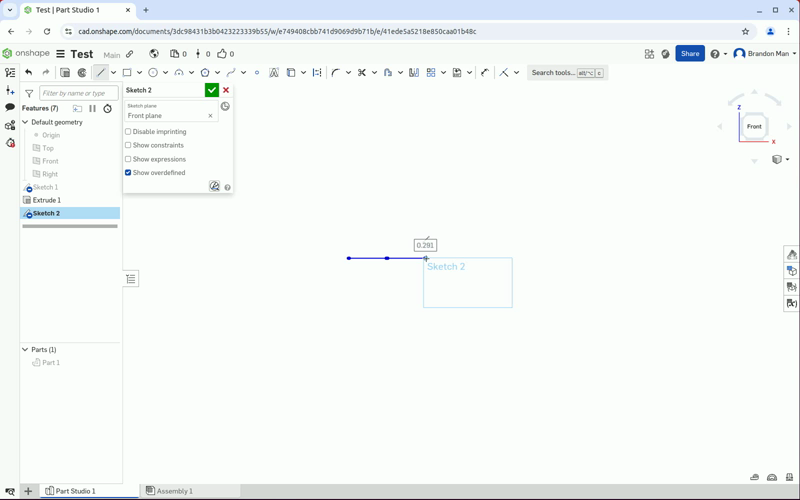
mouse_move(456, 258)
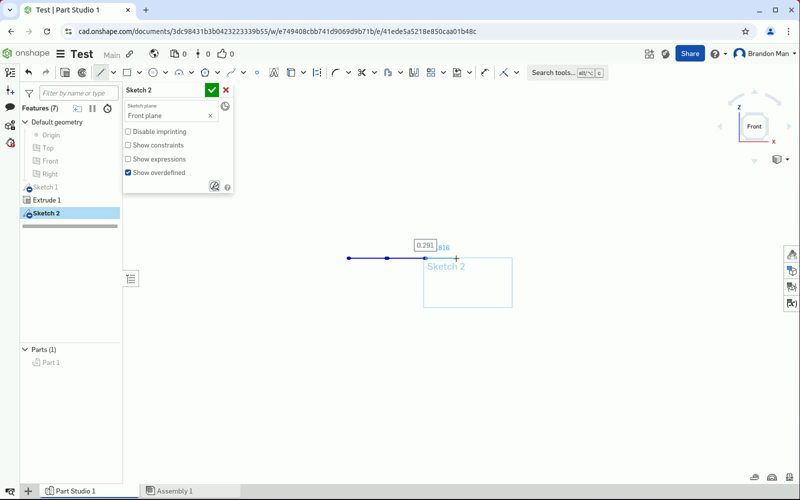
mouse_move(464, 258)
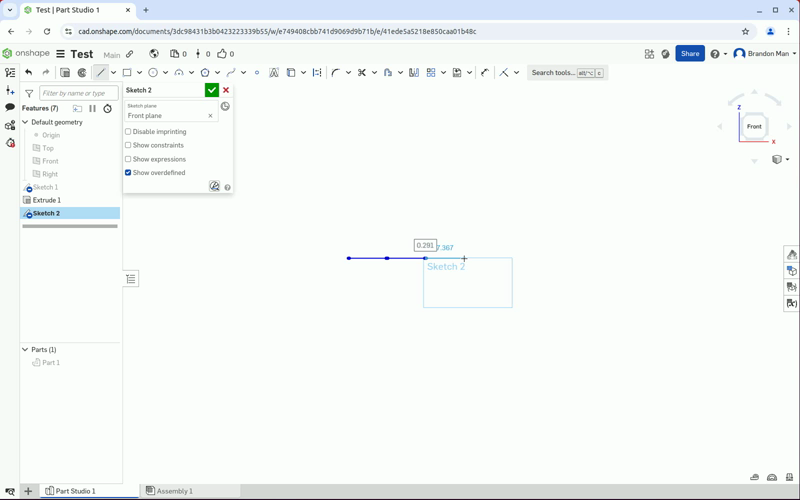
click(464, 258)
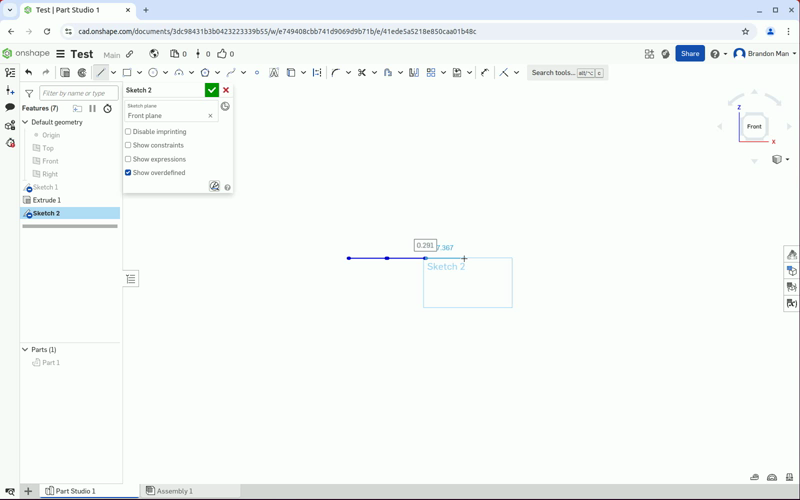
key_up(shift)
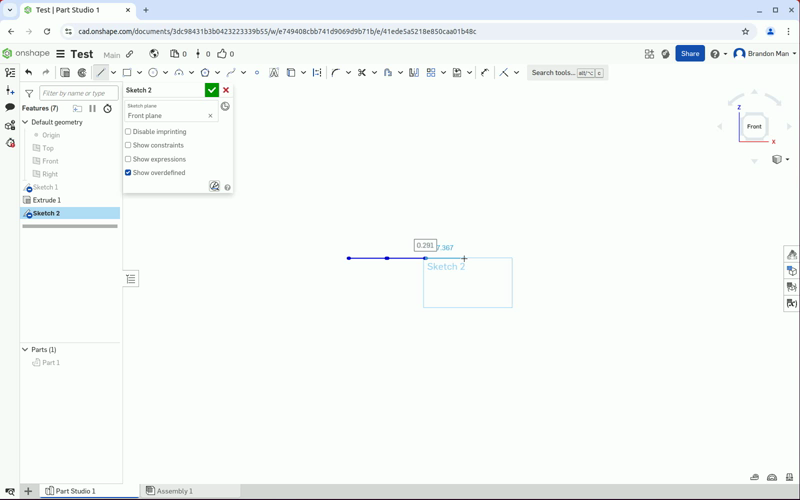
key_down(shift)
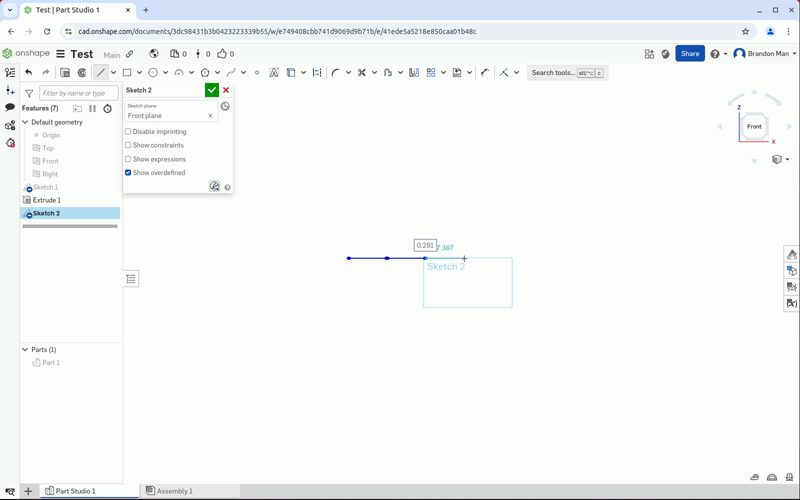
mouse_move(494, 258)
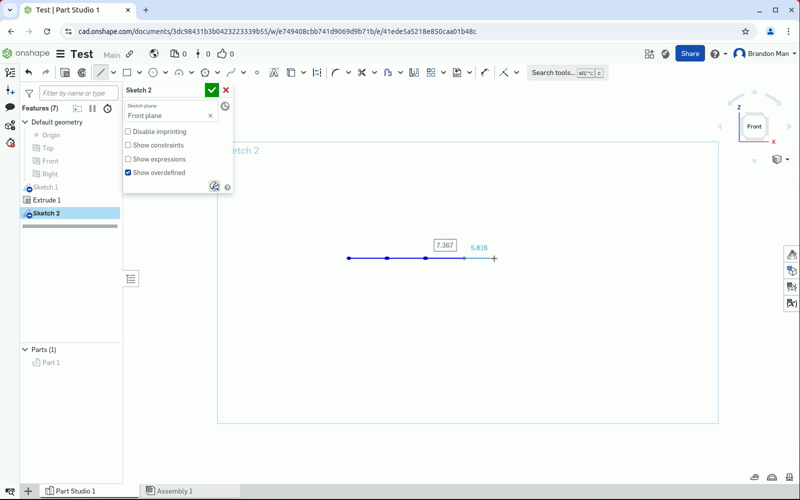
mouse_move(465, 258)
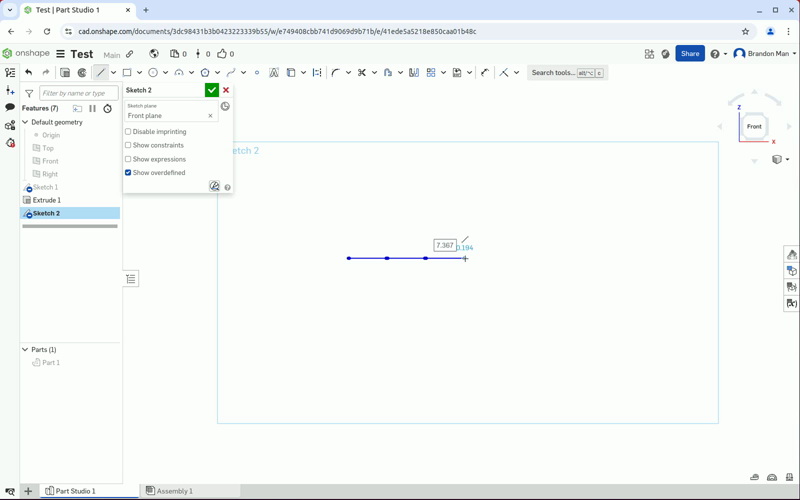
scroll(6)
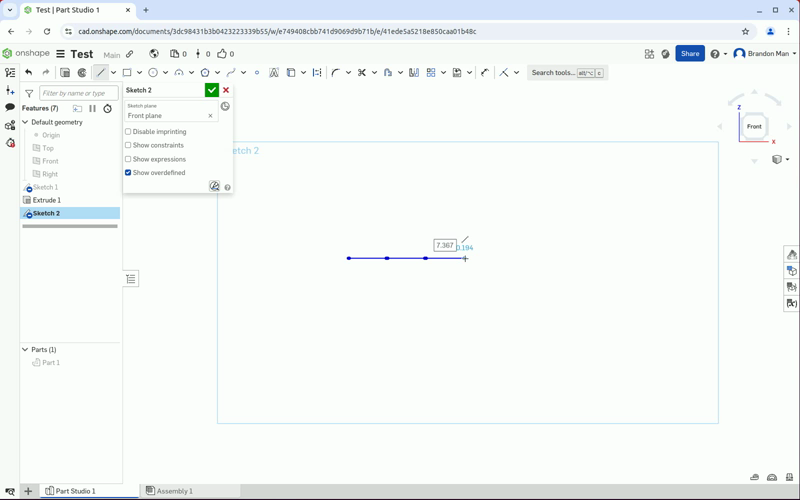
scroll(6)
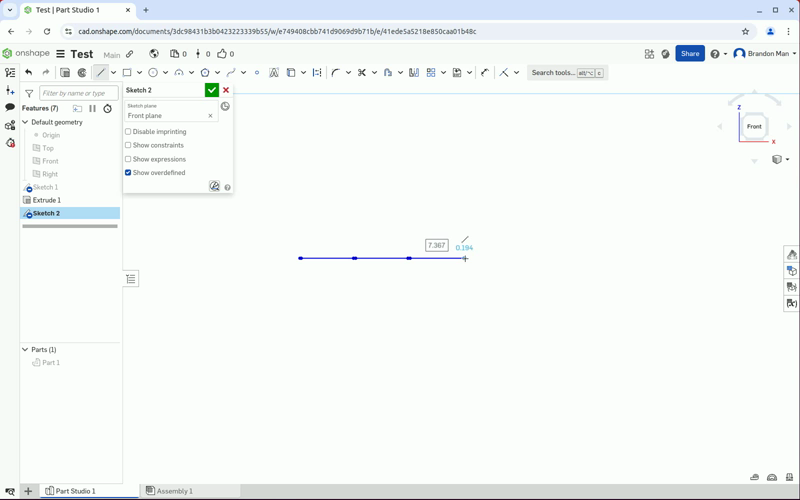
scroll(6)
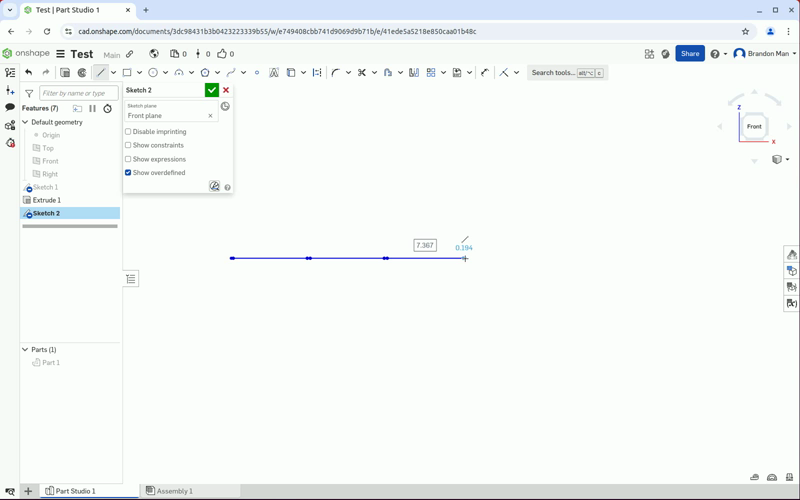
scroll(6)
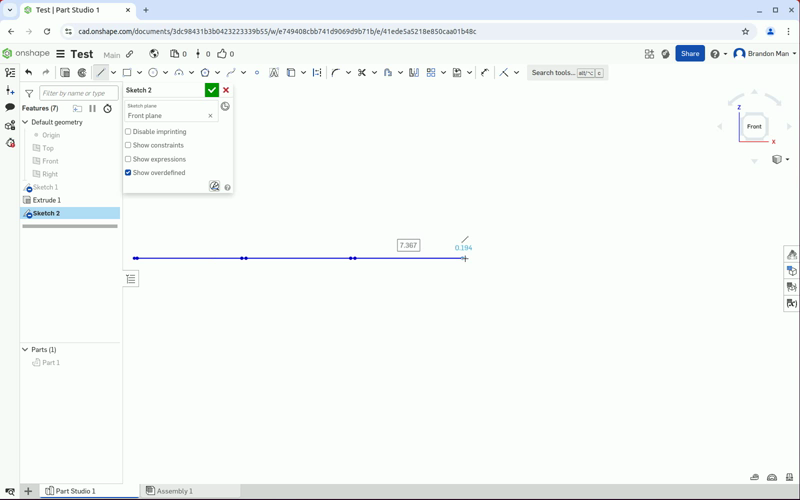
scroll(6)
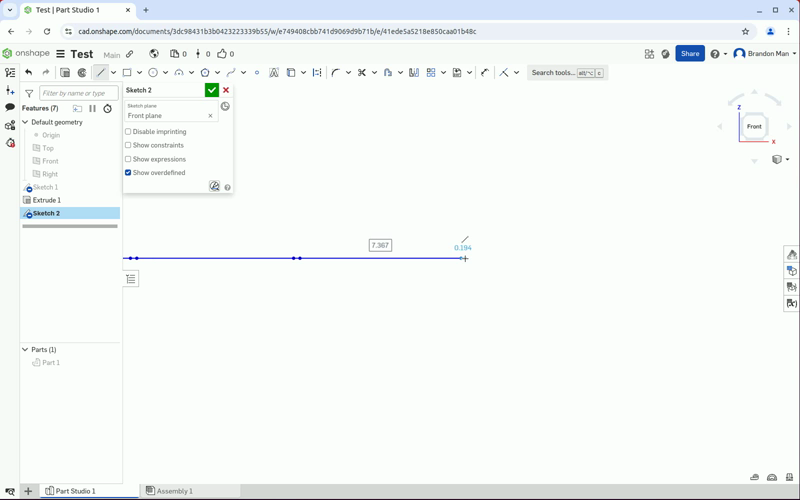
scroll(6)
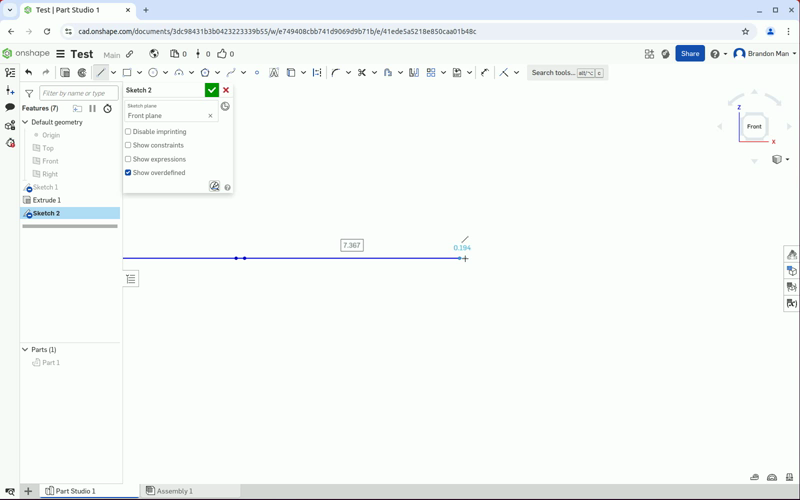
scroll(6)
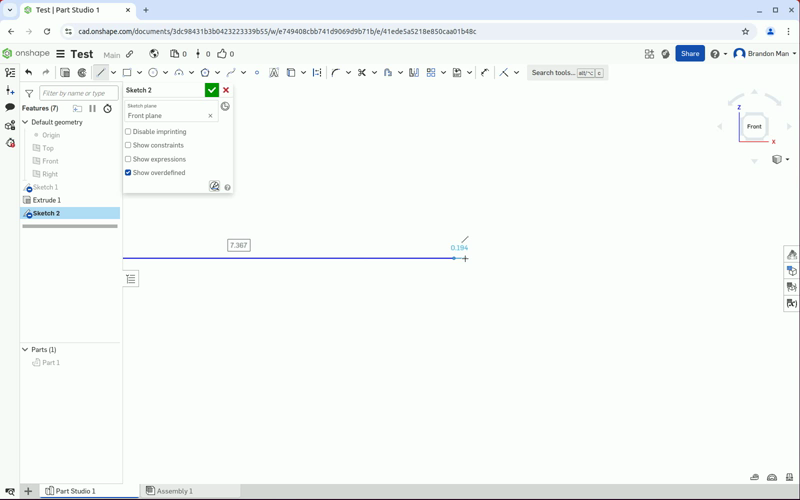
click(465, 258)
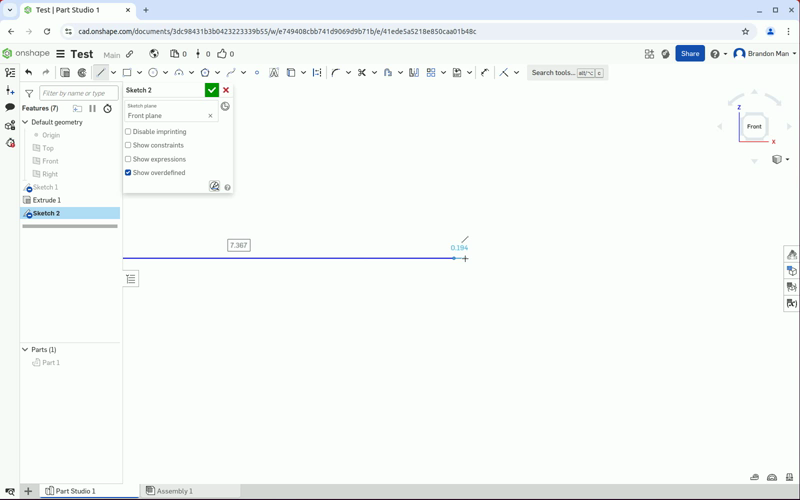
scroll(-6)
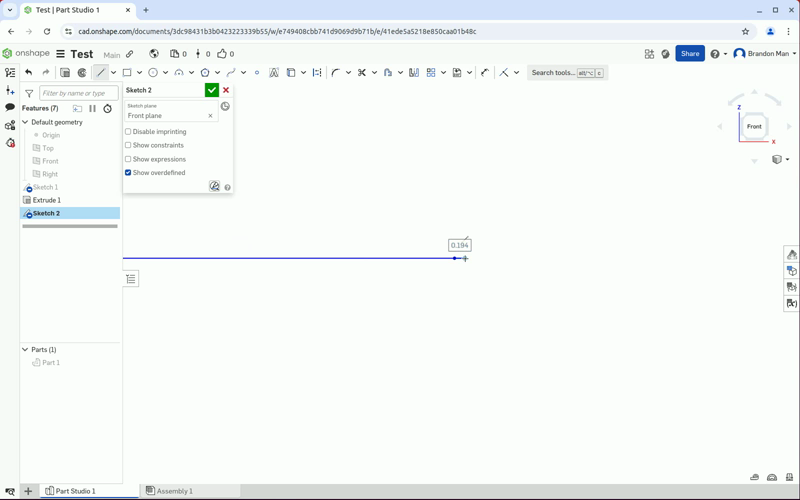
scroll(-6)
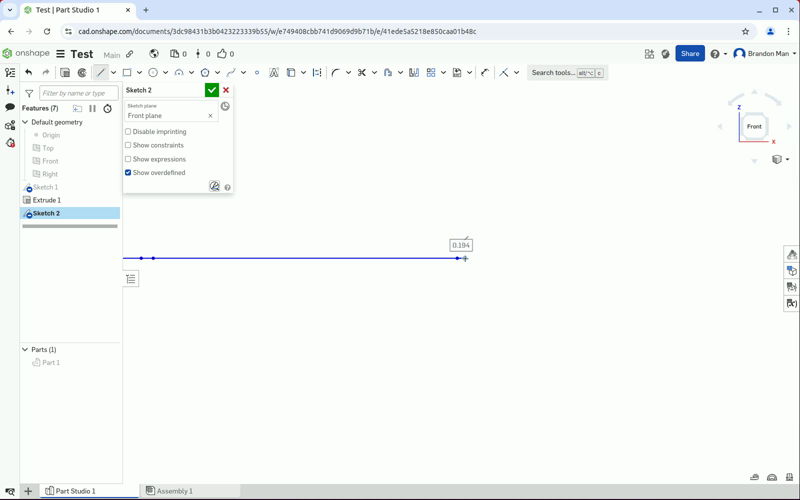
scroll(-6)
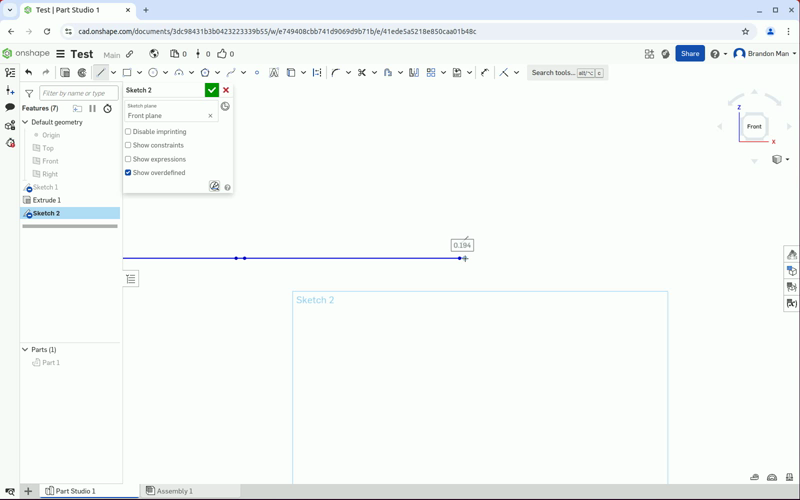
scroll(-6)
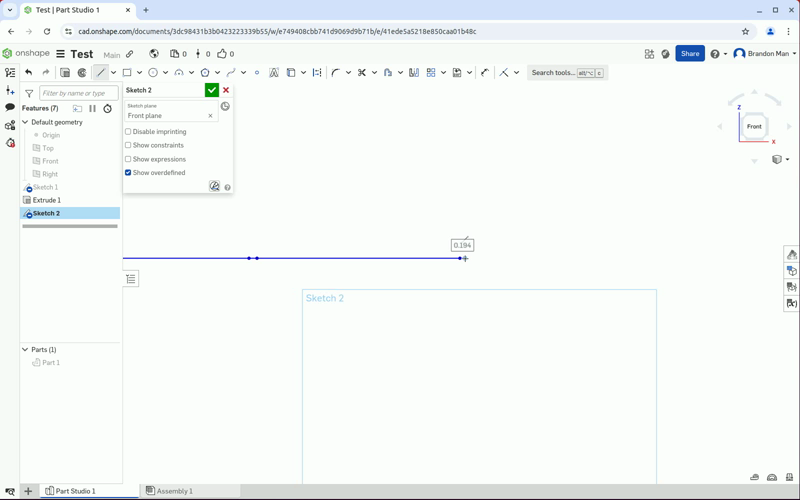
scroll(-6)
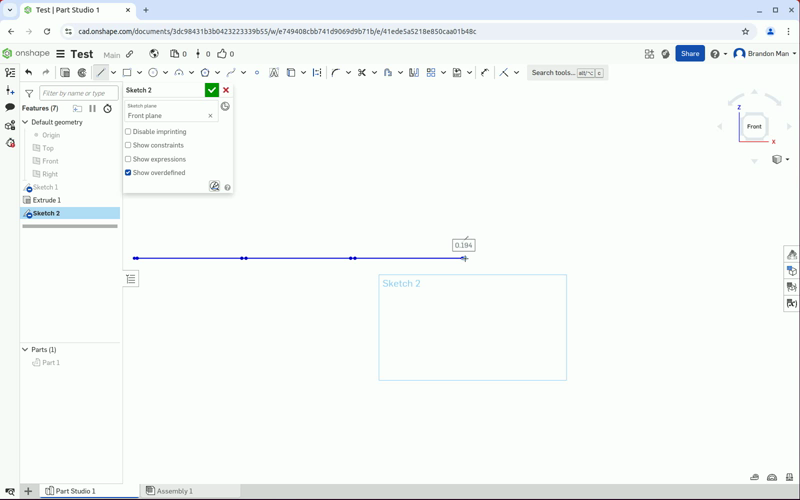
scroll(-6)
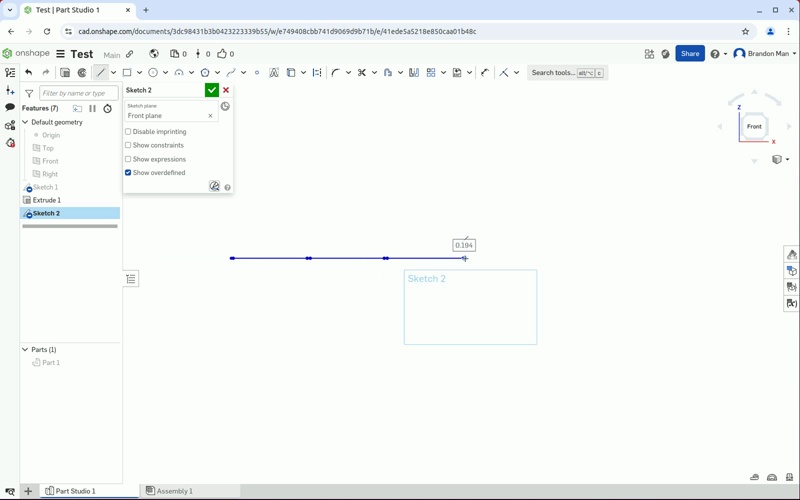
scroll(-6)
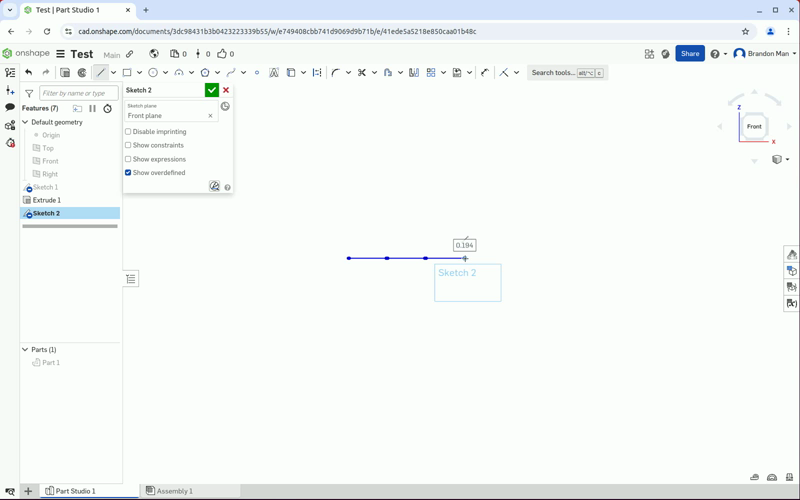
key_up(shift)
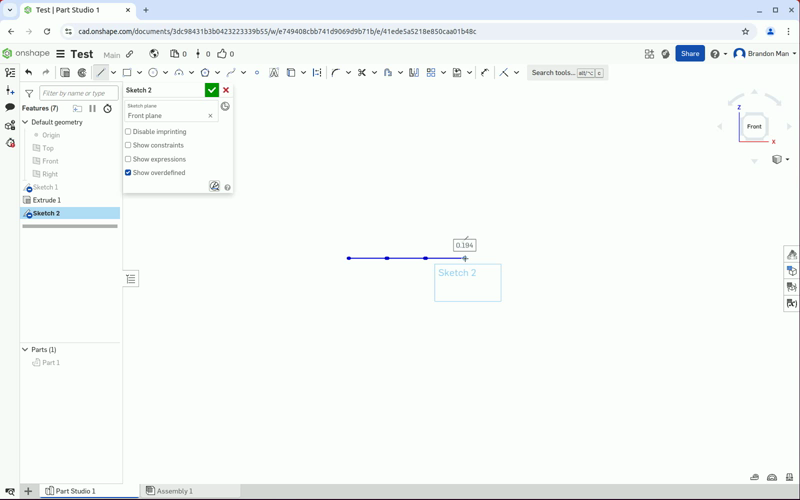
key_down(shift)
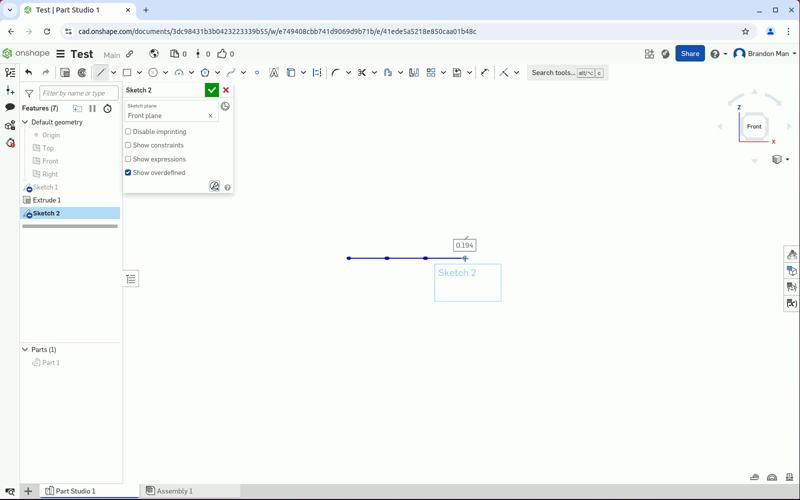
mouse_move(495, 258)
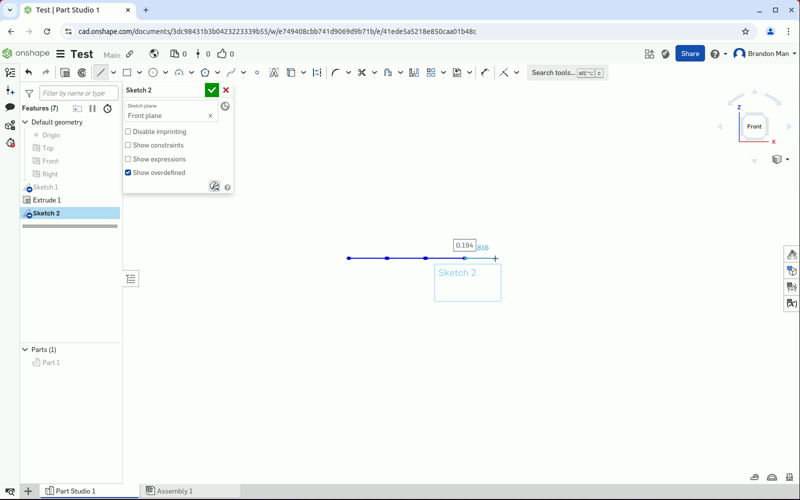
mouse_move(465, 257)
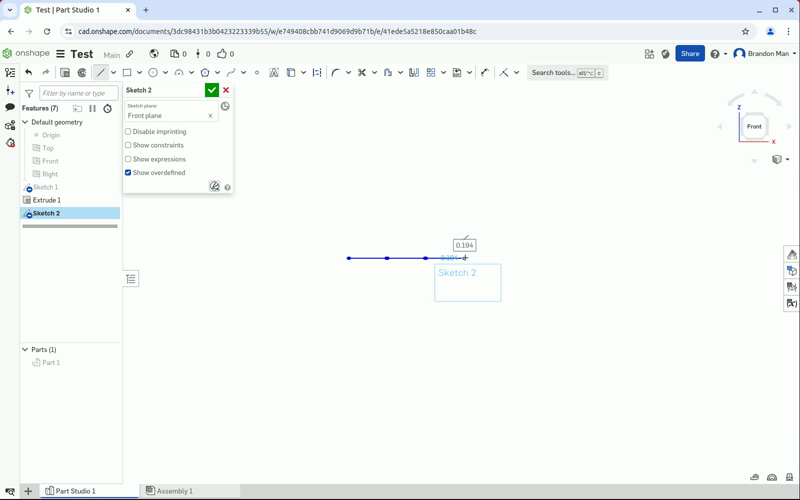
scroll(6)
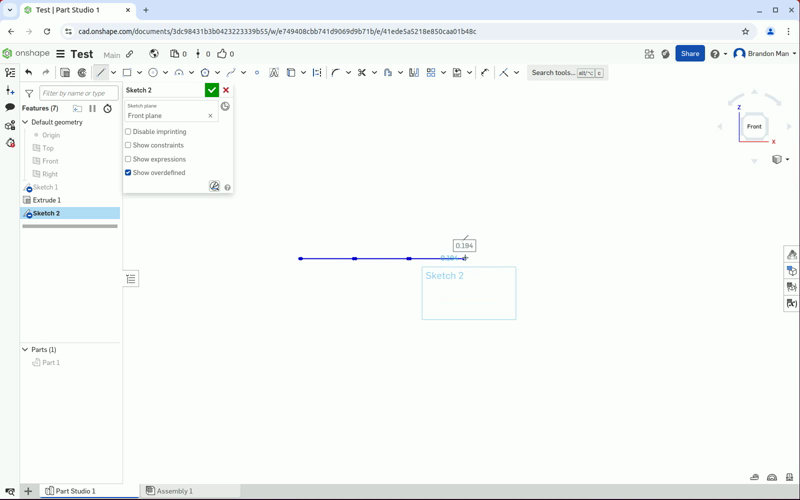
scroll(6)
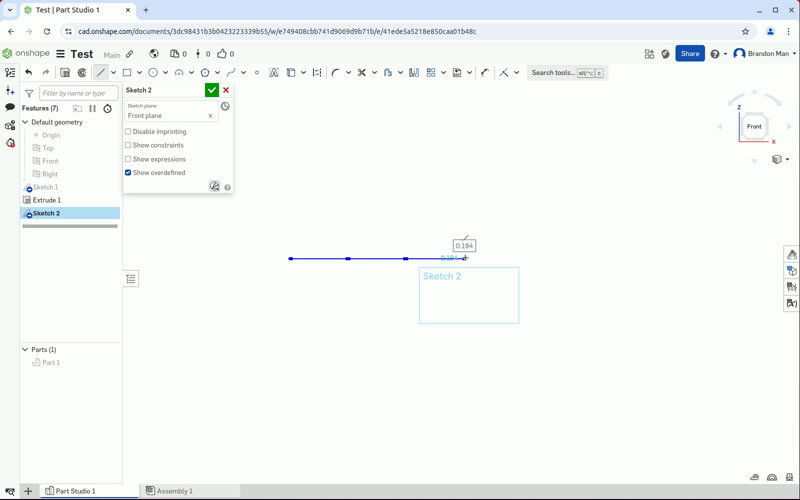
scroll(6)
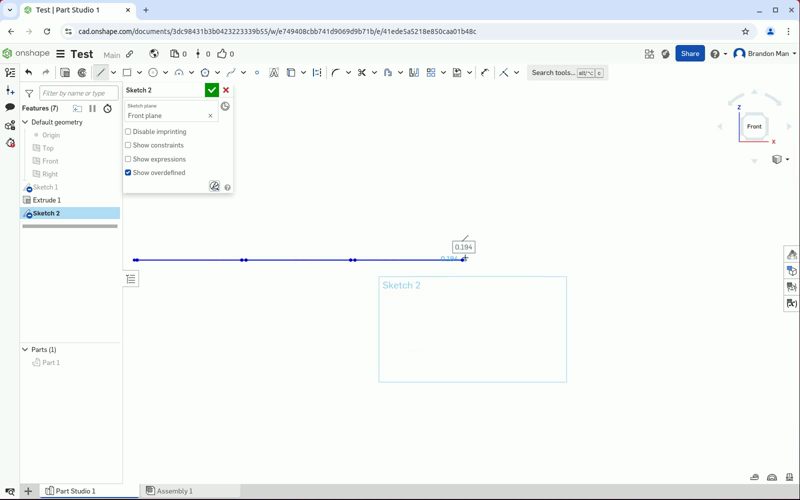
scroll(6)
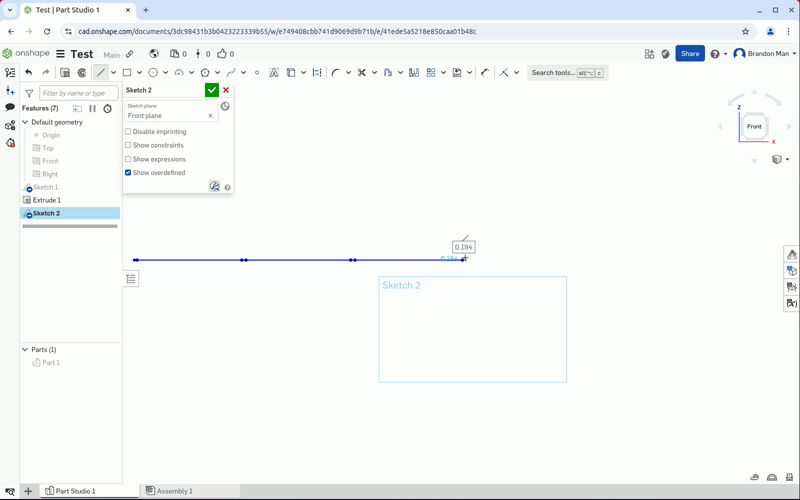
scroll(6)
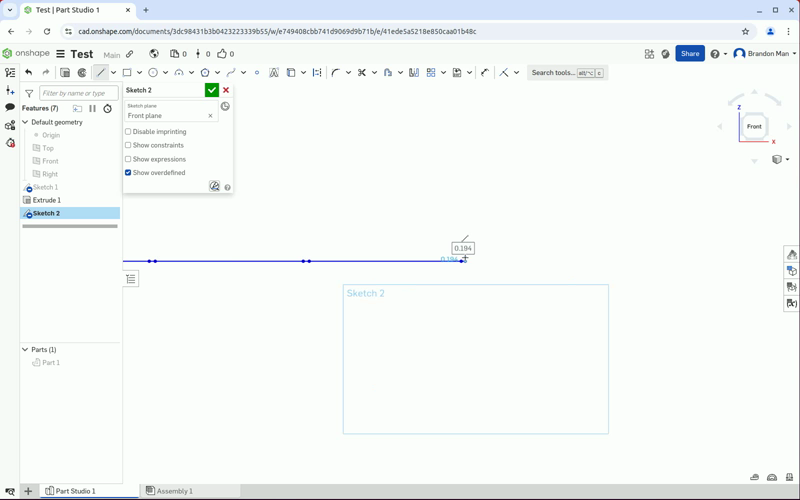
scroll(6)
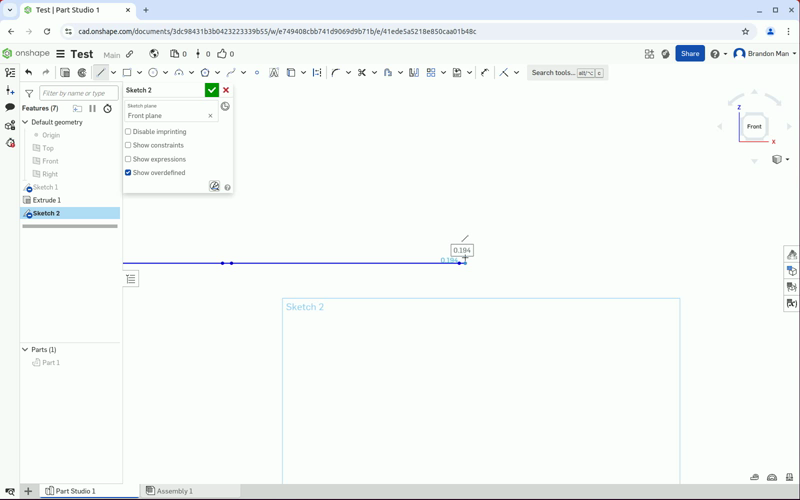
scroll(6)
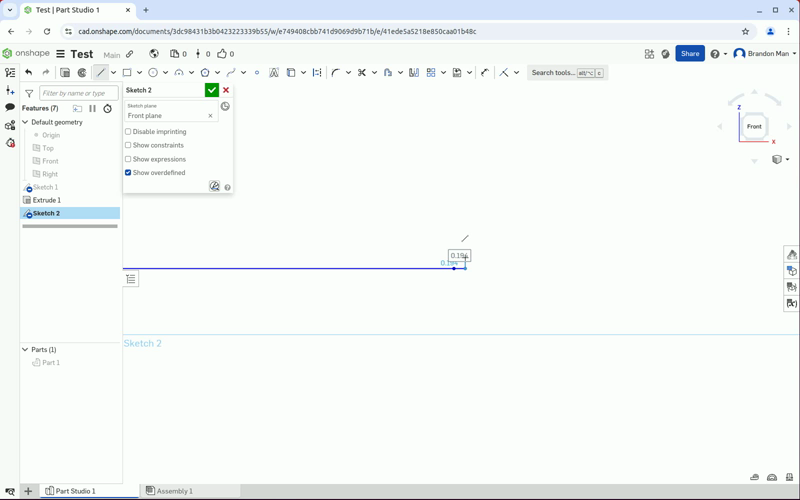
click(465, 257)
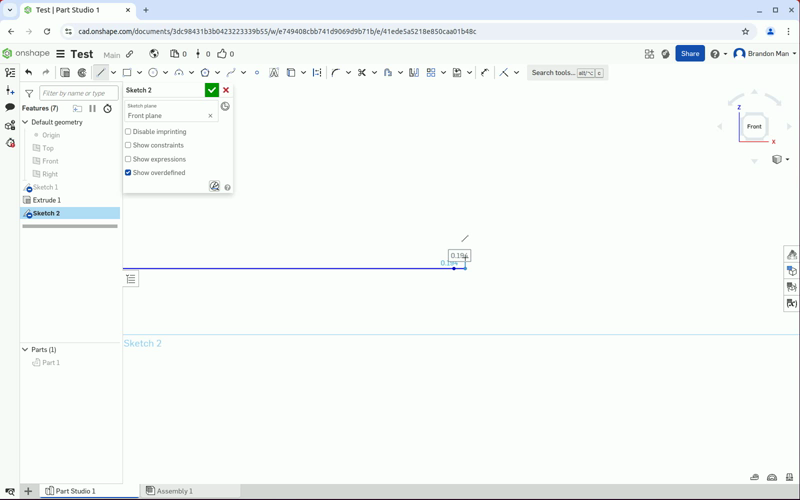
scroll(-6)
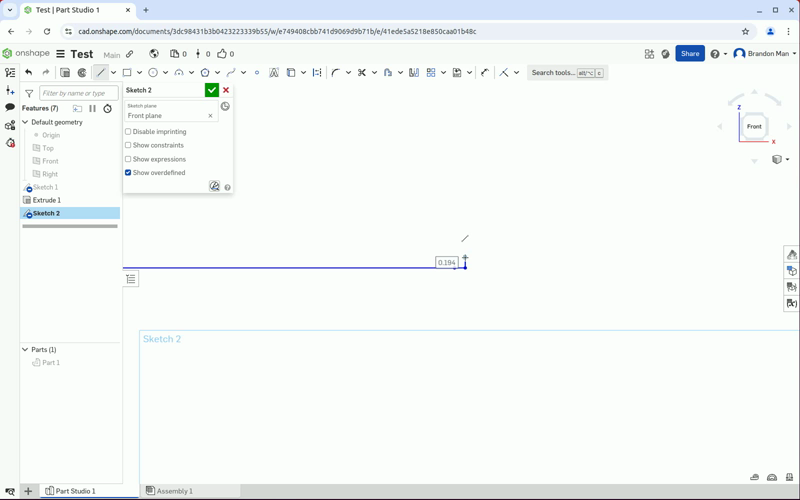
scroll(-6)
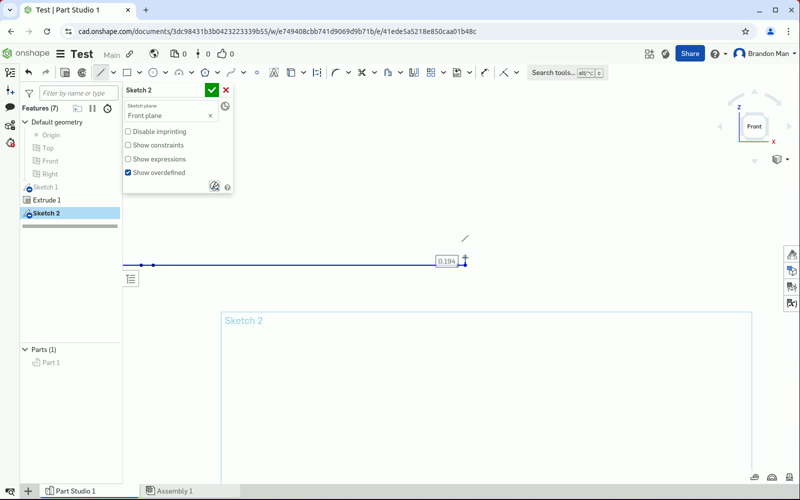
scroll(-6)
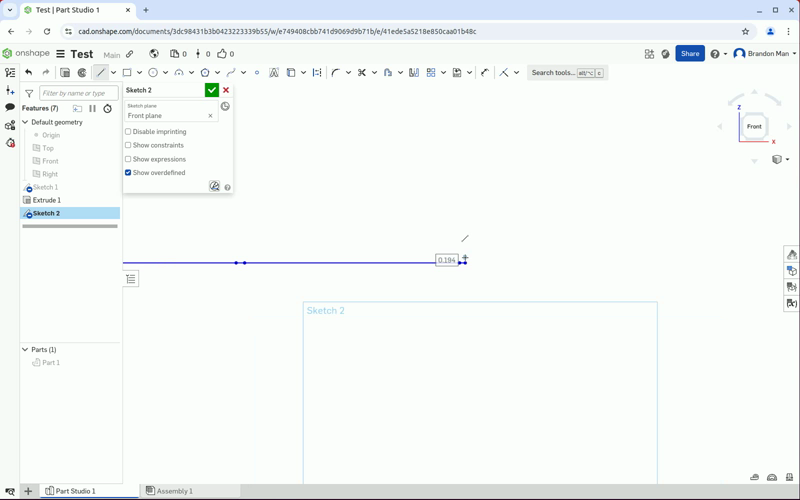
scroll(-6)
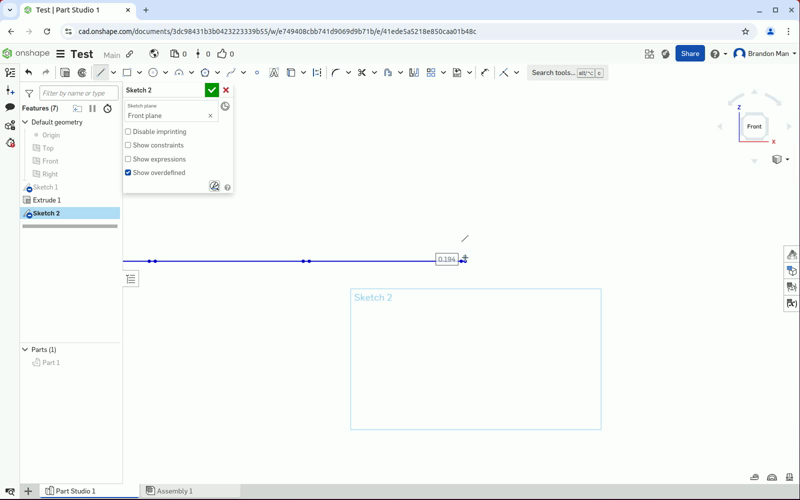
scroll(-6)
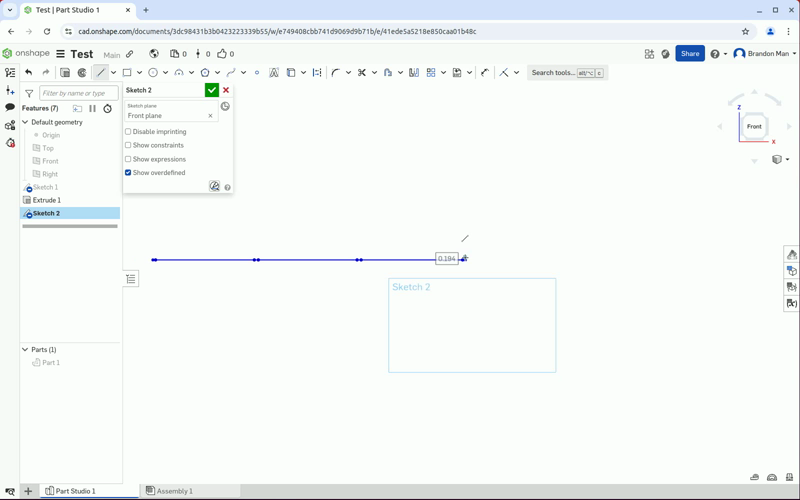
scroll(-6)
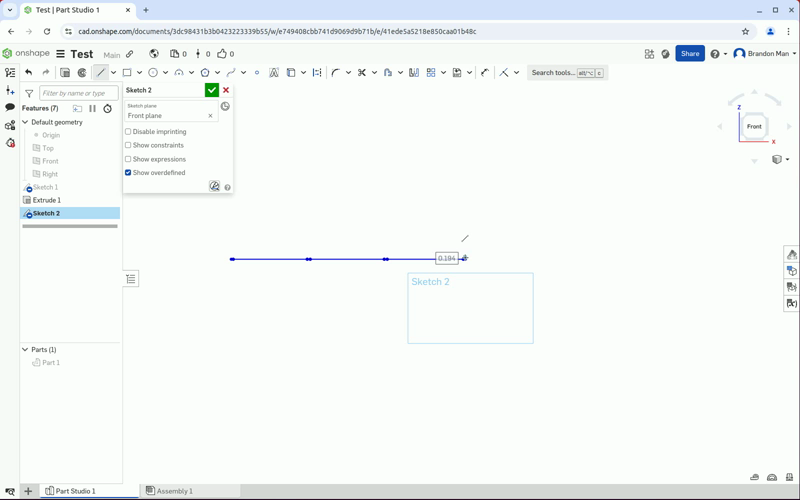
scroll(-6)
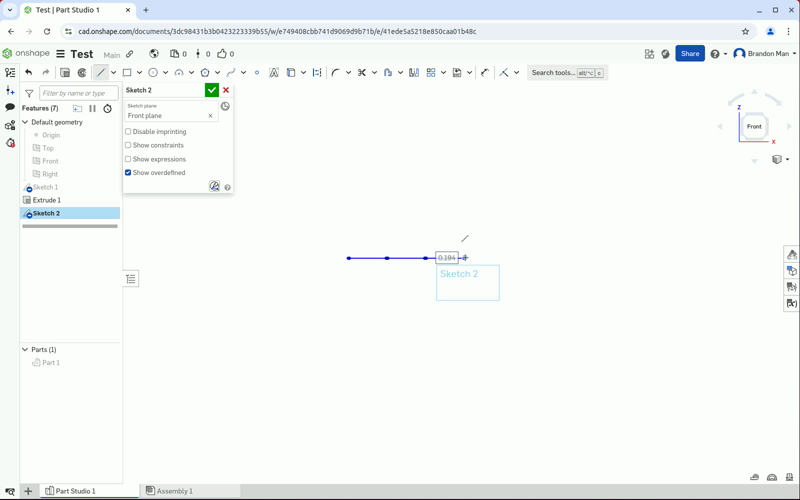
key_up(shift)
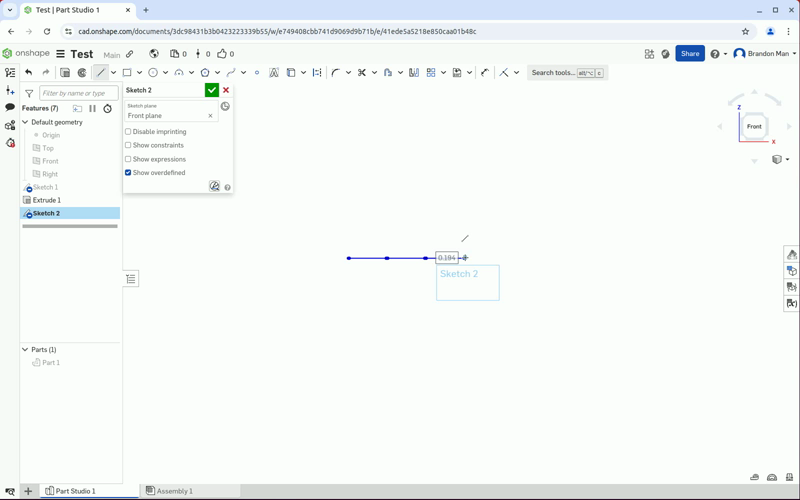
key_down(shift)
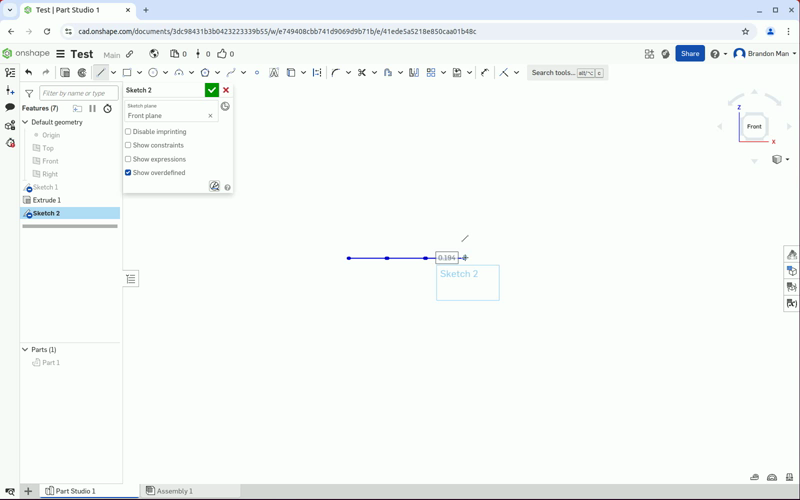
mouse_move(348, 257)
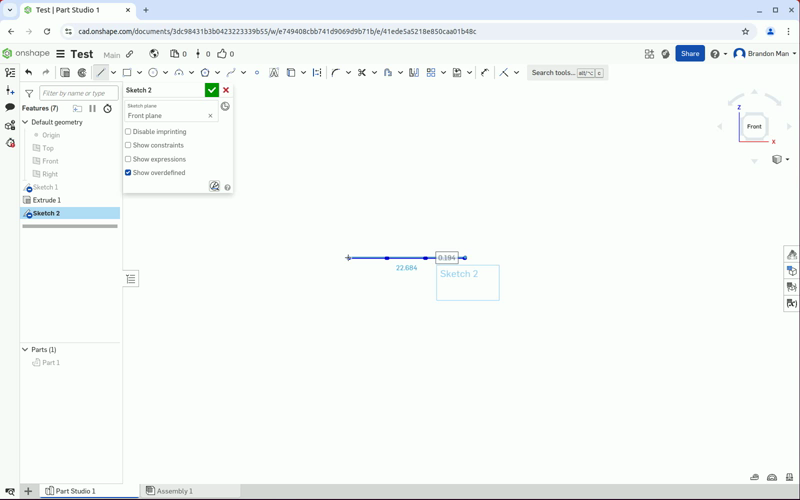
scroll(6)
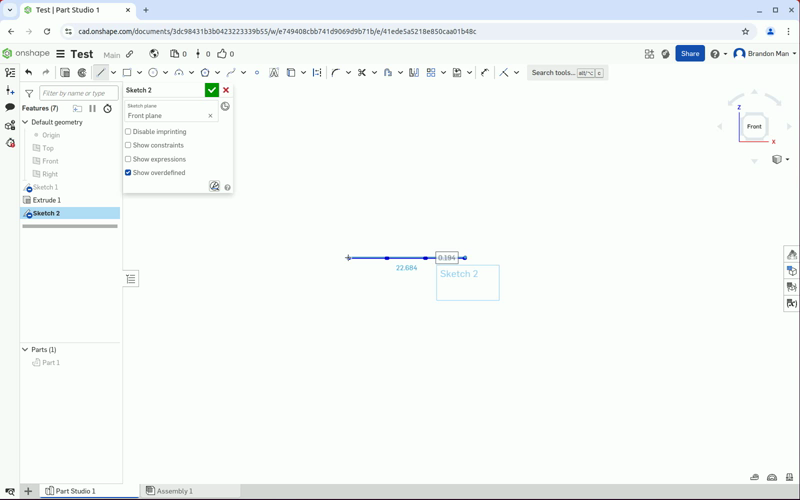
scroll(6)
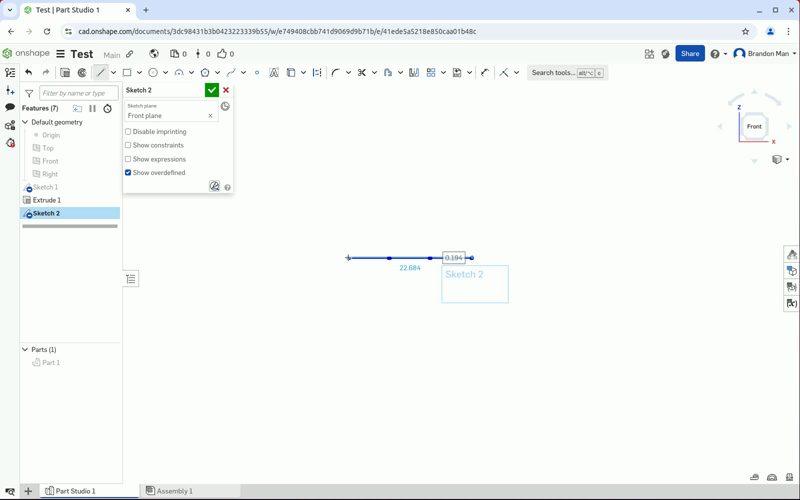
scroll(6)
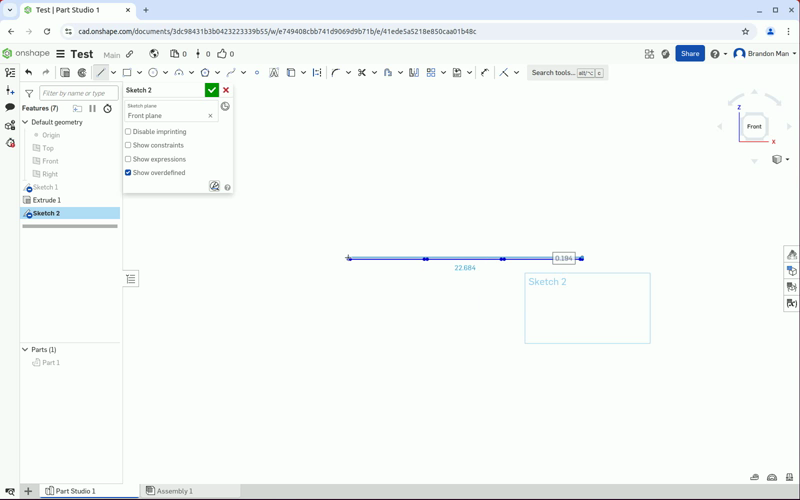
scroll(6)
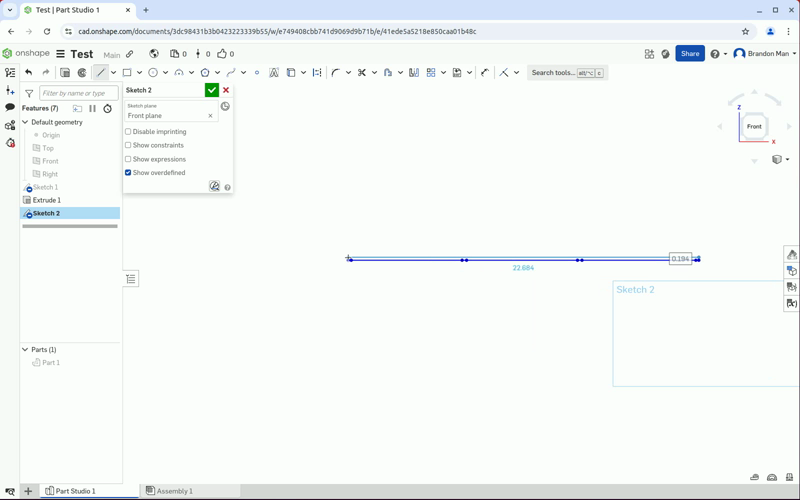
scroll(6)
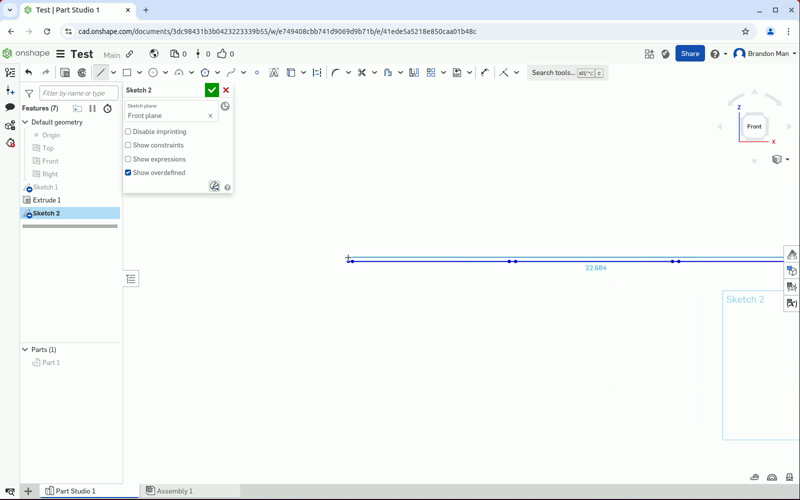
scroll(6)
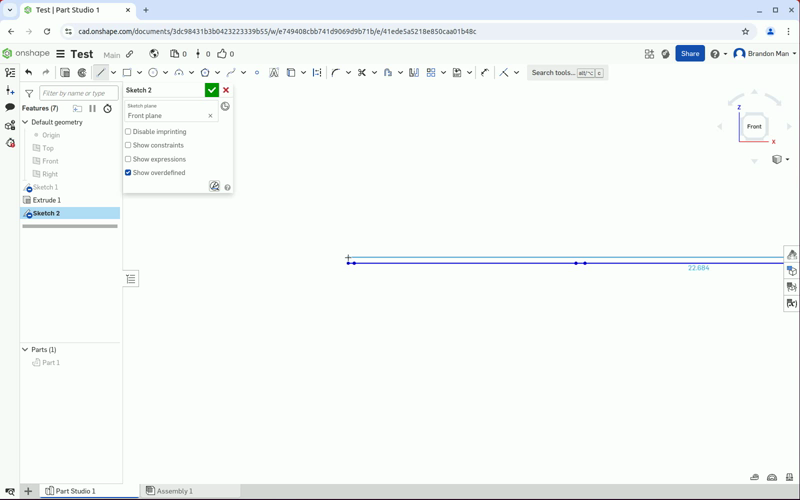
scroll(6)
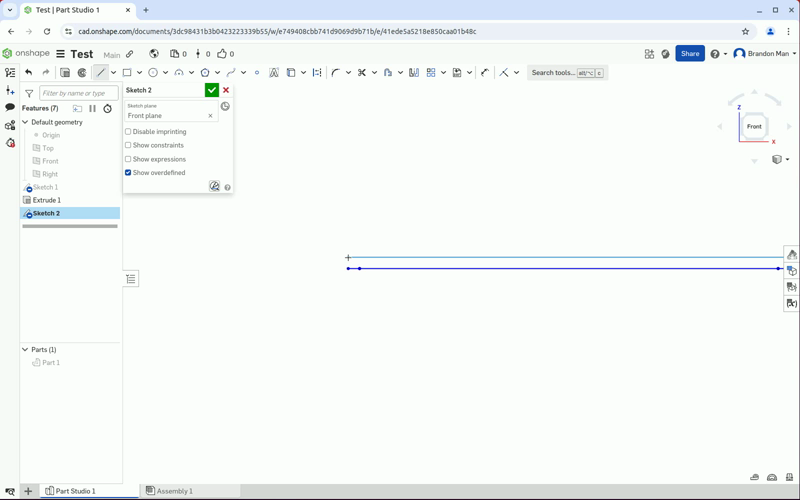
click(348, 257)
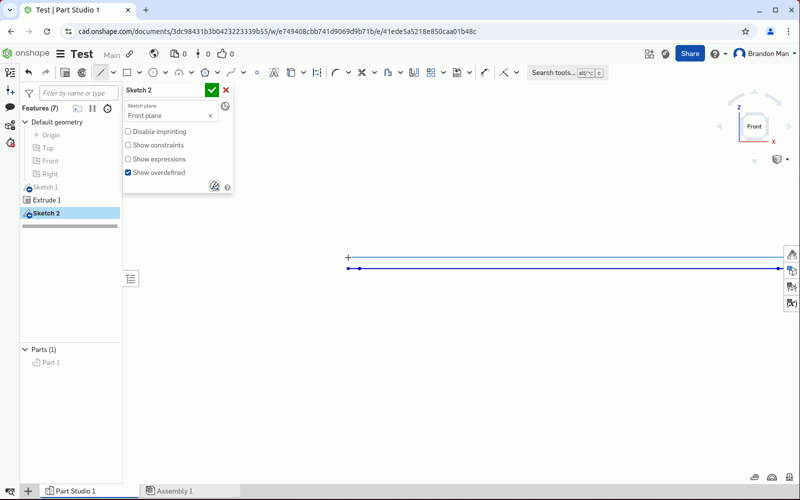
scroll(-6)
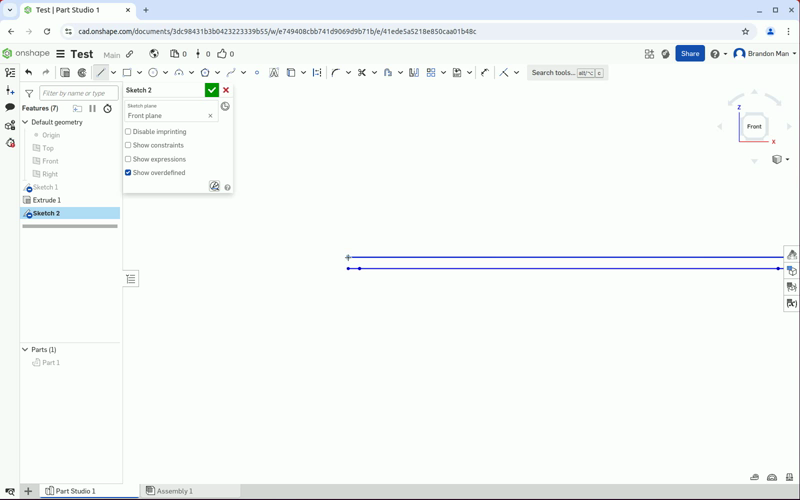
scroll(-6)
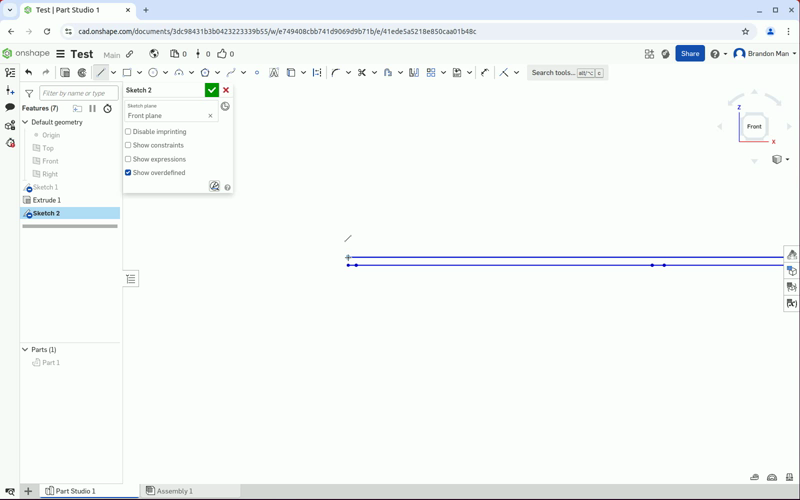
scroll(-6)
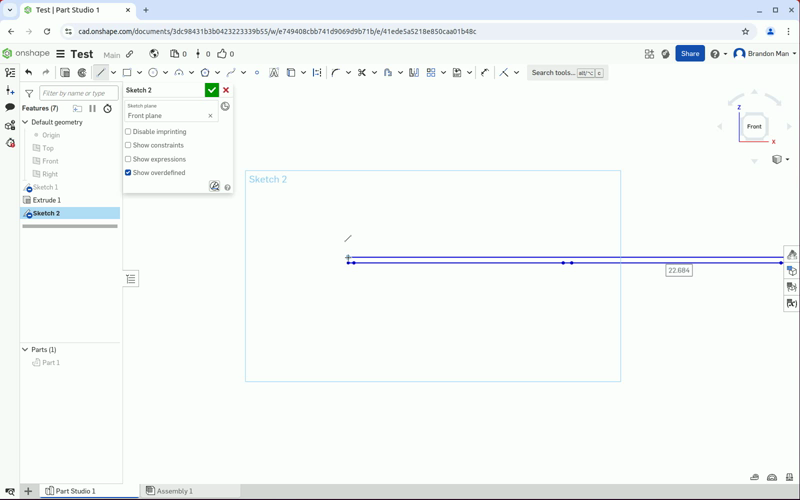
scroll(-6)
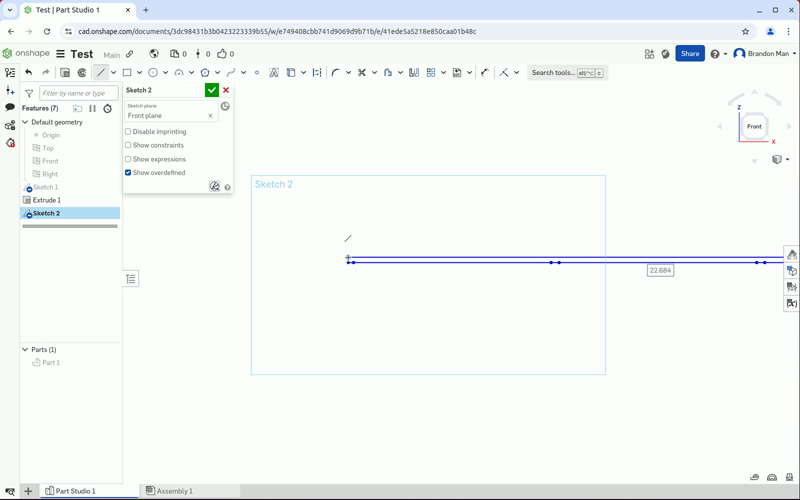
scroll(-6)
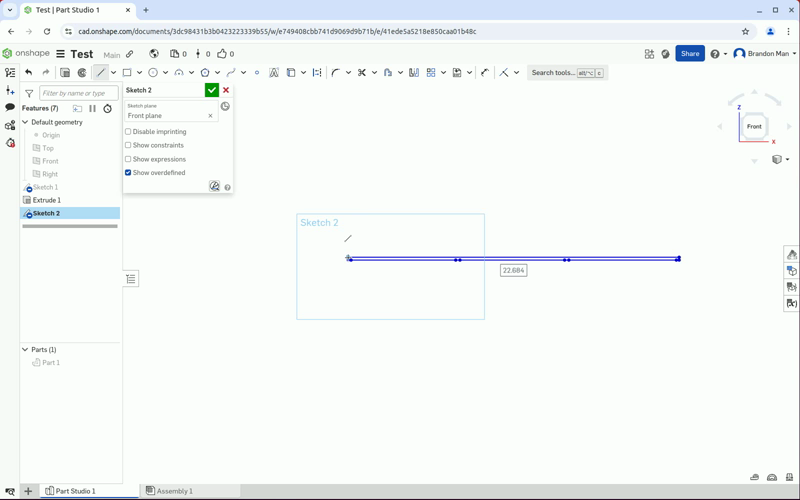
scroll(-6)
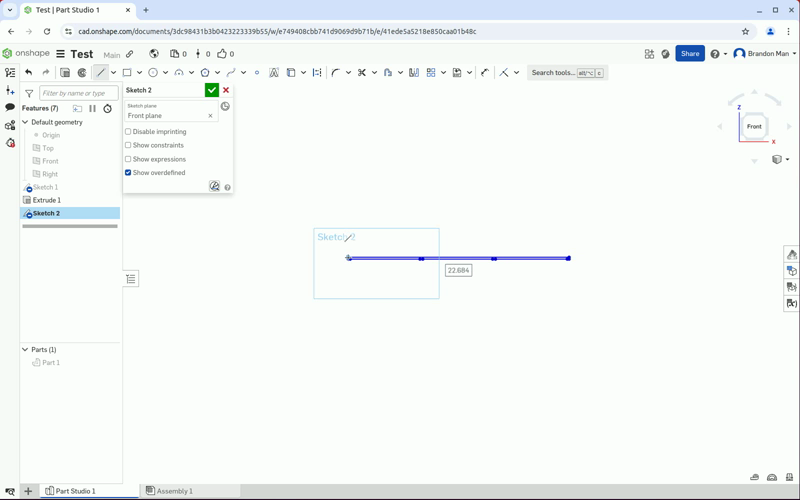
scroll(-6)
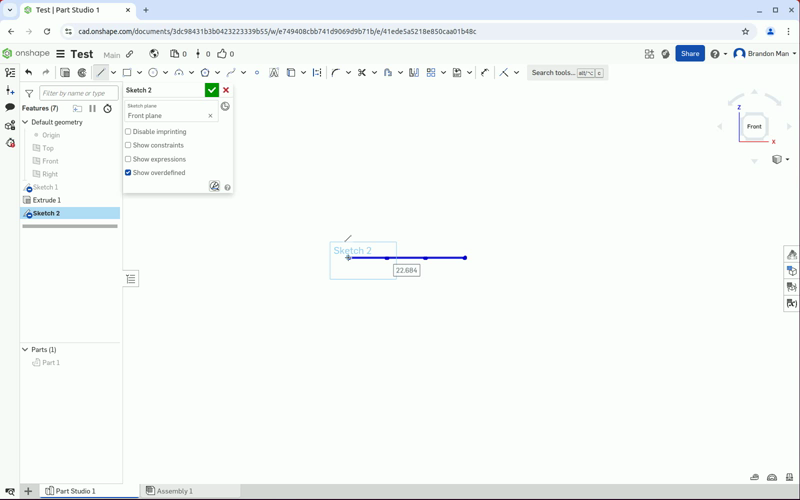
key_up(shift)
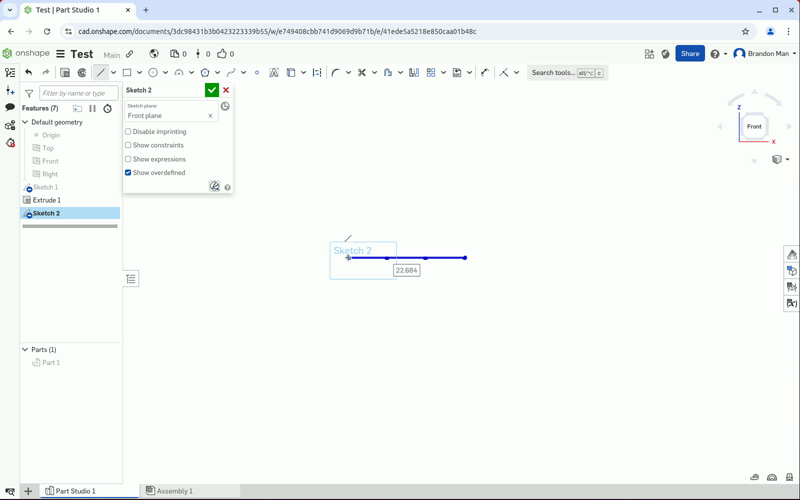
mouse_move(378, 257)
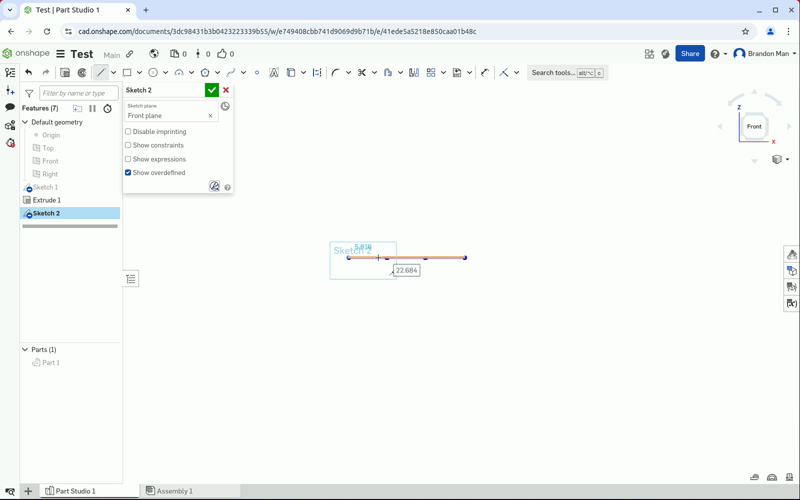
key_down(shift)
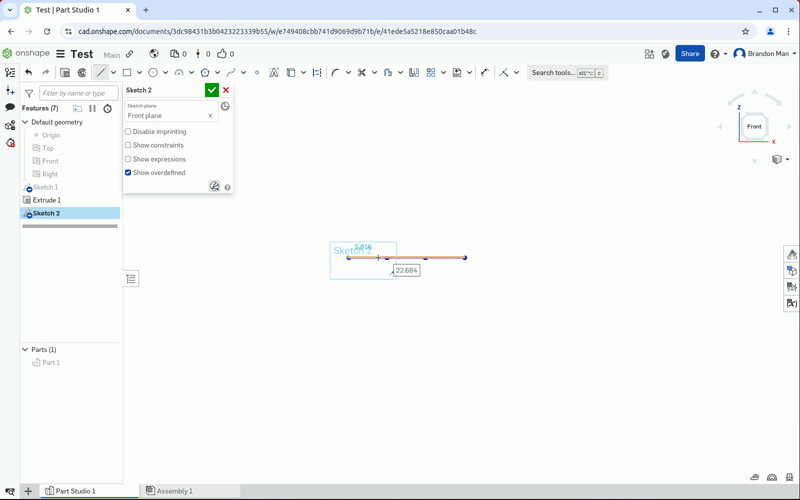
mouse_move(348, 258)
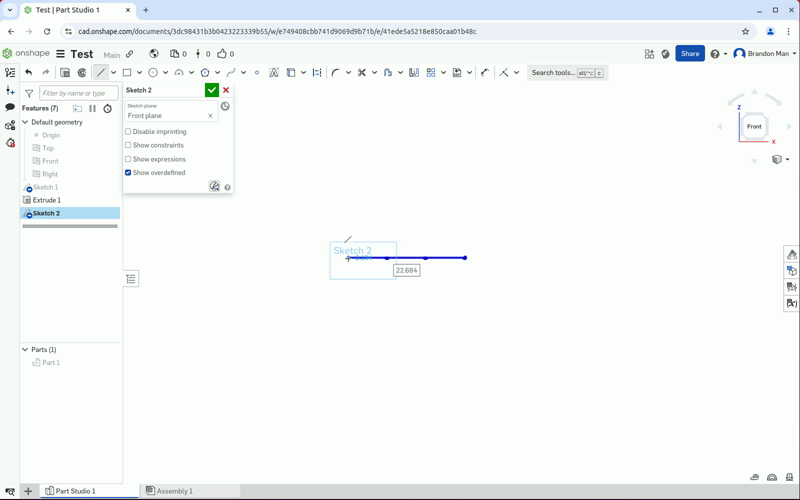
scroll(6)
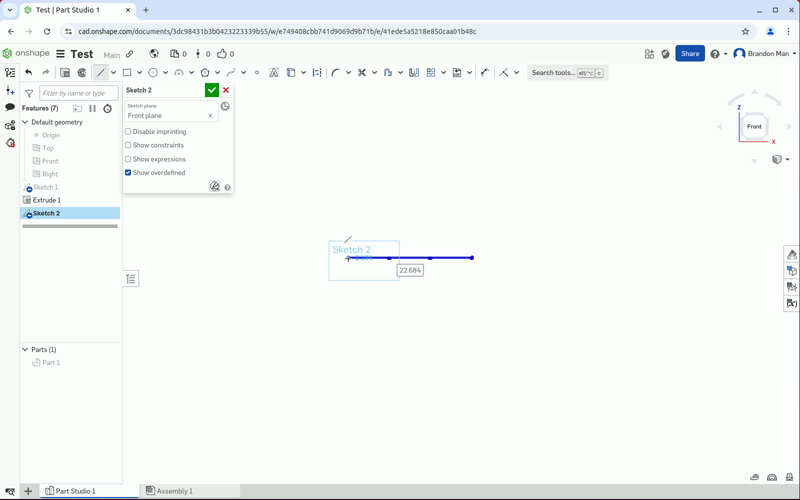
scroll(6)
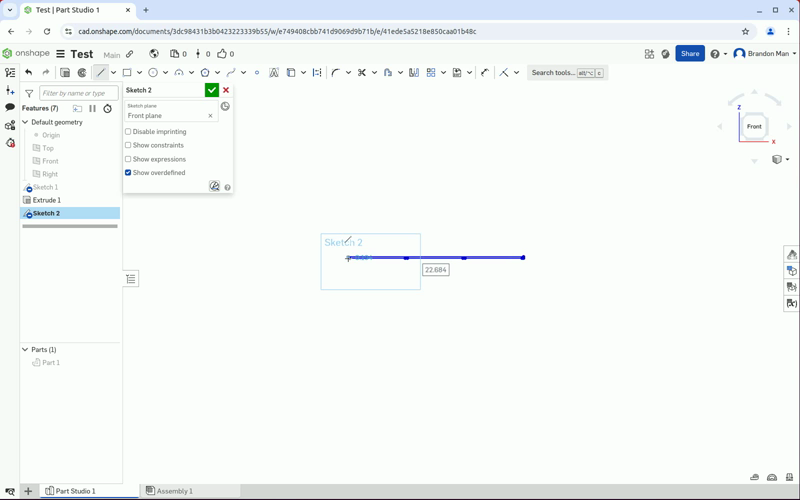
scroll(6)
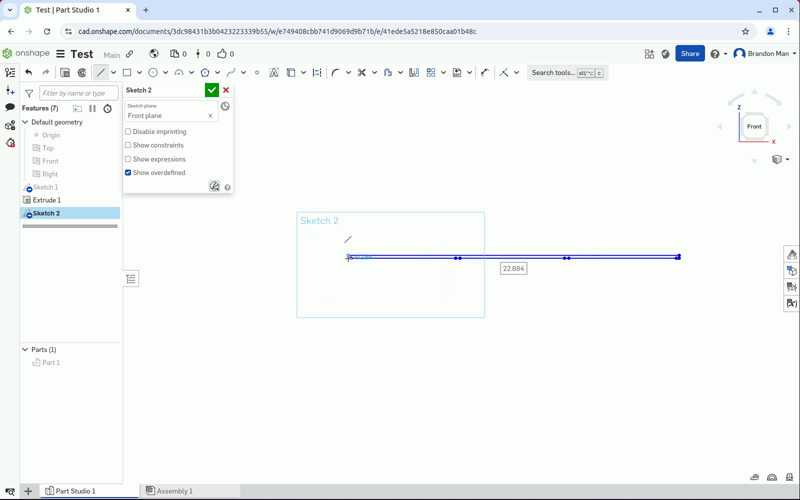
scroll(6)
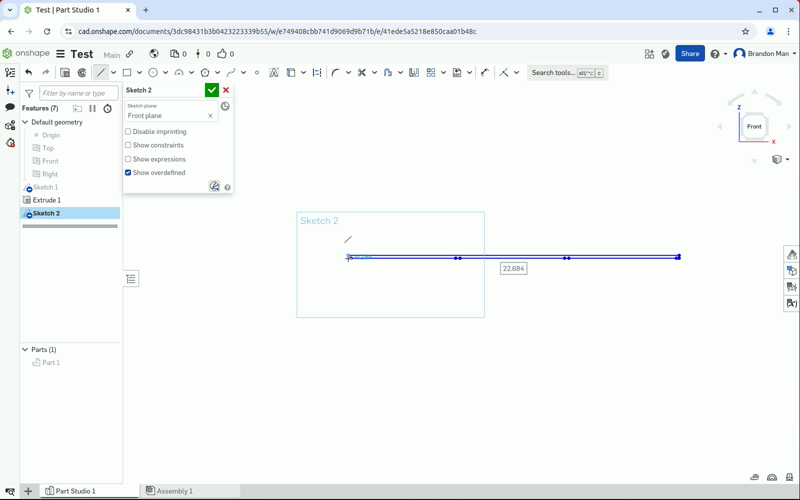
scroll(6)
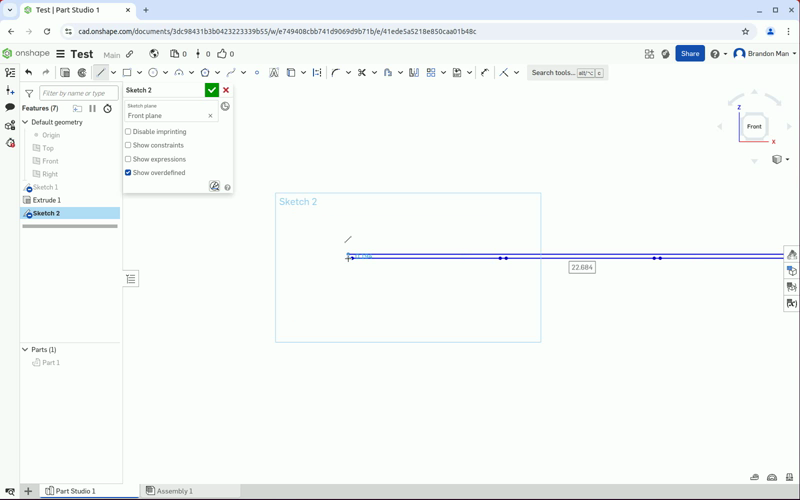
scroll(6)
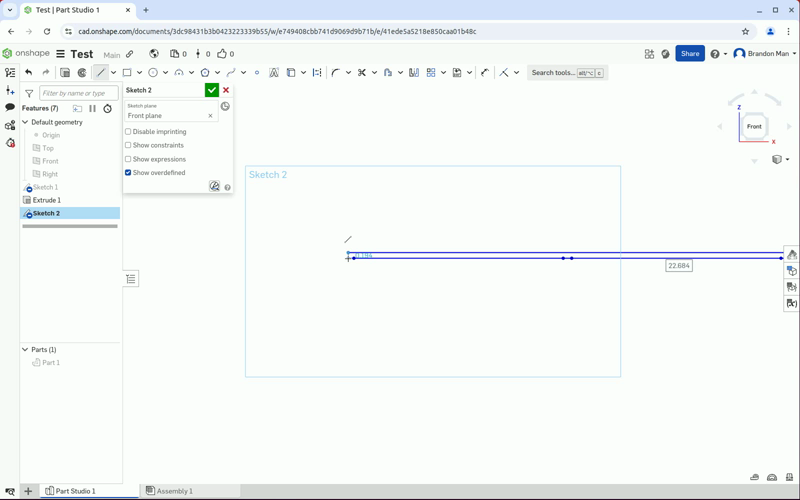
scroll(6)
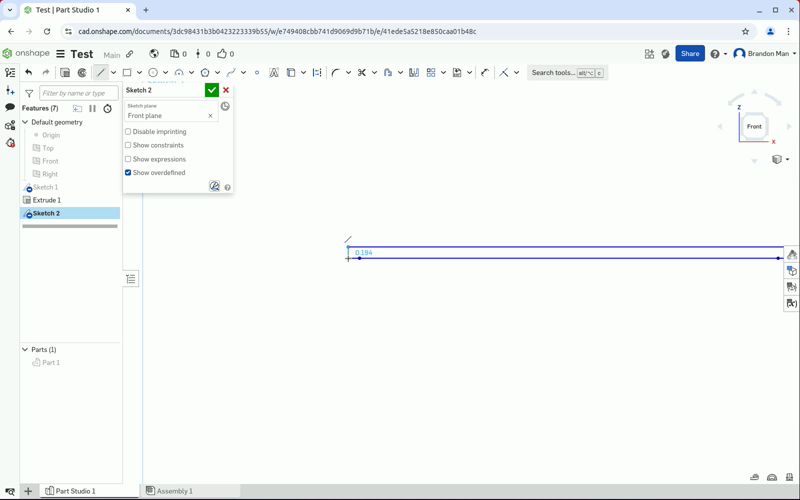
key_up(shift)
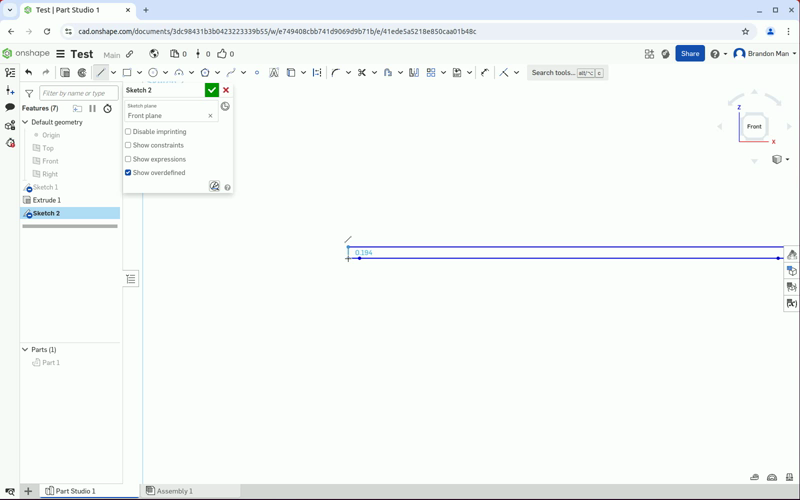
click(348, 258)
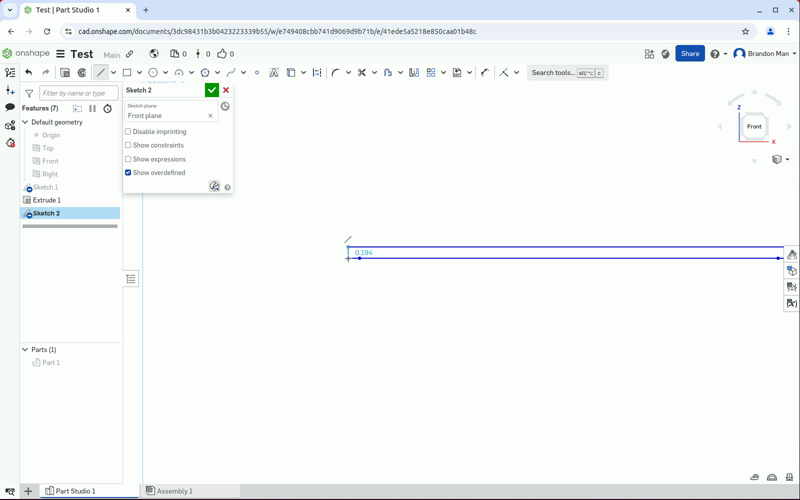
scroll(-6)
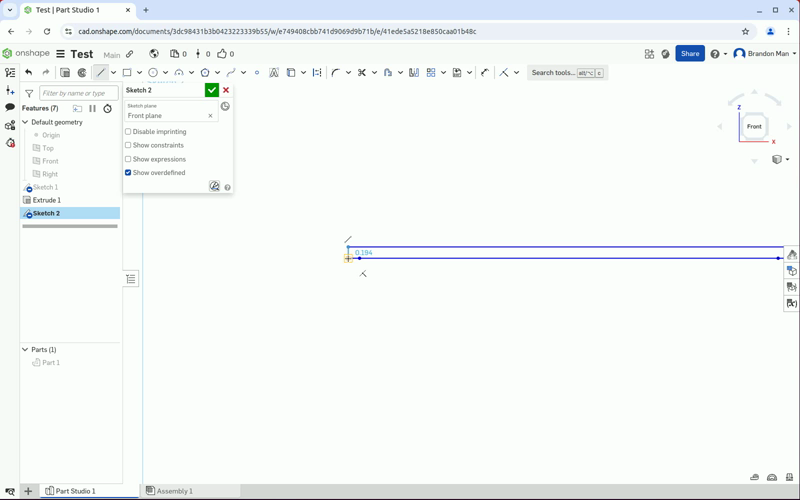
scroll(-6)
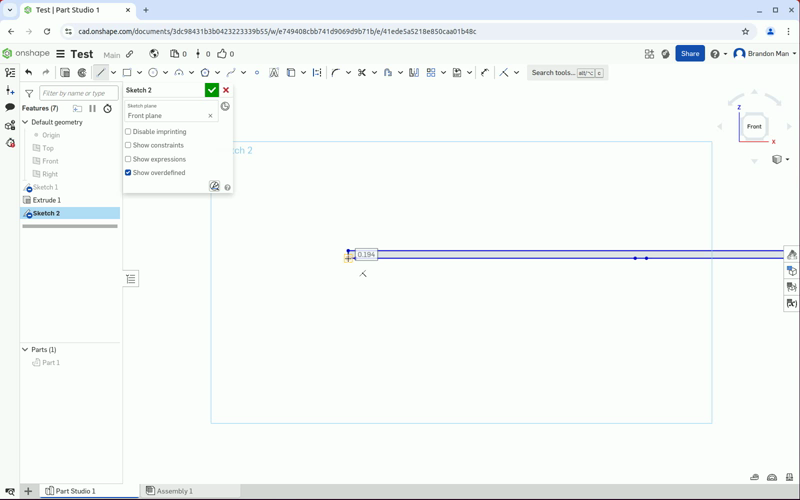
scroll(-6)
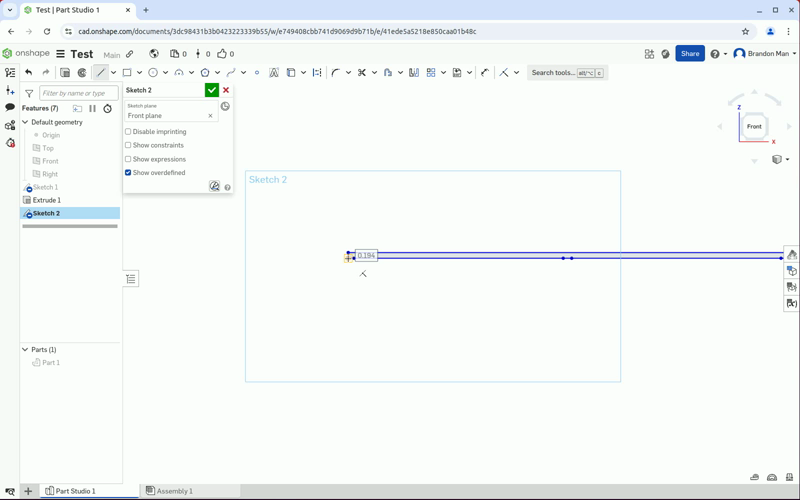
scroll(-6)
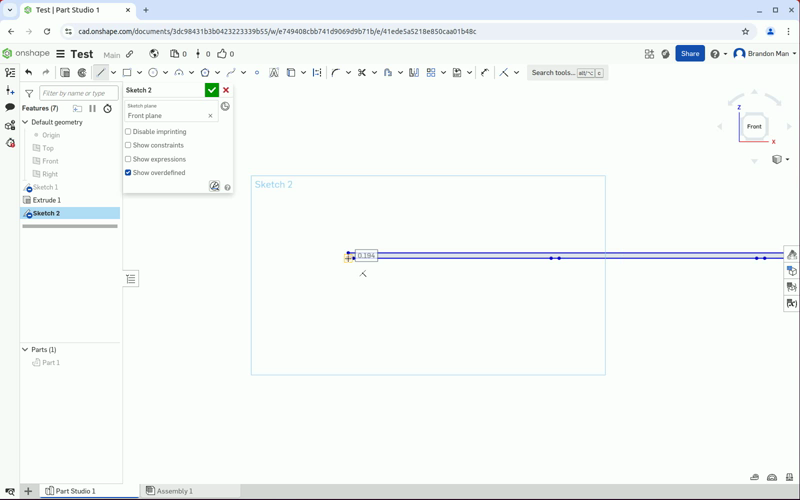
scroll(-6)
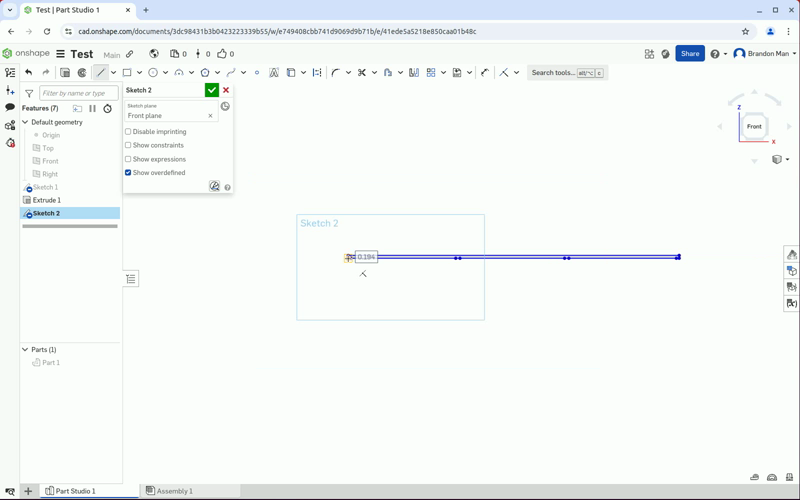
scroll(-6)
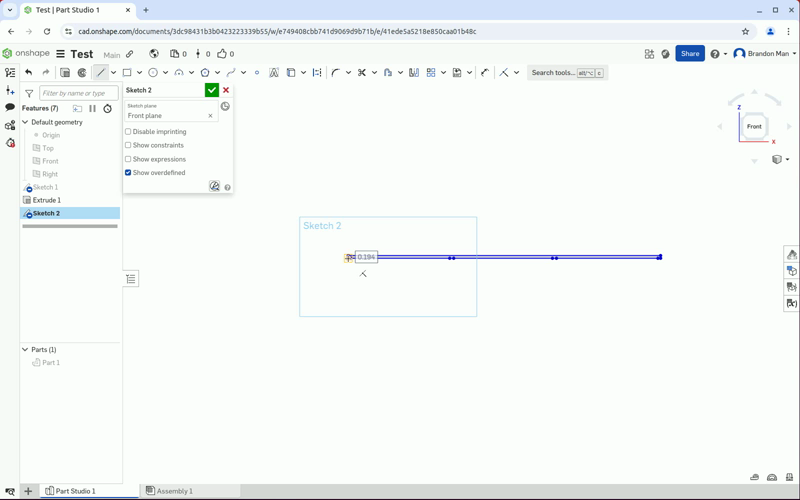
scroll(-6)
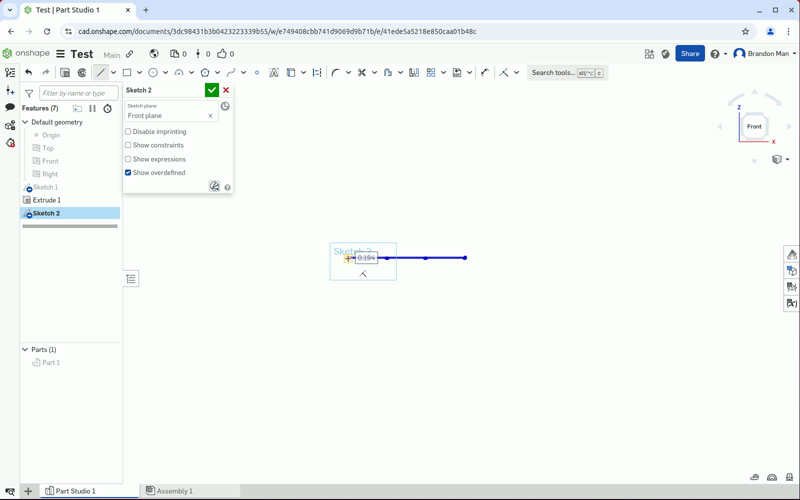
key(esc)
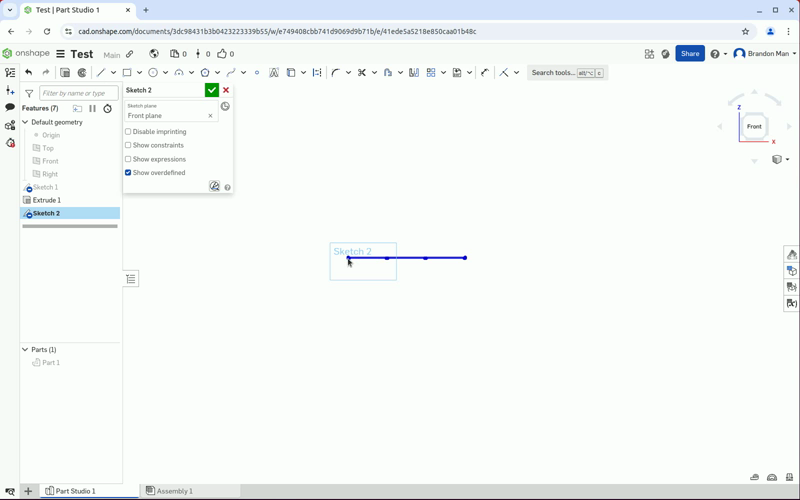
mouse_move(448, 257)
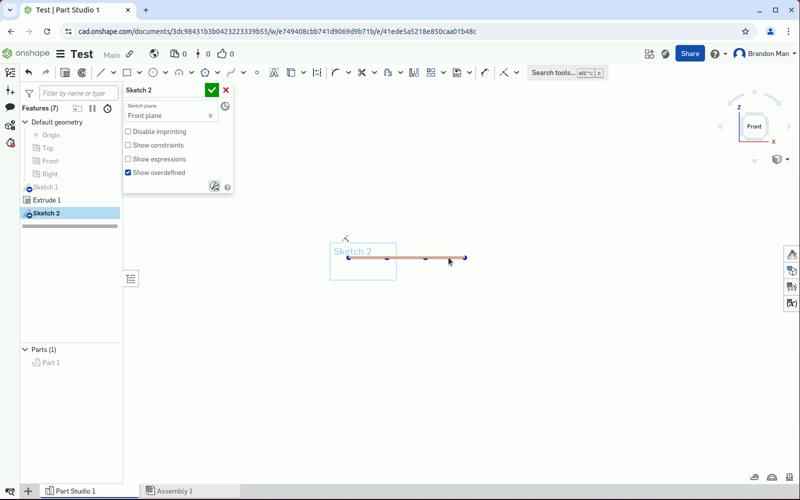
scroll(6)
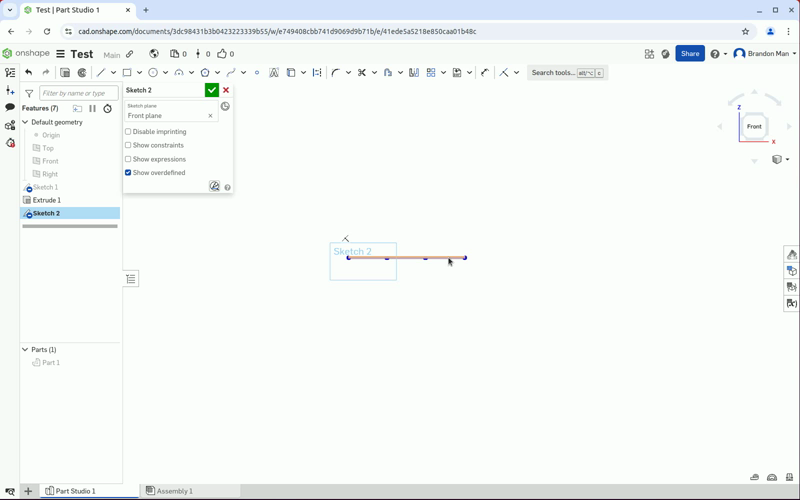
scroll(6)
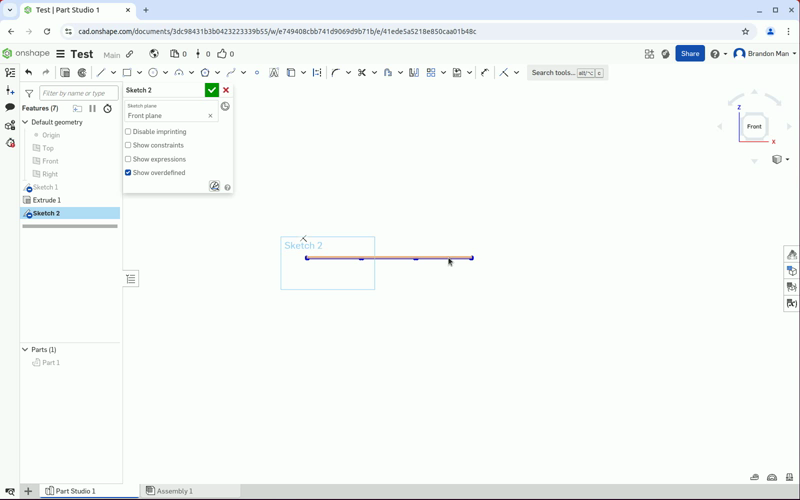
scroll(6)
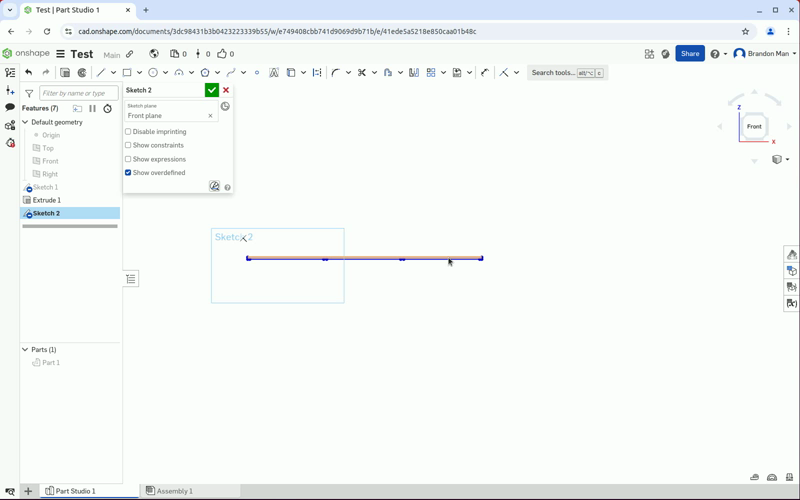
scroll(6)
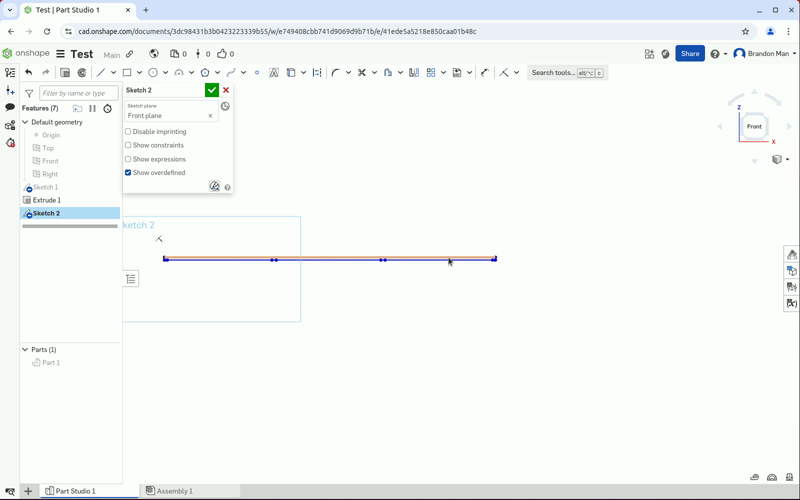
scroll(6)
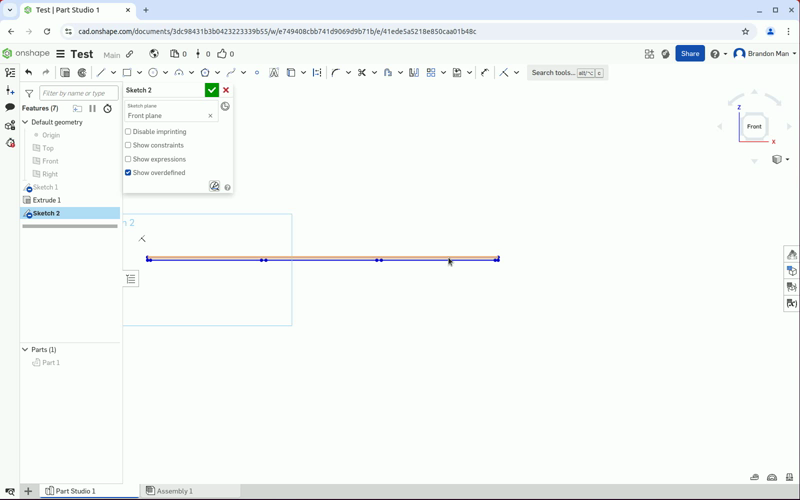
scroll(6)
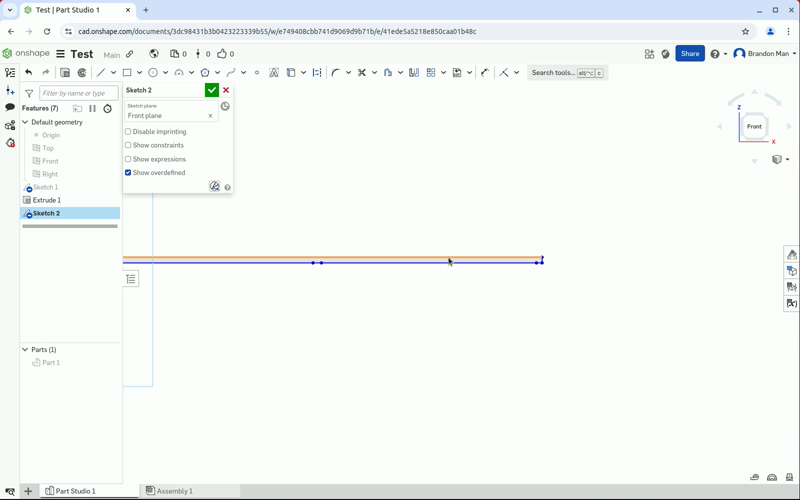
scroll(6)
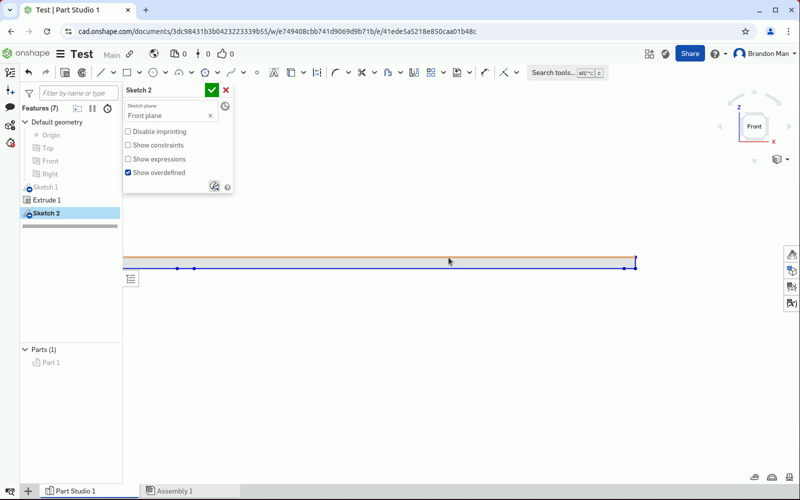
click(448, 257)
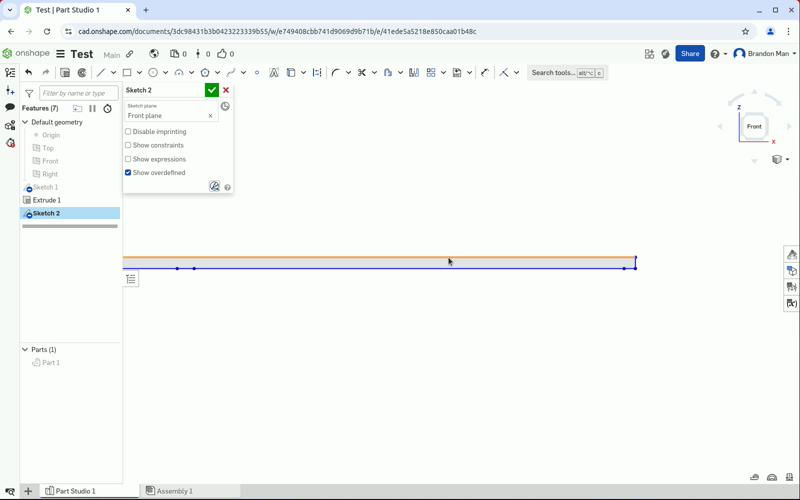
scroll(-6)
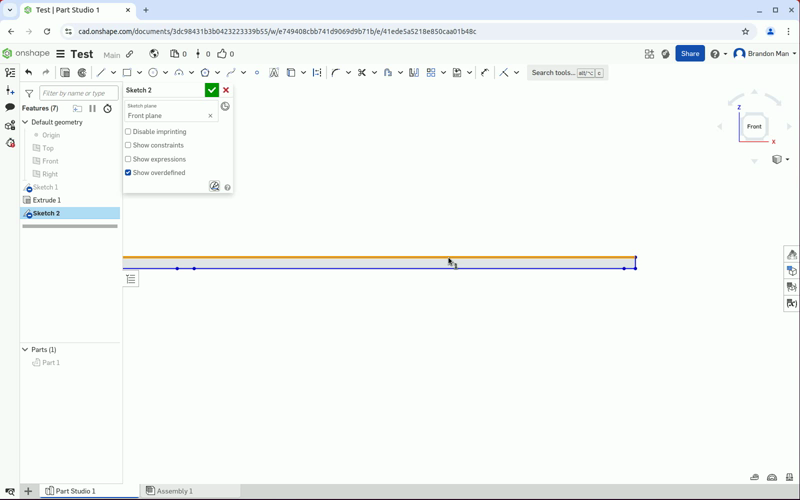
scroll(-6)
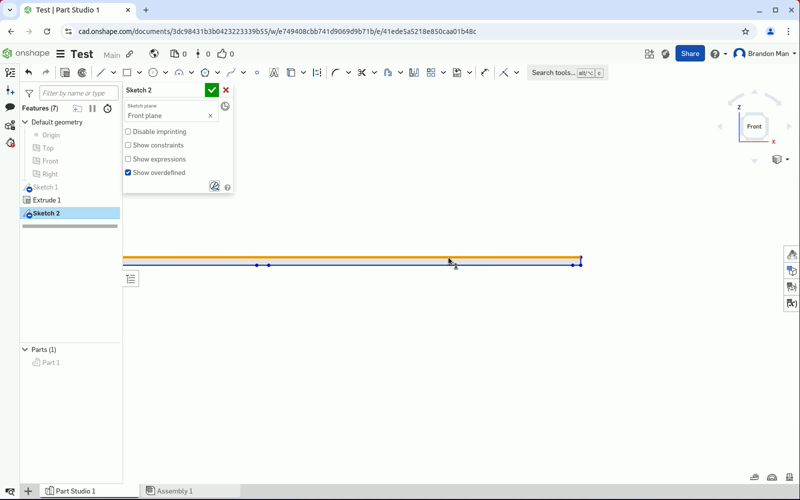
scroll(-6)
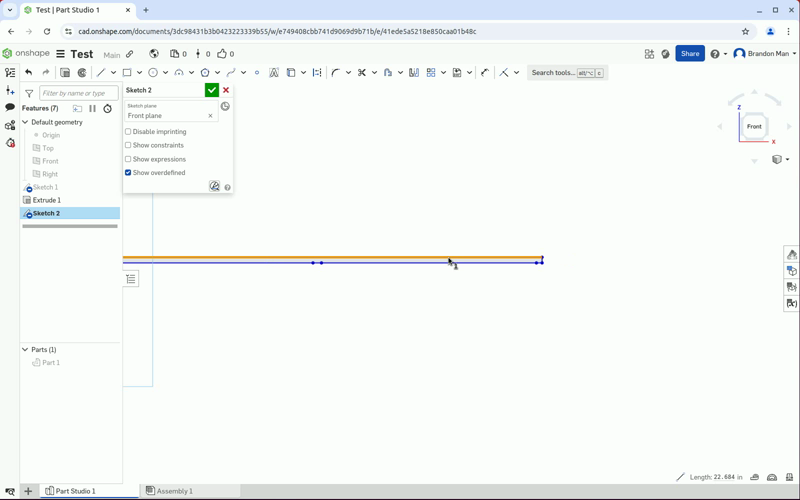
scroll(-6)
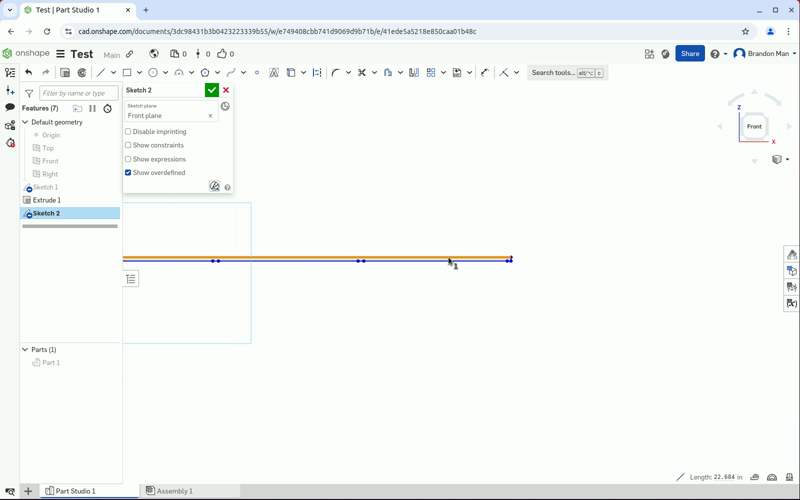
scroll(-6)
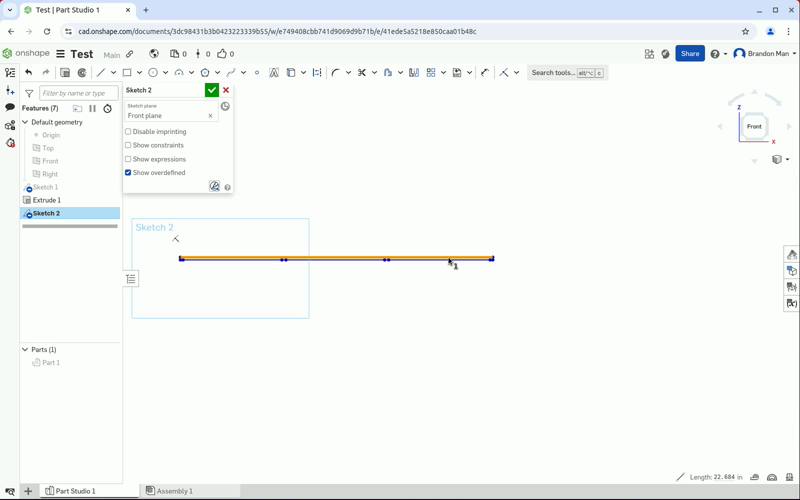
scroll(-6)
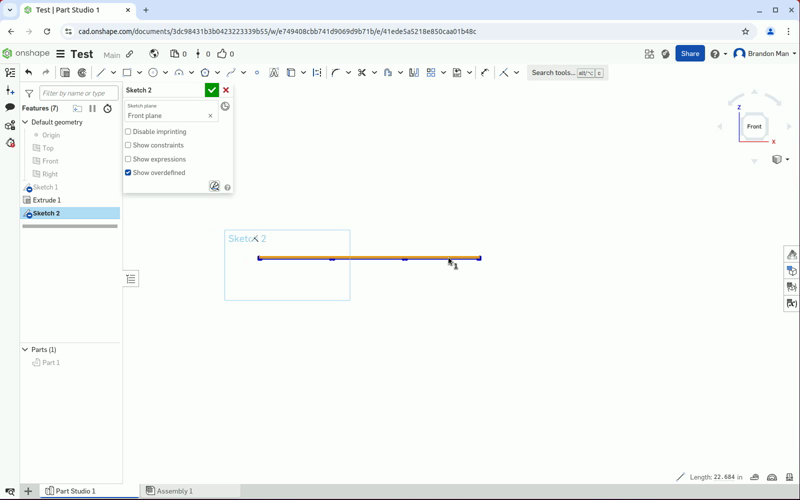
scroll(-6)
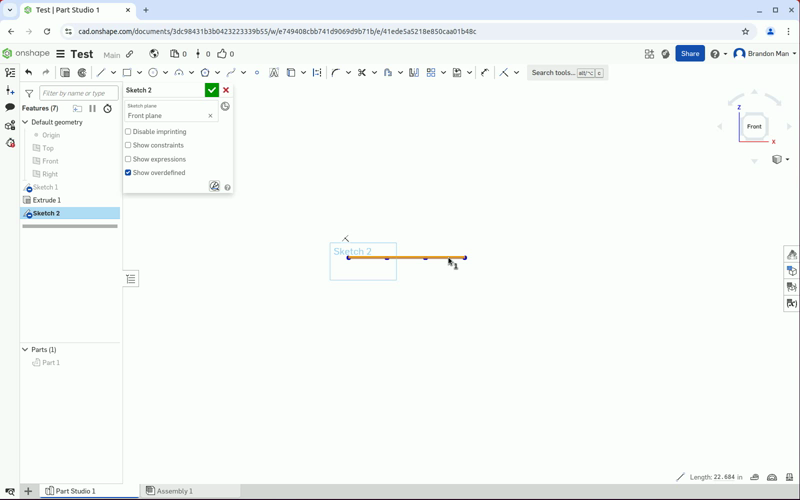
mouse_move(73, 352)
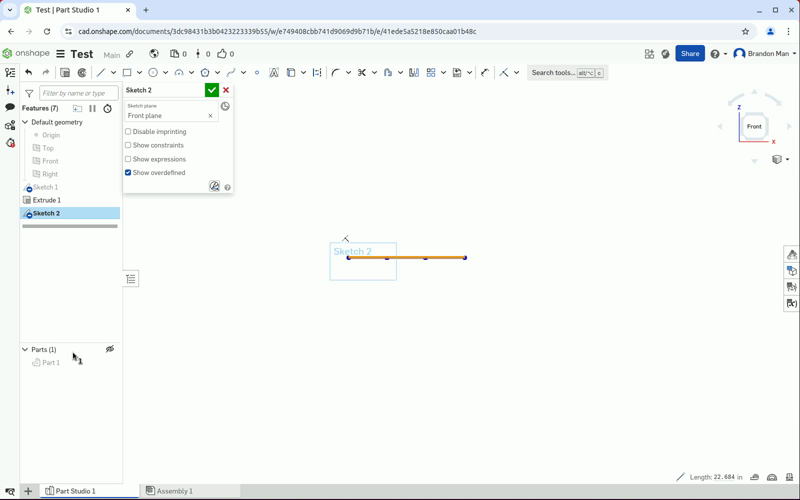
key(shift+y)
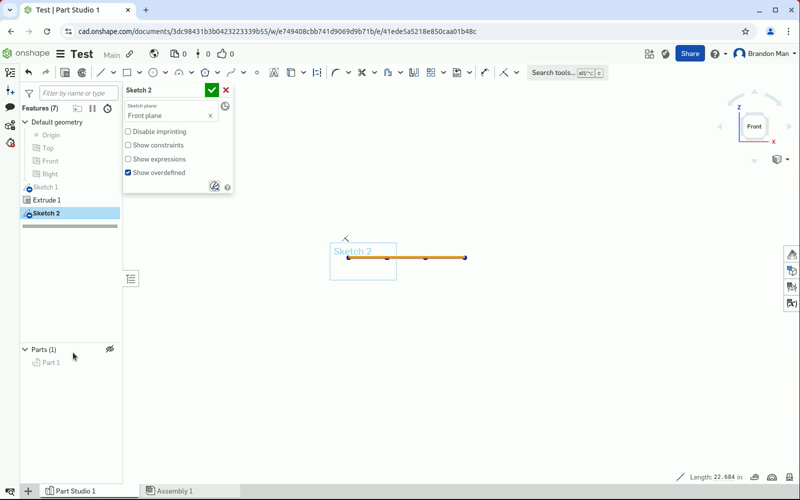
key(shift+e)
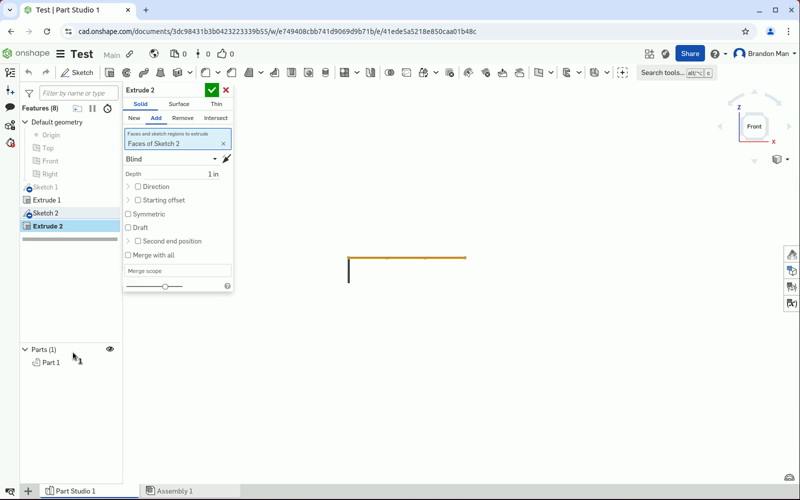
mouse_move(143, 106)
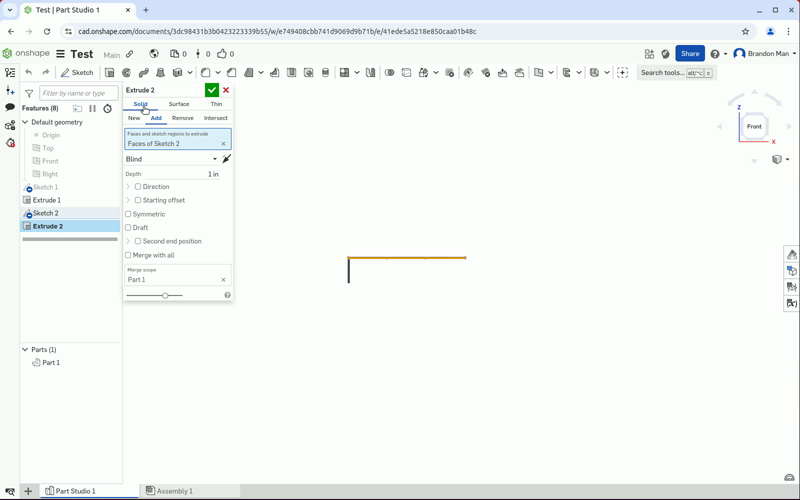
click(143, 106)
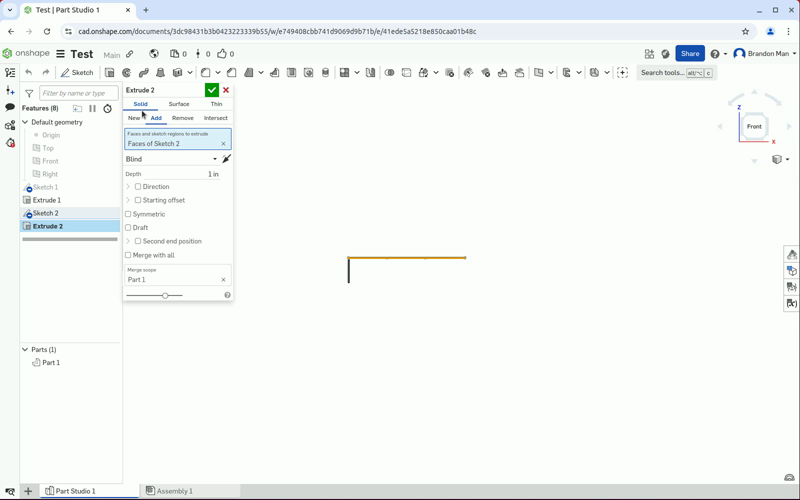
mouse_move(137, 120)
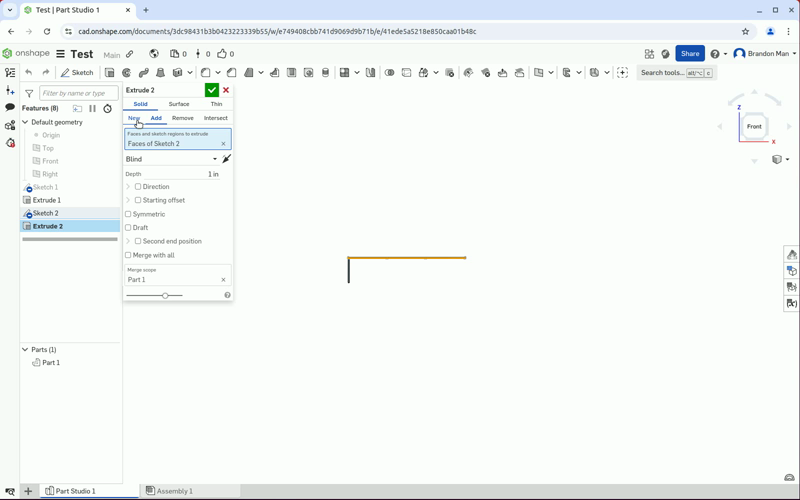
click(137, 120)
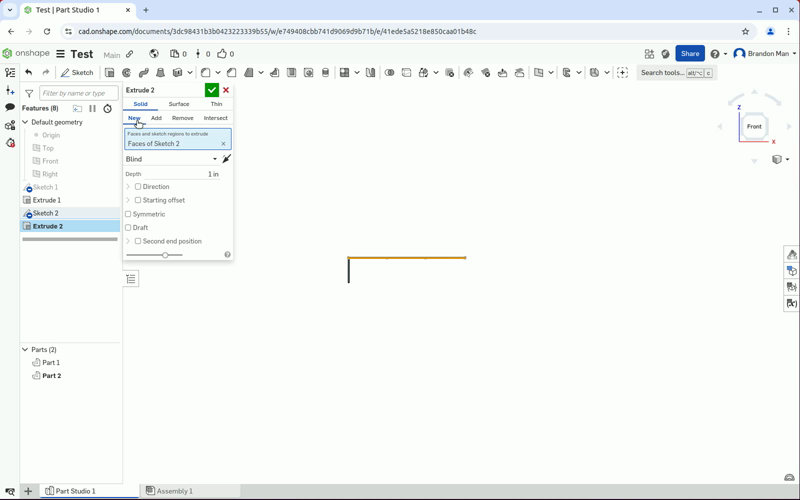
key(tab, 4)
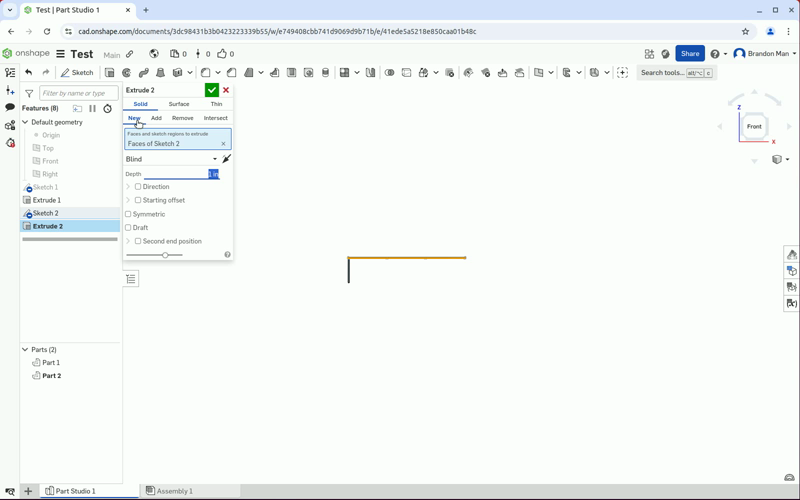
text(-7.943)
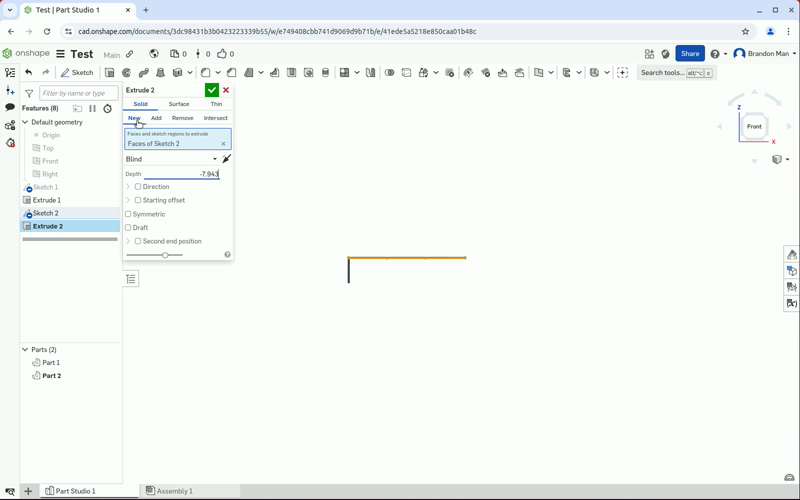
key(enter)
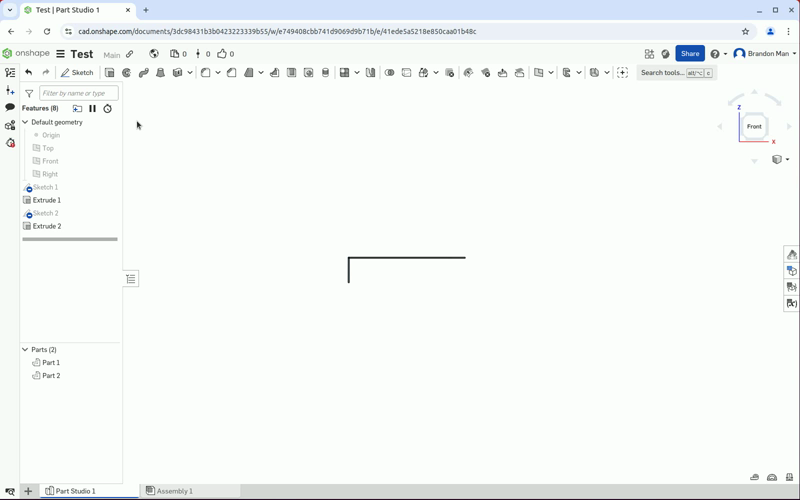
key(shift+h)
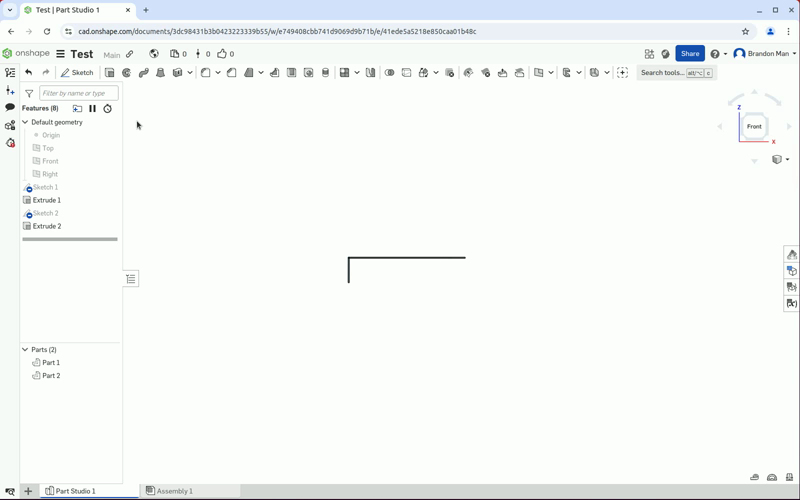
key(shift+h)
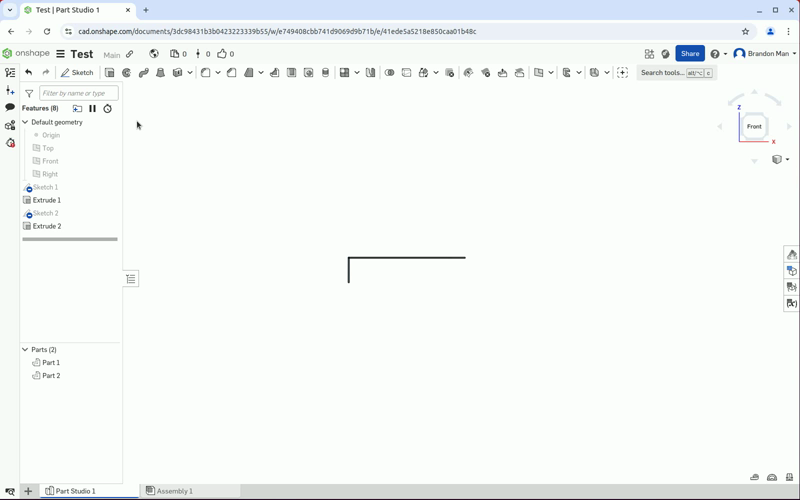
mouse_move(73, 189)
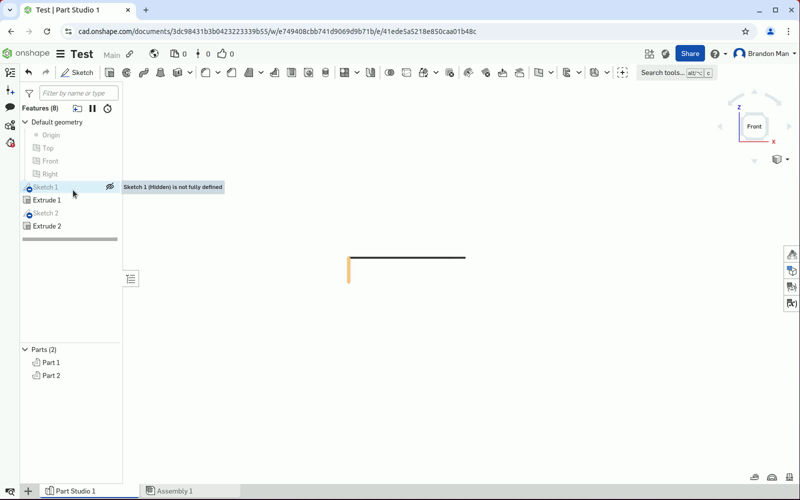
click(73, 189)
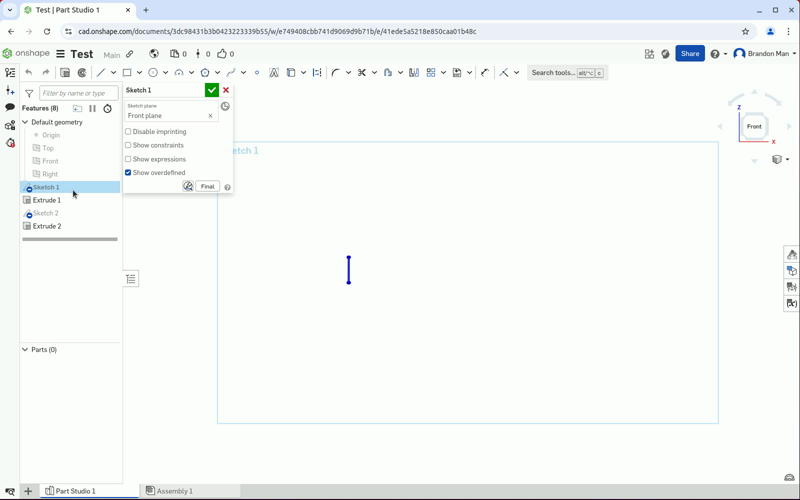
mouse_move(229, 92)
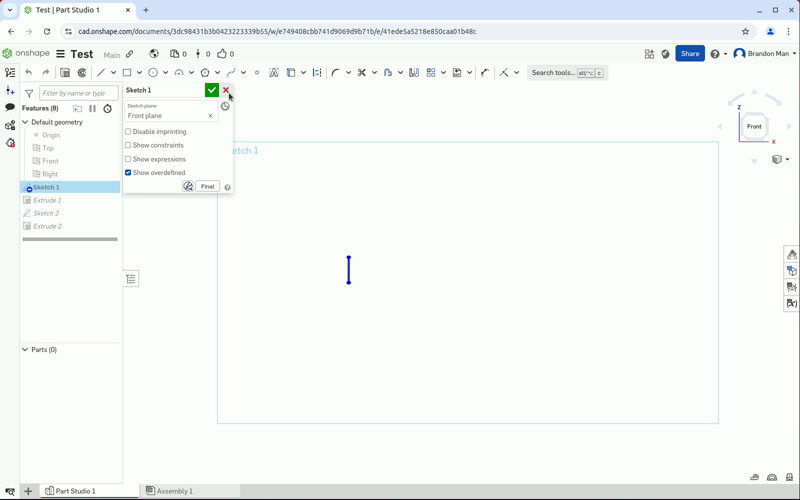
click(229, 92)
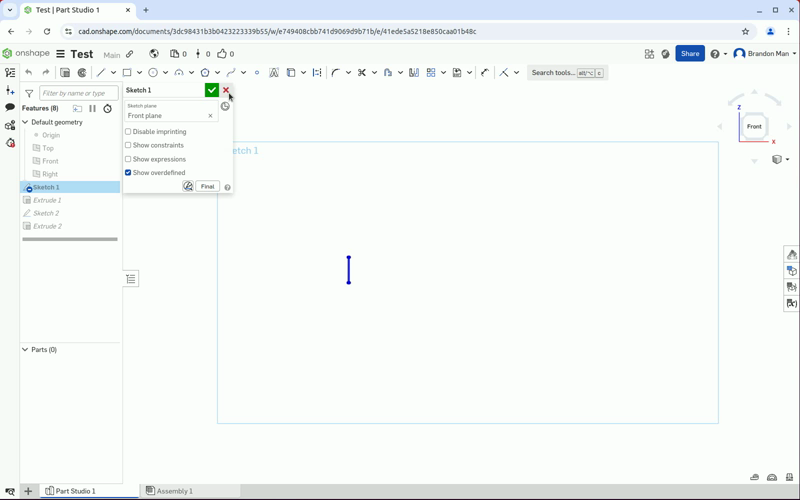
key(shift+s)
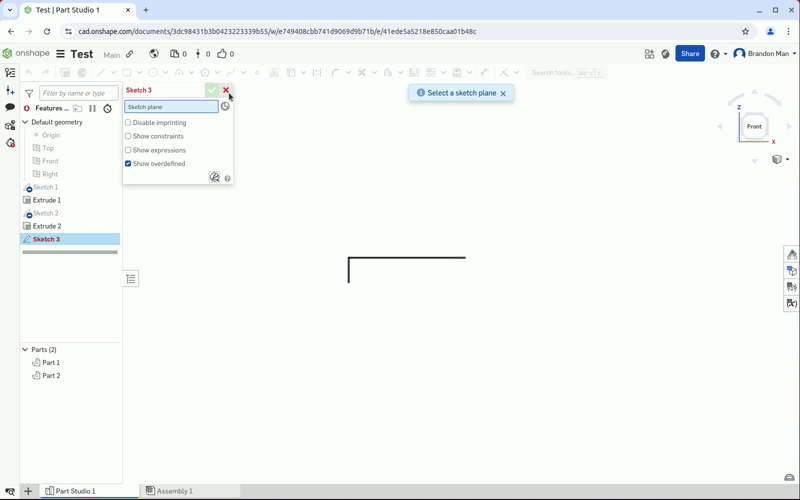
mouse_move(73, 163)
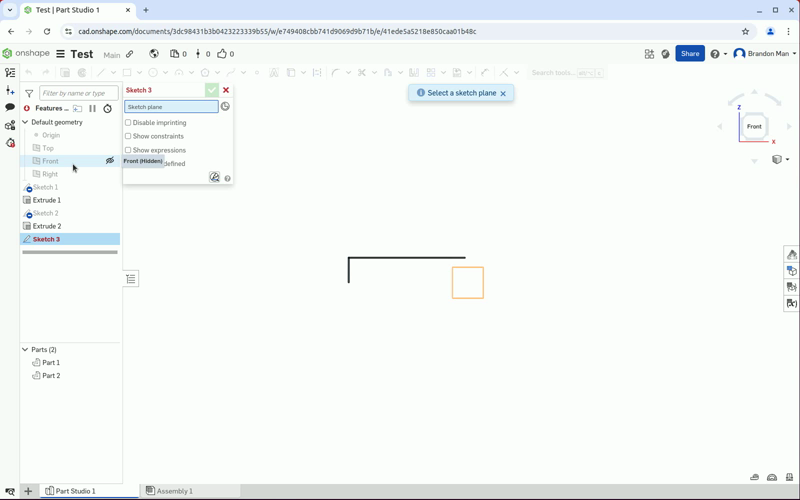
click(73, 163)
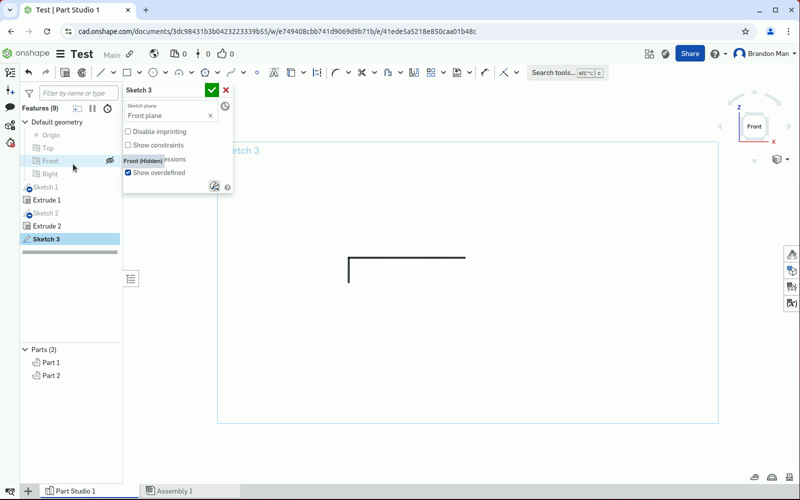
mouse_move(73, 352)
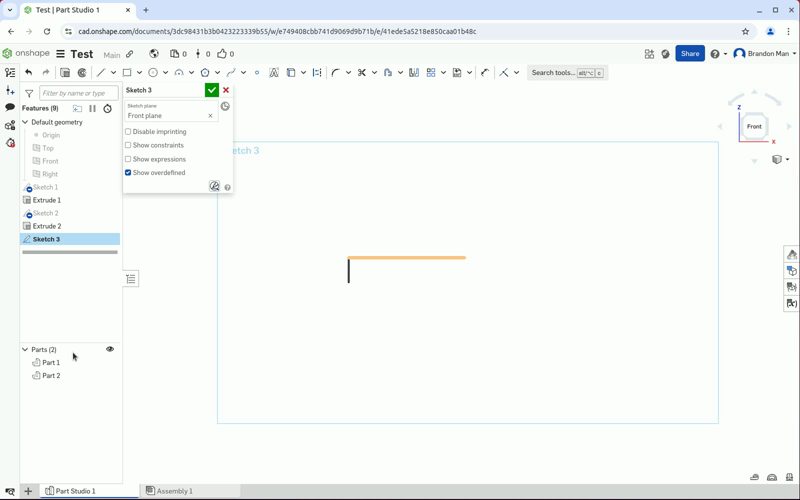
key(y)
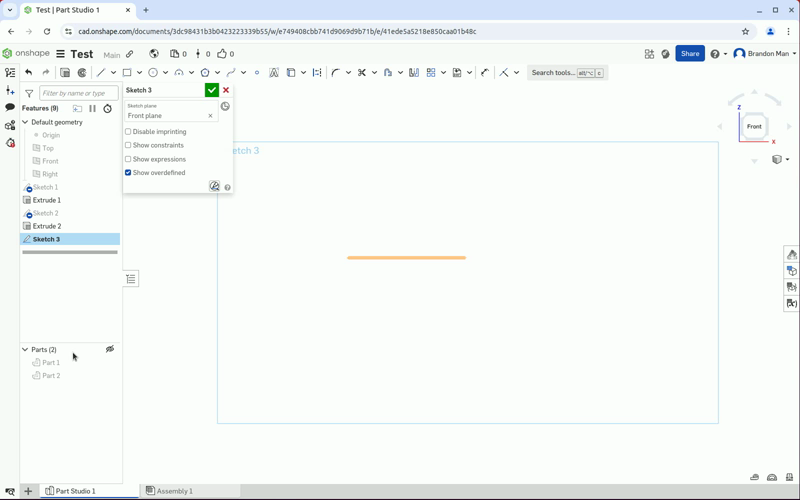
key(l)
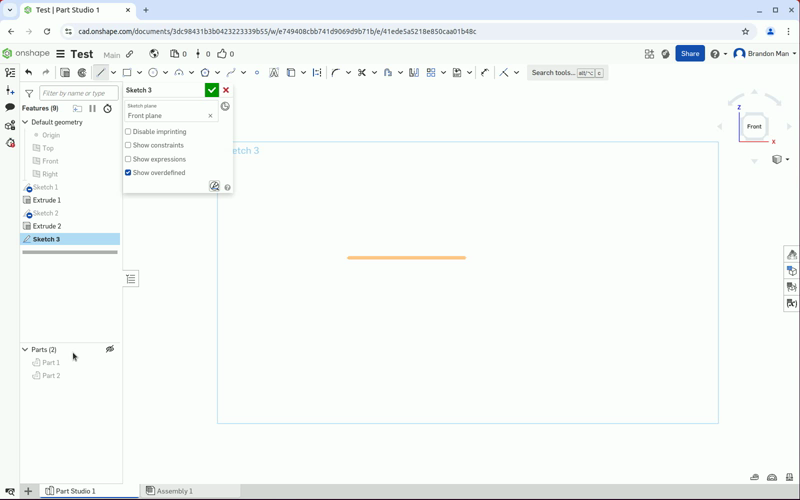
key_down(shift)
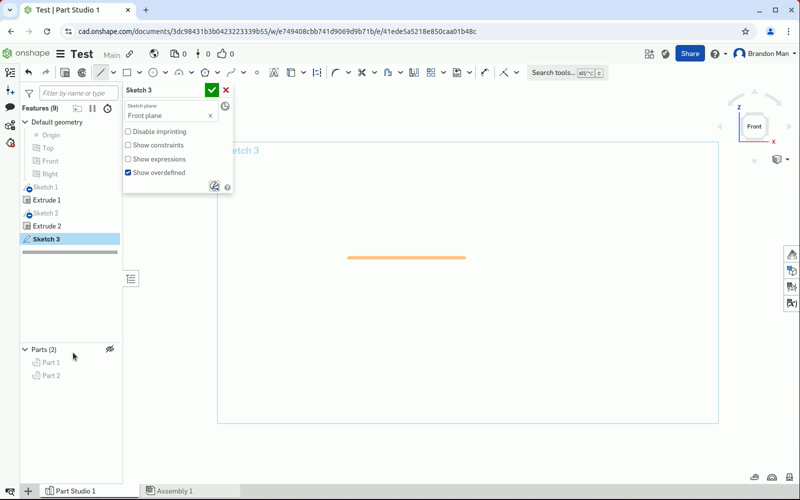
mouse_move(385, 282)
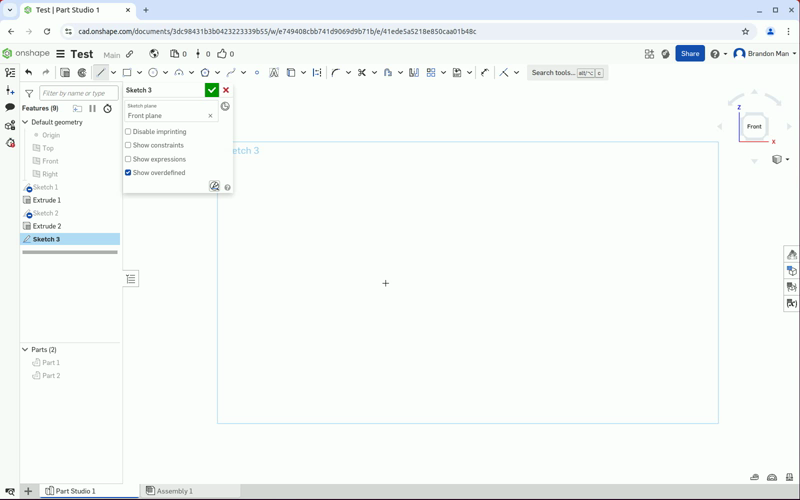
click(385, 282)
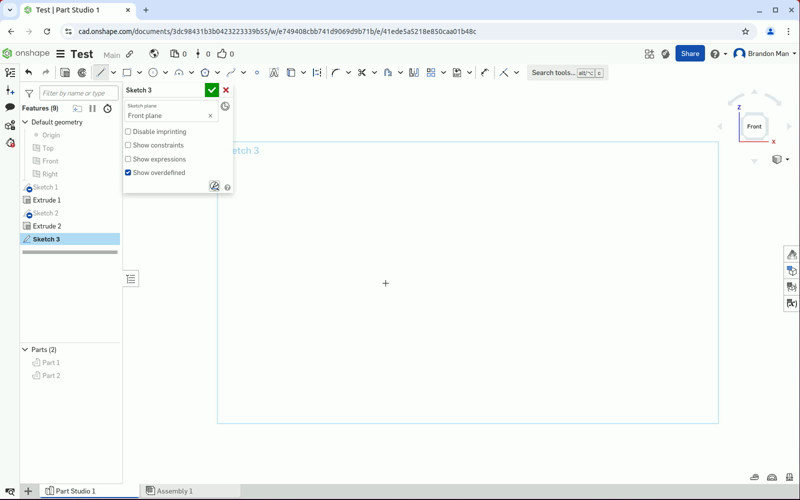
key_up(shift)
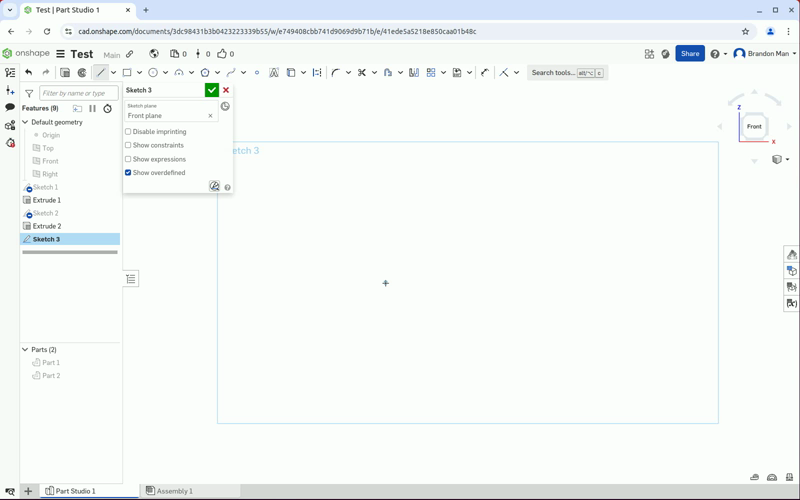
key_down(shift)
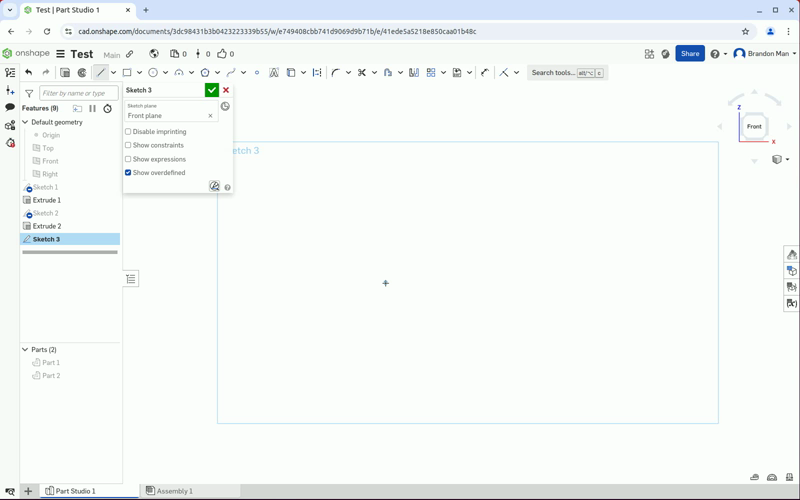
mouse_move(415, 282)
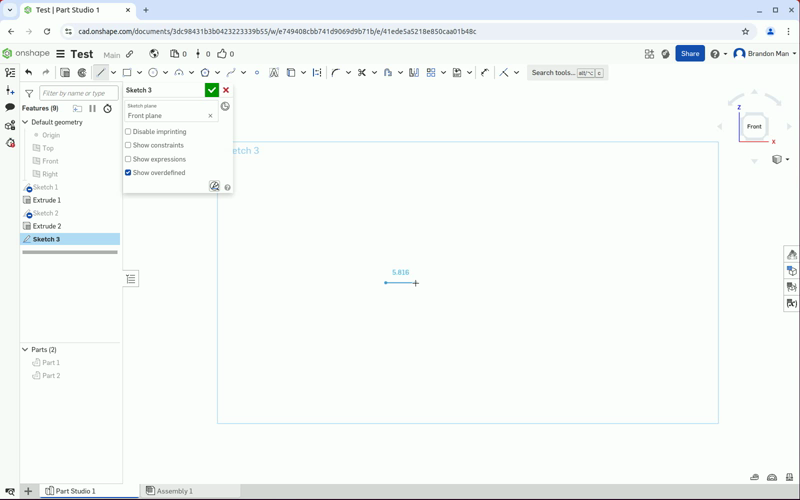
mouse_move(386, 282)
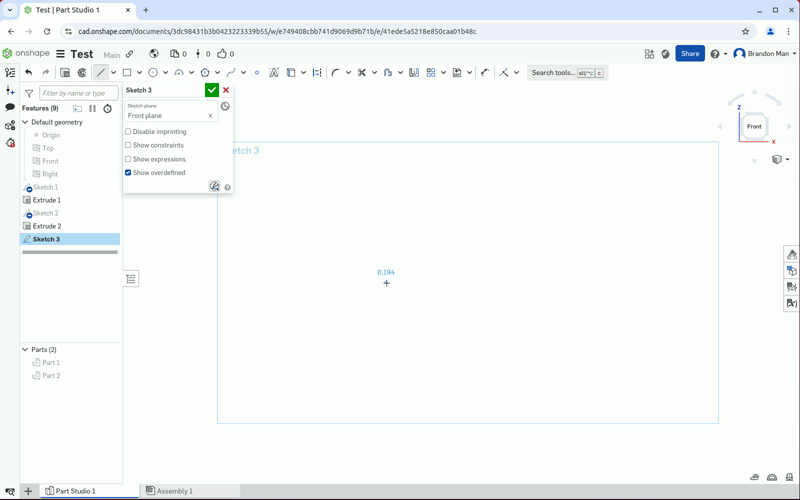
scroll(6)
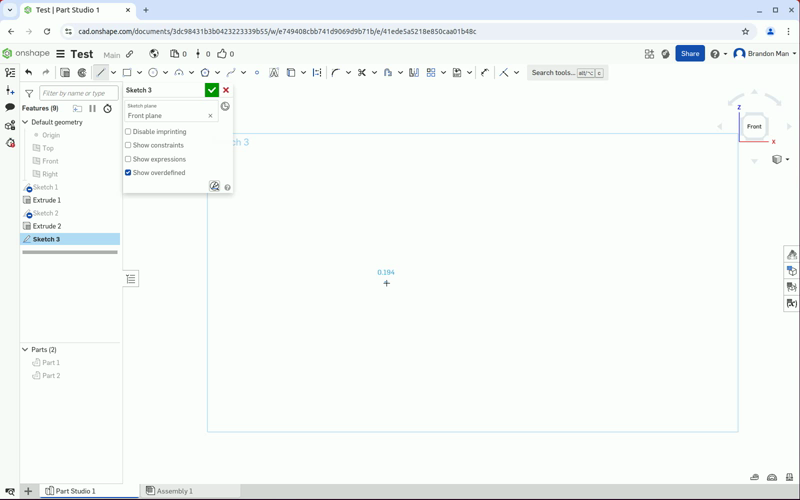
scroll(6)
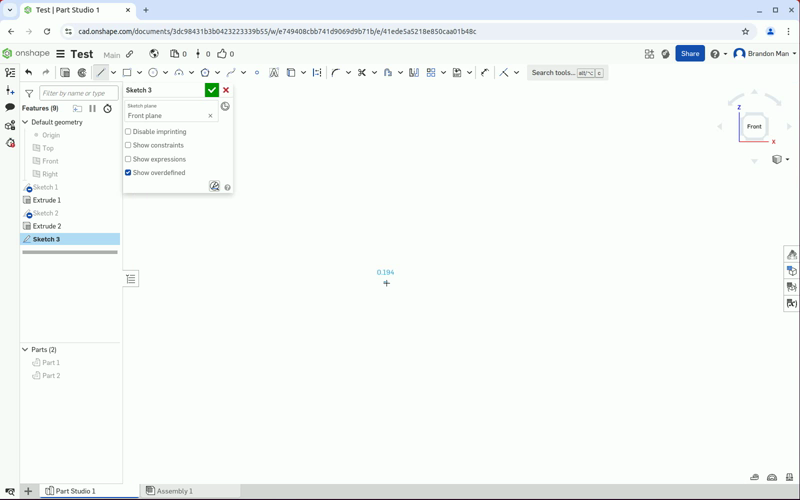
scroll(6)
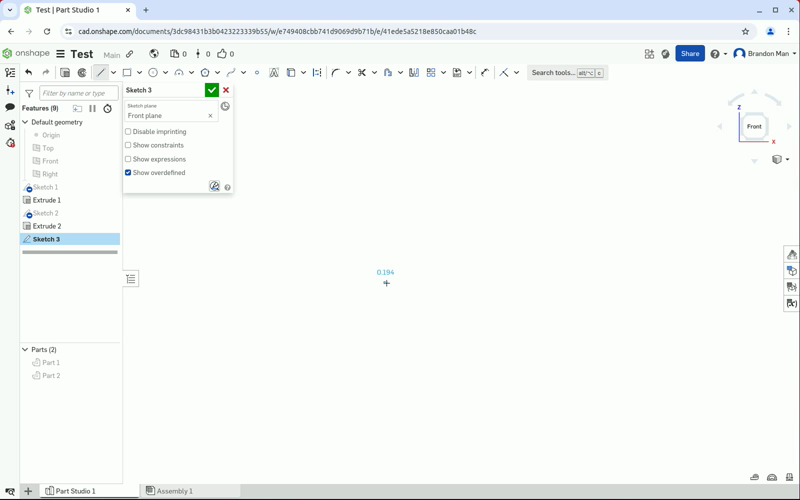
scroll(6)
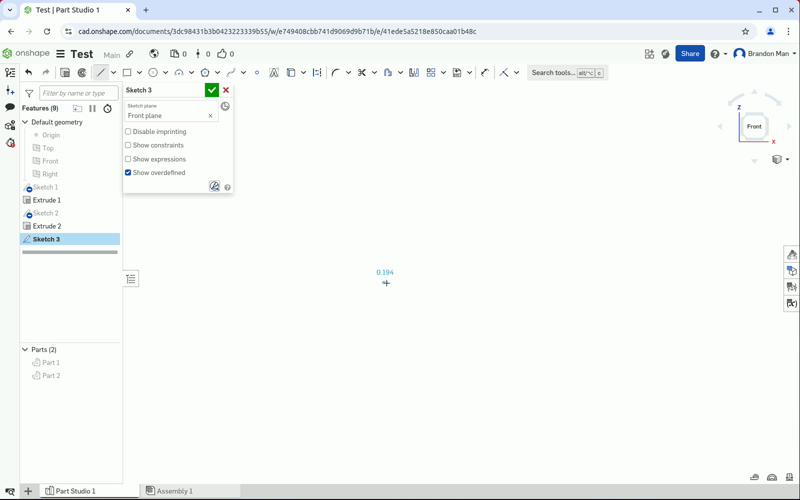
scroll(6)
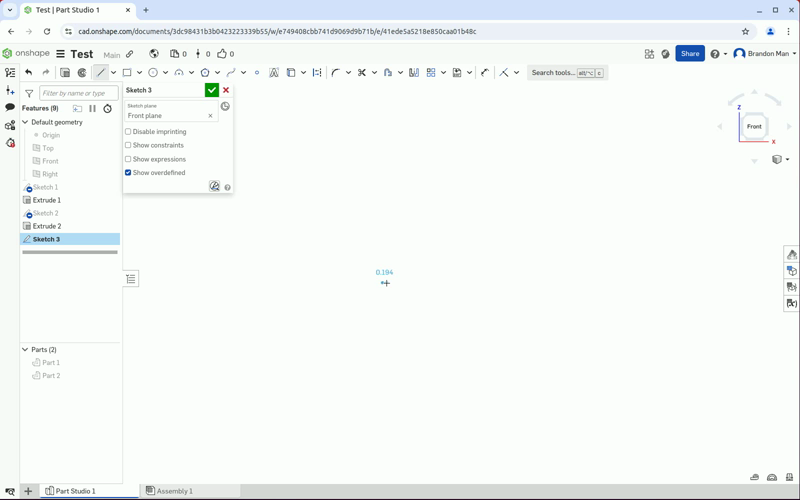
scroll(6)
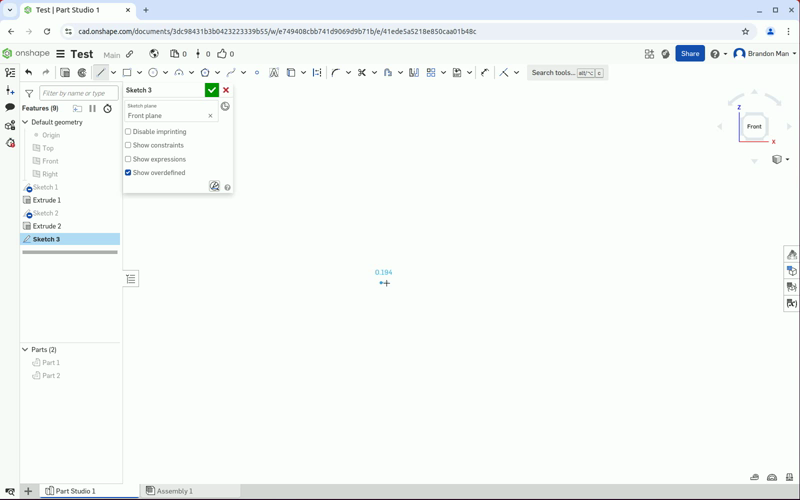
scroll(6)
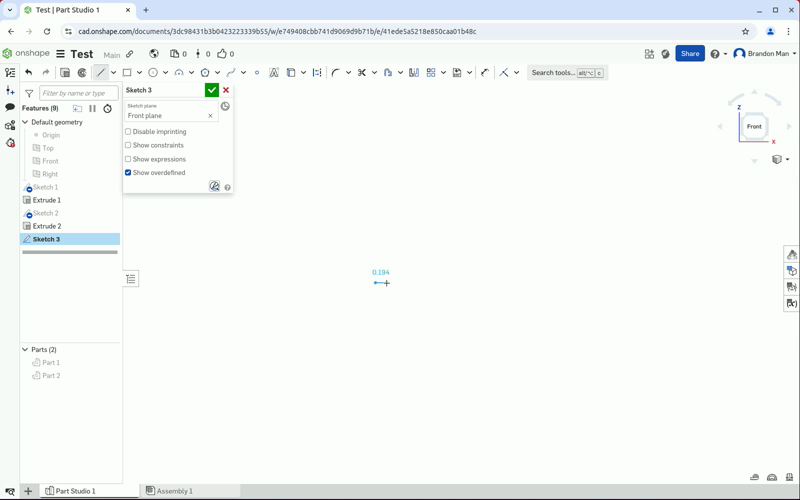
click(386, 282)
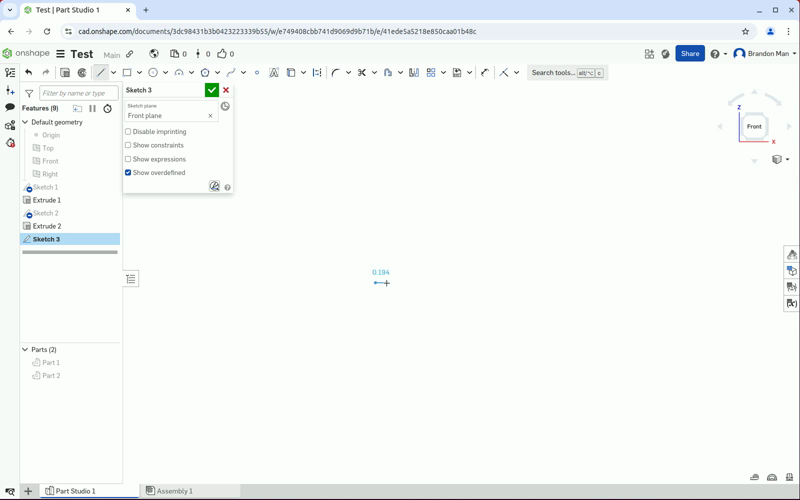
scroll(-6)
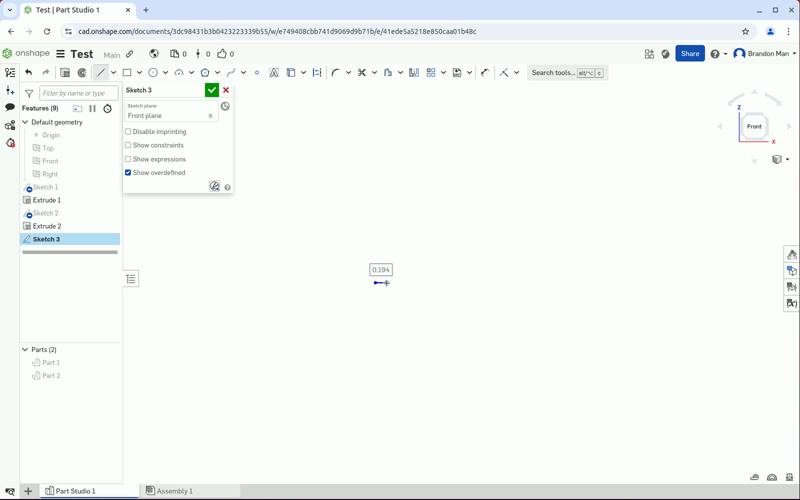
scroll(-6)
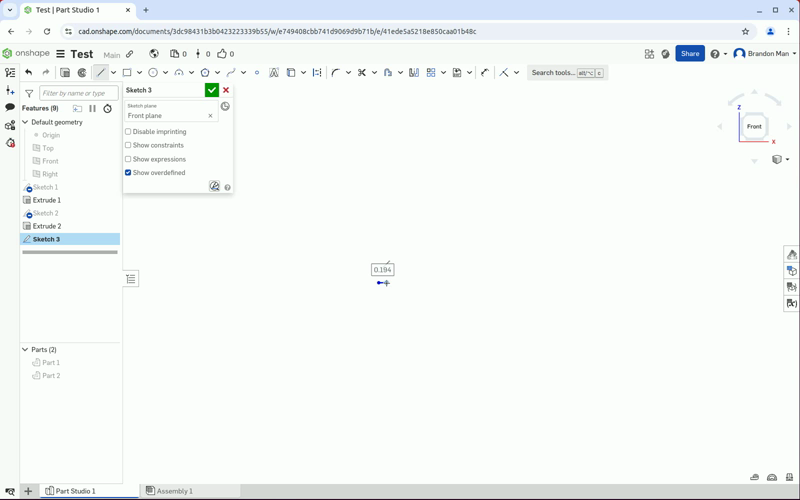
scroll(-6)
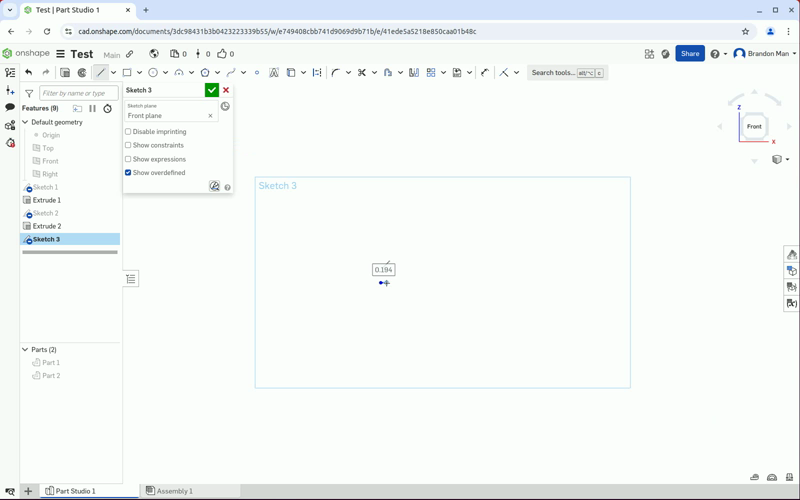
scroll(-6)
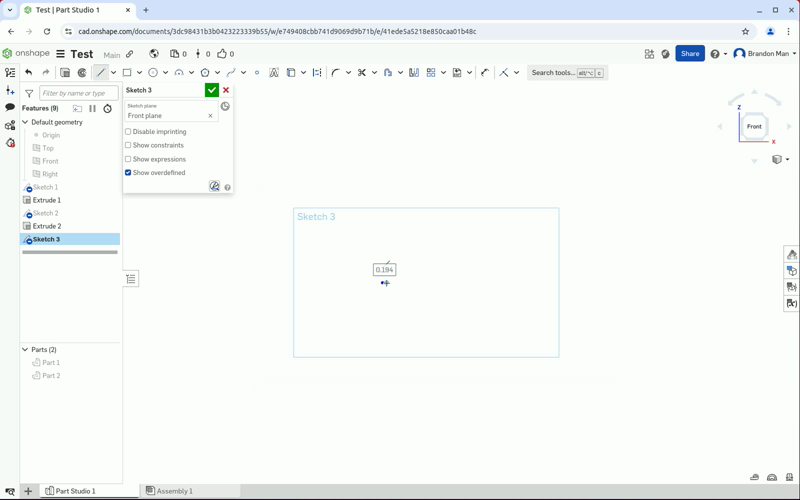
scroll(-6)
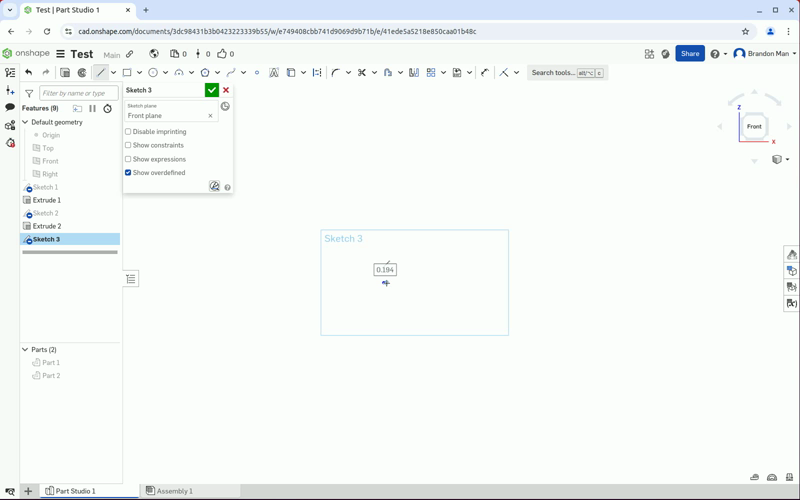
scroll(-6)
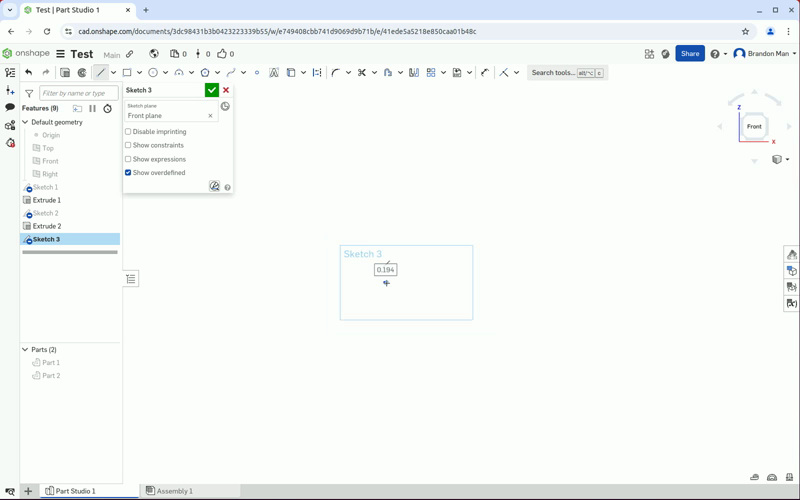
scroll(-6)
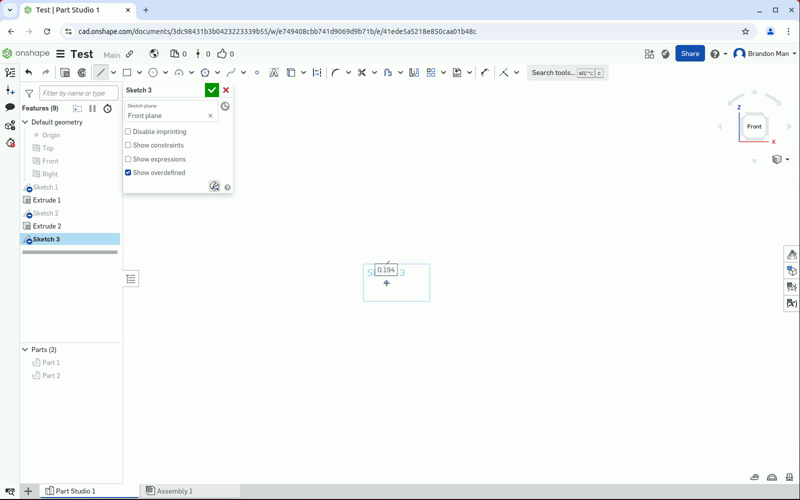
key_up(shift)
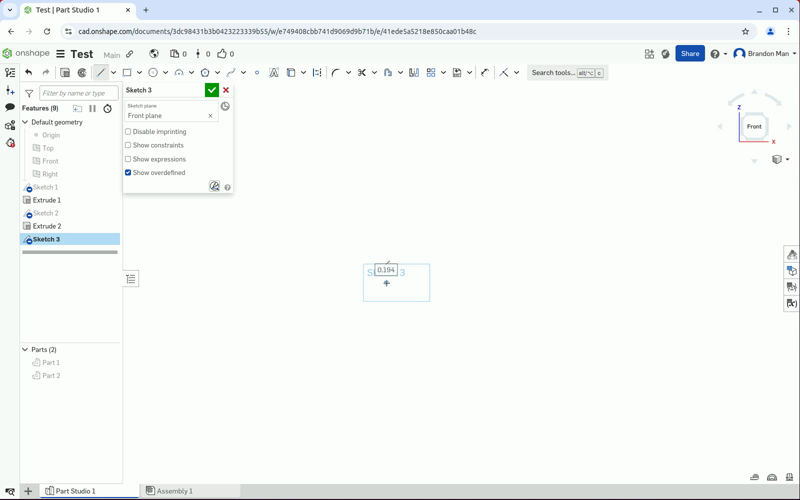
key_down(shift)
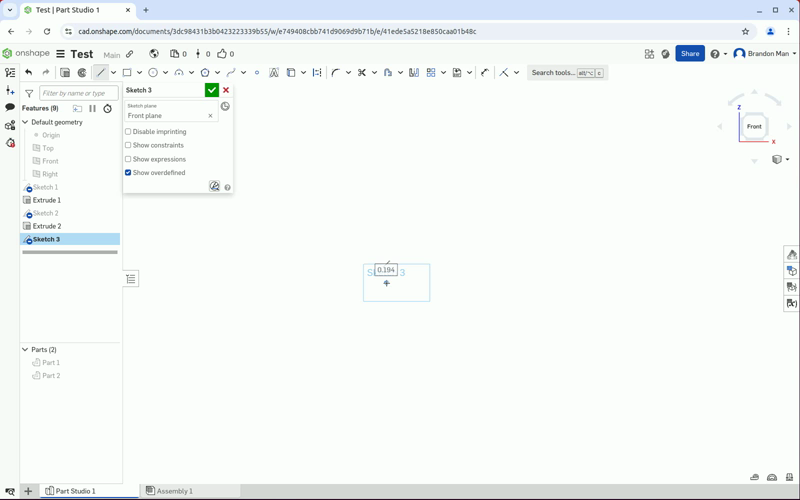
mouse_move(417, 282)
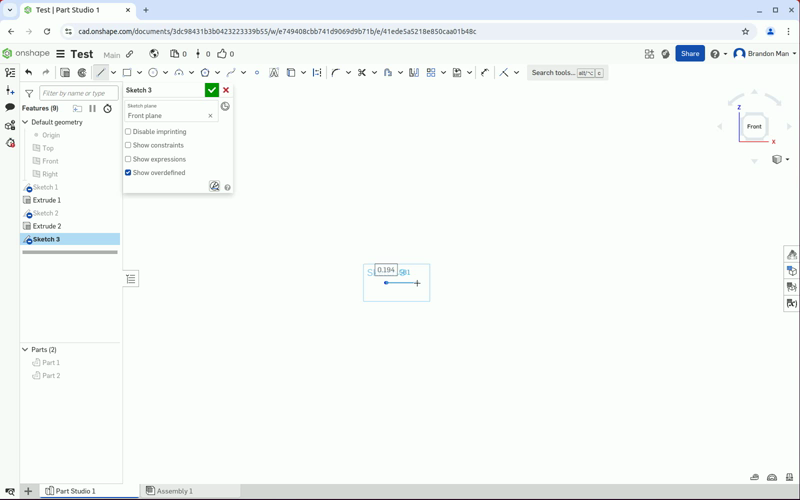
mouse_move(386, 257)
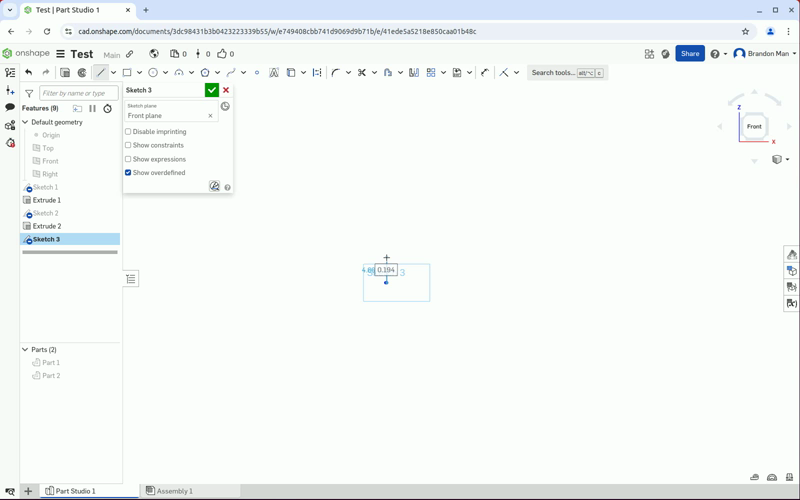
click(386, 257)
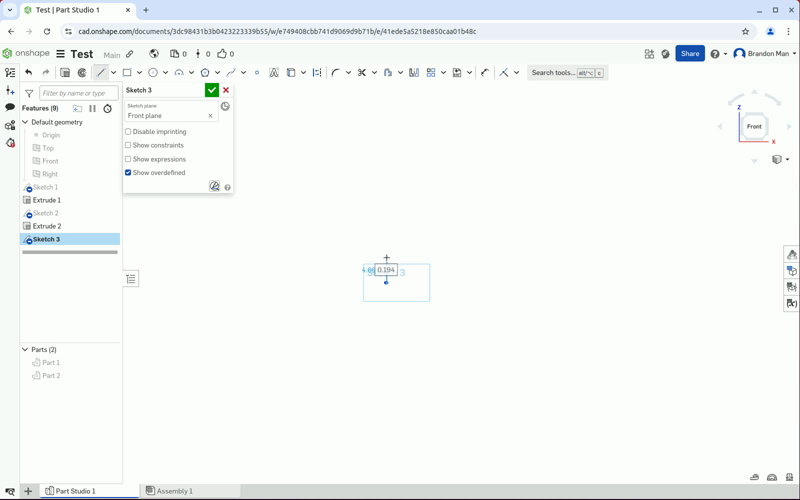
key_up(shift)
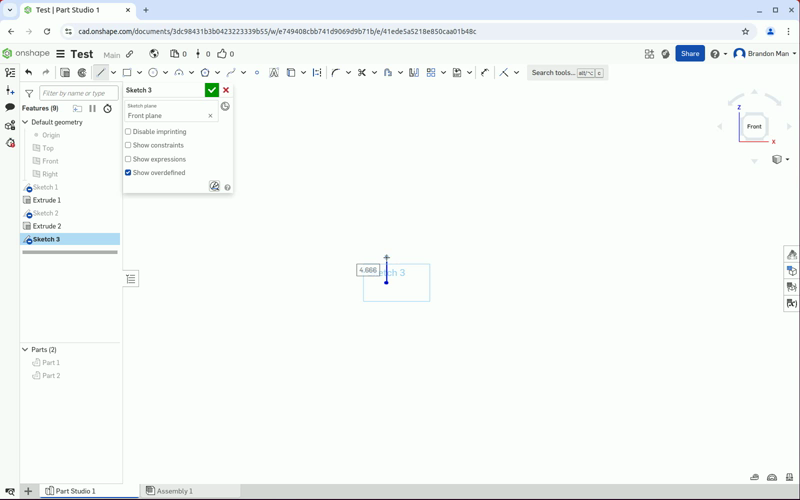
key_down(shift)
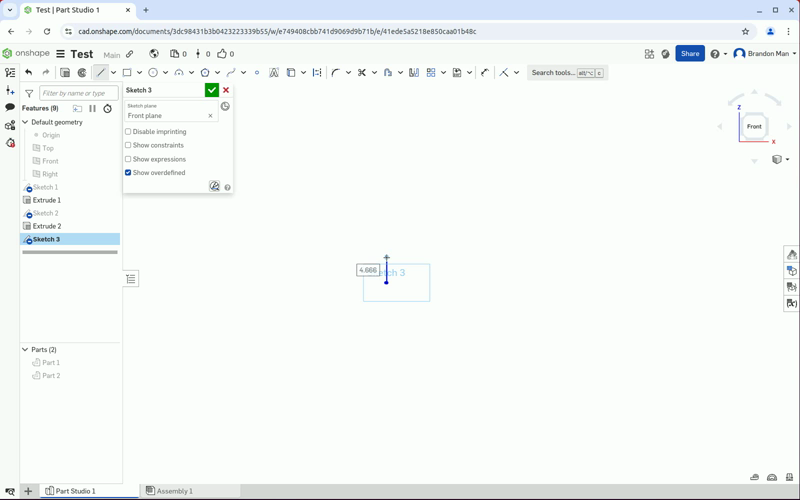
mouse_move(417, 257)
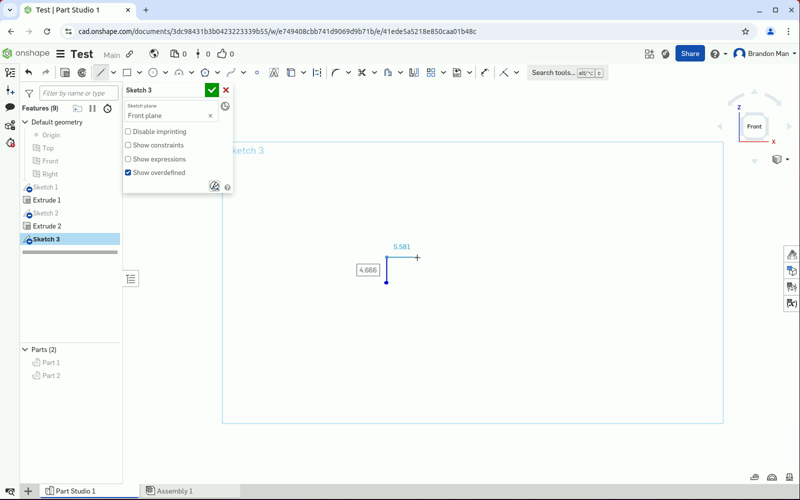
mouse_move(385, 257)
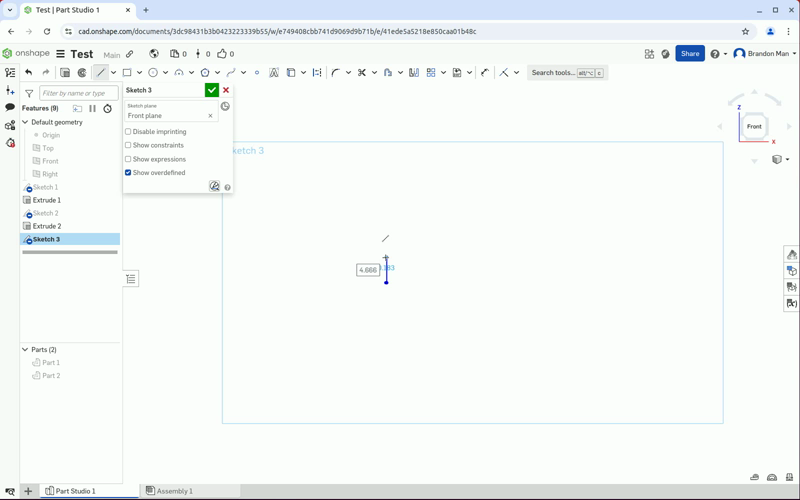
scroll(6)
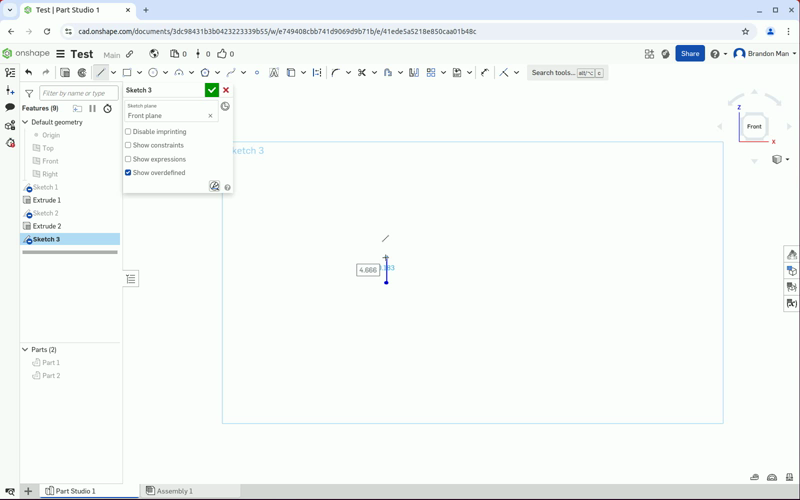
scroll(6)
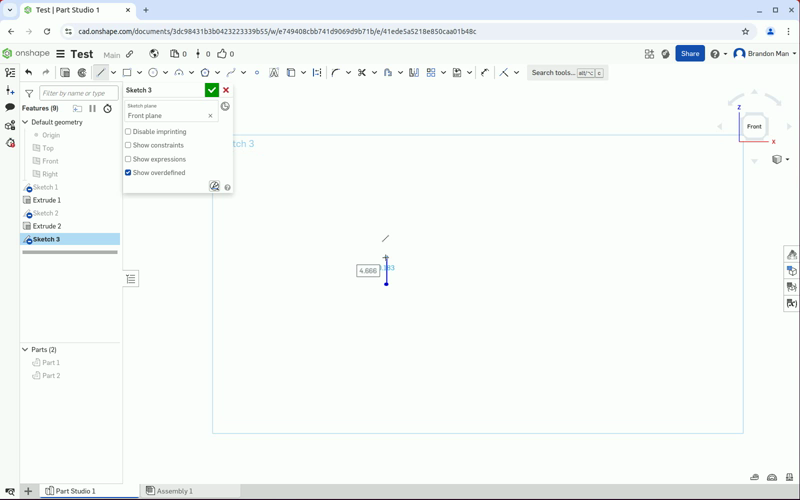
scroll(6)
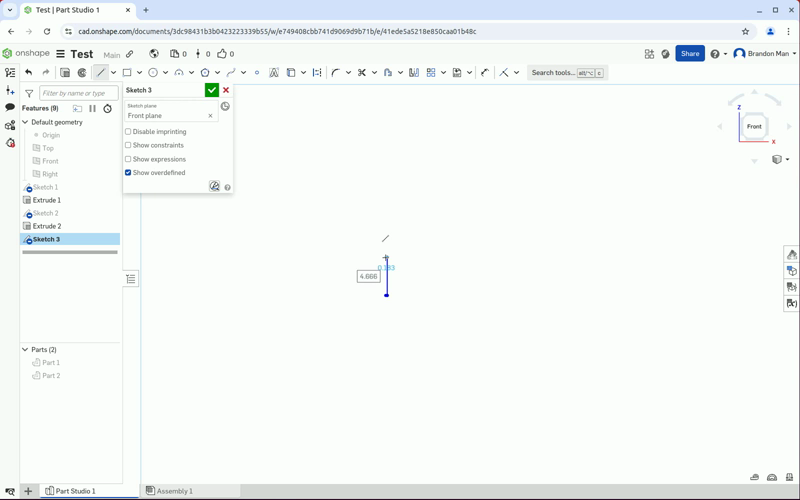
scroll(6)
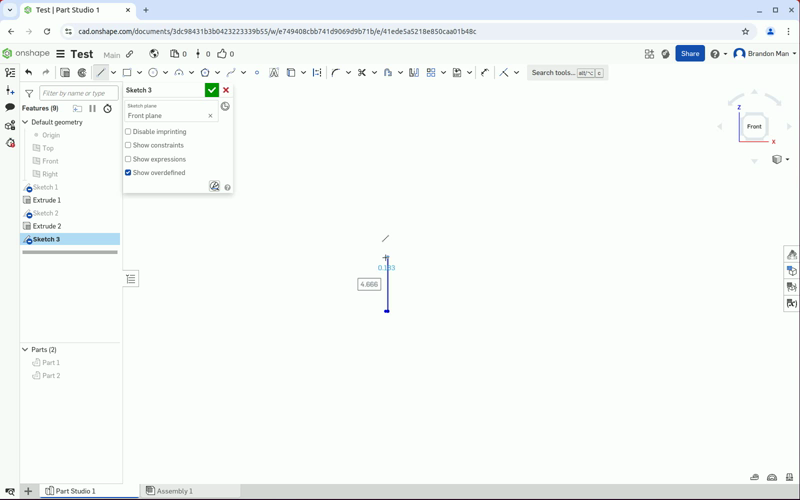
scroll(6)
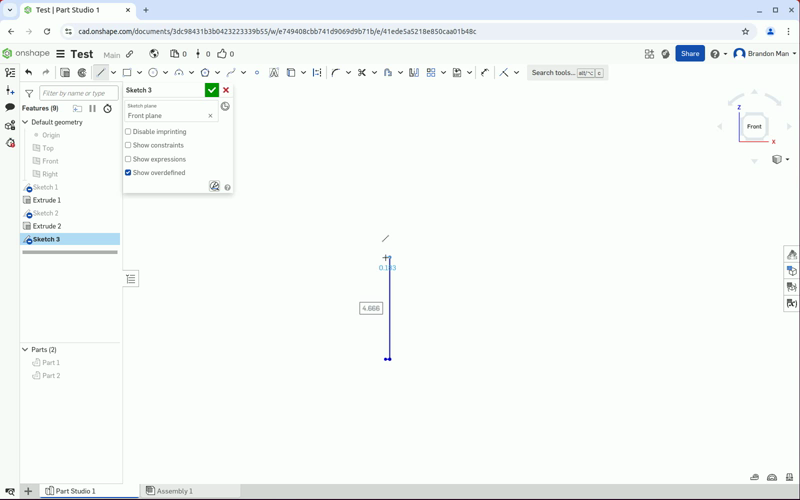
scroll(6)
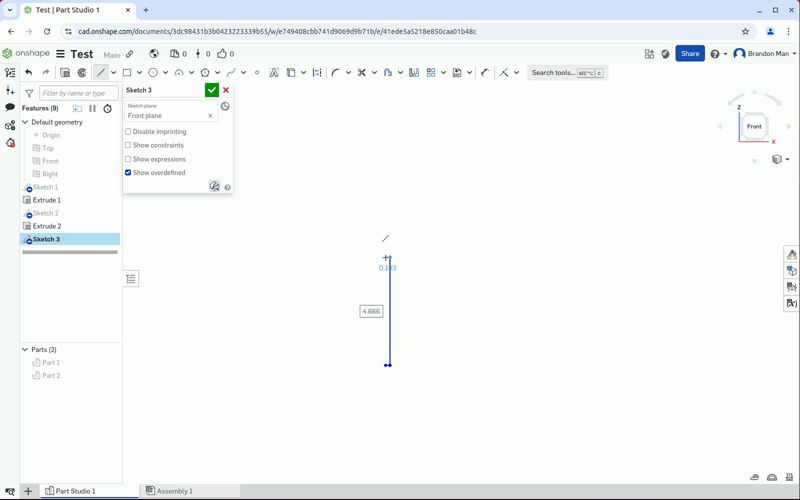
scroll(6)
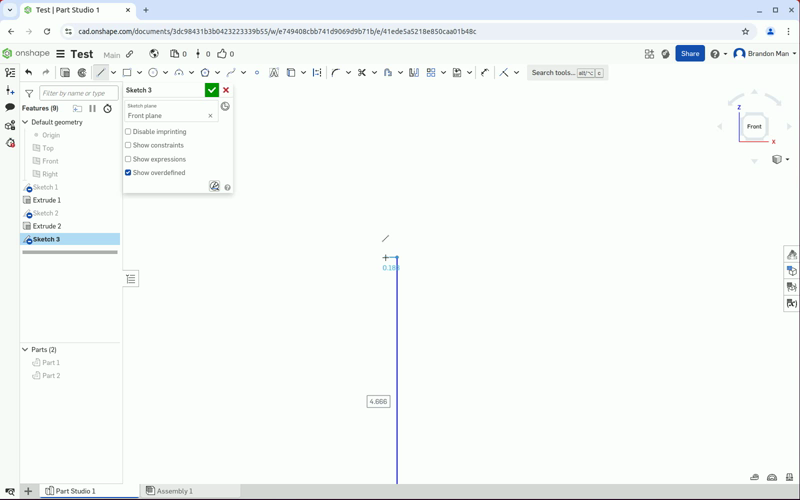
click(385, 257)
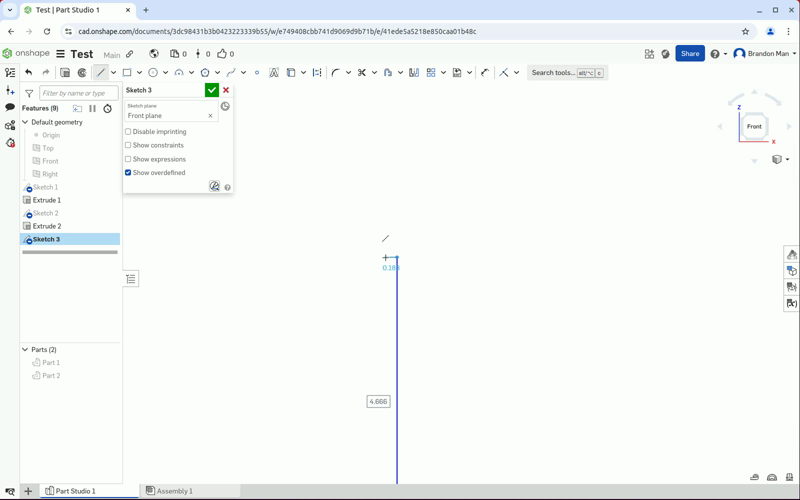
scroll(-6)
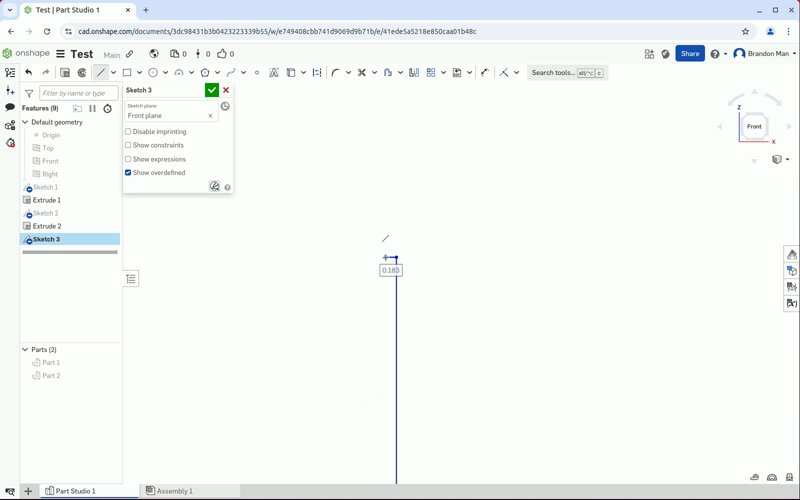
scroll(-6)
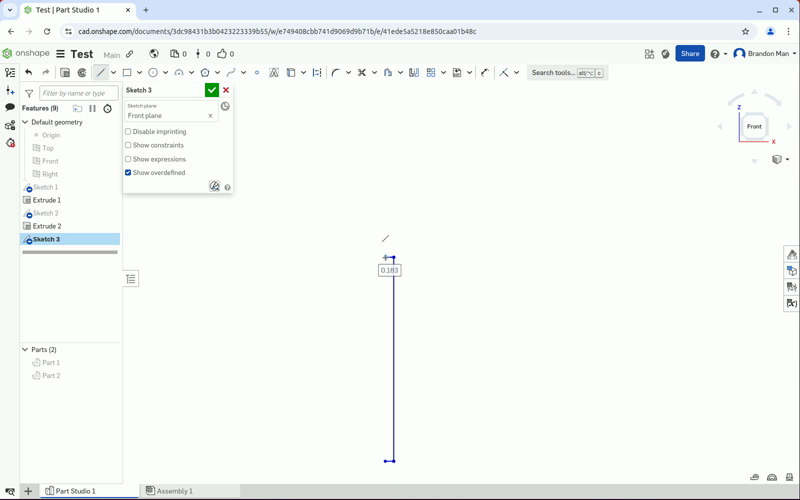
scroll(-6)
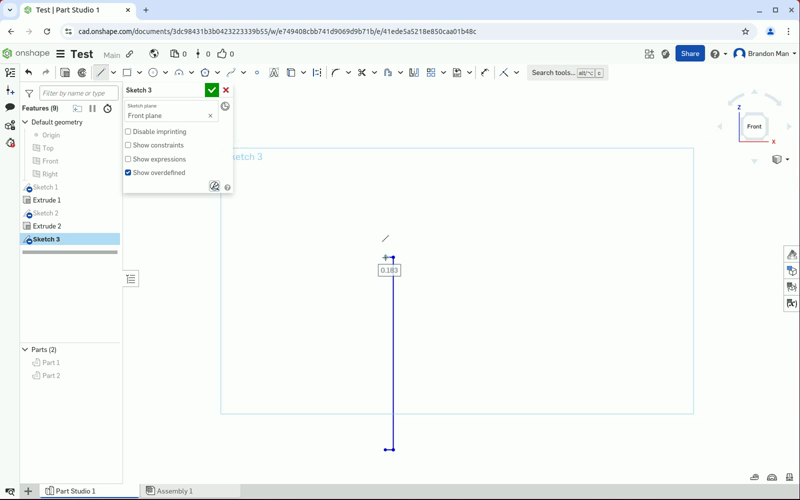
scroll(-6)
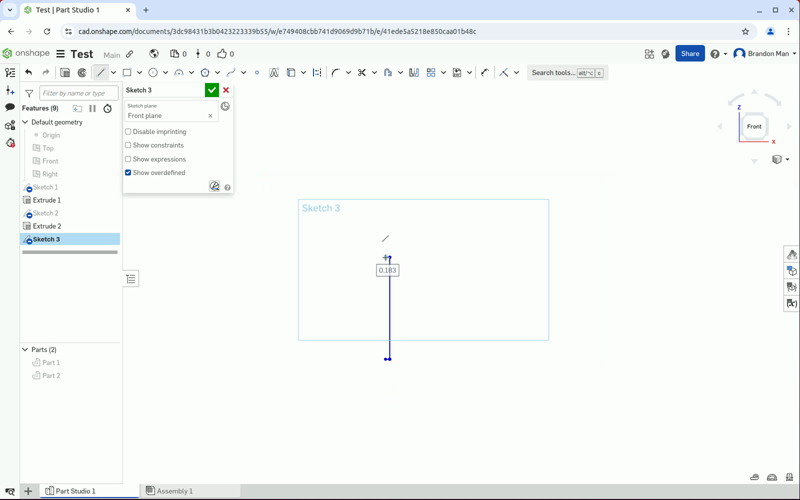
scroll(-6)
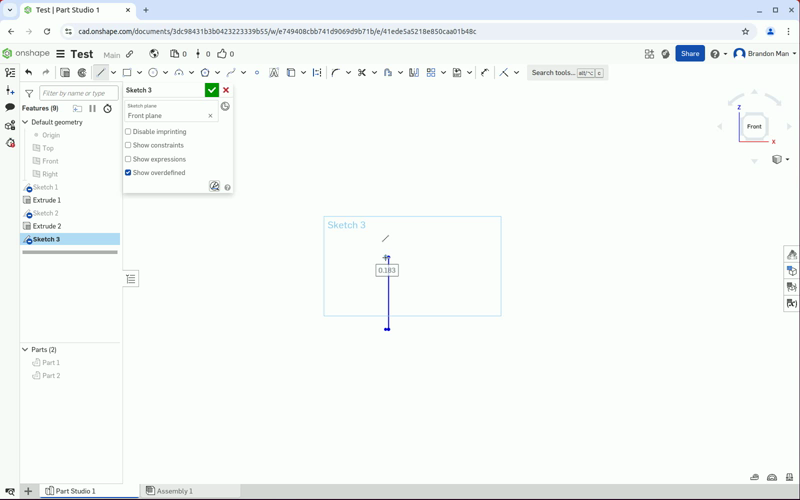
scroll(-6)
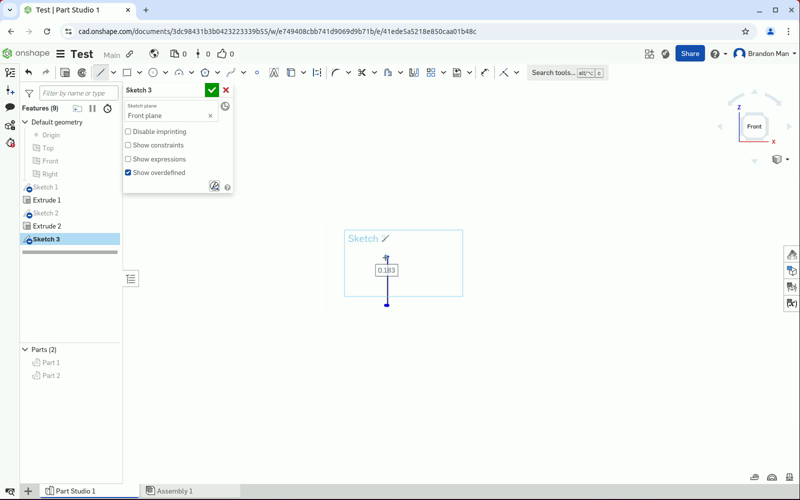
scroll(-6)
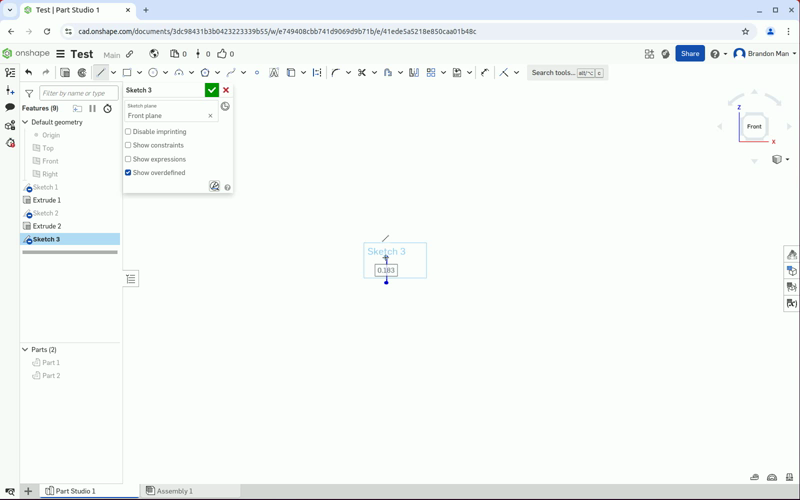
key_up(shift)
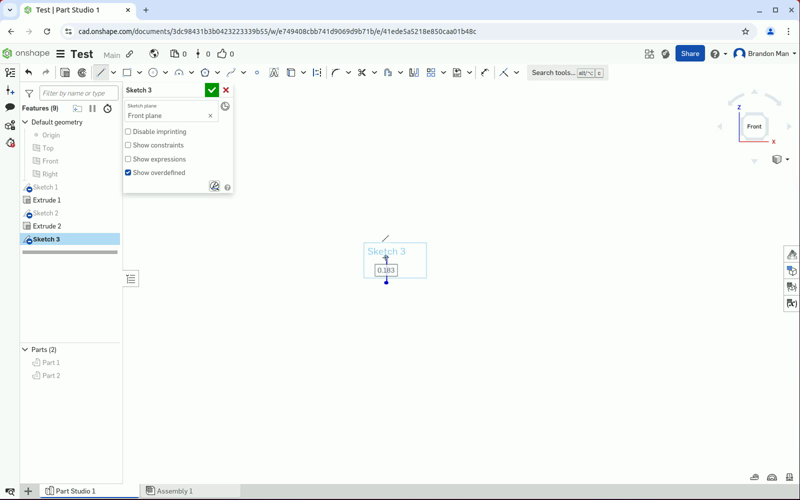
mouse_move(415, 257)
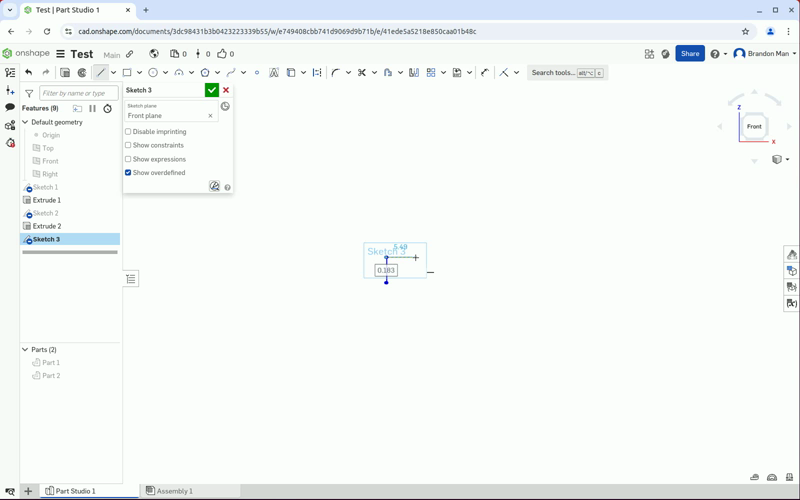
key_down(shift)
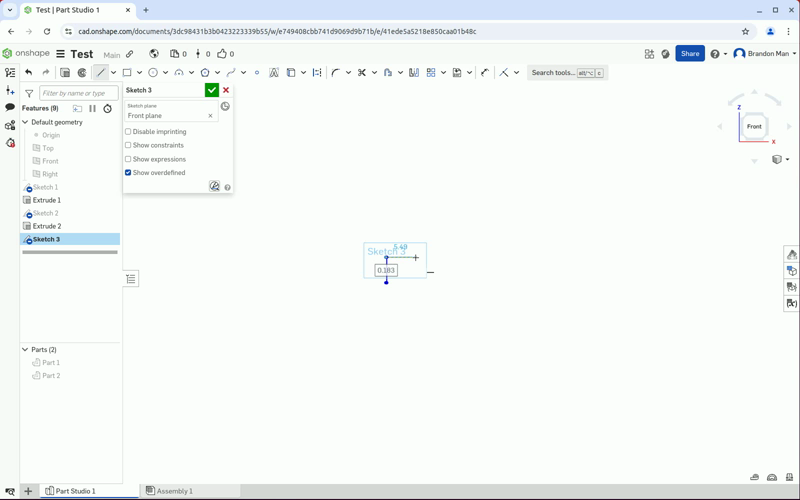
mouse_move(385, 282)
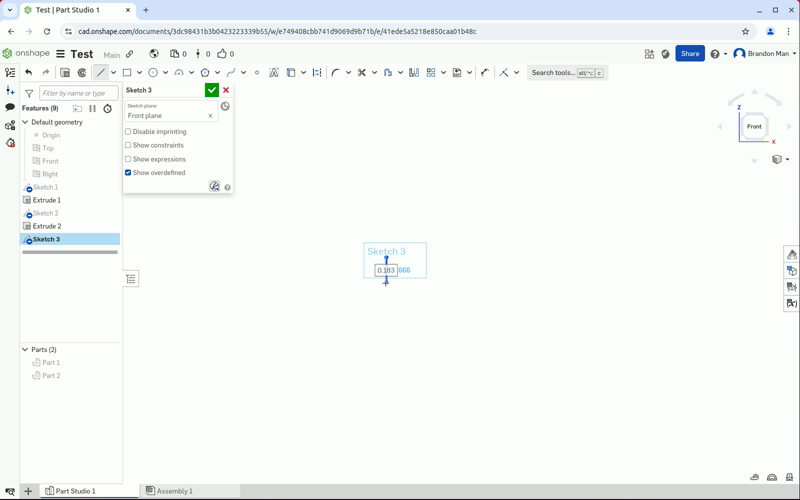
scroll(6)
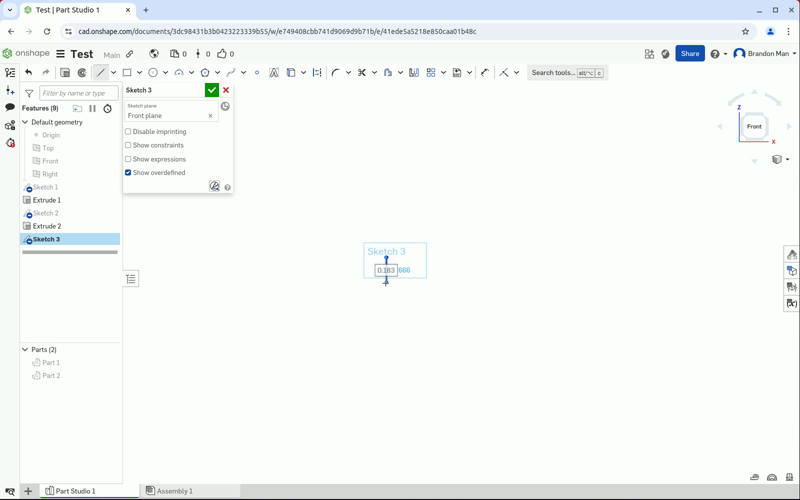
scroll(6)
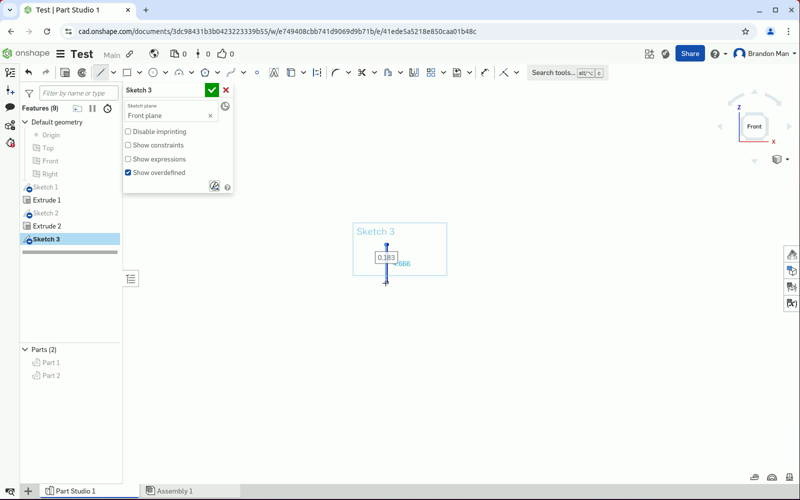
scroll(6)
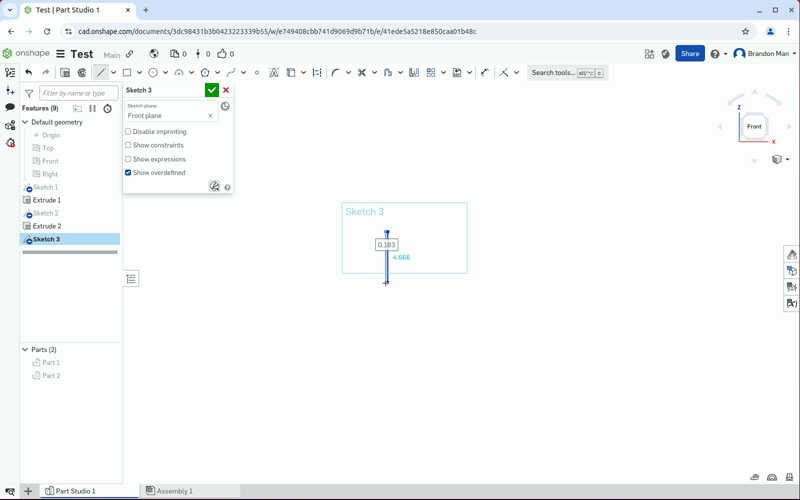
scroll(6)
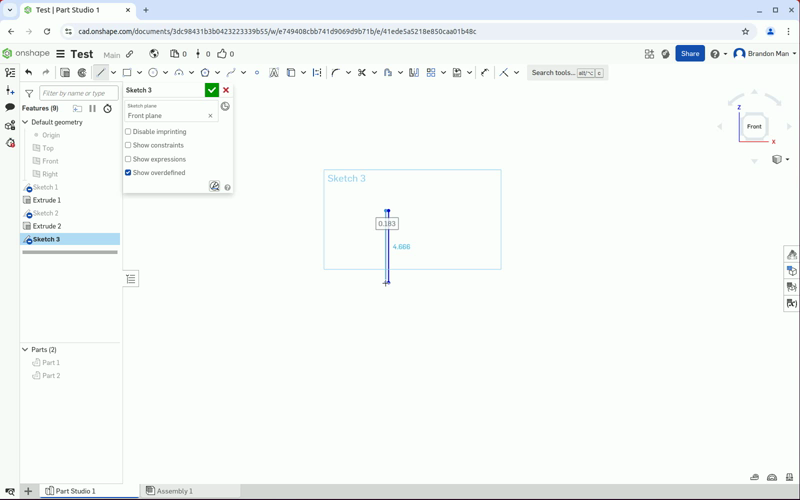
scroll(6)
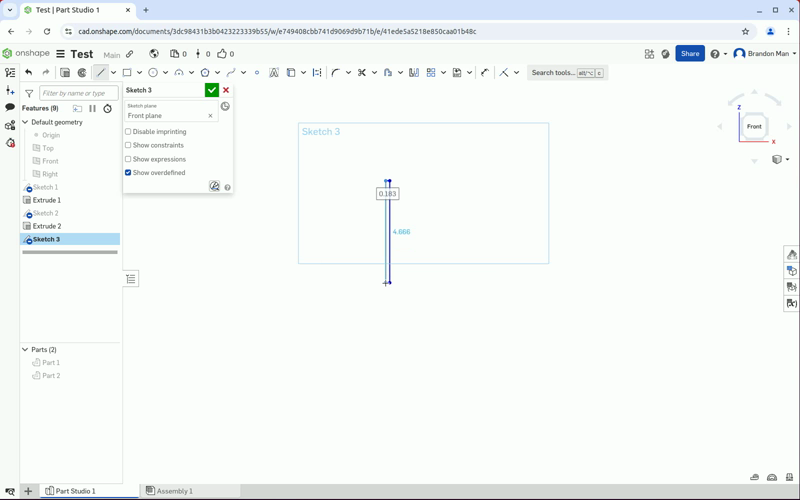
scroll(6)
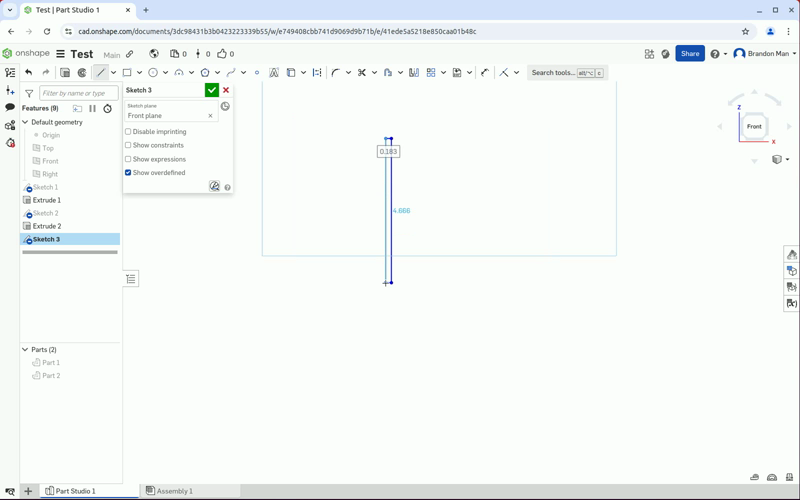
scroll(6)
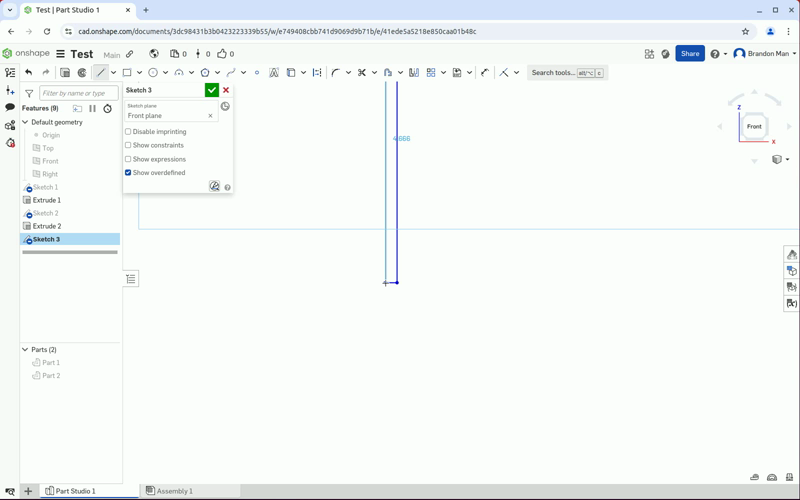
key_up(shift)
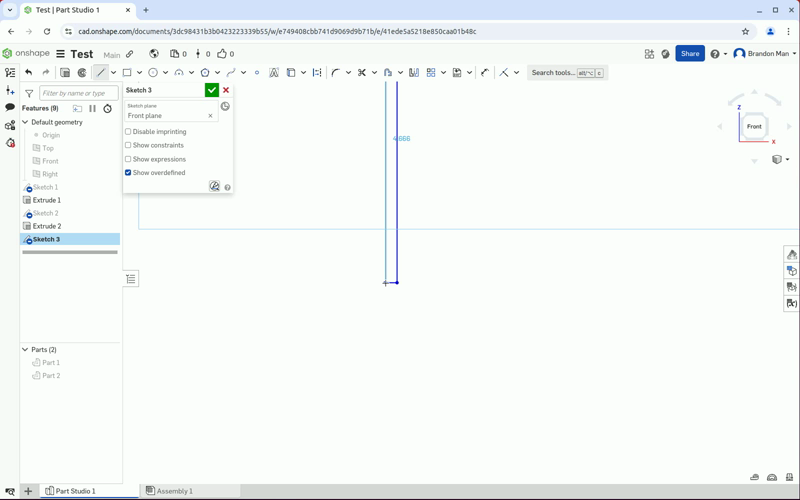
click(385, 282)
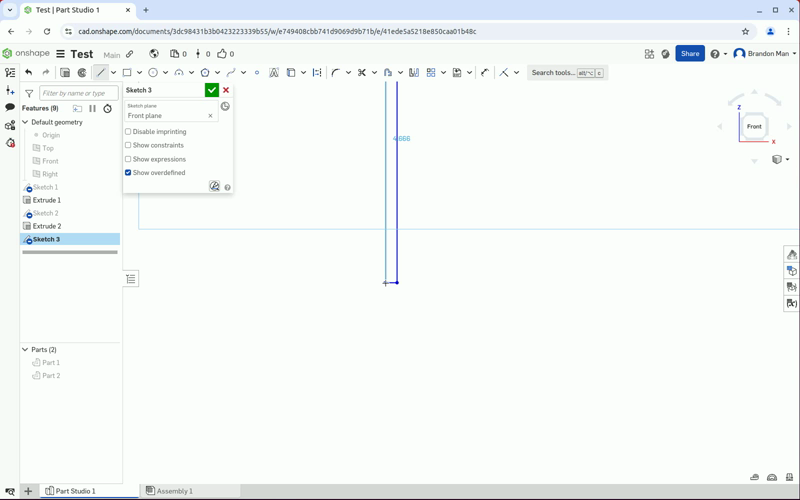
scroll(-6)
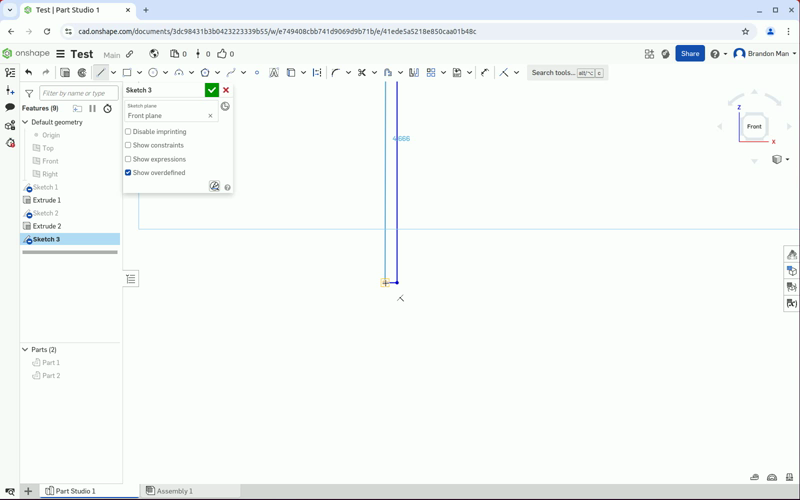
scroll(-6)
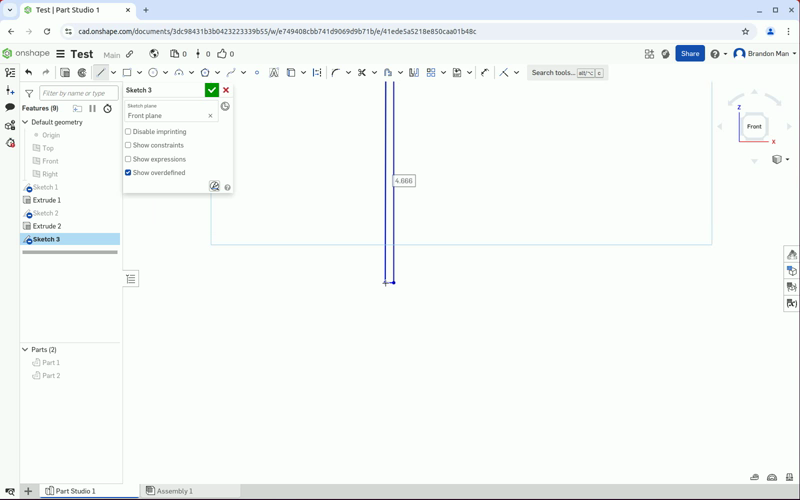
scroll(-6)
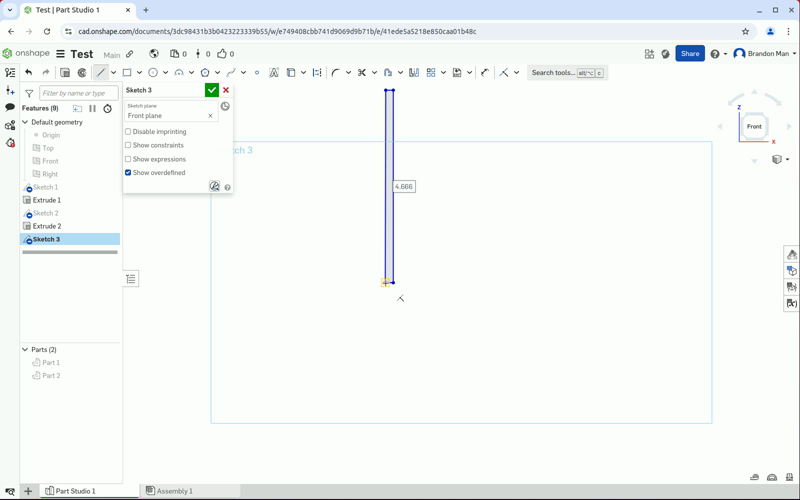
scroll(-6)
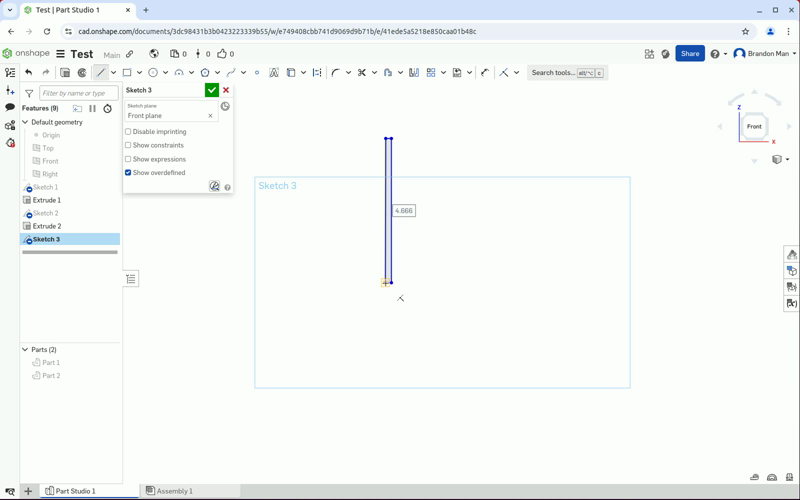
scroll(-6)
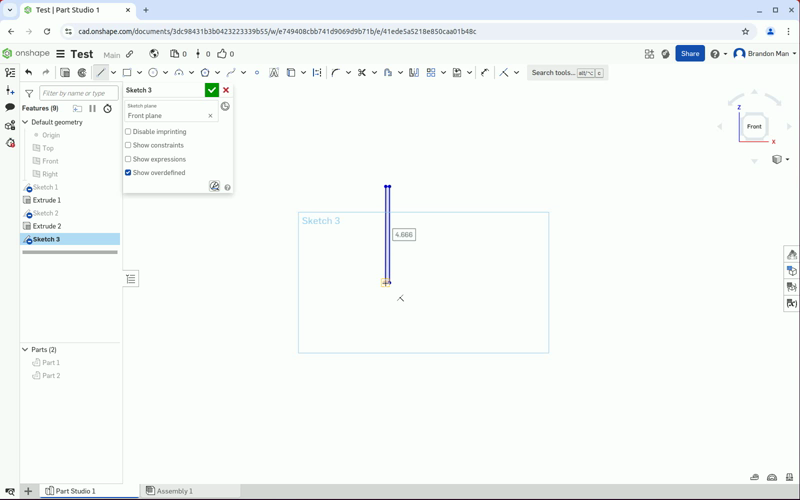
scroll(-6)
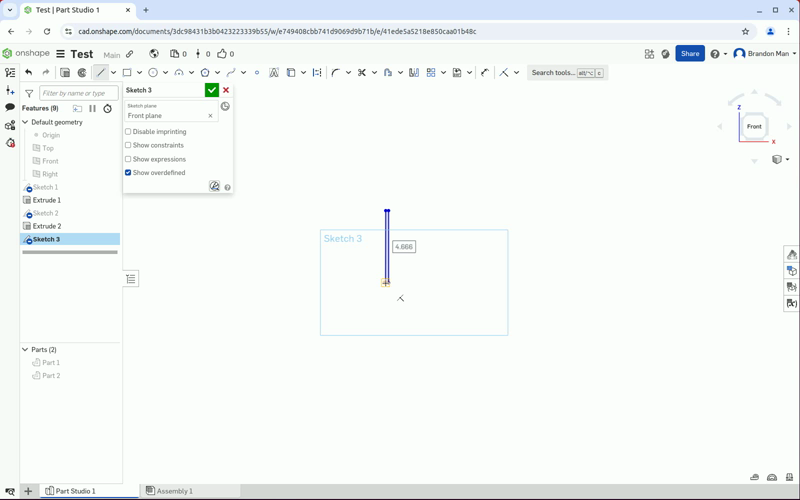
scroll(-6)
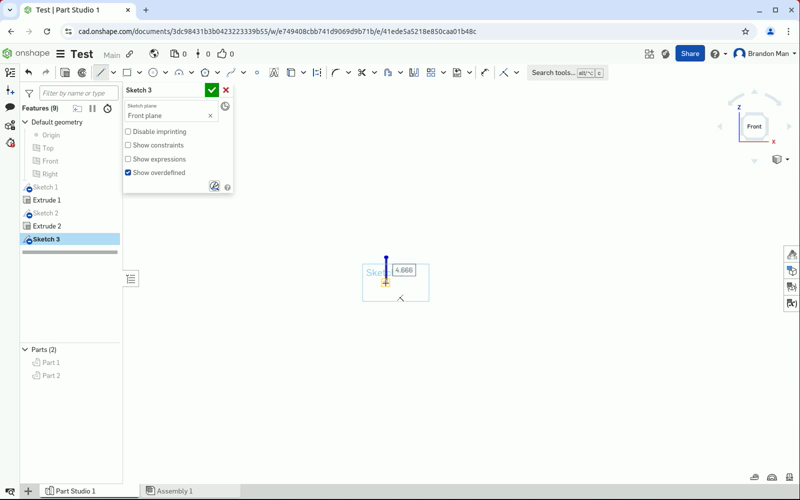
key(esc)
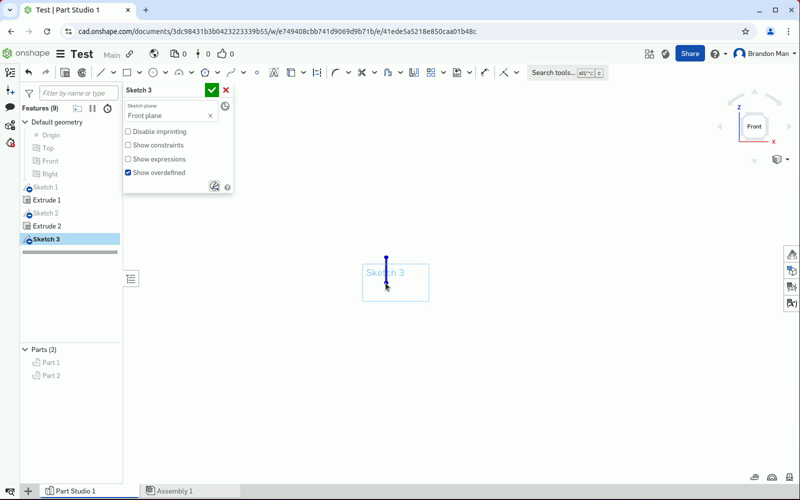
mouse_move(386, 276)
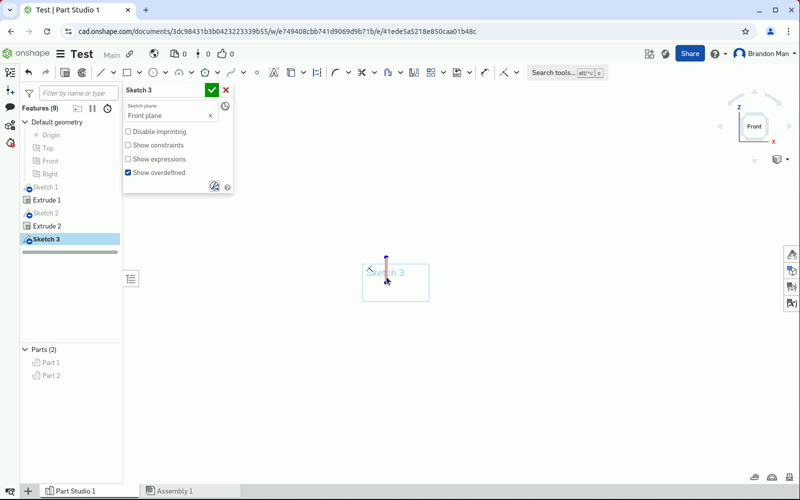
scroll(6)
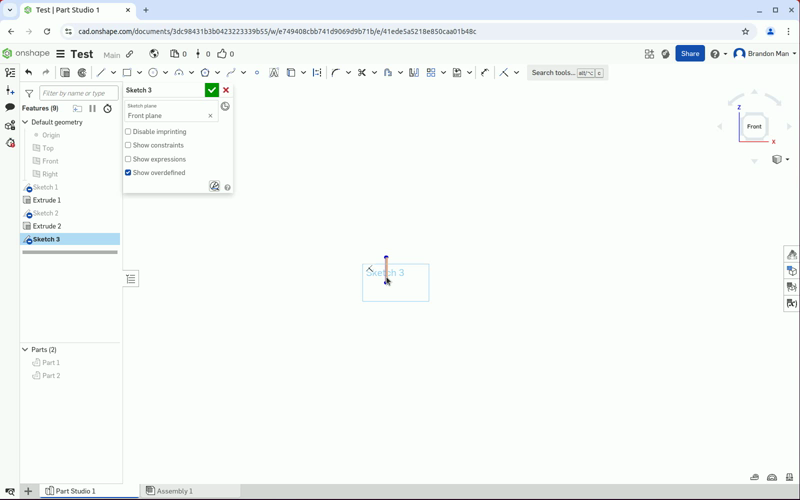
scroll(6)
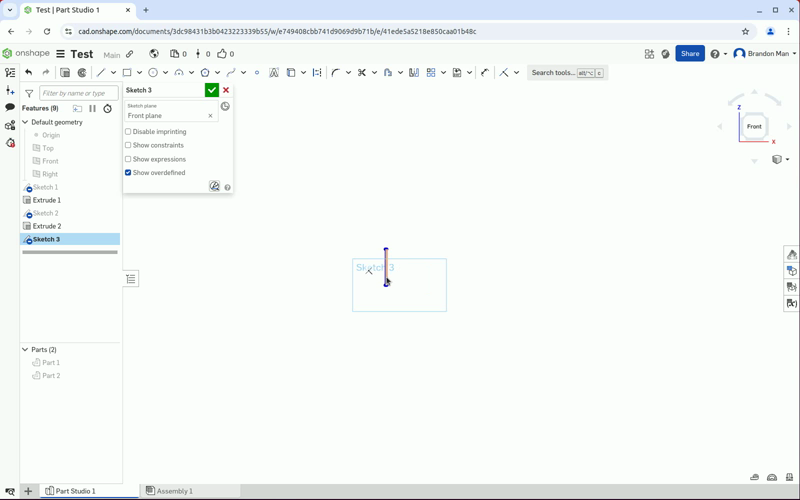
scroll(6)
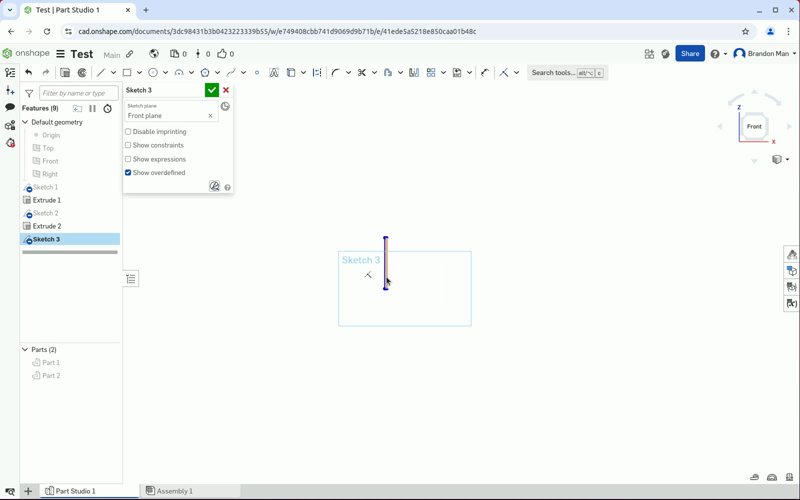
scroll(6)
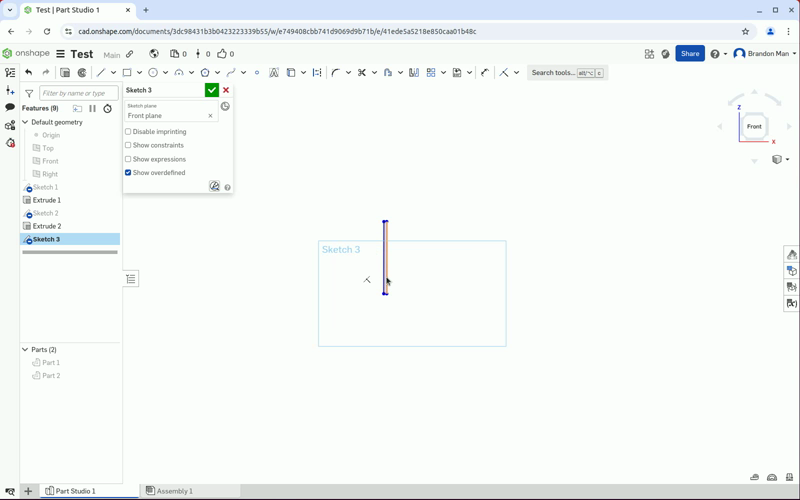
scroll(6)
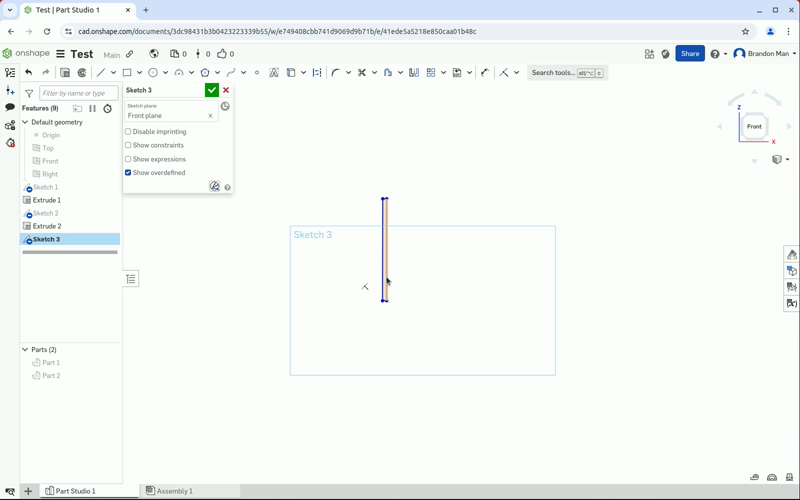
scroll(6)
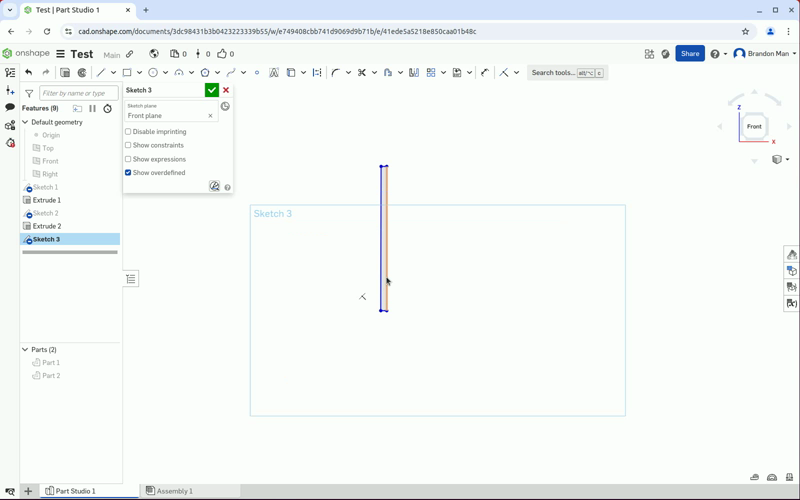
scroll(6)
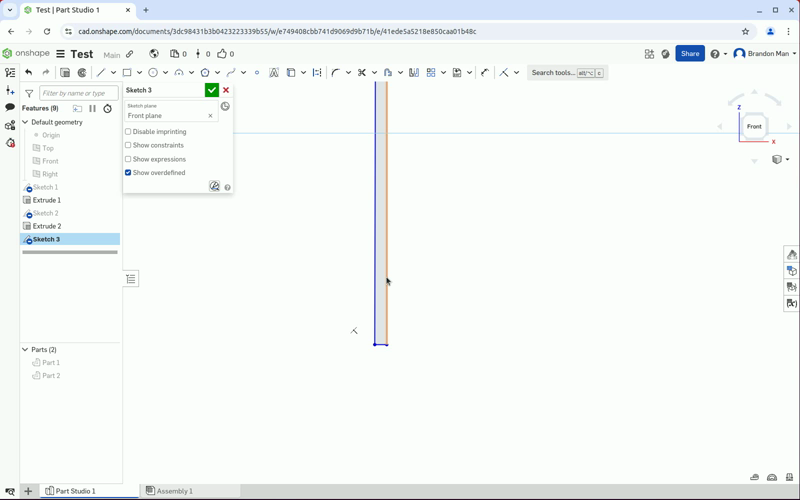
click(386, 276)
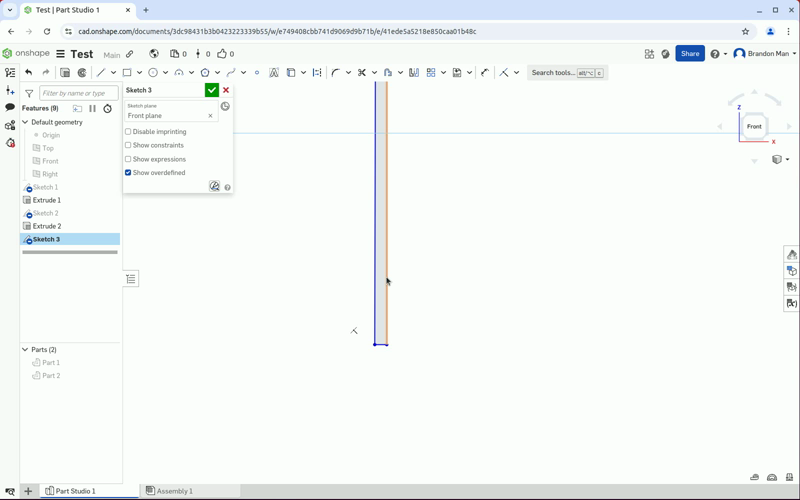
scroll(-6)
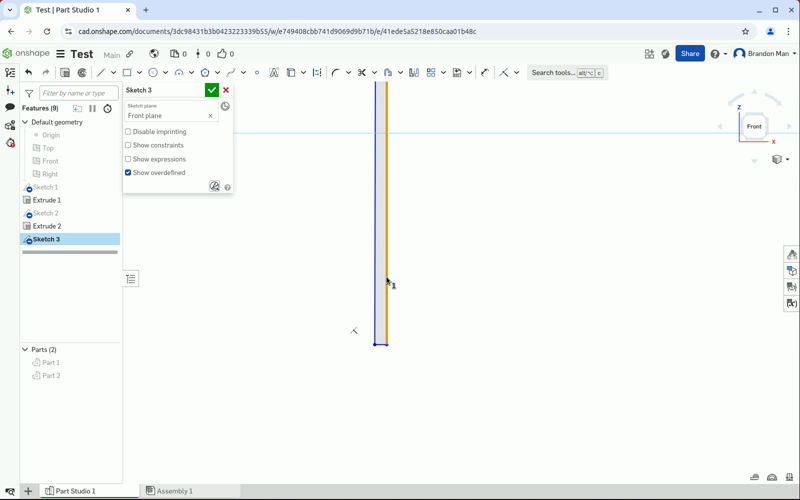
scroll(-6)
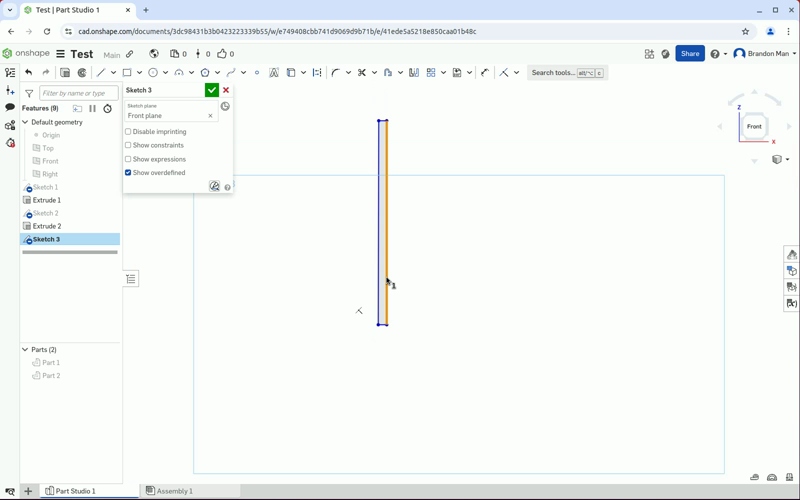
scroll(-6)
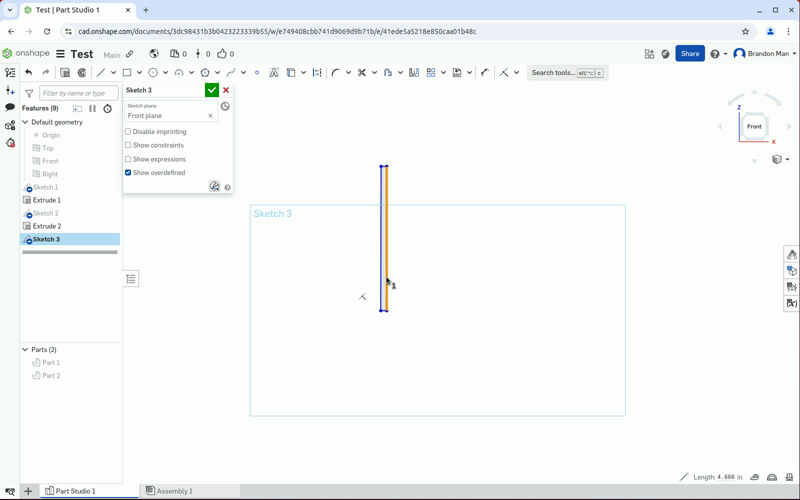
scroll(-6)
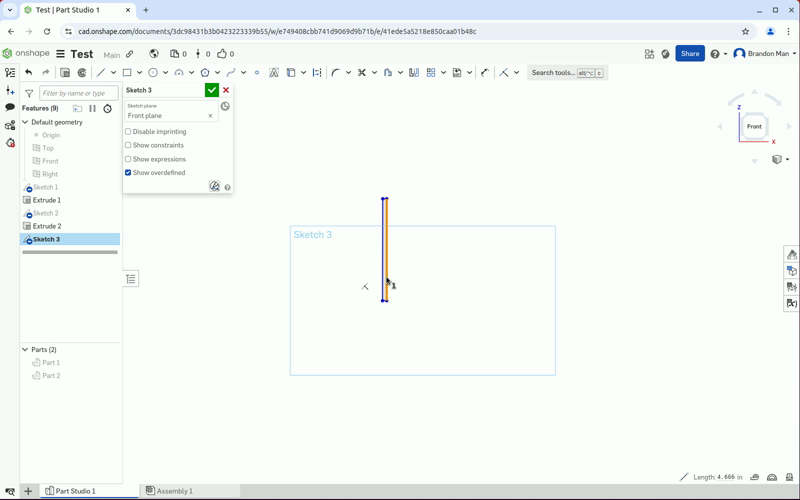
scroll(-6)
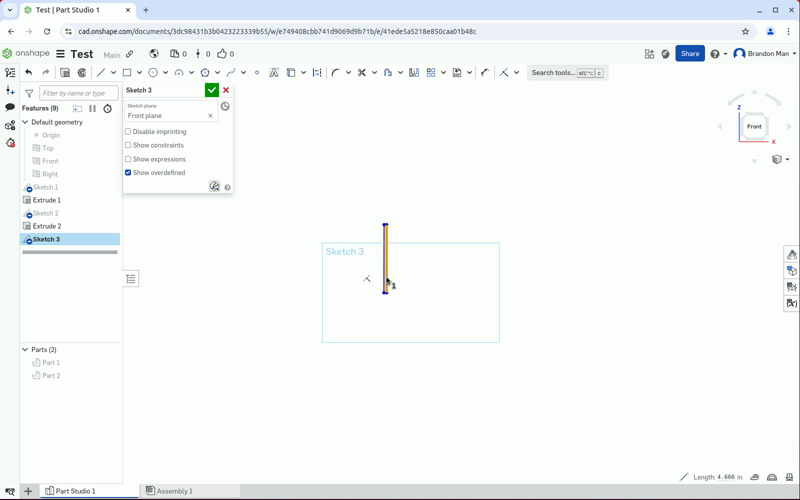
scroll(-6)
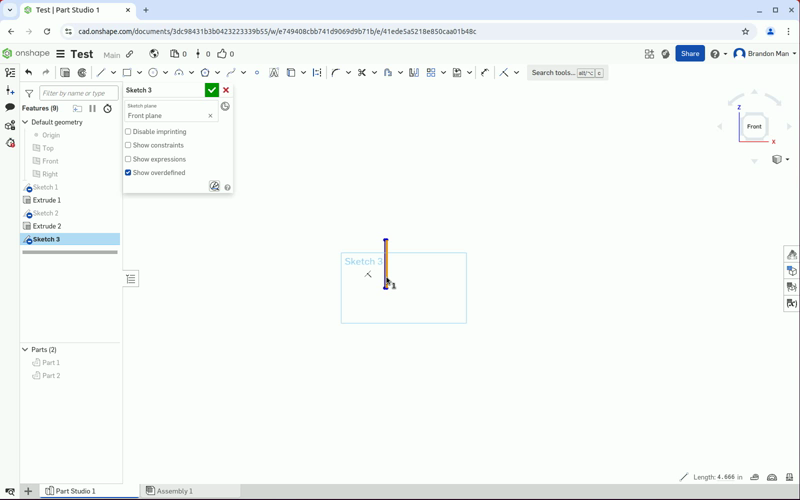
scroll(-6)
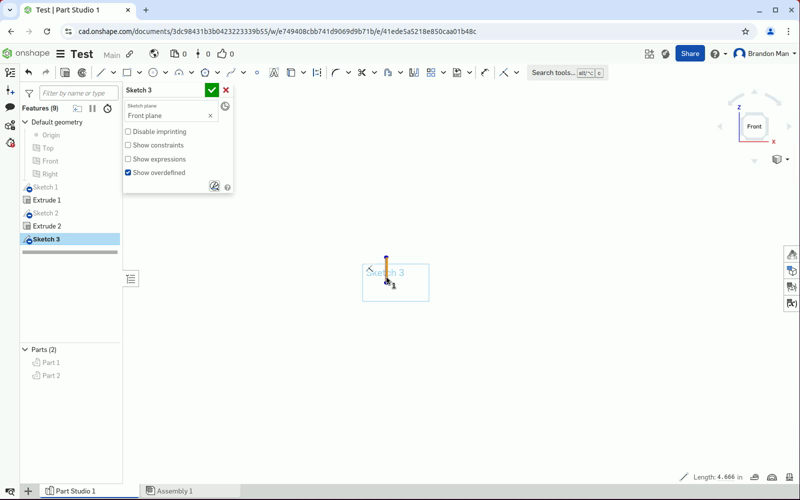
mouse_move(73, 352)
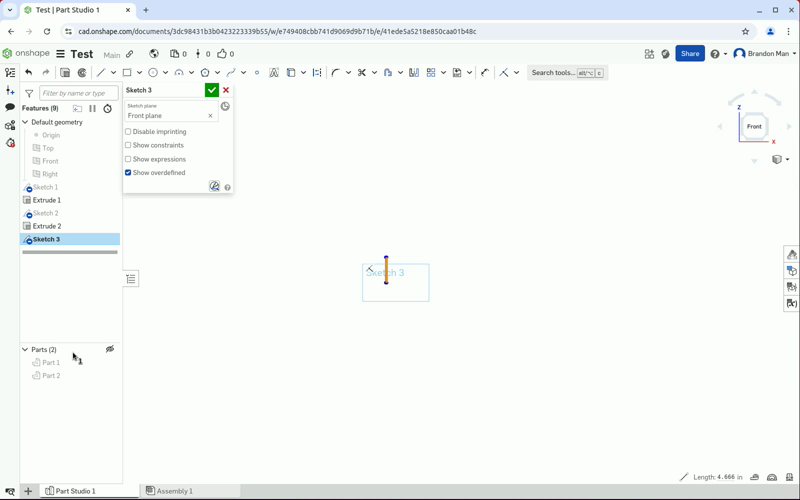
key(shift+y)
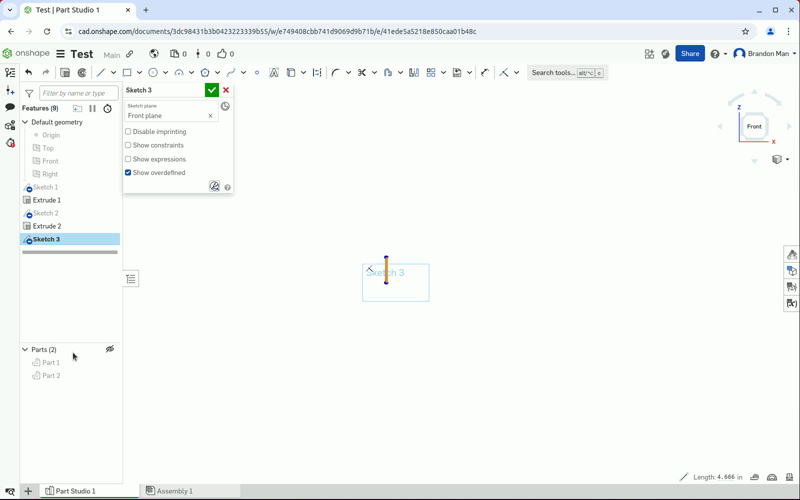
key(shift+e)
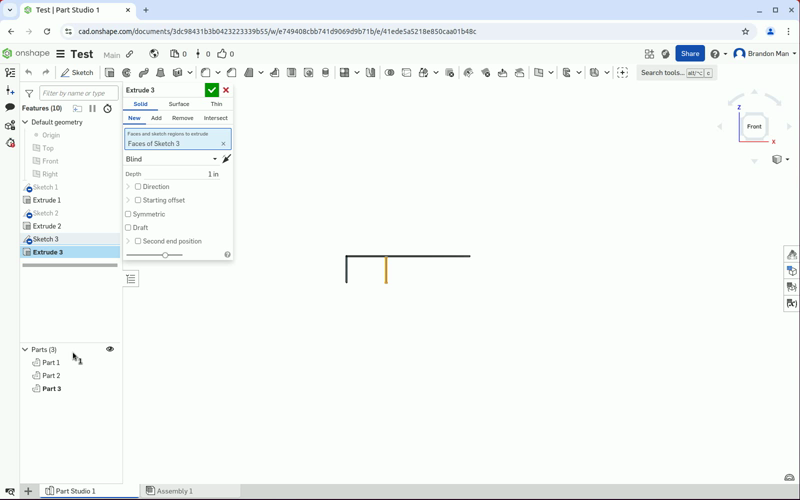
mouse_move(143, 106)
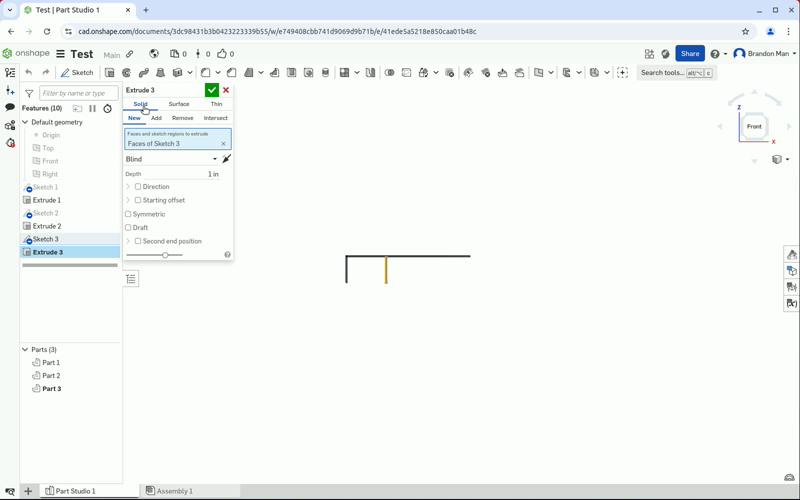
click(143, 106)
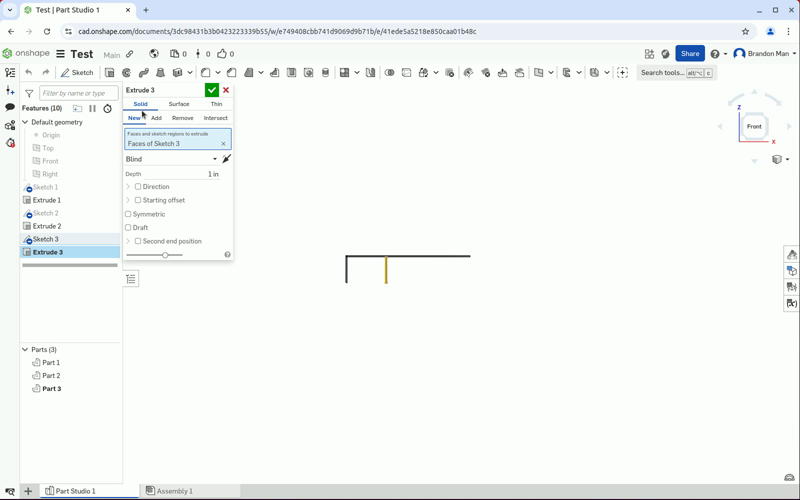
mouse_move(137, 120)
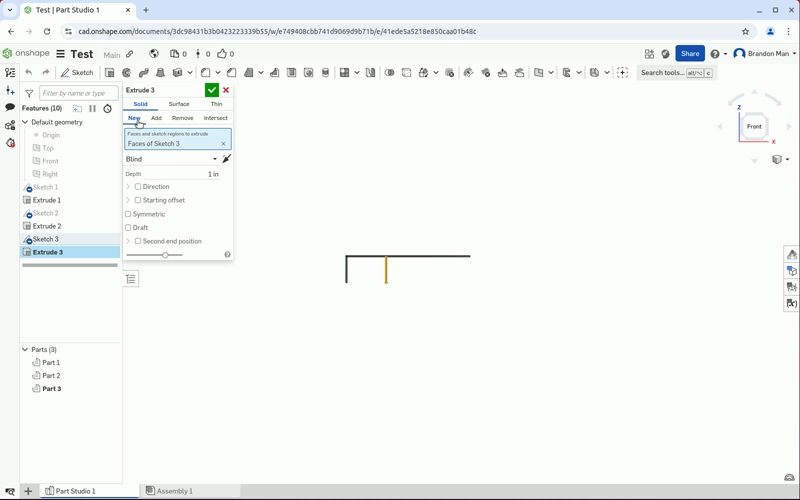
click(137, 120)
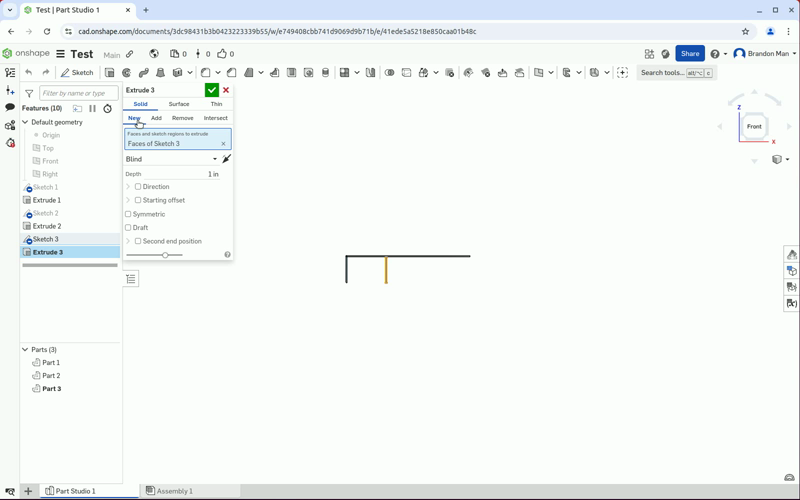
key(tab, 4)
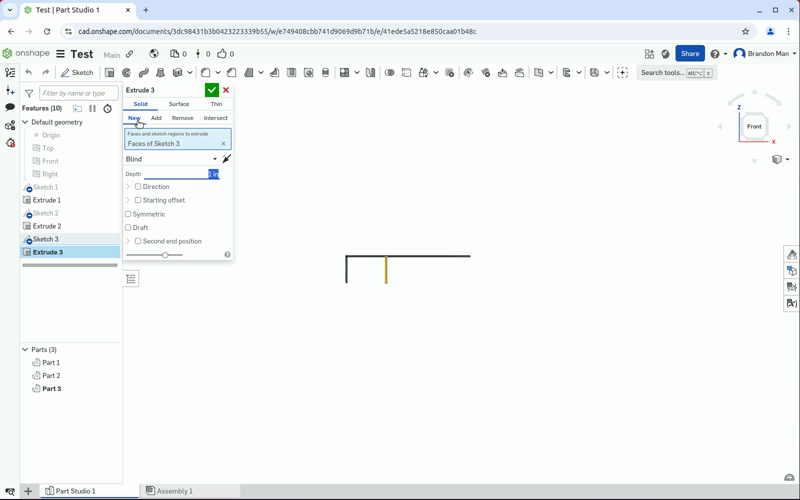
text(-7.943)
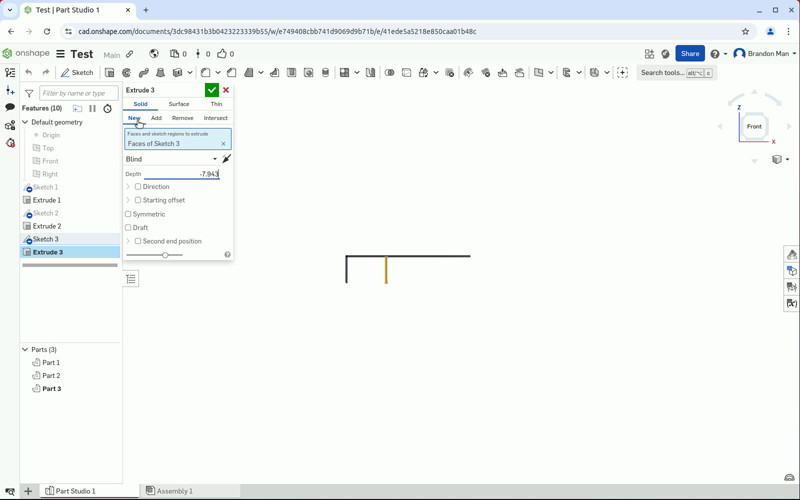
key(enter)
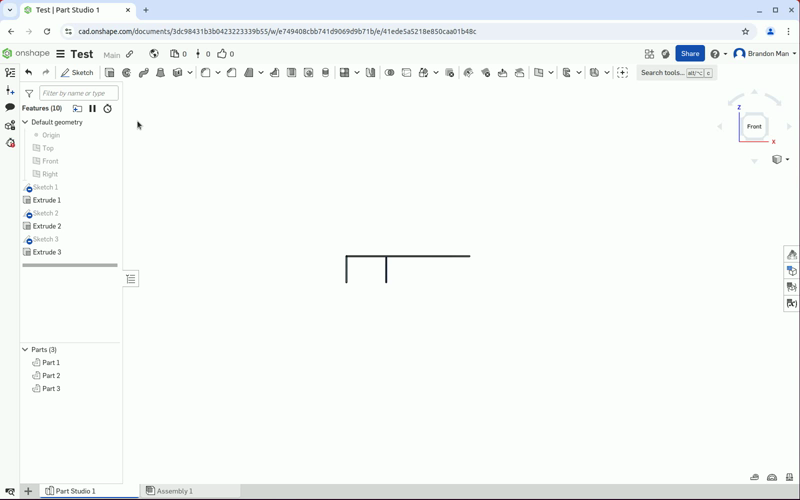
key(shift+h)
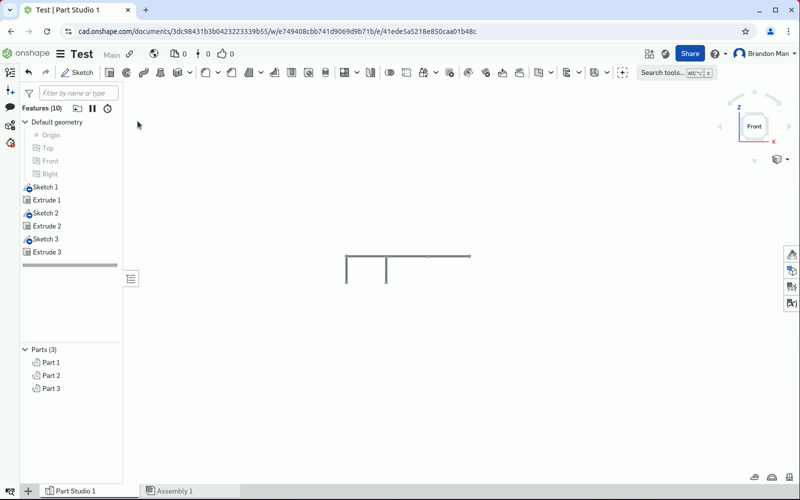
key(shift+h)
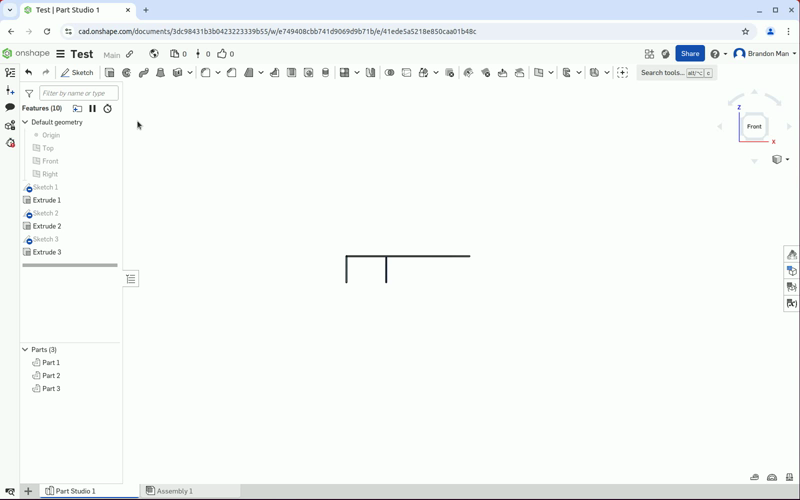
mouse_move(73, 189)
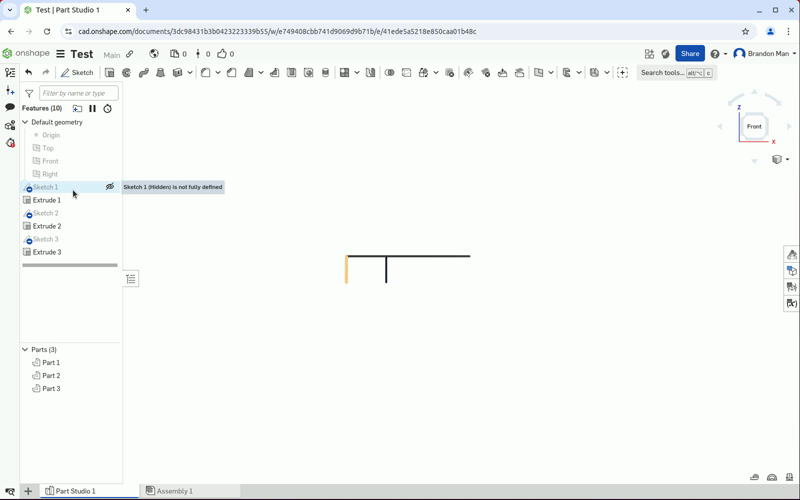
click(73, 189)
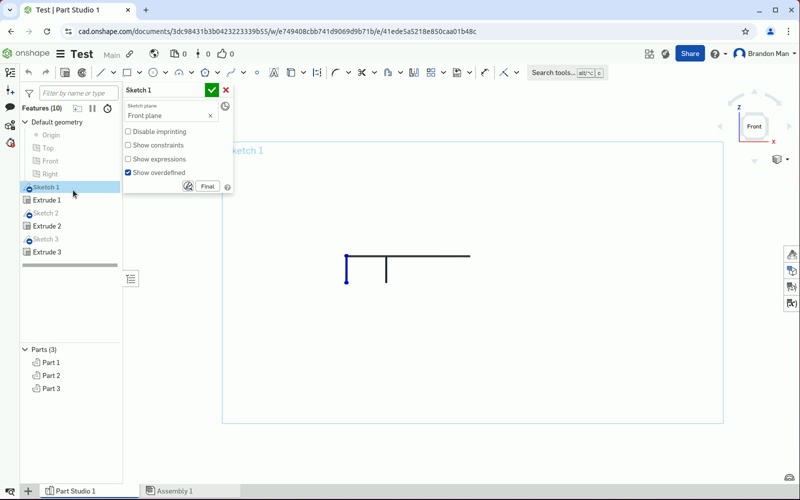
mouse_move(229, 92)
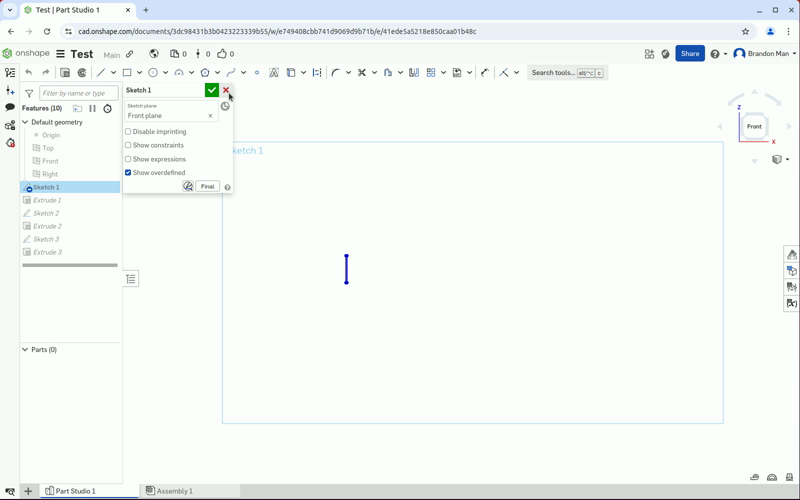
click(229, 92)
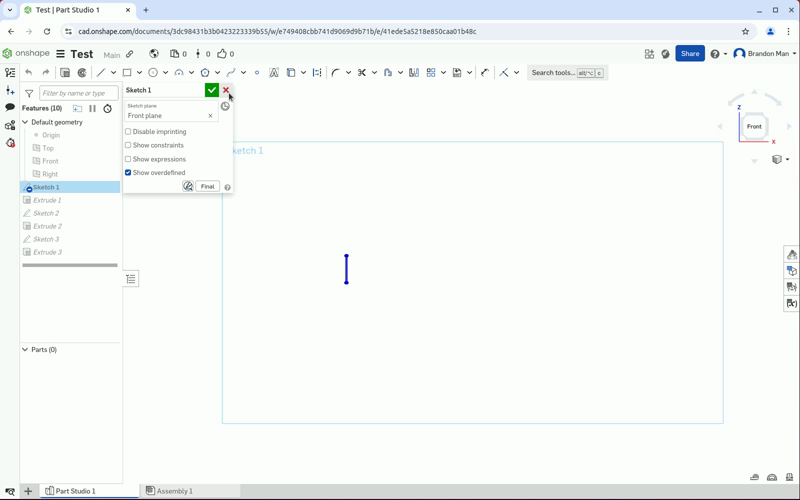
key(shift+s)
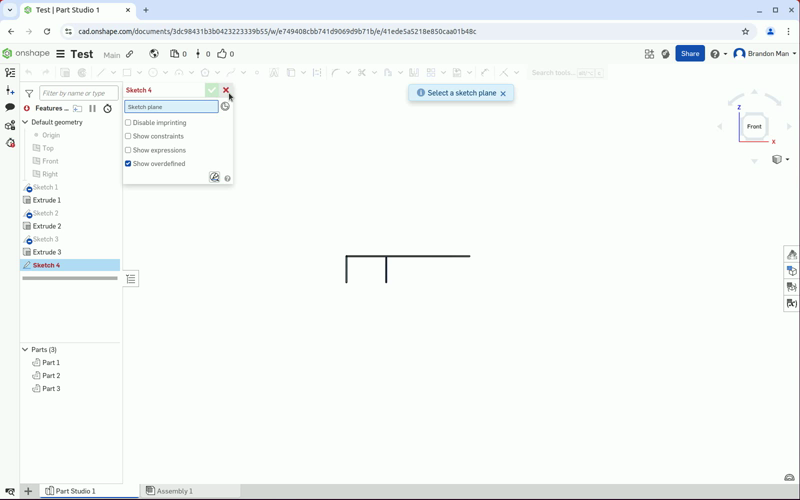
mouse_move(73, 163)
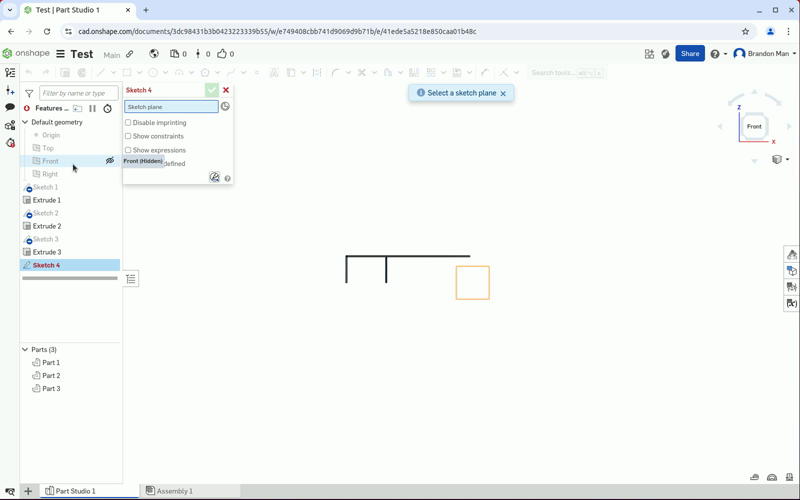
click(73, 163)
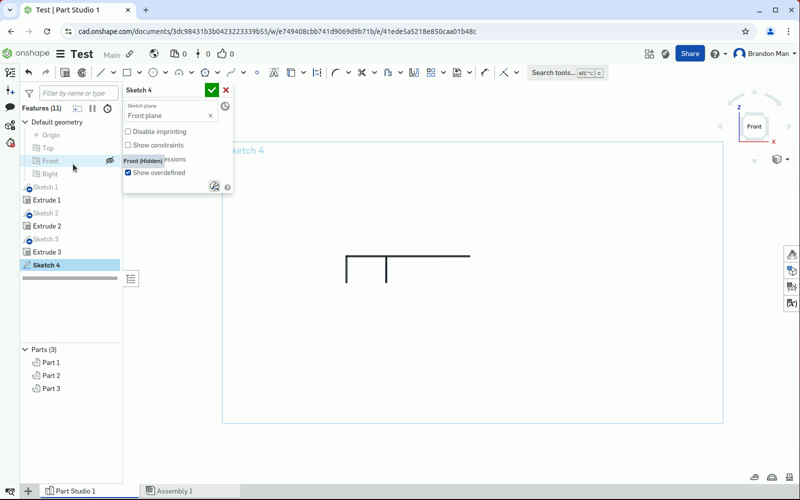
mouse_move(73, 352)
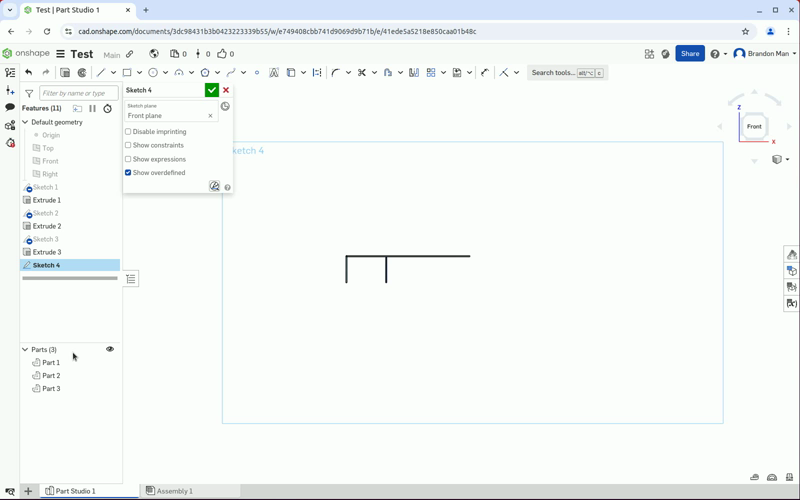
key(y)
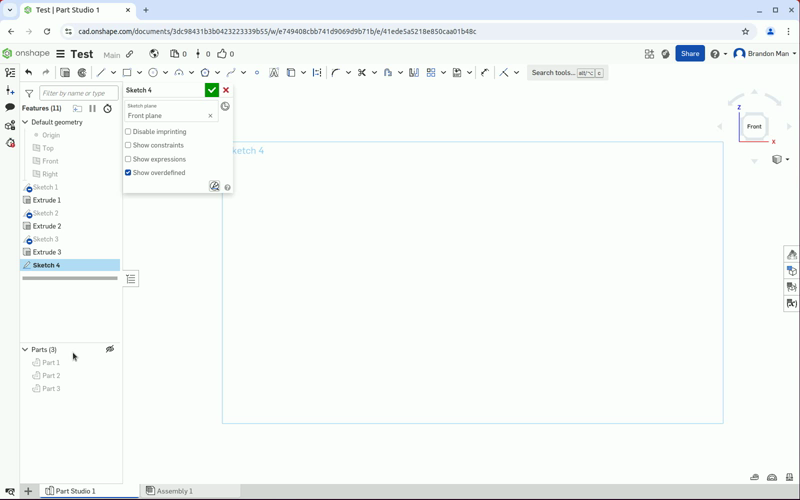
key(l)
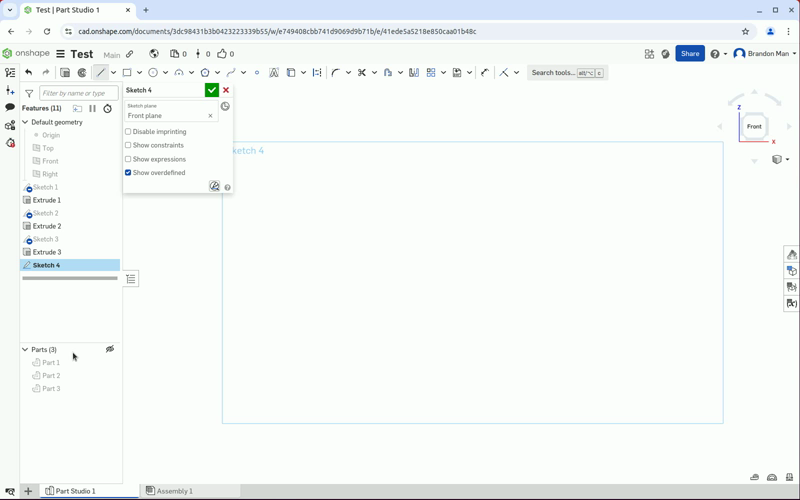
key_down(shift)
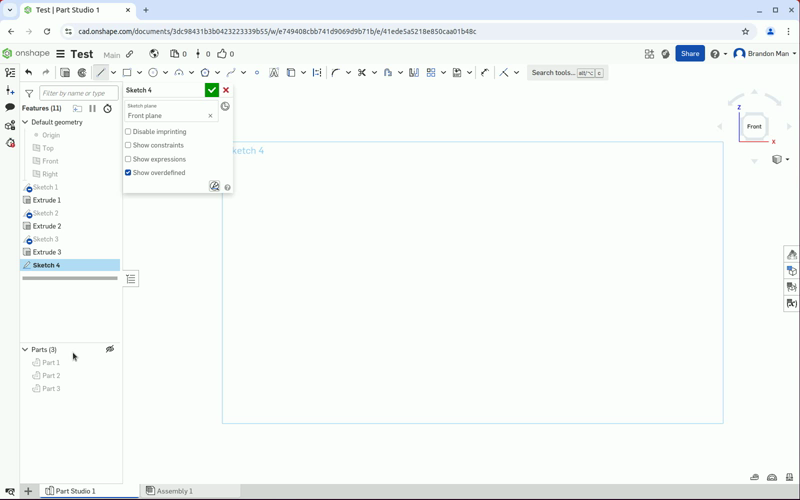
mouse_move(425, 282)
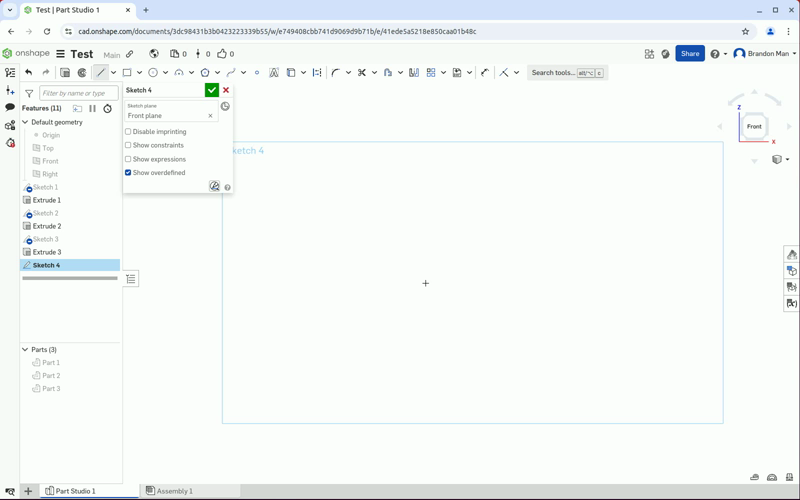
click(425, 282)
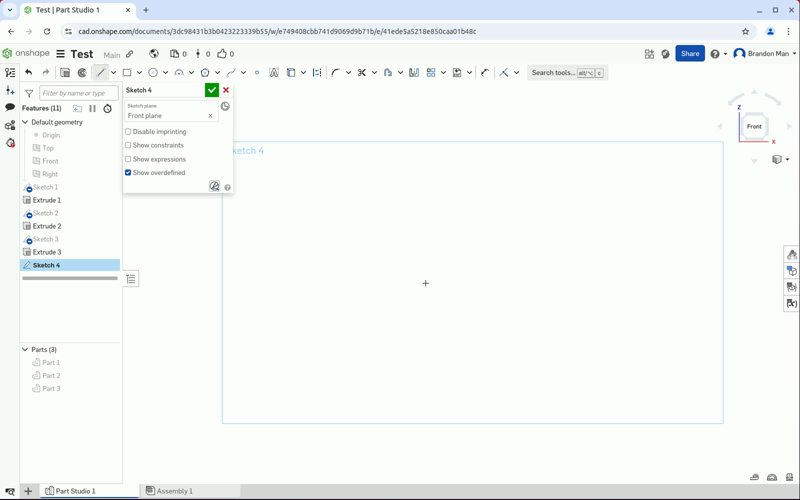
key_up(shift)
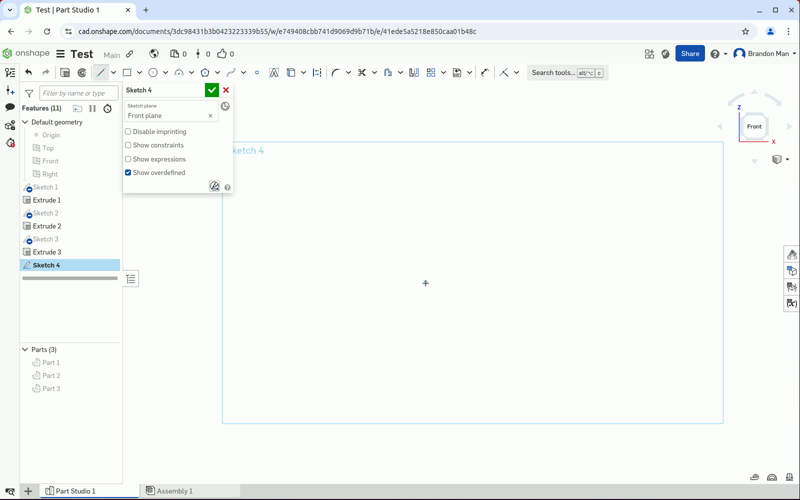
key_down(shift)
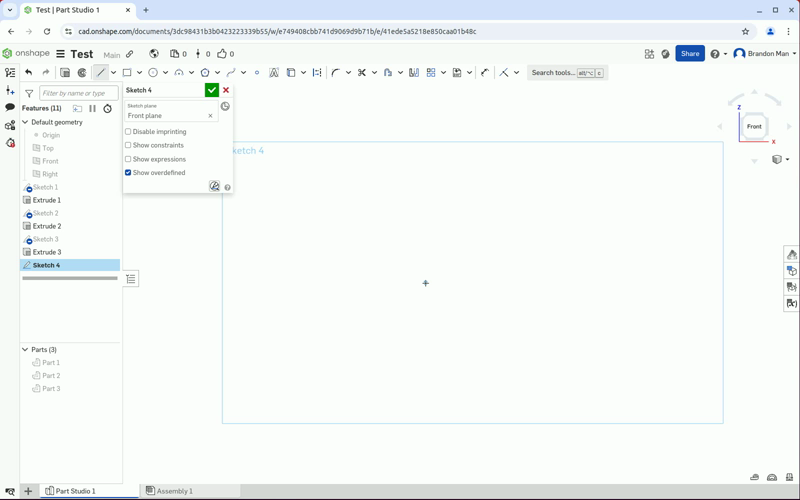
mouse_move(455, 282)
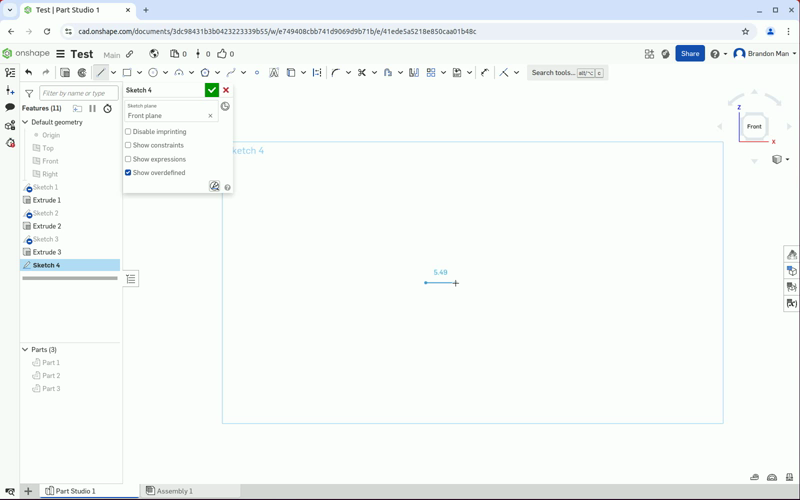
mouse_move(426, 282)
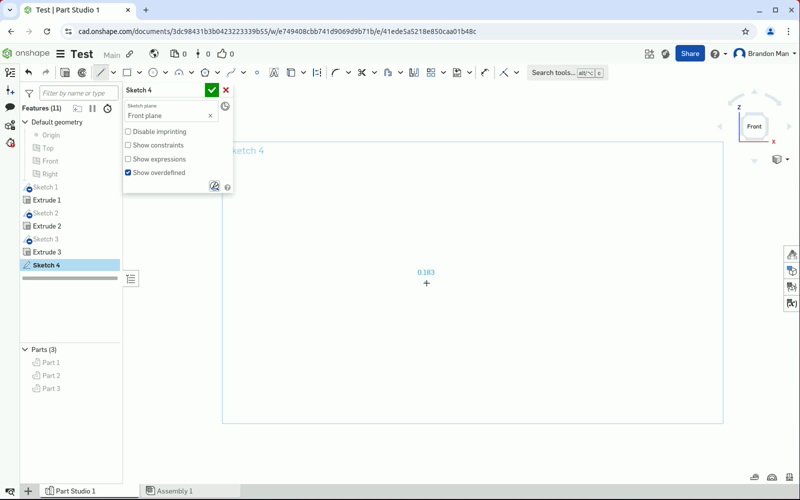
scroll(6)
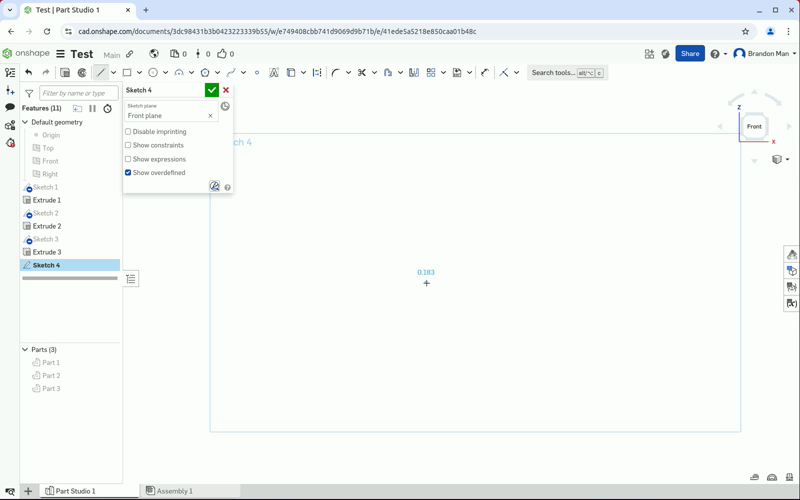
scroll(6)
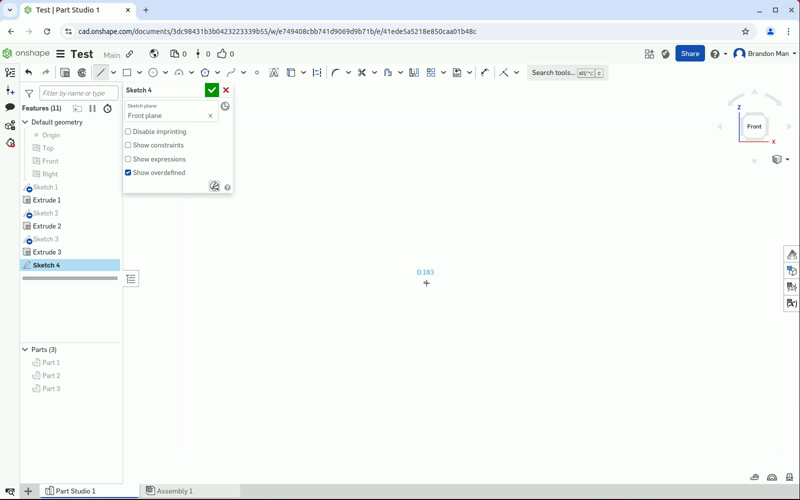
scroll(6)
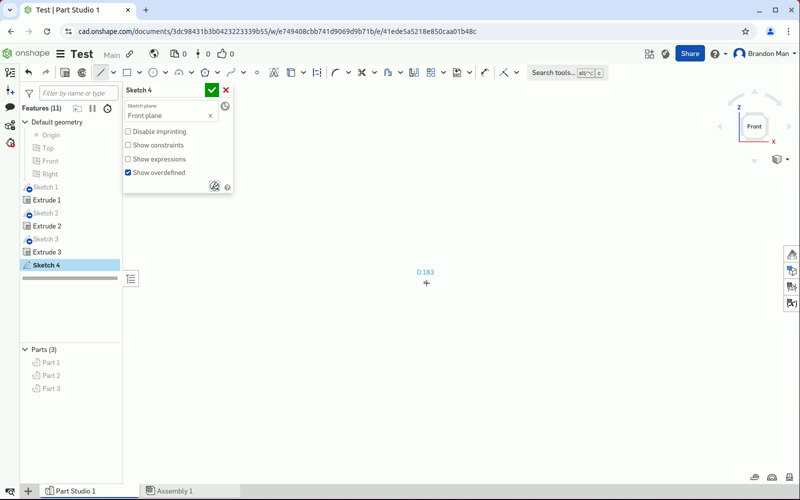
scroll(6)
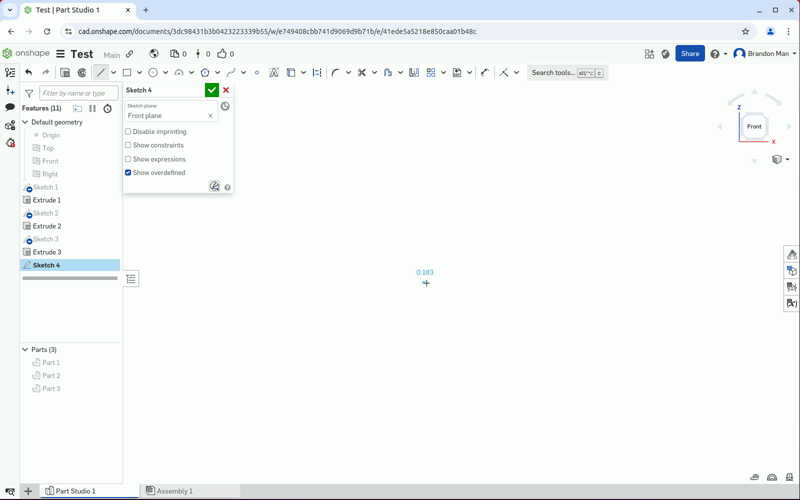
scroll(6)
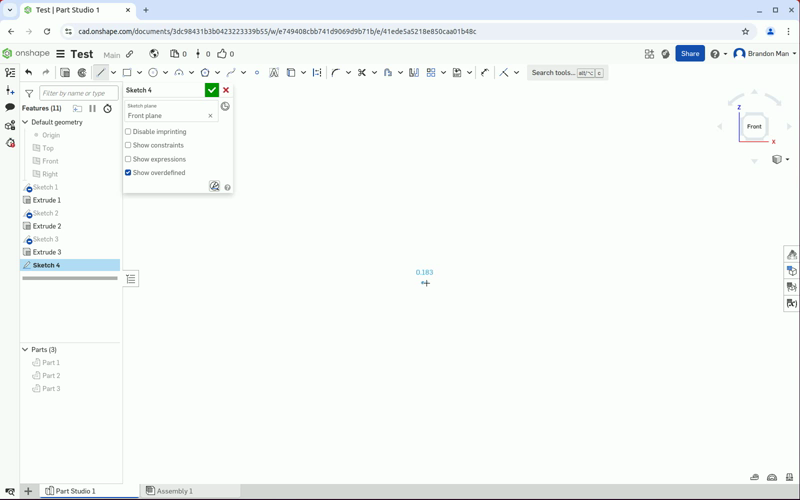
scroll(6)
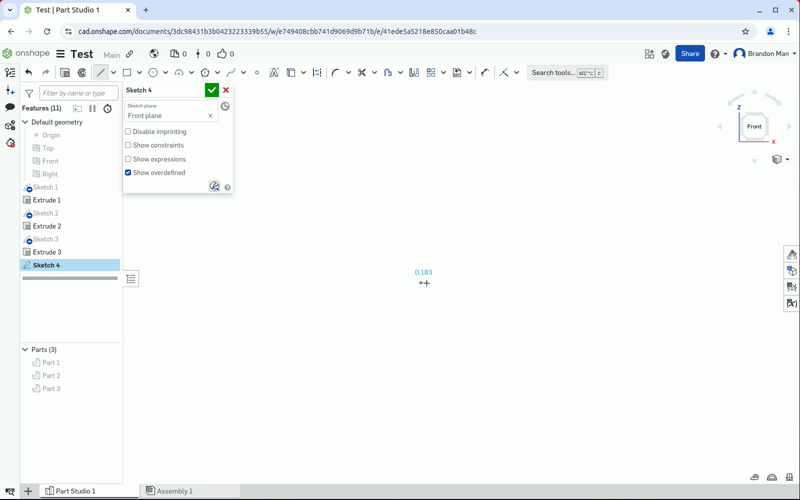
scroll(6)
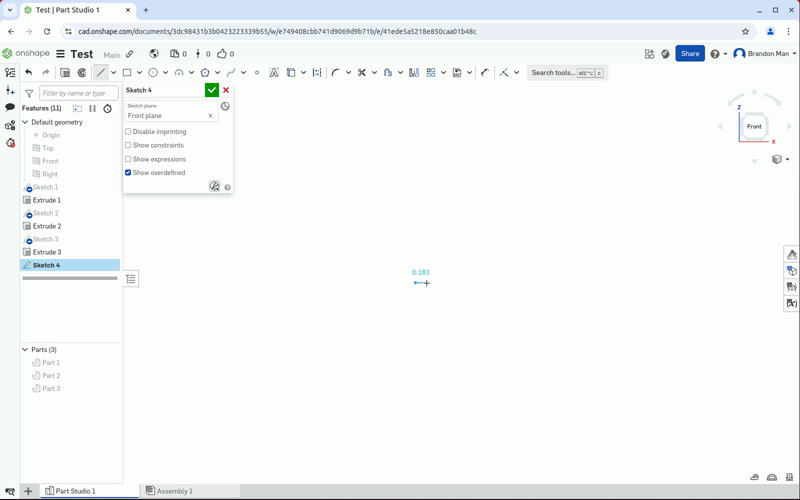
click(426, 282)
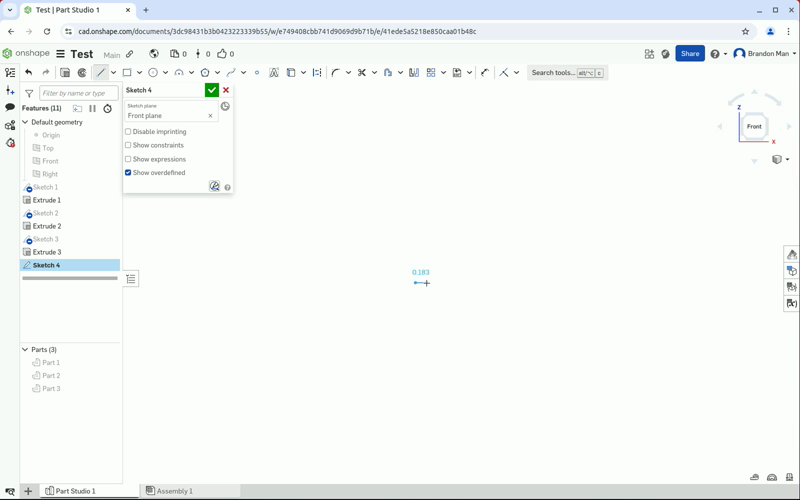
scroll(-6)
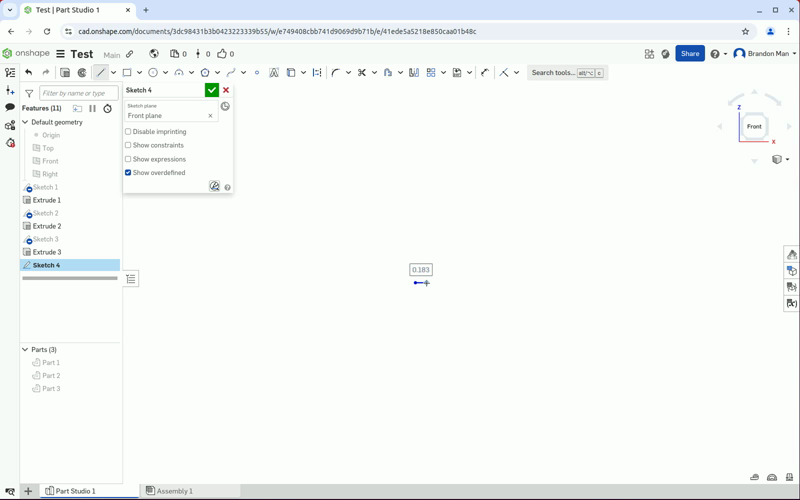
scroll(-6)
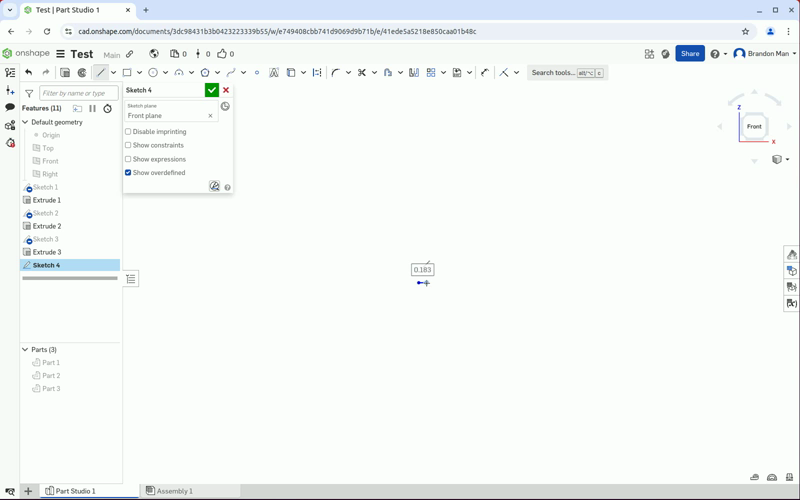
scroll(-6)
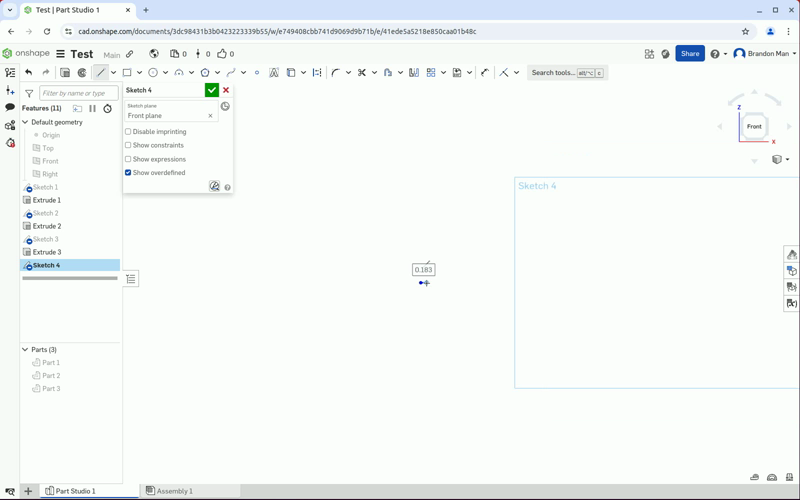
scroll(-6)
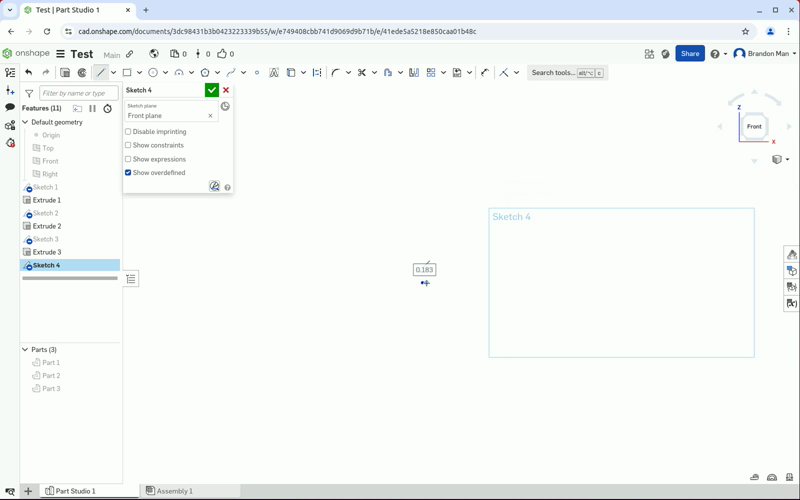
scroll(-6)
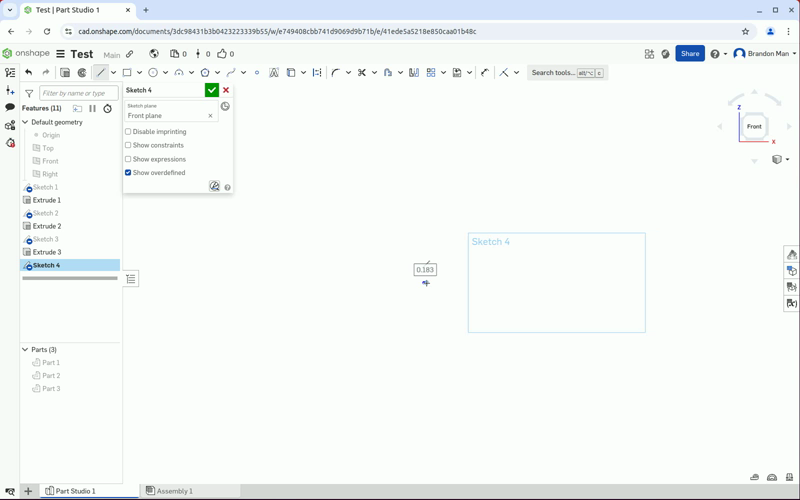
scroll(-6)
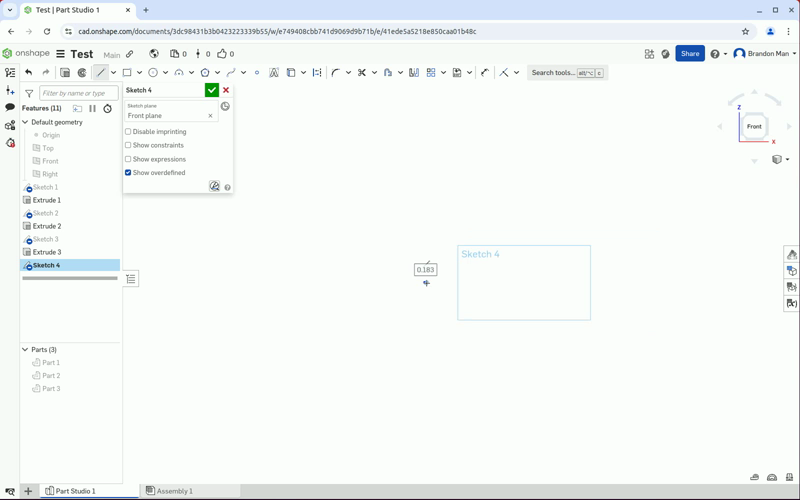
scroll(-6)
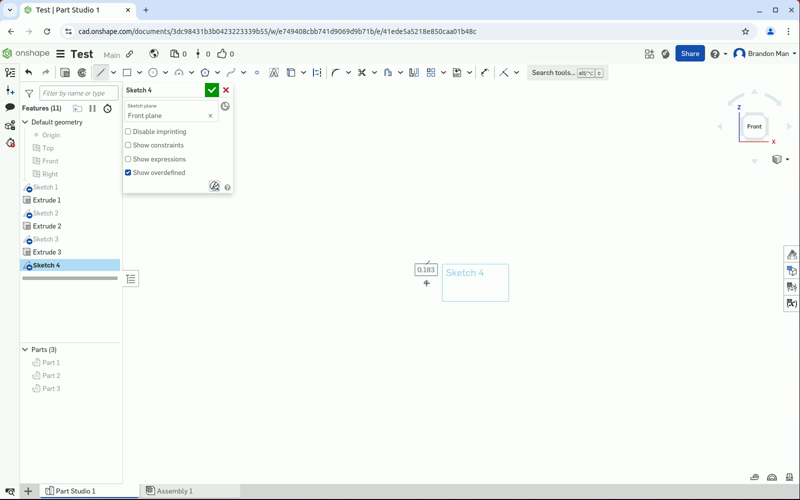
key_up(shift)
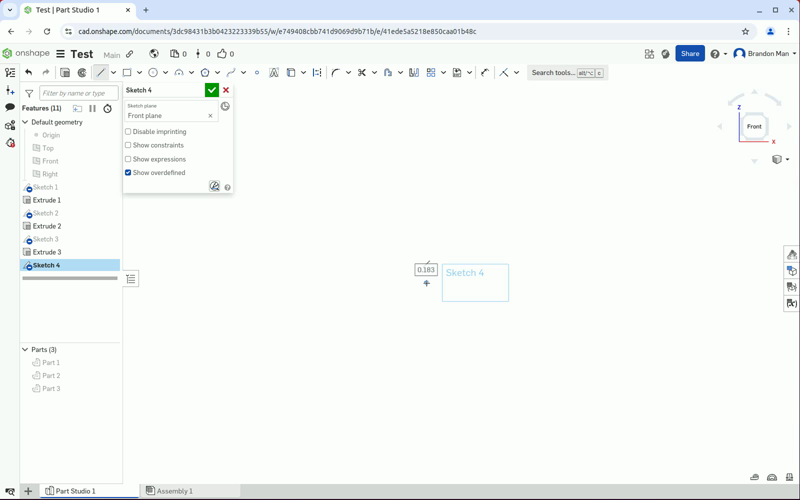
key_down(shift)
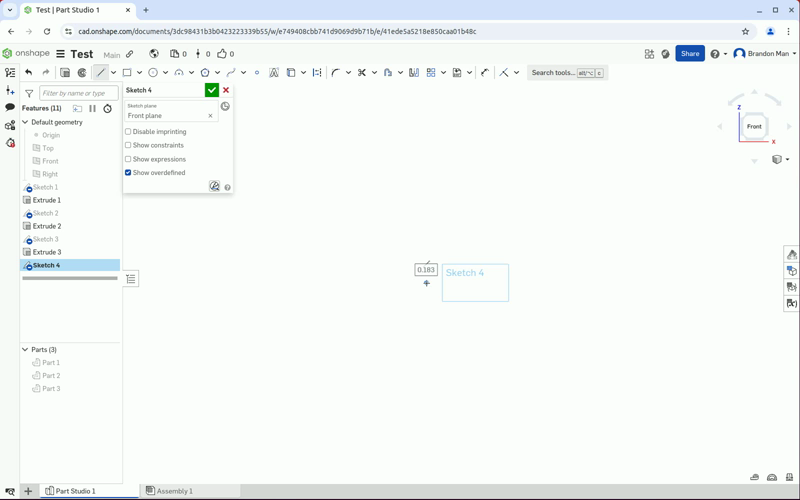
mouse_move(456, 282)
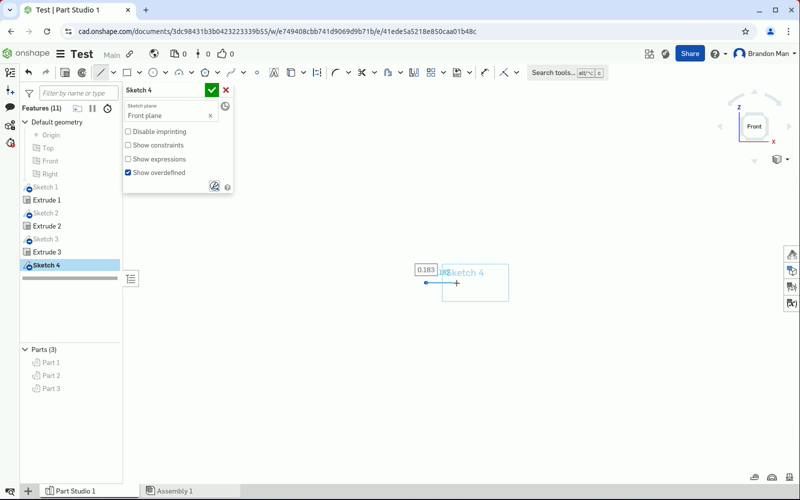
mouse_move(426, 257)
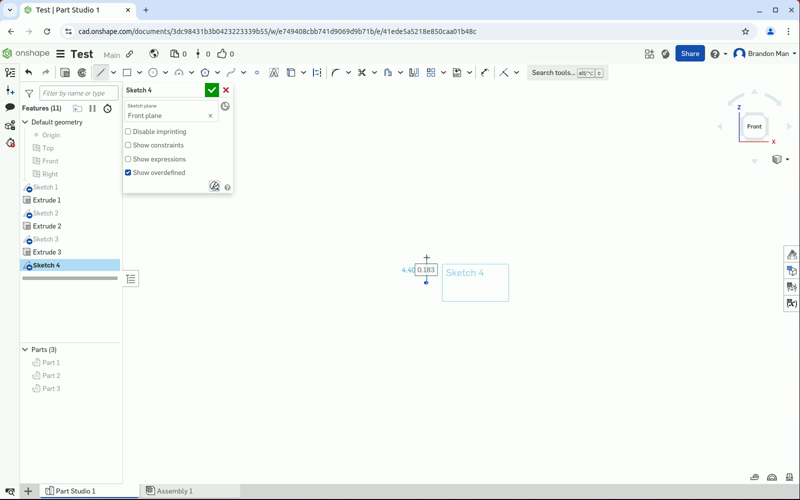
click(426, 257)
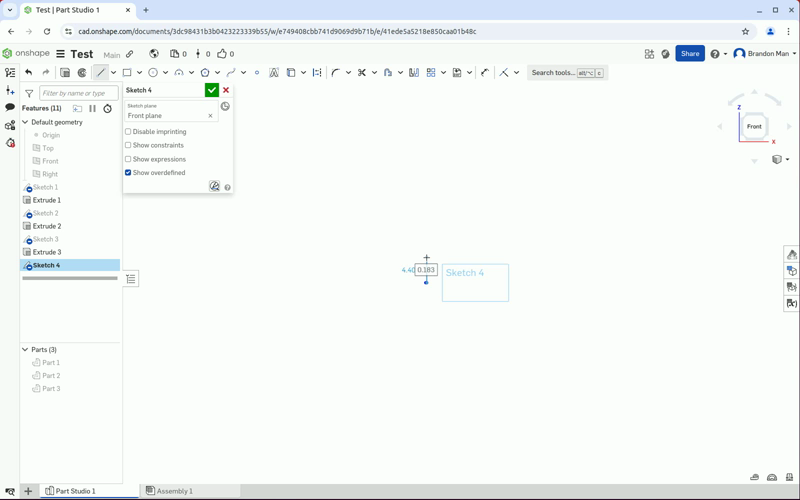
key_up(shift)
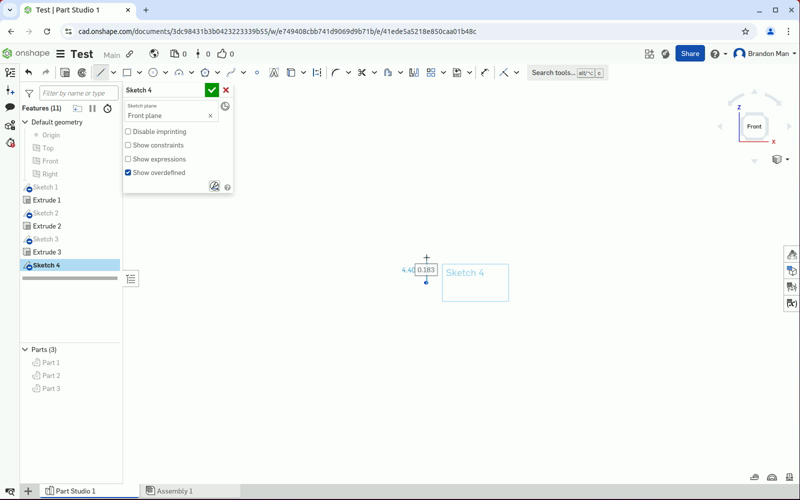
key_down(shift)
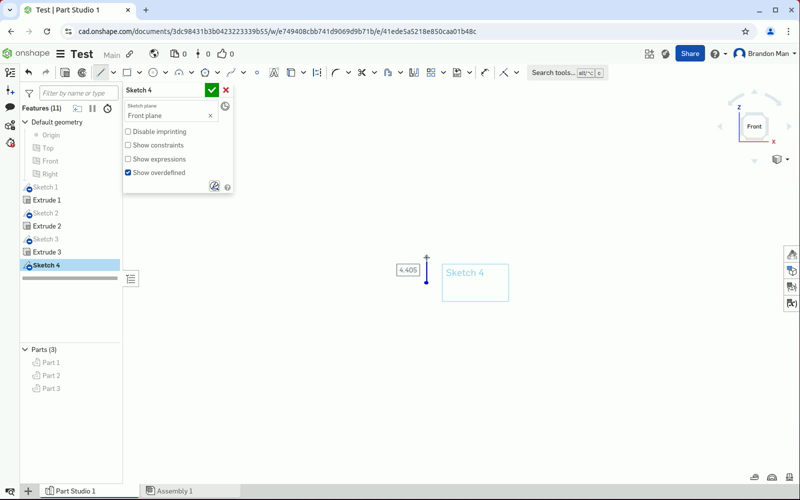
mouse_move(456, 257)
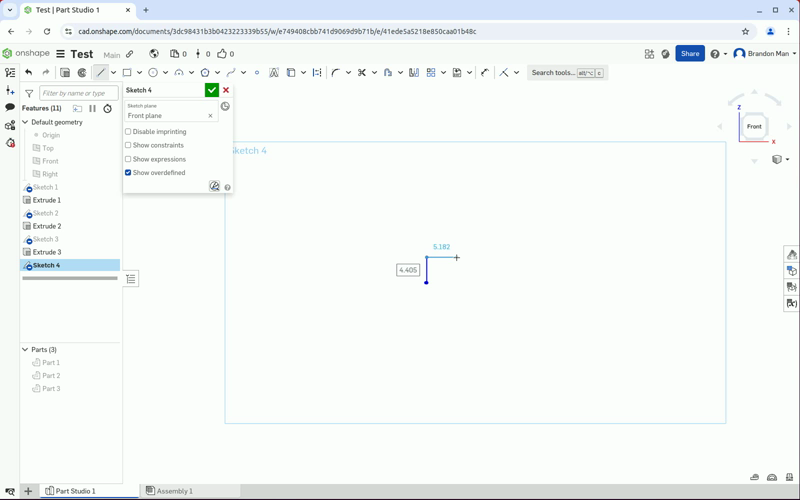
mouse_move(425, 257)
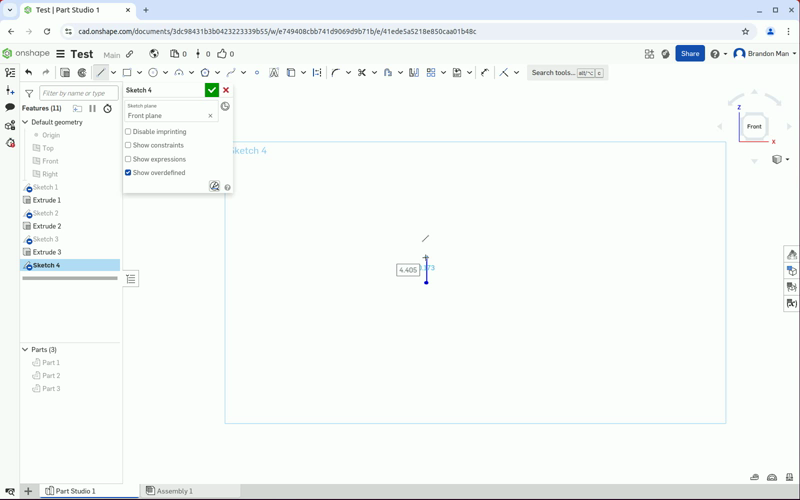
scroll(6)
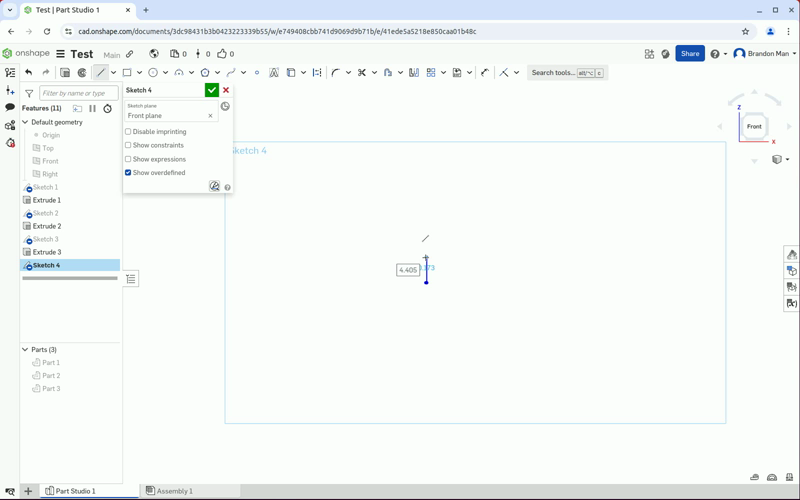
scroll(6)
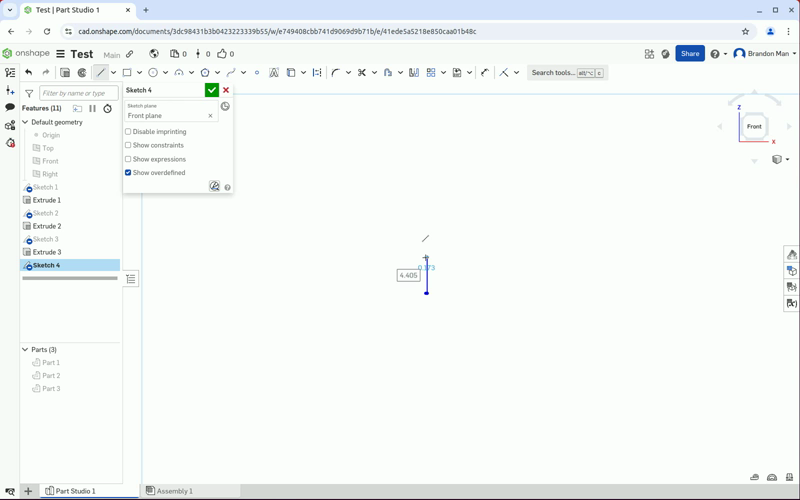
scroll(6)
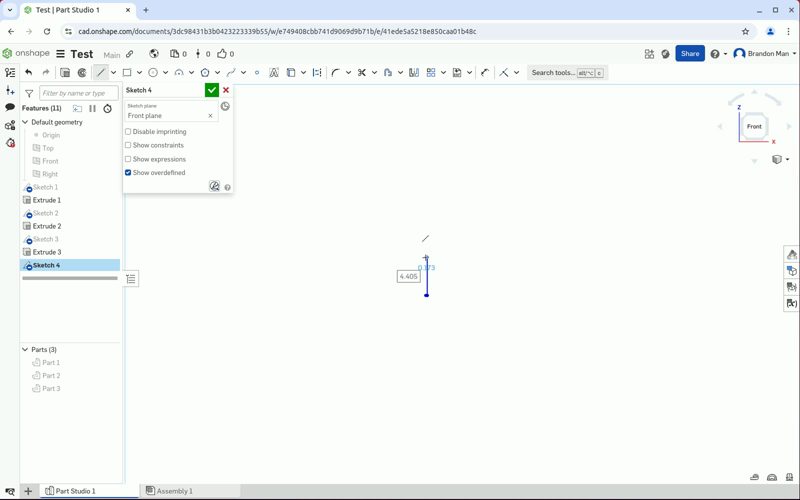
scroll(6)
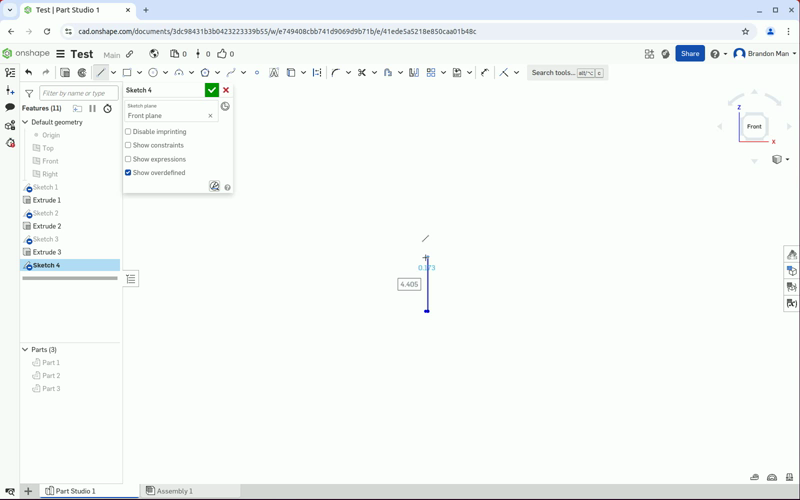
scroll(6)
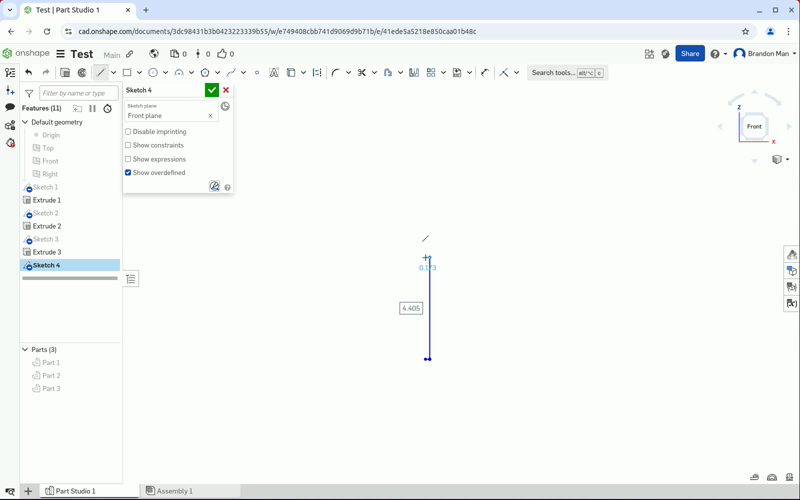
scroll(6)
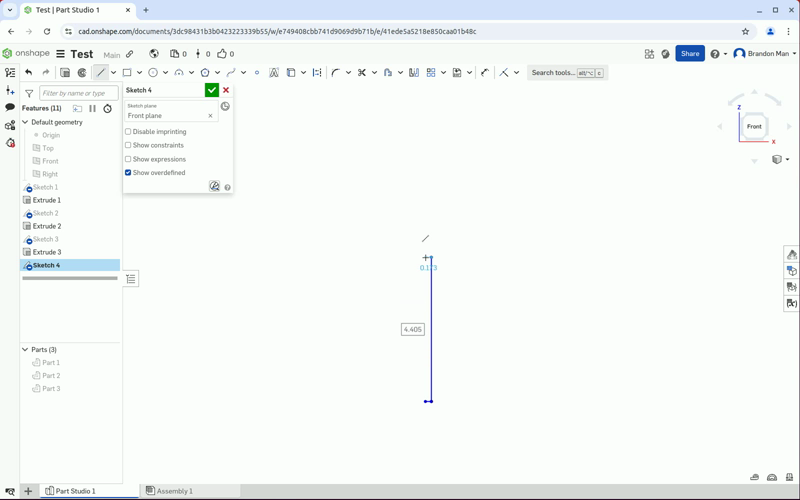
scroll(6)
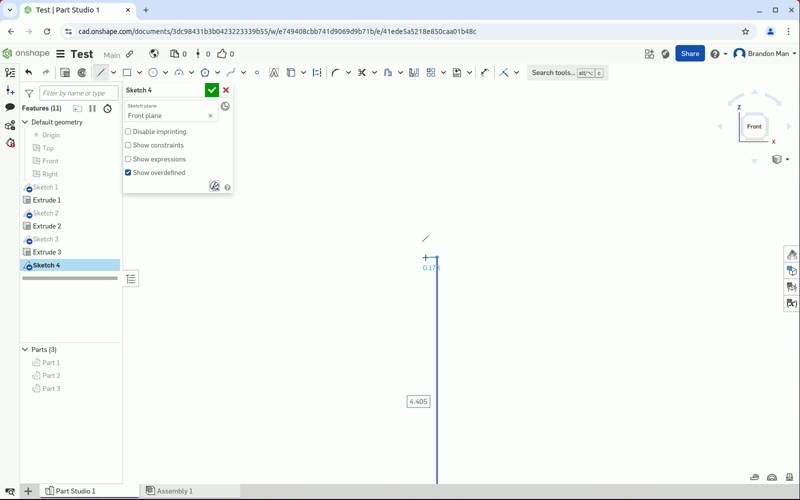
click(425, 257)
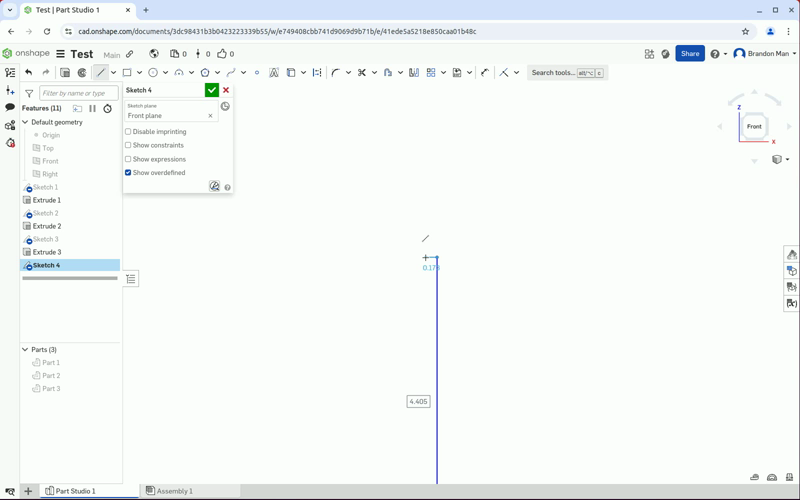
scroll(-6)
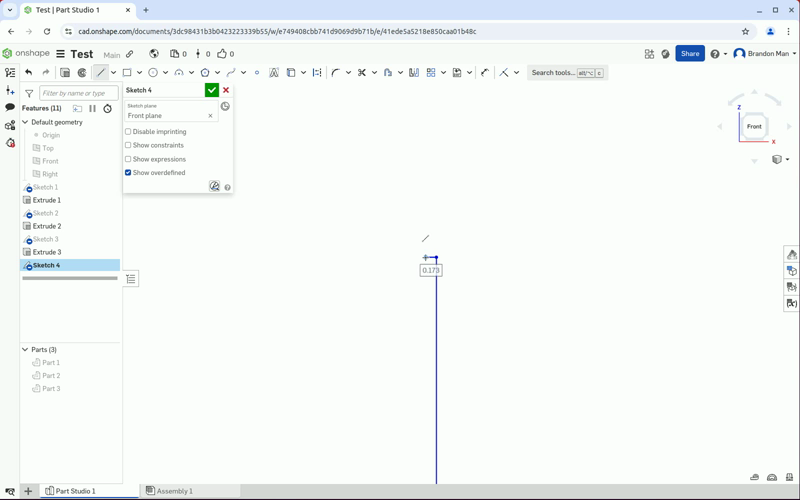
scroll(-6)
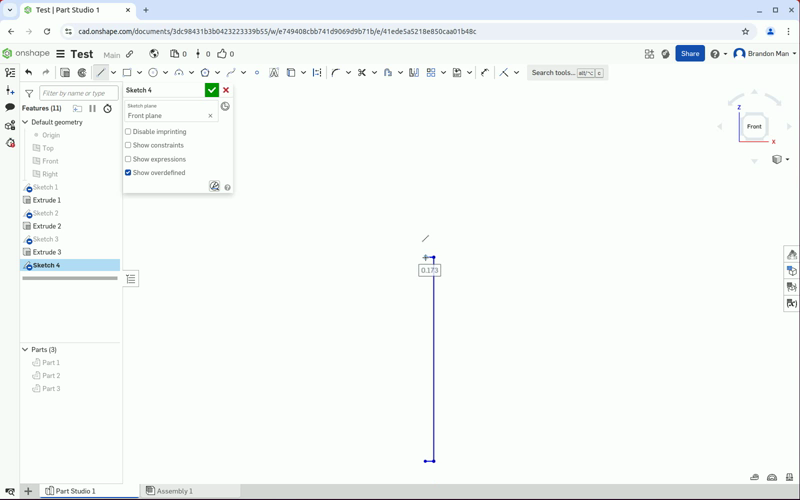
scroll(-6)
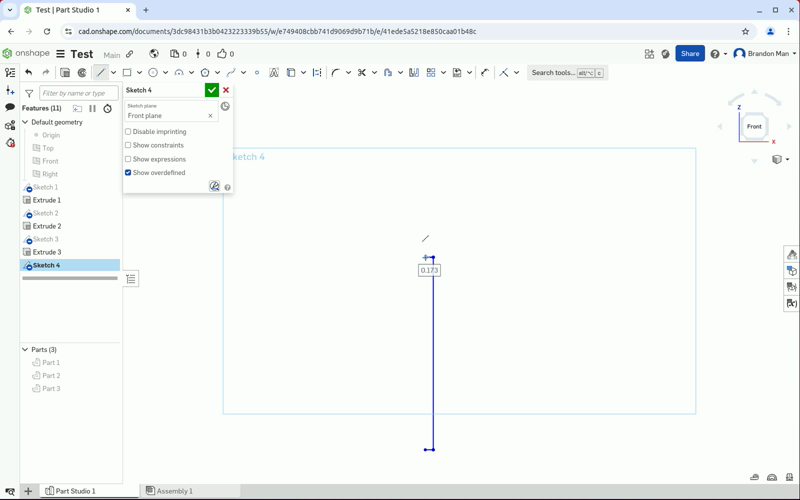
scroll(-6)
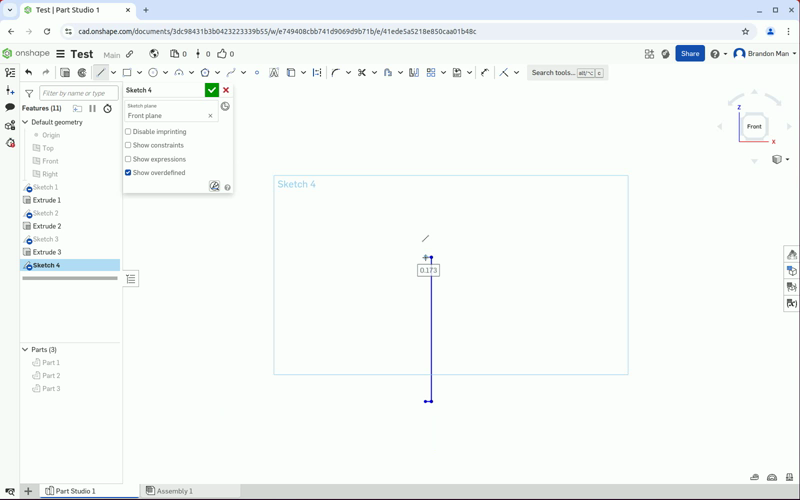
scroll(-6)
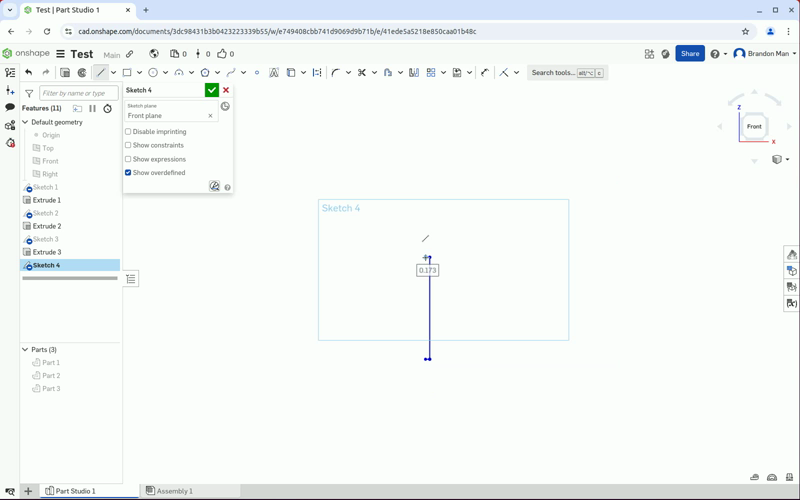
scroll(-6)
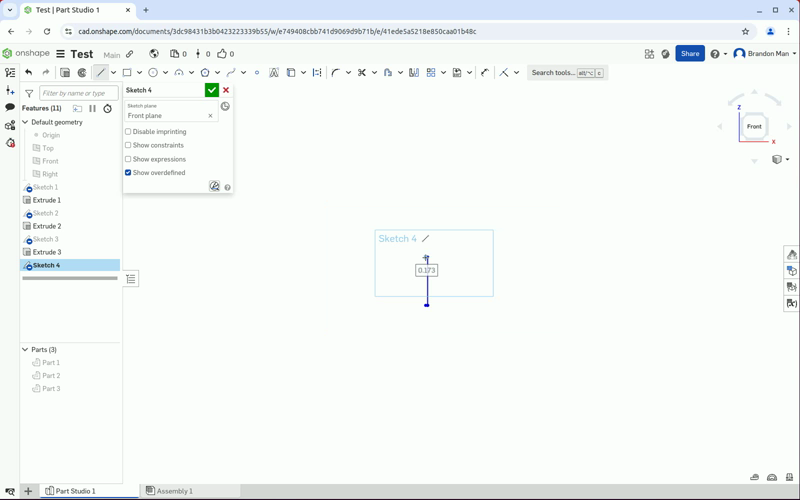
scroll(-6)
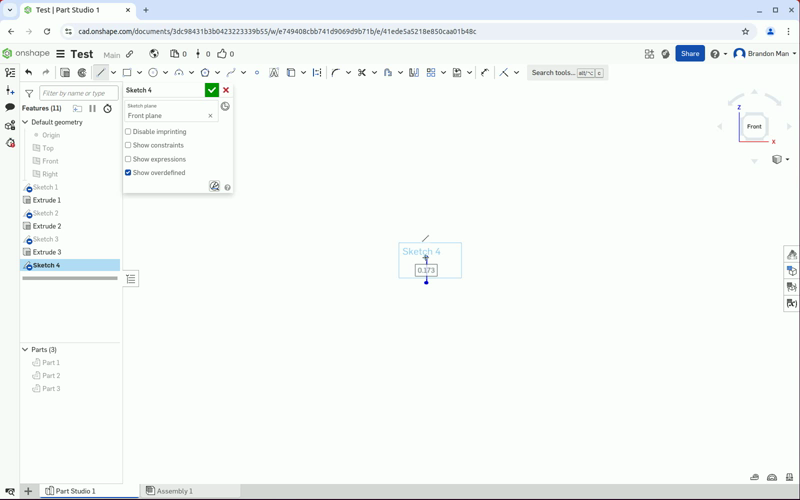
key_up(shift)
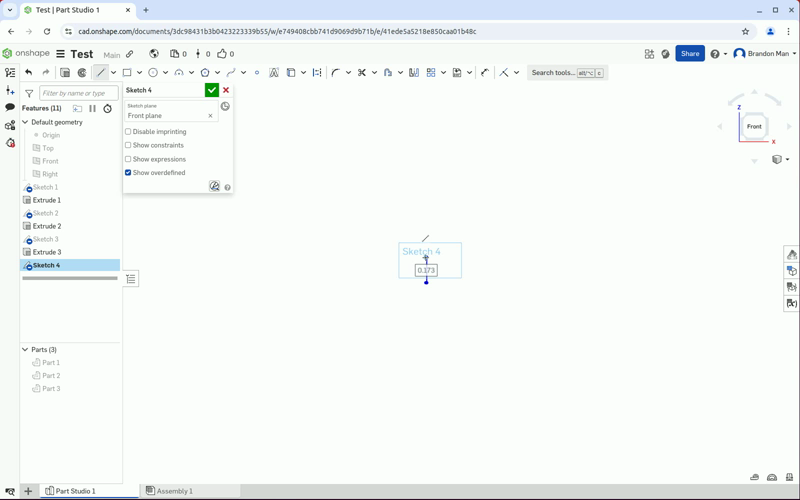
mouse_move(455, 257)
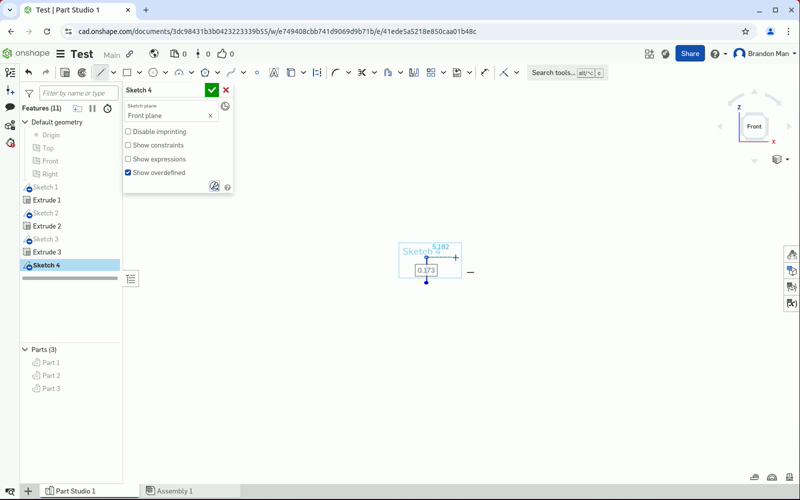
key_down(shift)
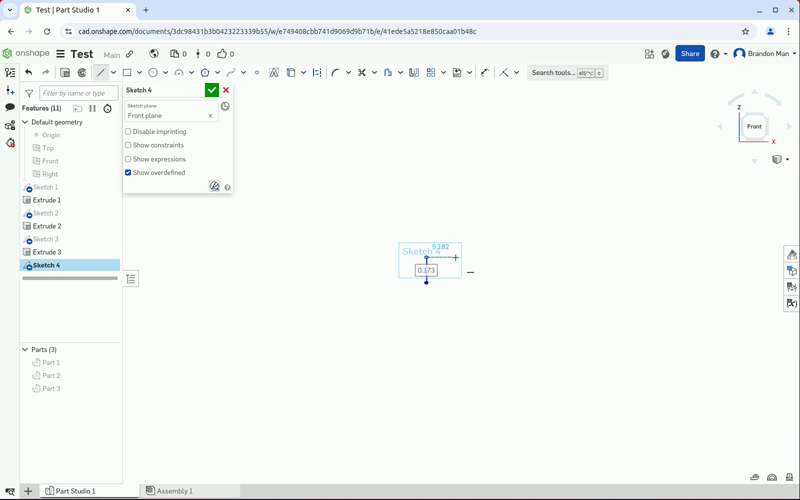
mouse_move(425, 282)
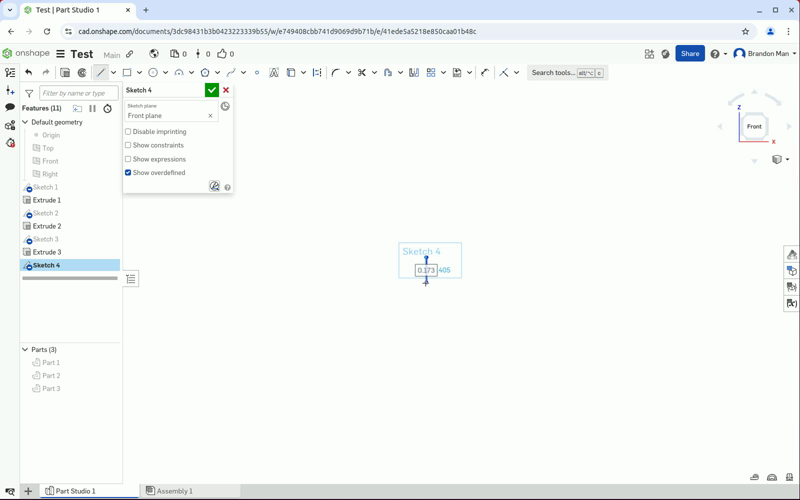
scroll(6)
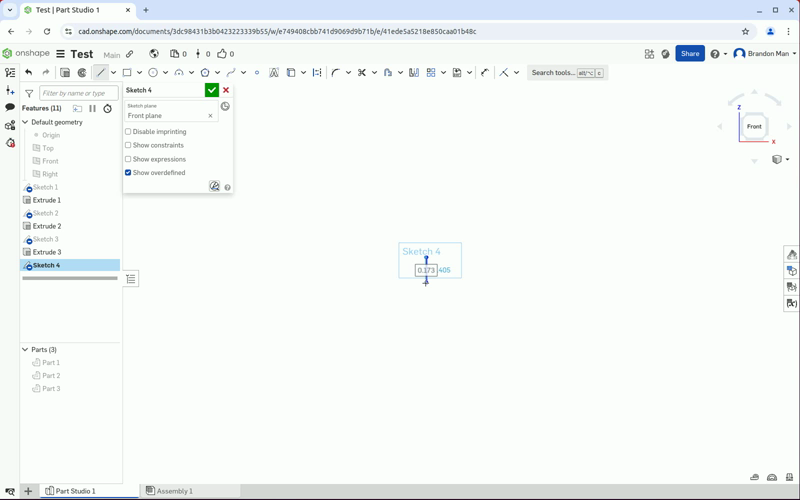
scroll(6)
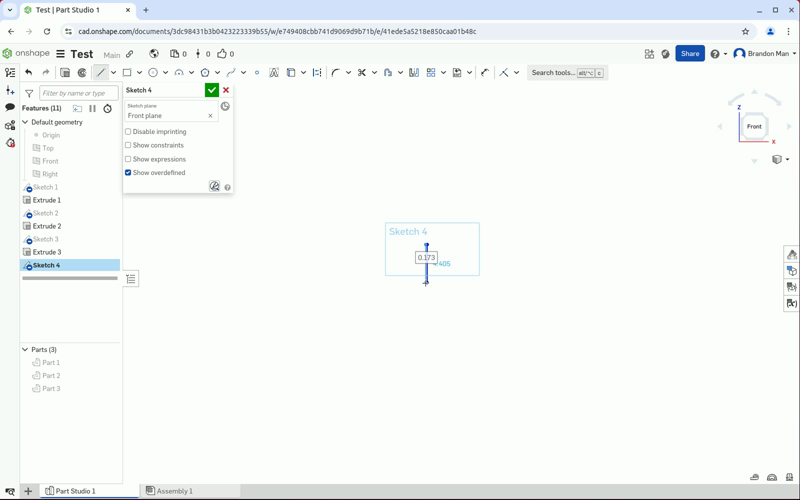
scroll(6)
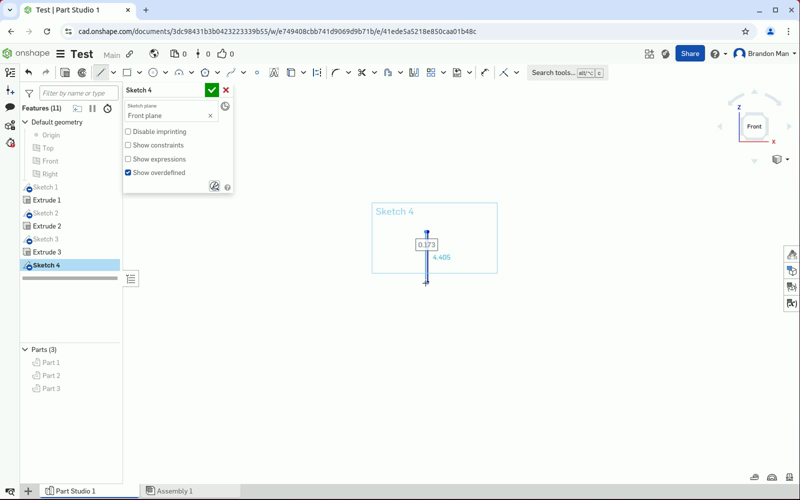
scroll(6)
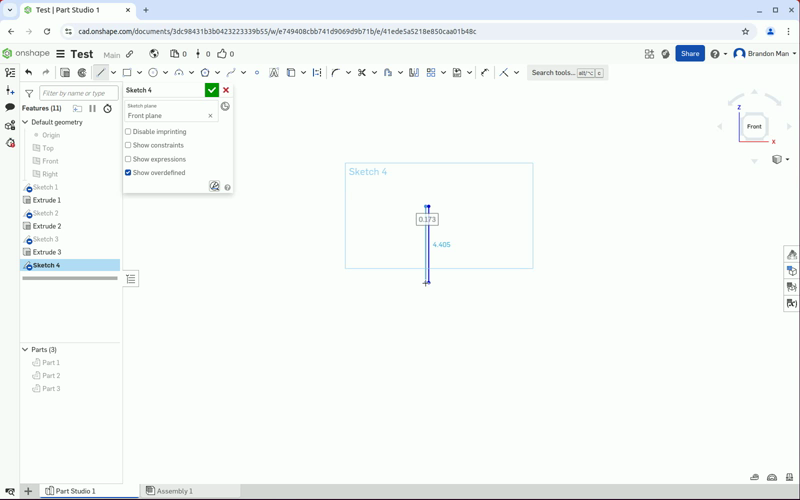
scroll(6)
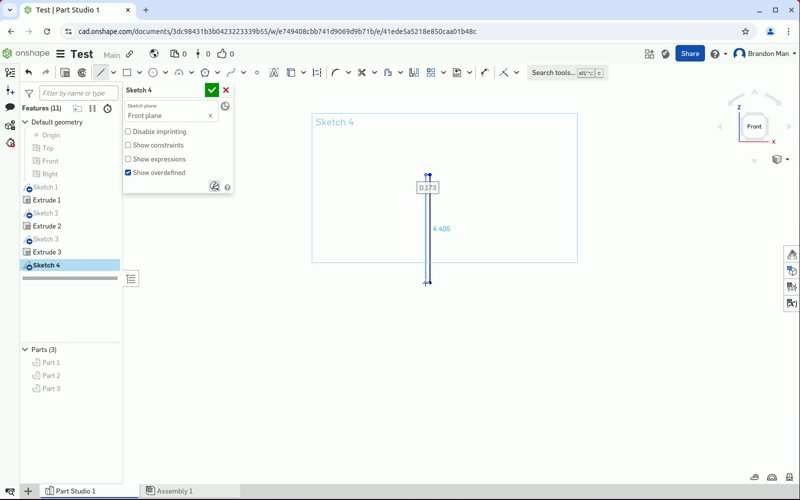
scroll(6)
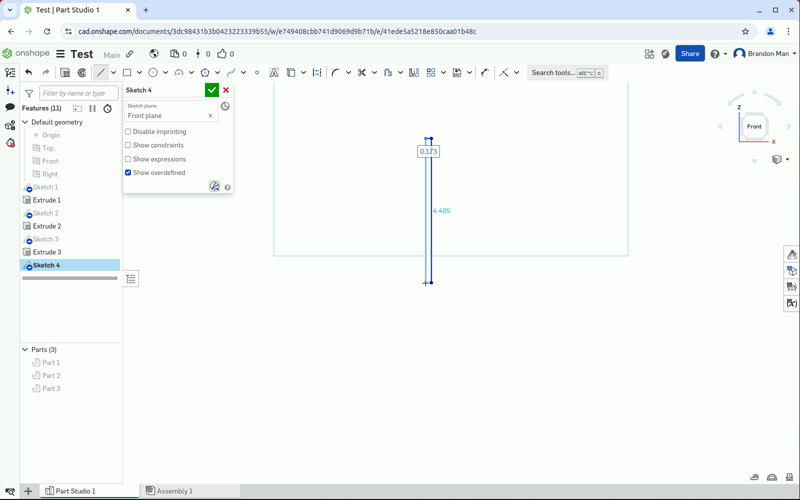
scroll(6)
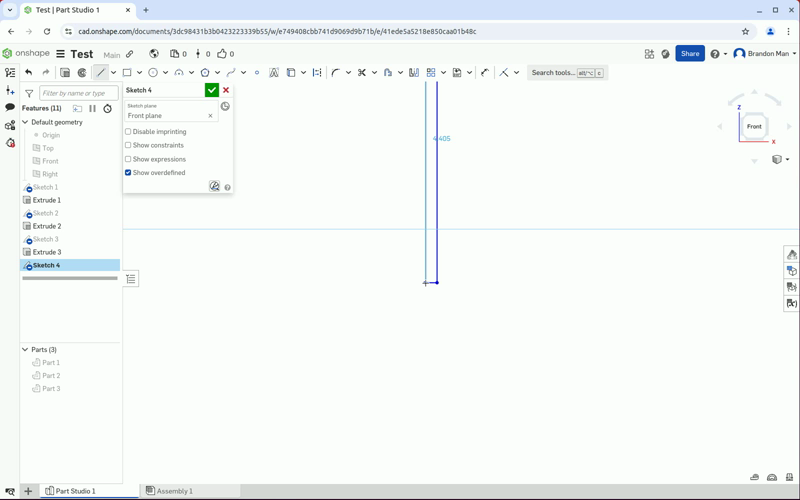
key_up(shift)
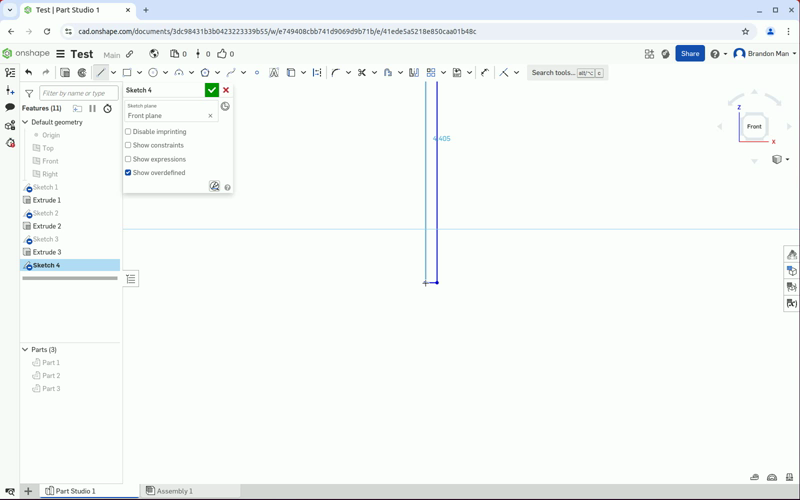
click(425, 282)
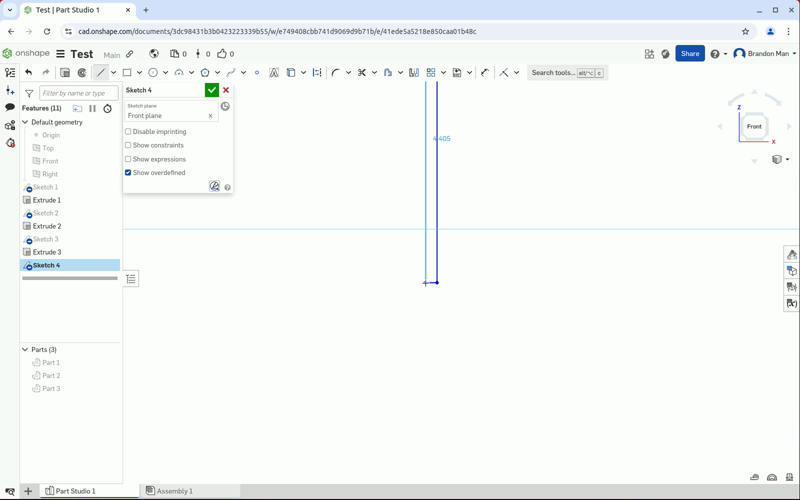
scroll(-6)
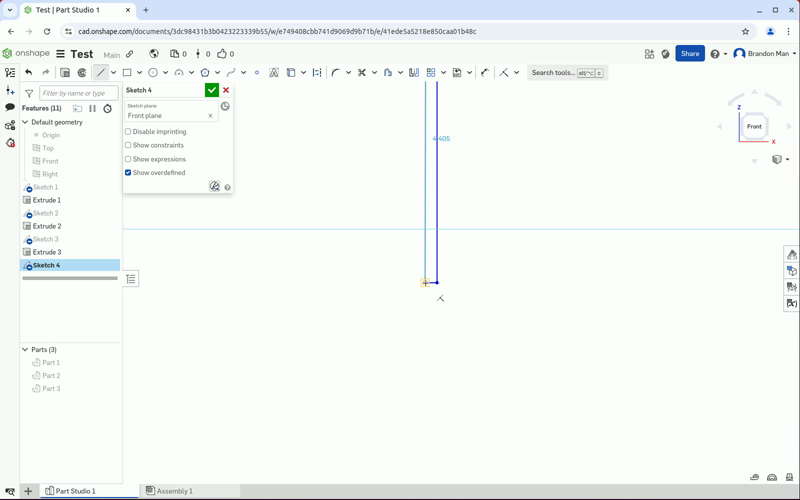
scroll(-6)
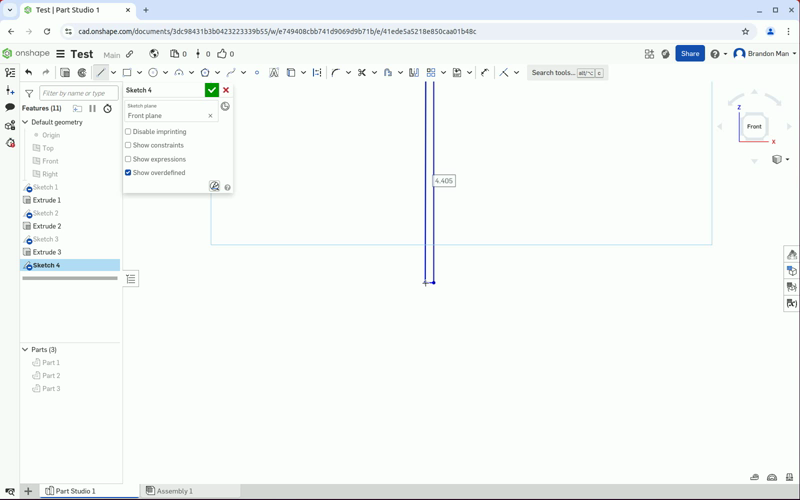
scroll(-6)
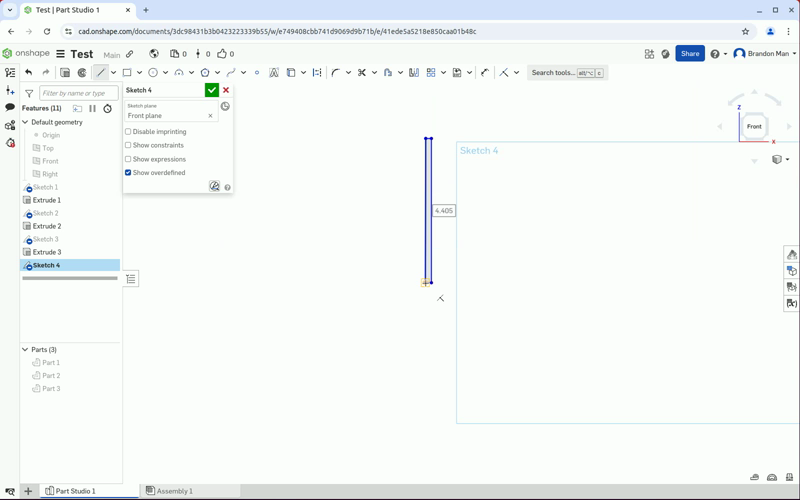
scroll(-6)
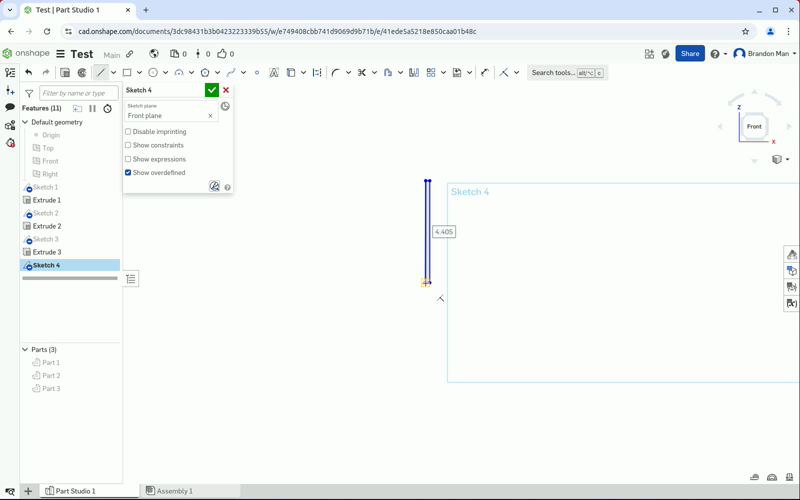
scroll(-6)
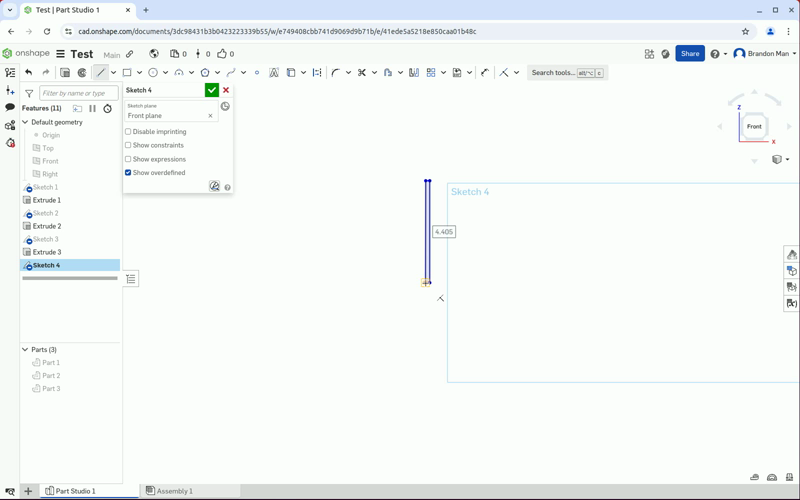
scroll(-6)
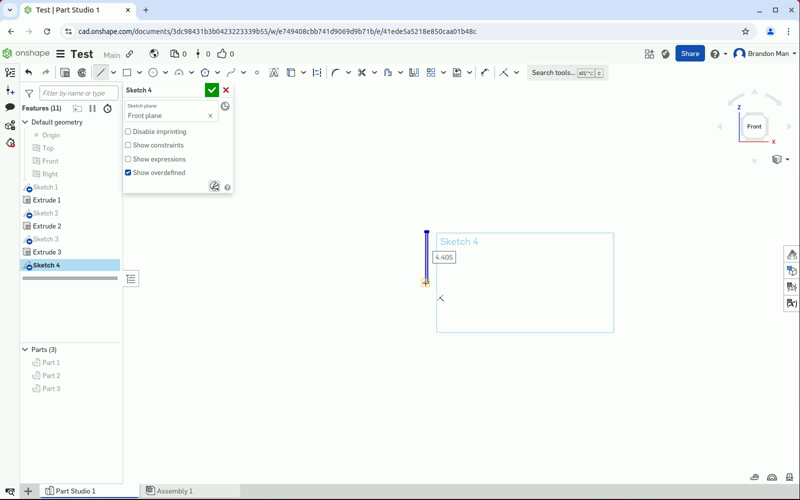
scroll(-6)
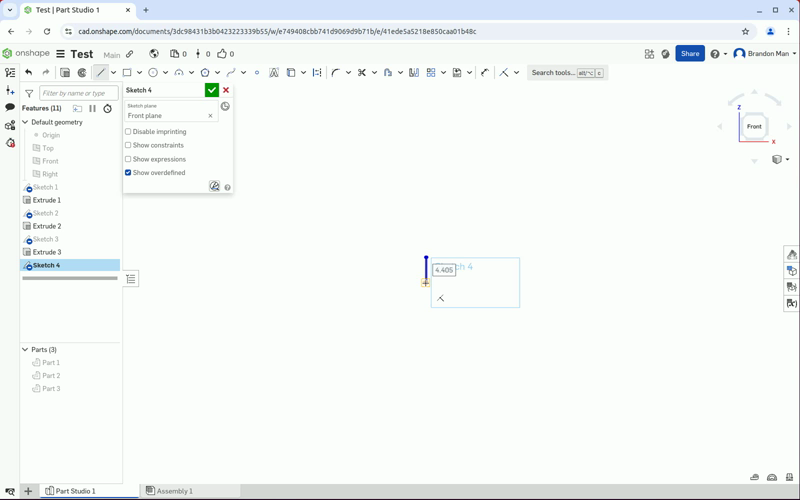
key(esc)
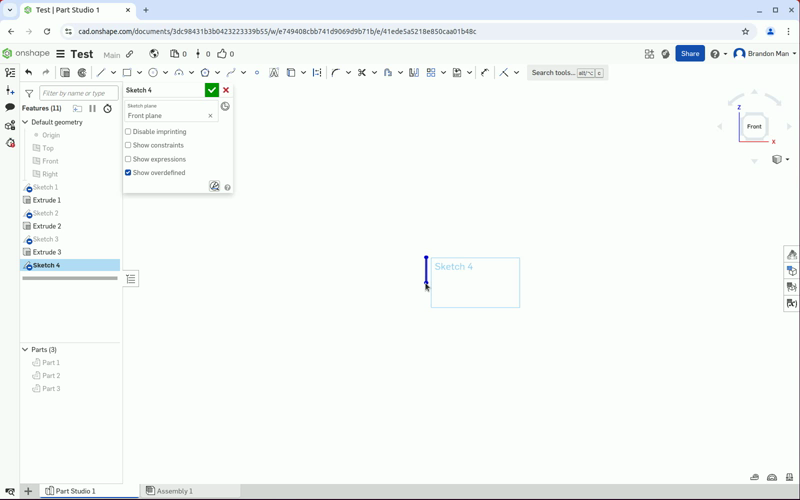
mouse_move(425, 263)
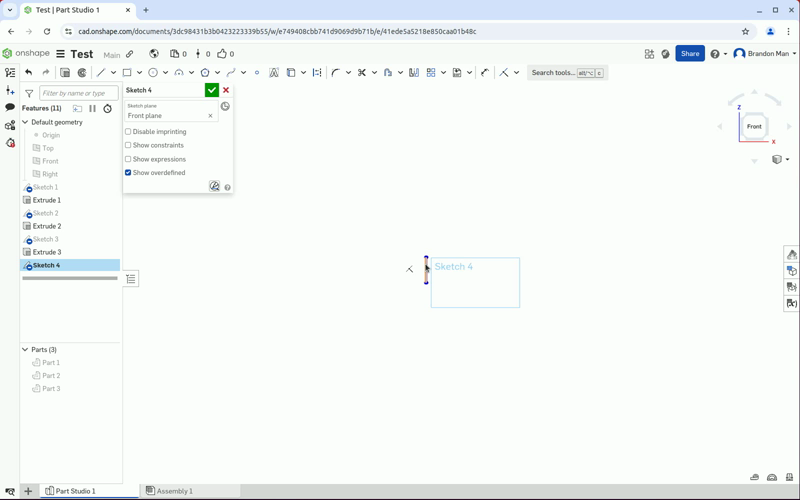
scroll(6)
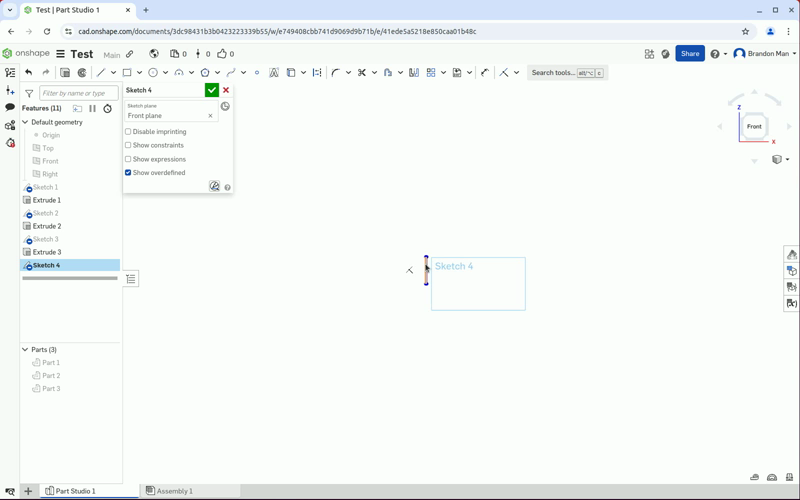
scroll(6)
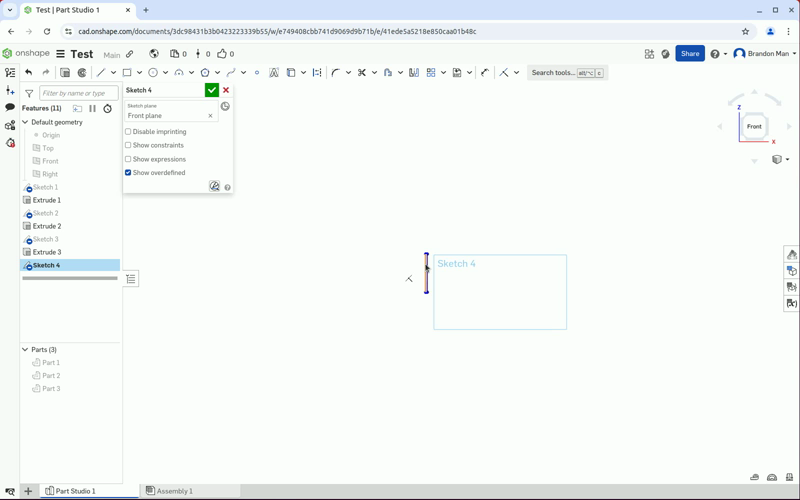
scroll(6)
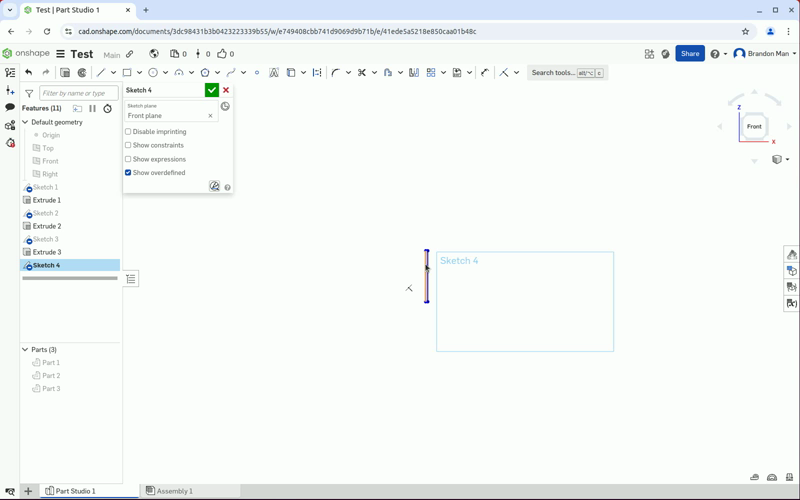
scroll(6)
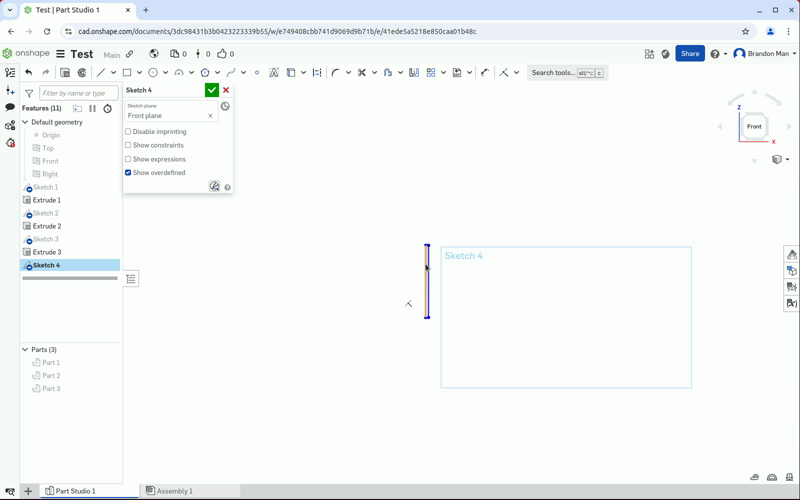
scroll(6)
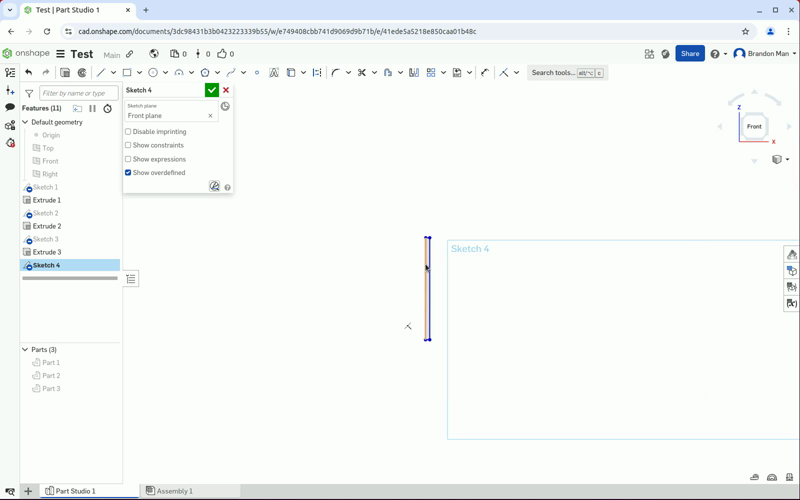
scroll(6)
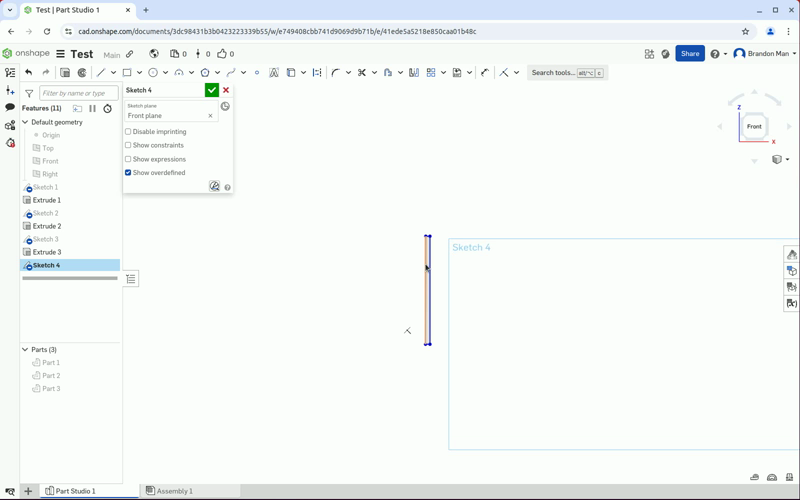
scroll(6)
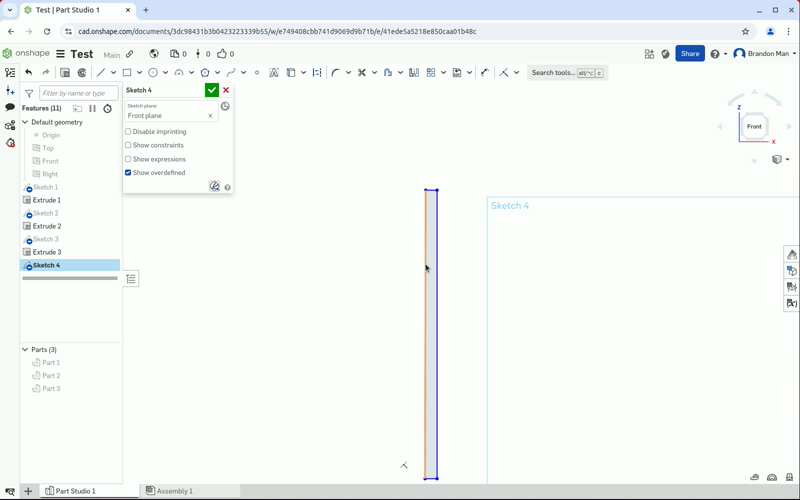
click(425, 263)
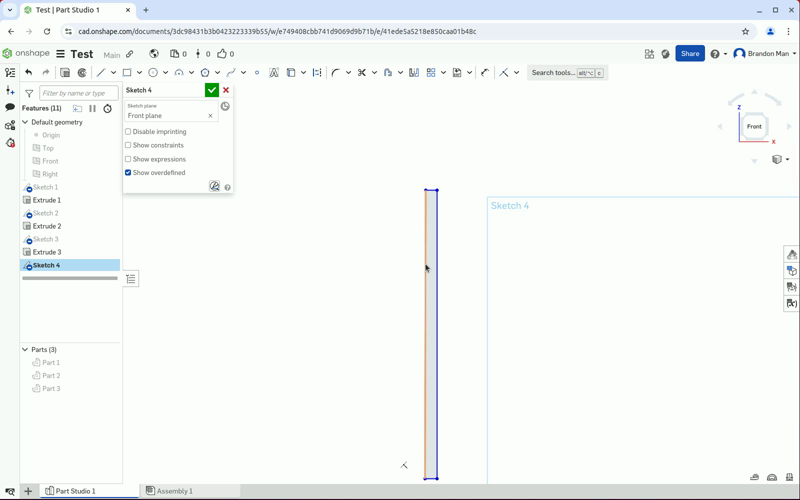
scroll(-6)
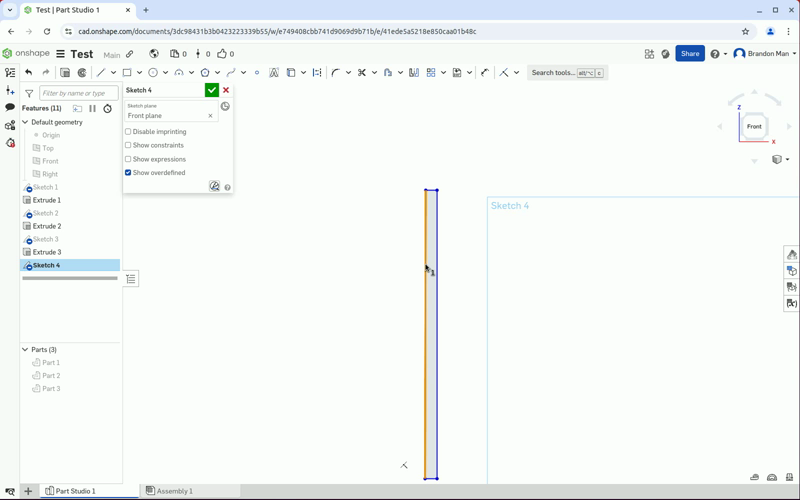
scroll(-6)
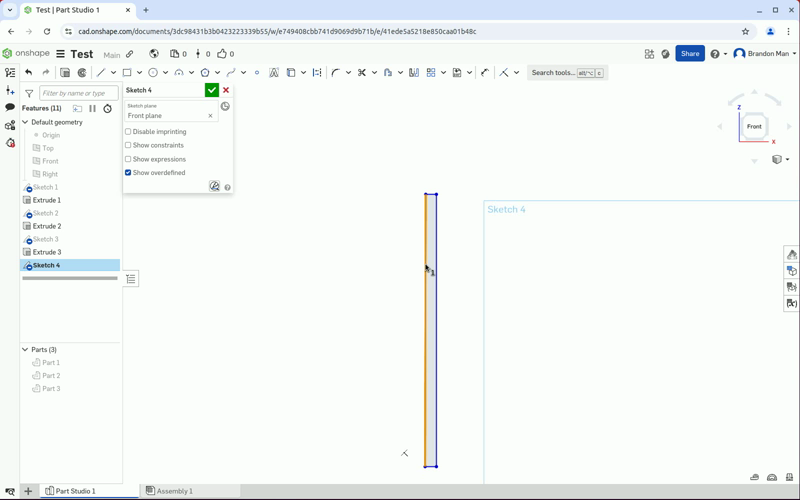
scroll(-6)
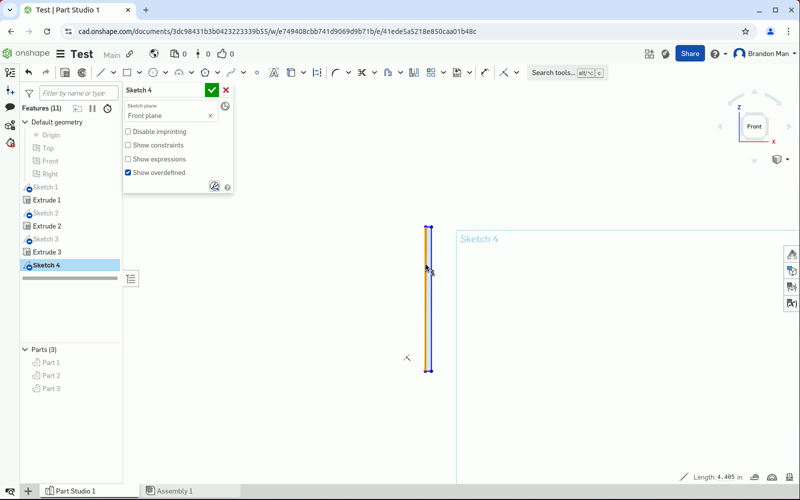
scroll(-6)
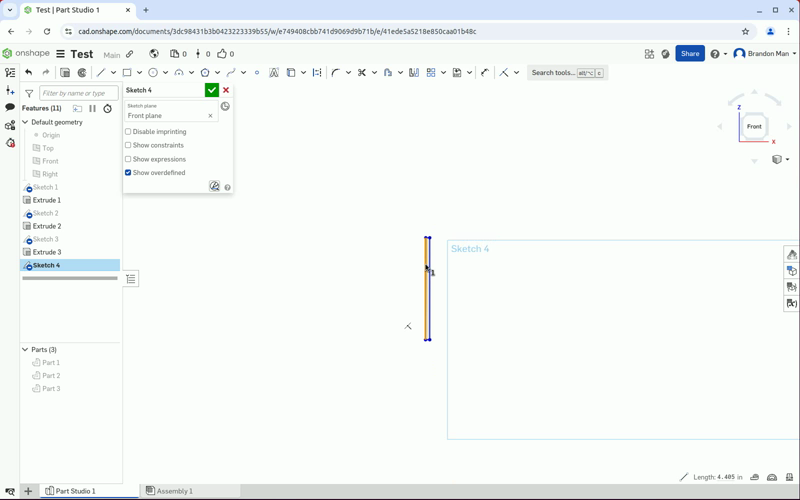
scroll(-6)
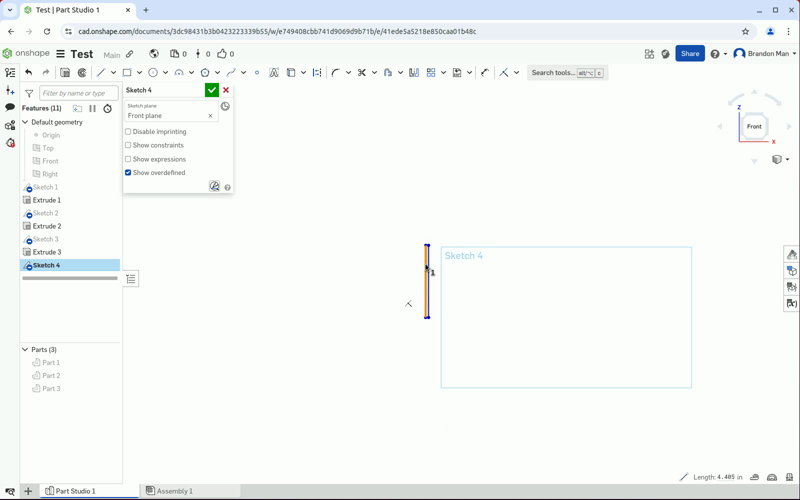
scroll(-6)
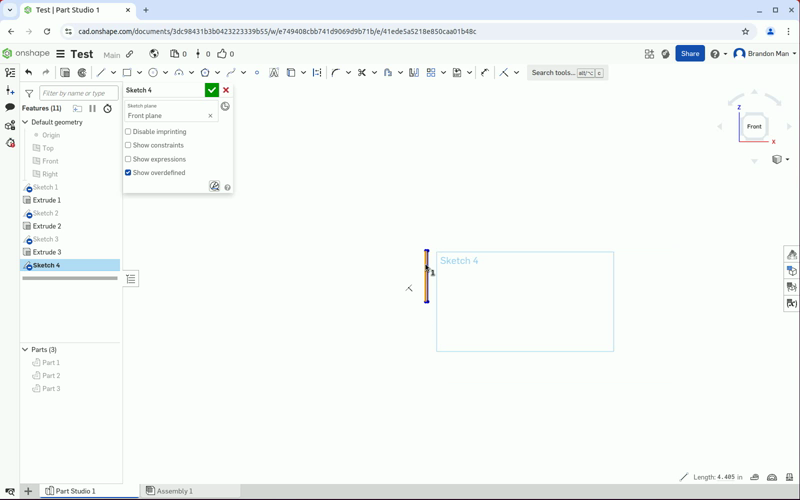
scroll(-6)
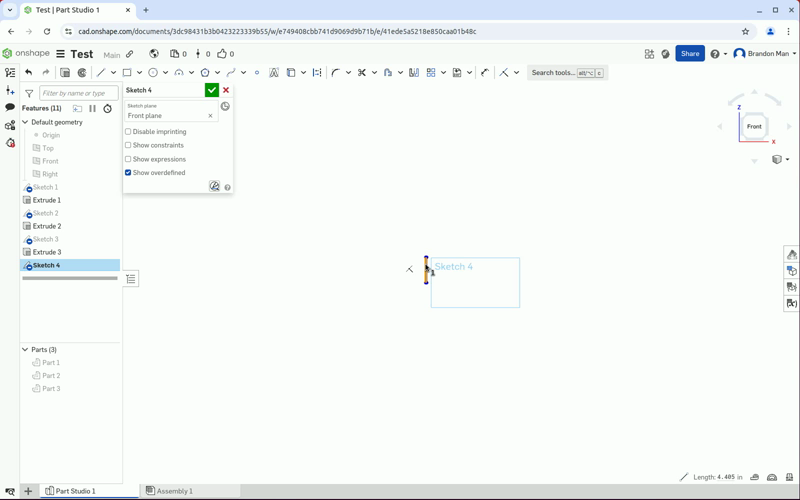
mouse_move(73, 352)
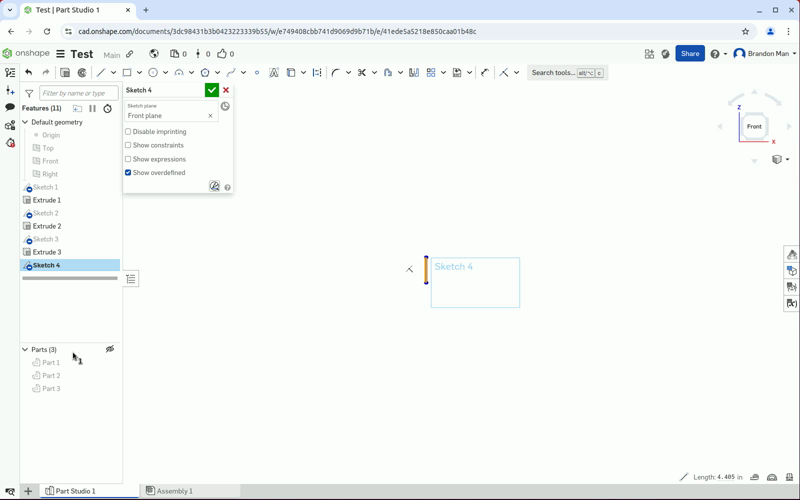
key(shift+y)
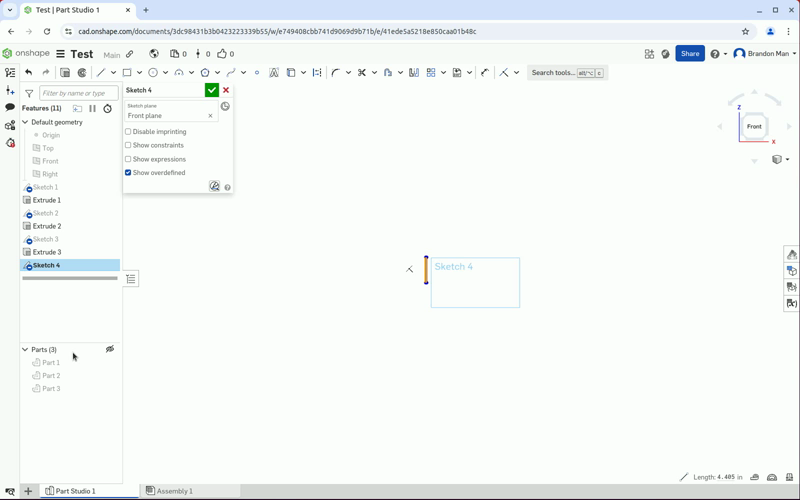
key(shift+e)
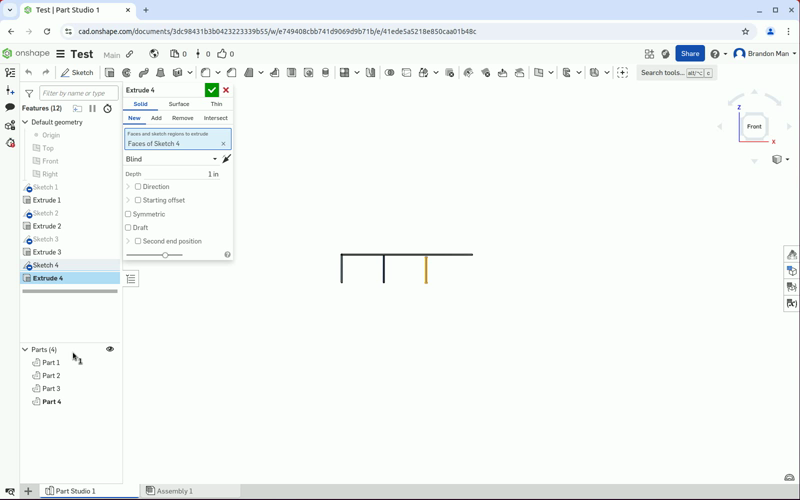
mouse_move(143, 106)
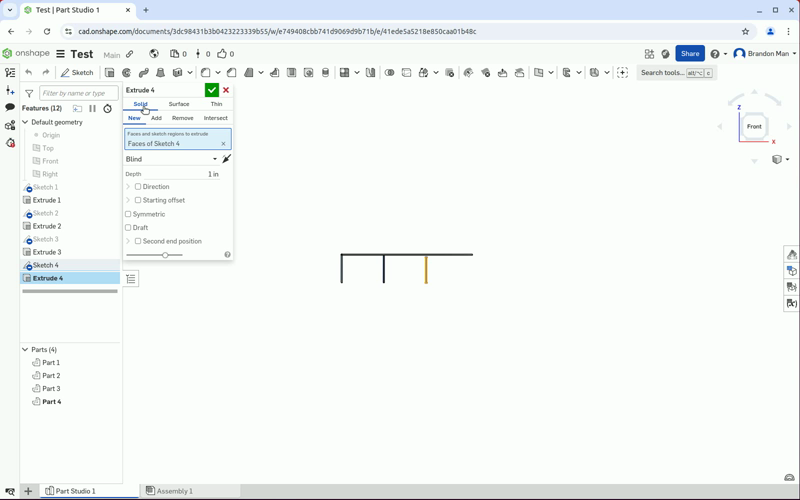
click(143, 106)
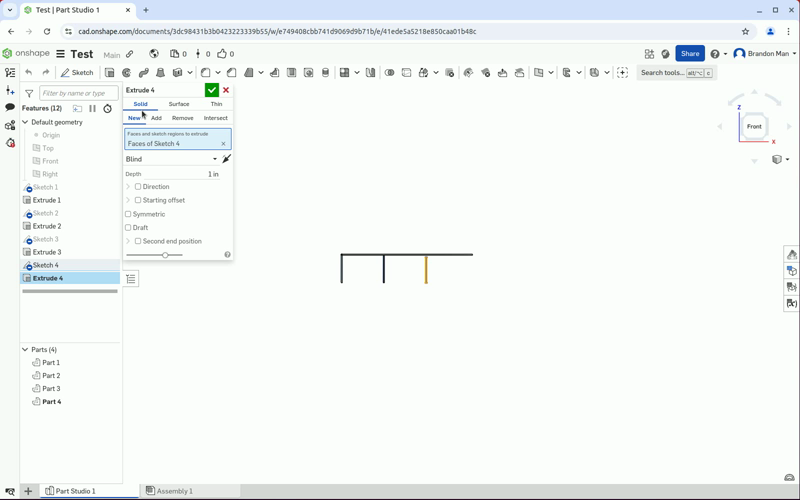
mouse_move(137, 120)
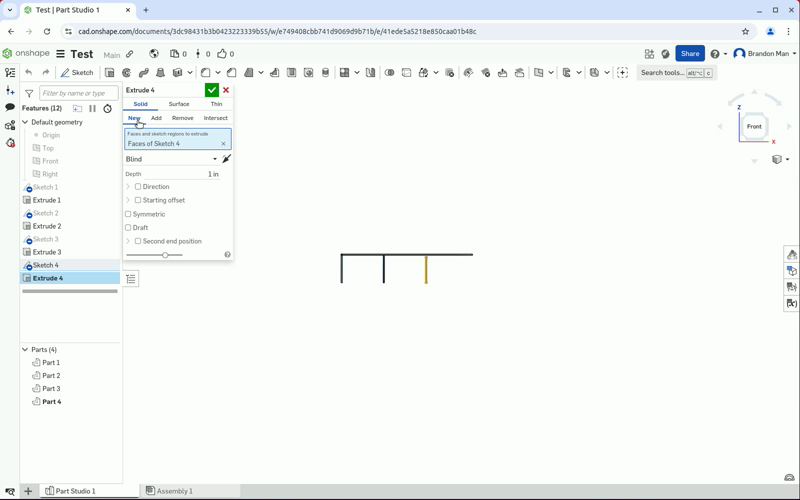
click(137, 120)
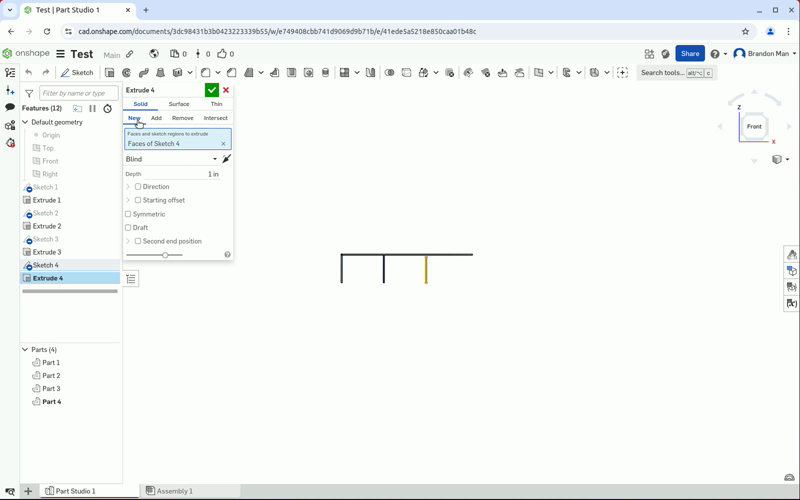
key(tab, 4)
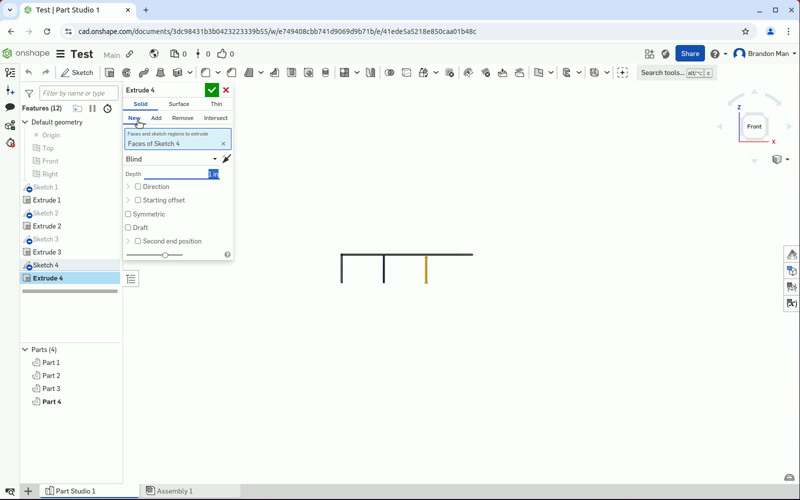
text(-7.943)
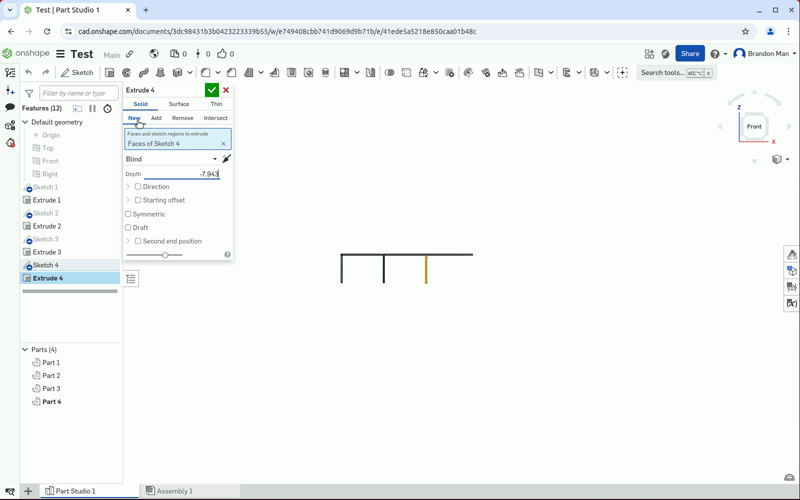
key(enter)
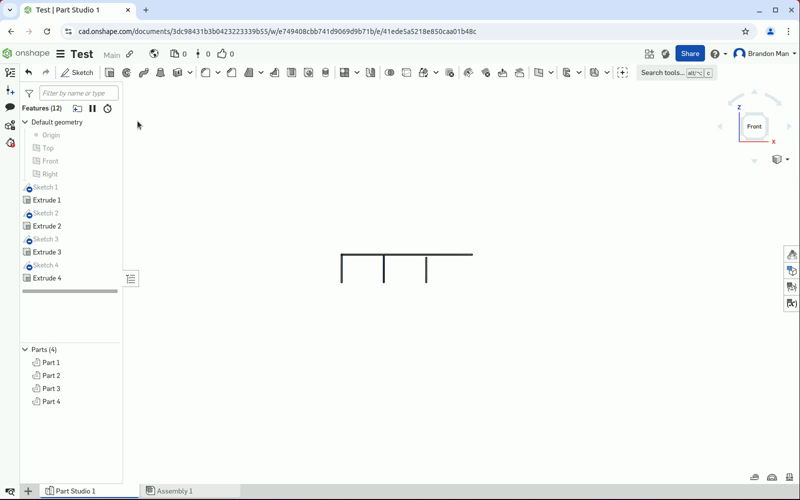
key(shift+h)
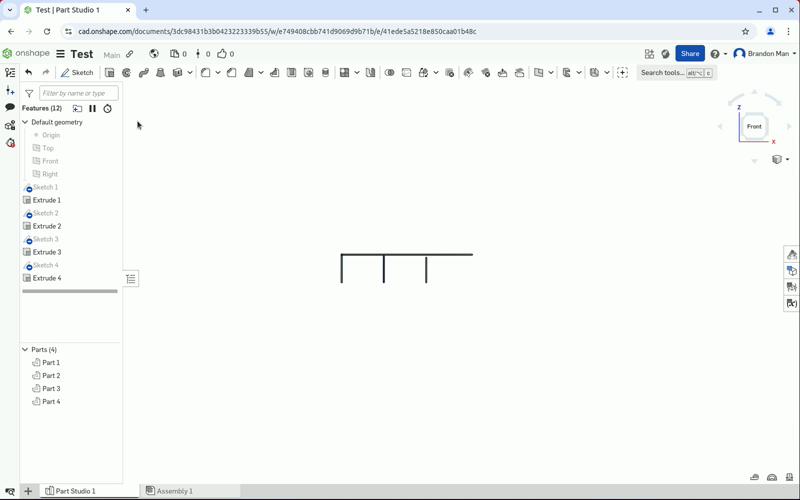
key(shift+h)
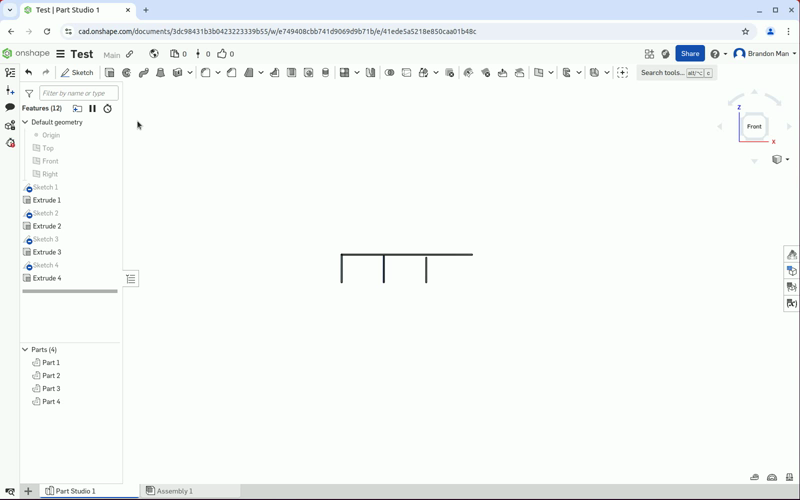
mouse_move(73, 189)
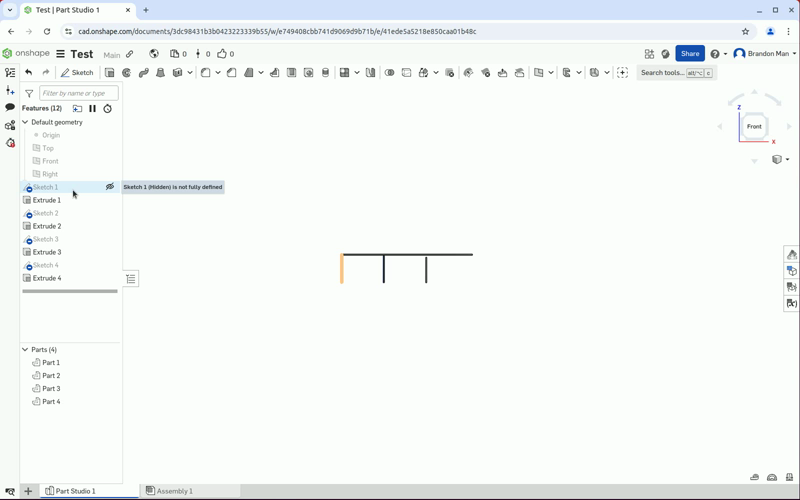
click(73, 189)
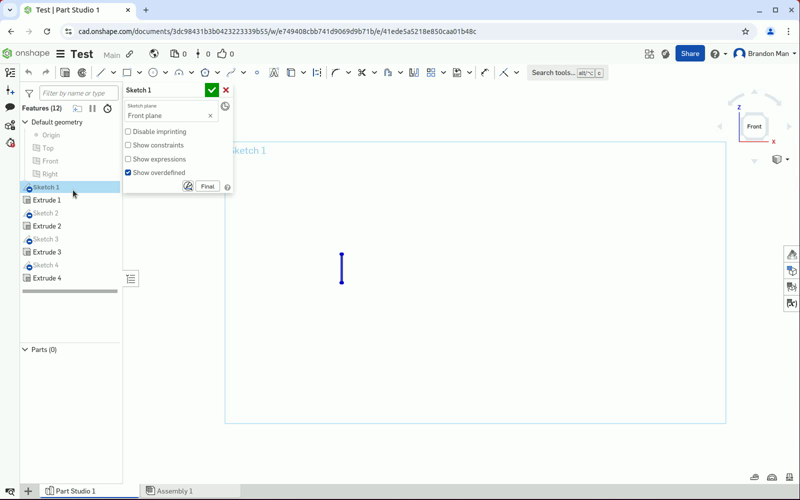
mouse_move(229, 92)
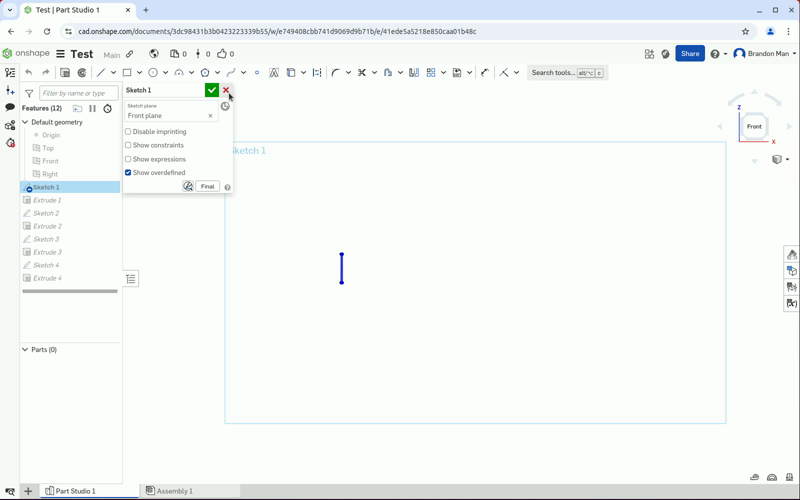
click(229, 92)
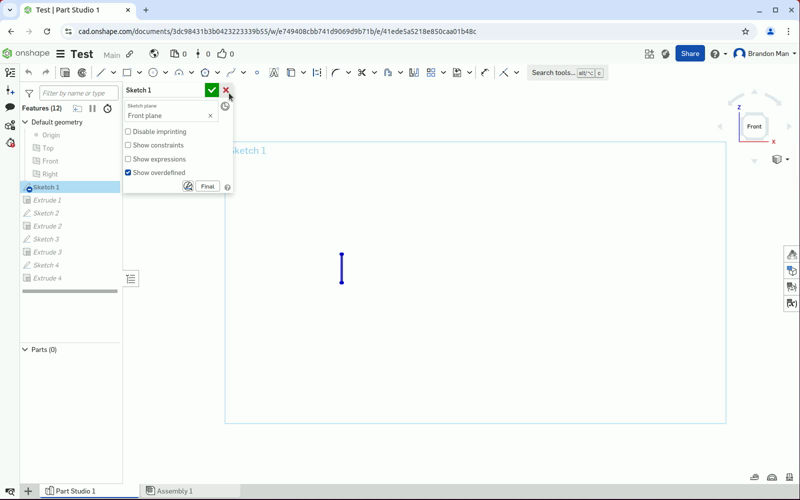
key(shift+s)
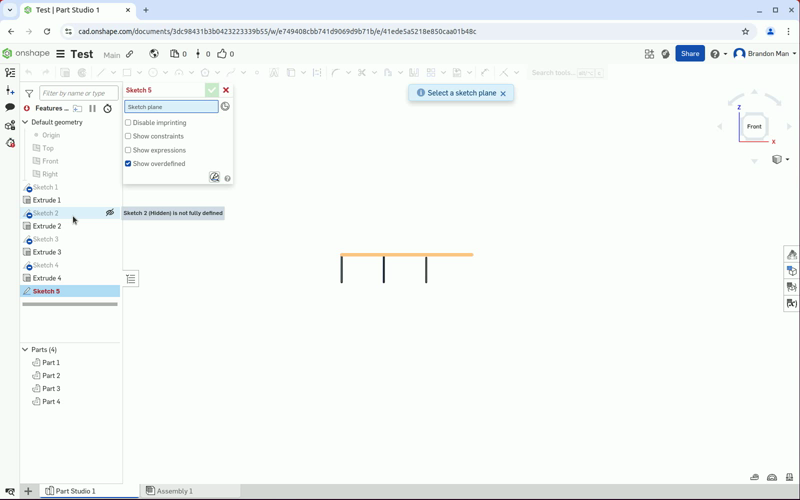
scroll(3)
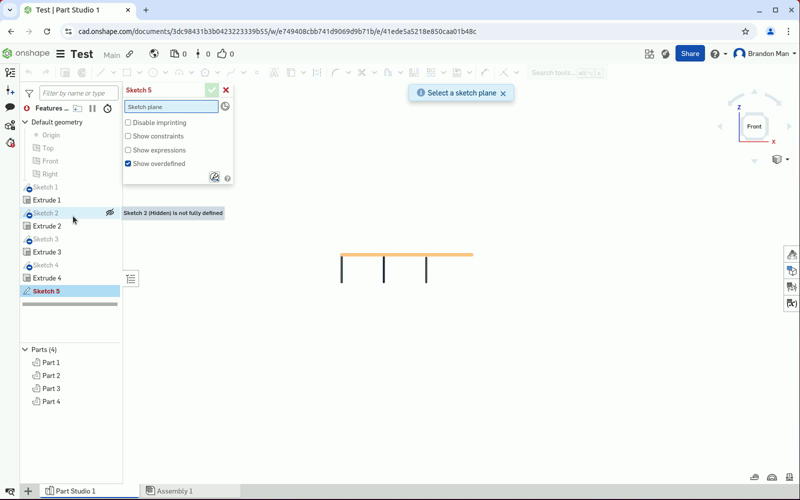
mouse_move(73, 163)
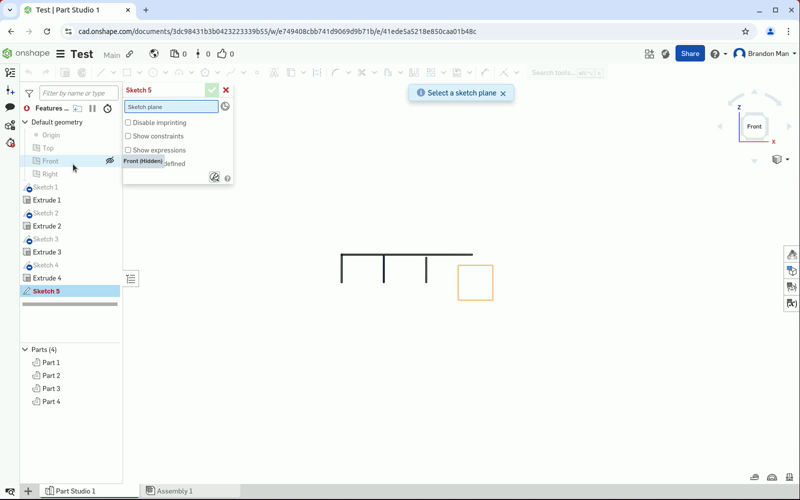
click(73, 163)
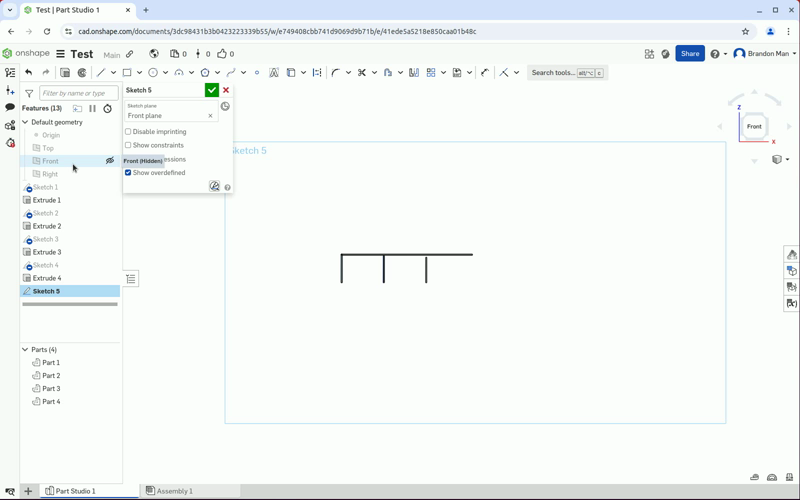
mouse_move(73, 352)
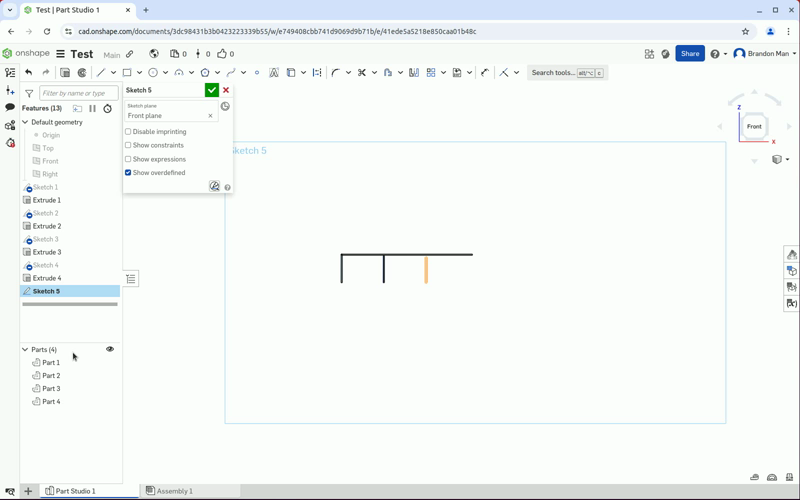
key(y)
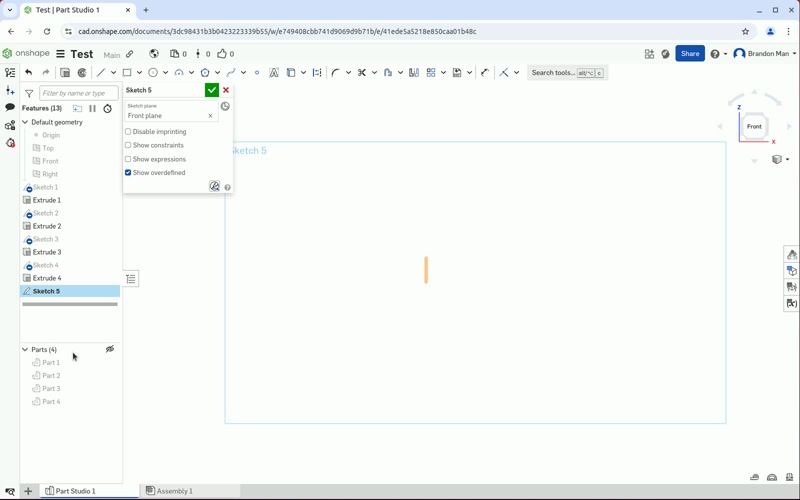
key(l)
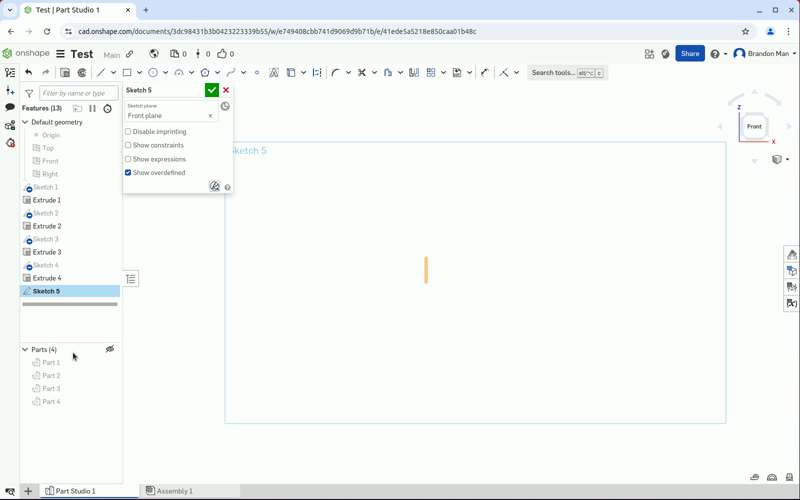
key_down(shift)
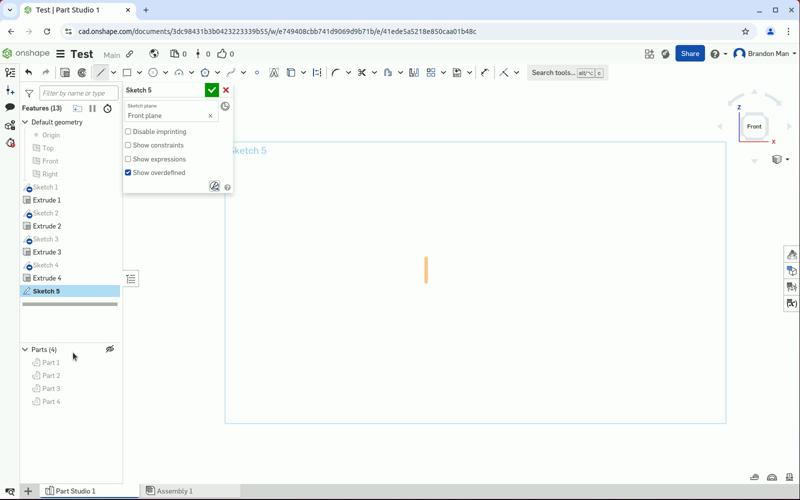
mouse_move(464, 279)
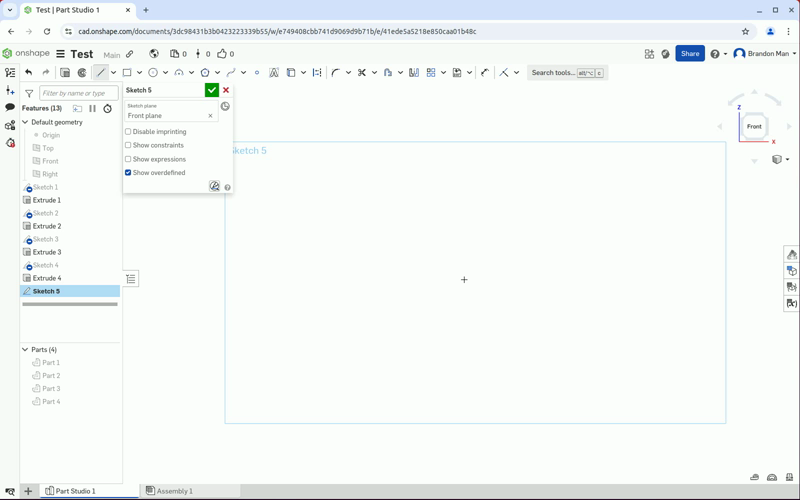
click(464, 279)
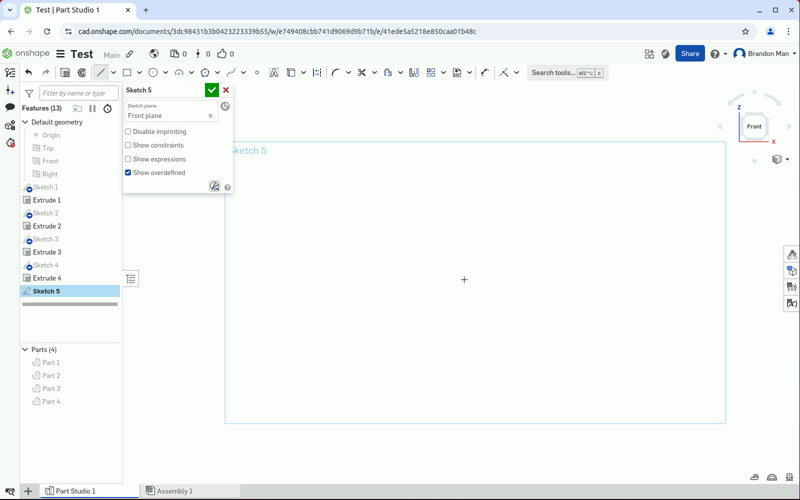
key_up(shift)
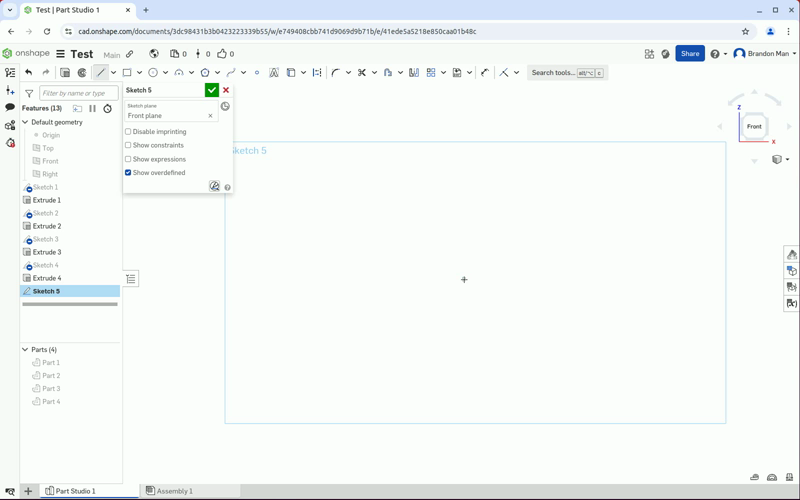
key_down(shift)
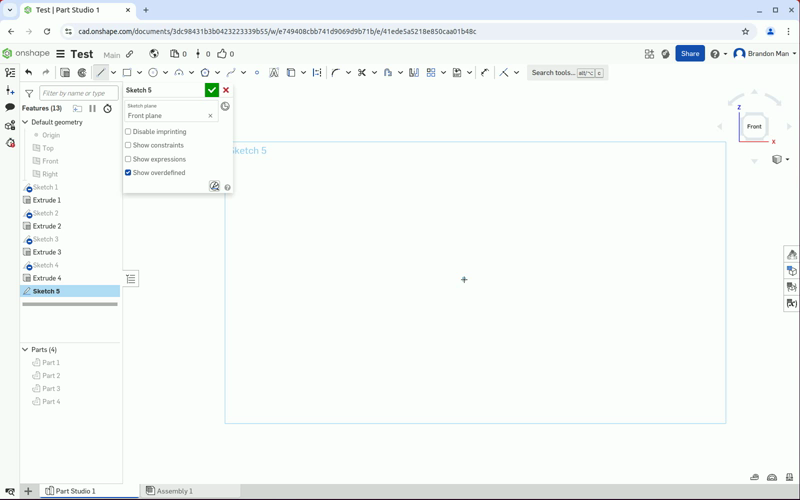
mouse_move(494, 279)
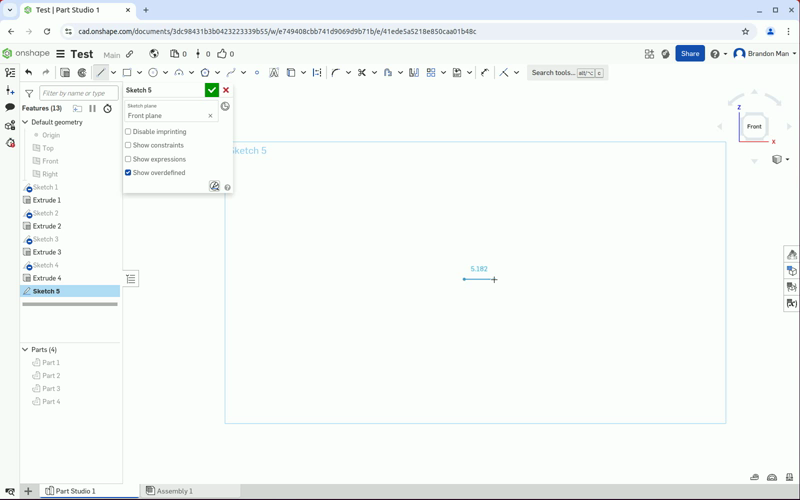
mouse_move(465, 279)
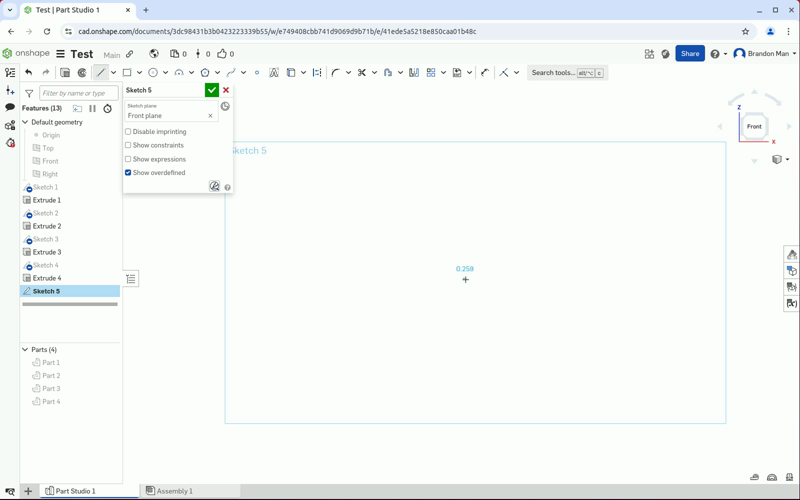
scroll(6)
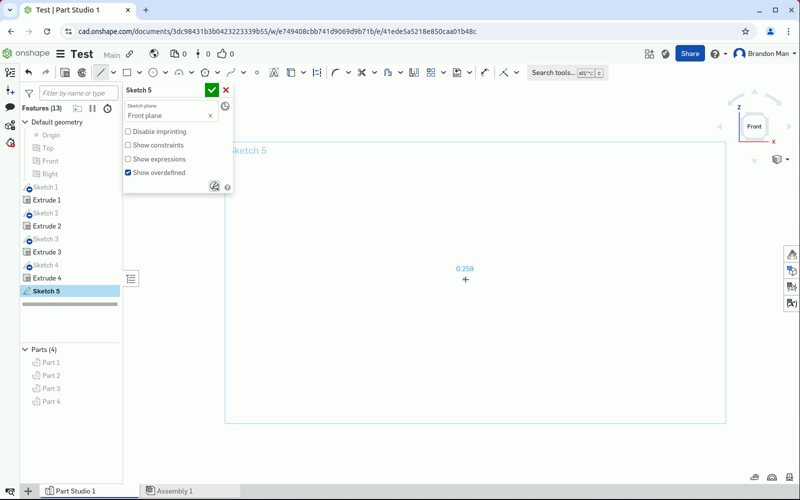
scroll(6)
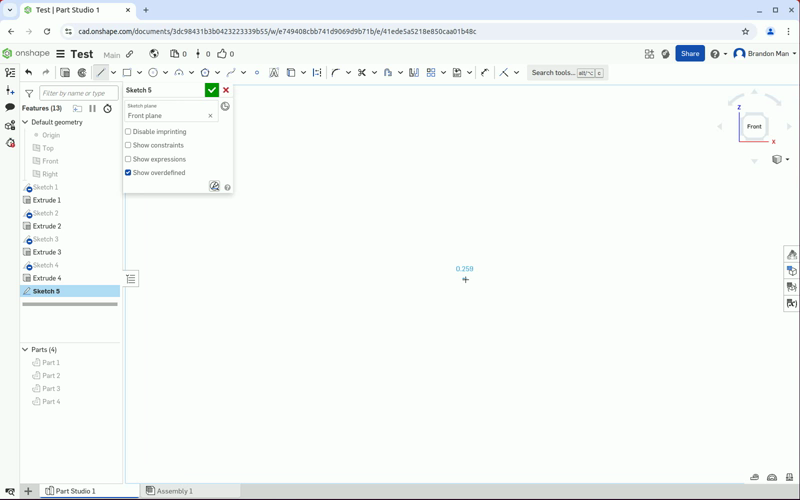
scroll(6)
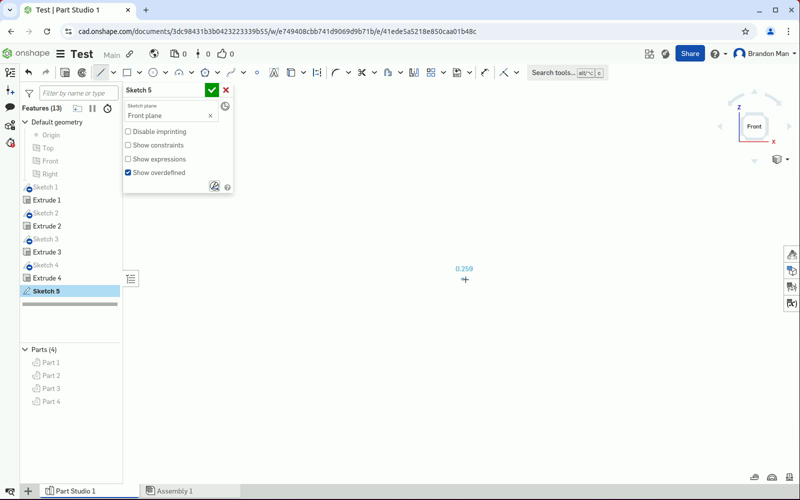
scroll(6)
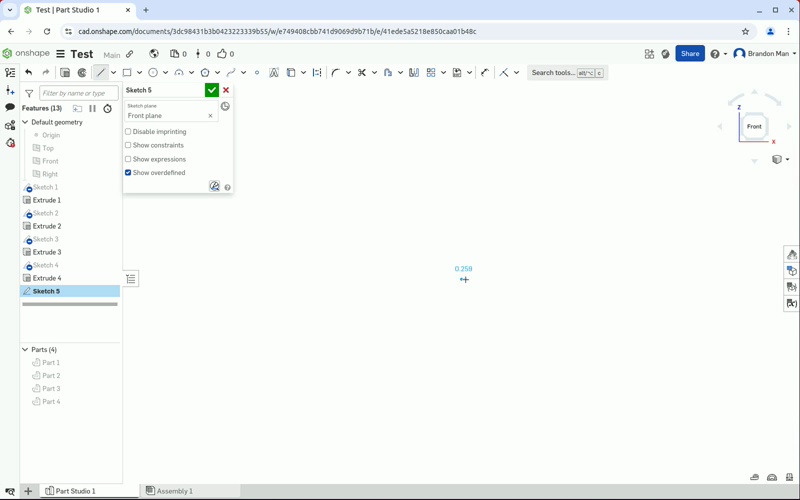
scroll(6)
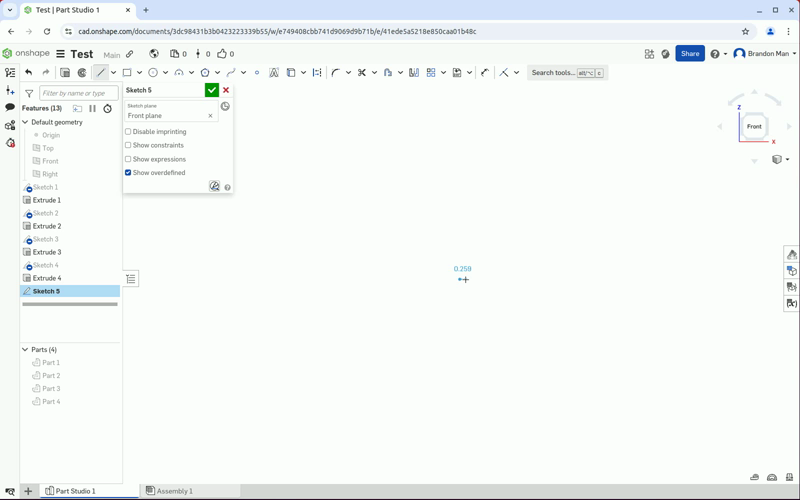
scroll(6)
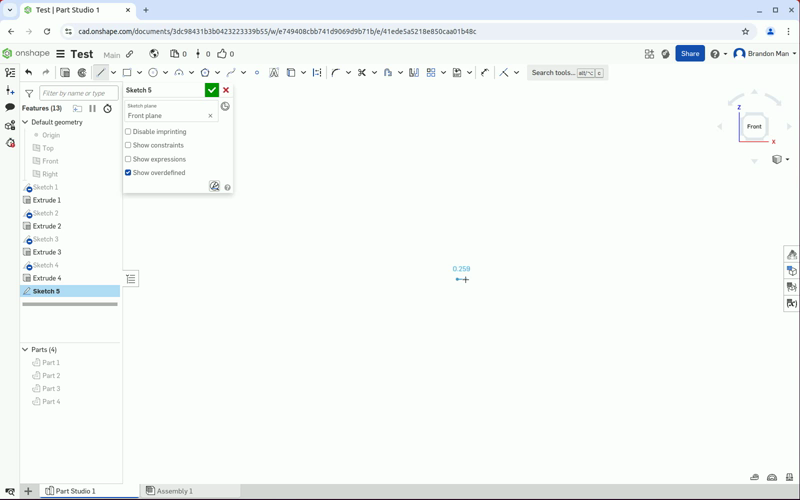
scroll(6)
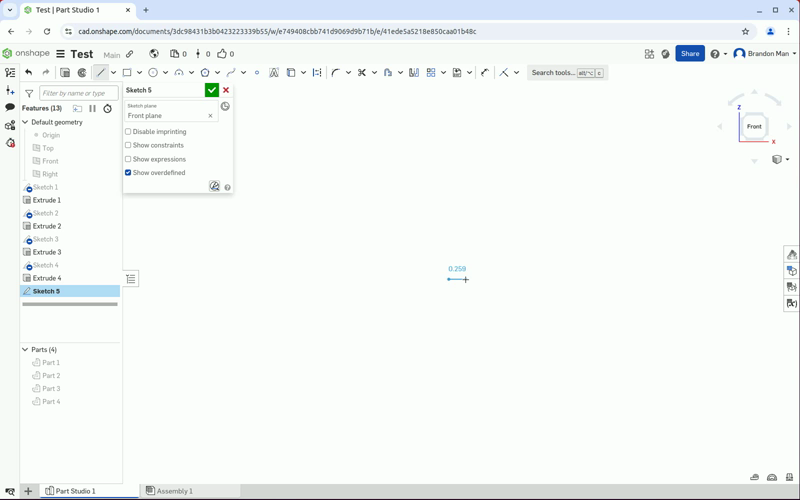
click(465, 279)
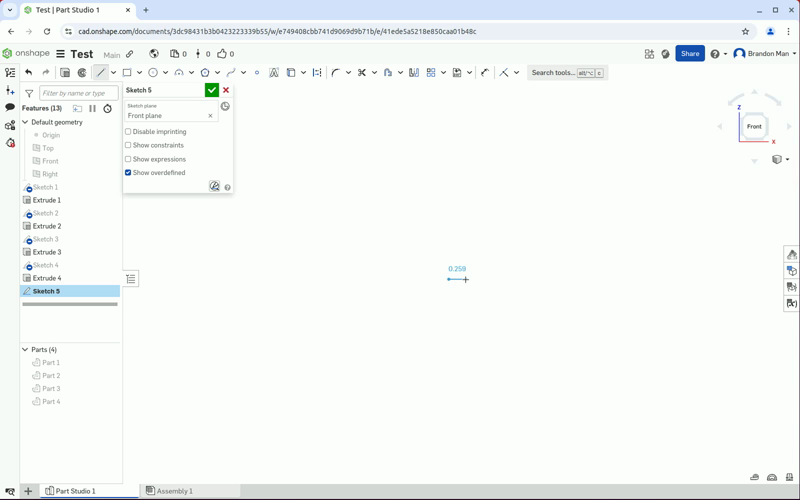
scroll(-6)
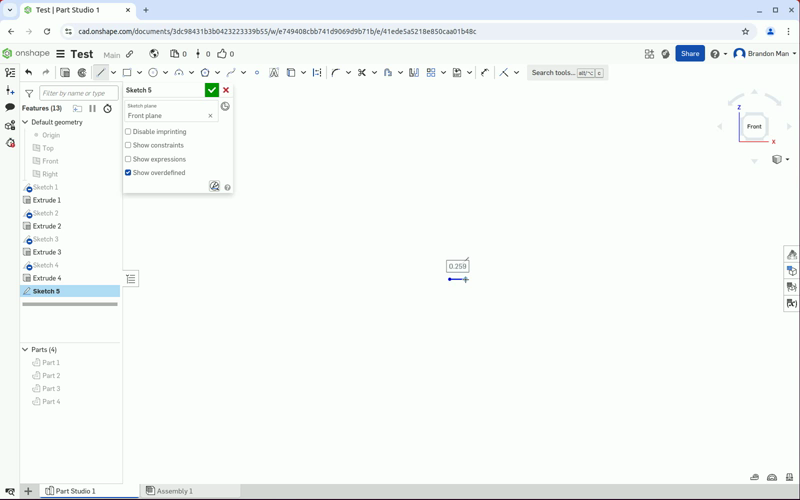
scroll(-6)
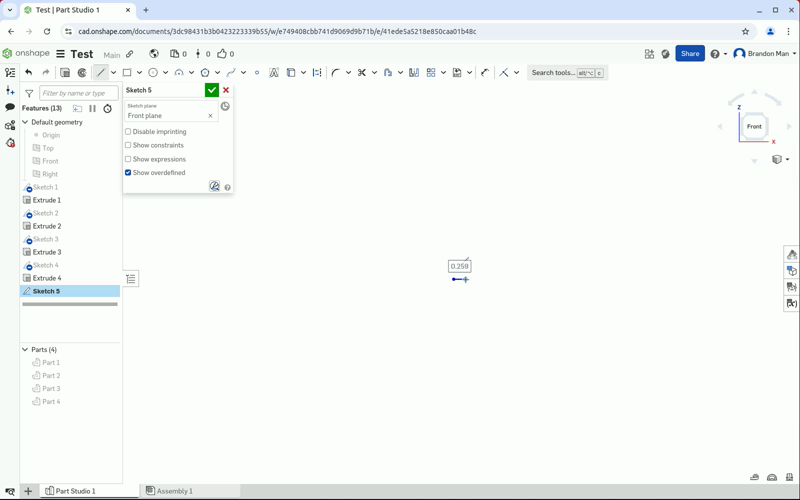
scroll(-6)
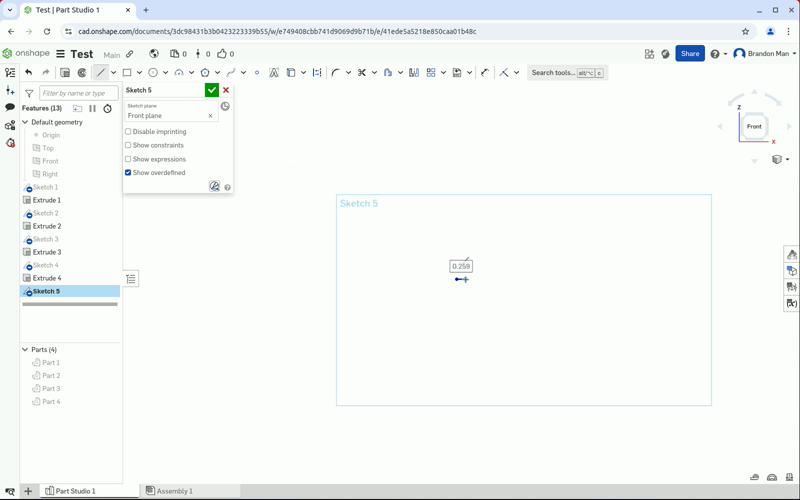
scroll(-6)
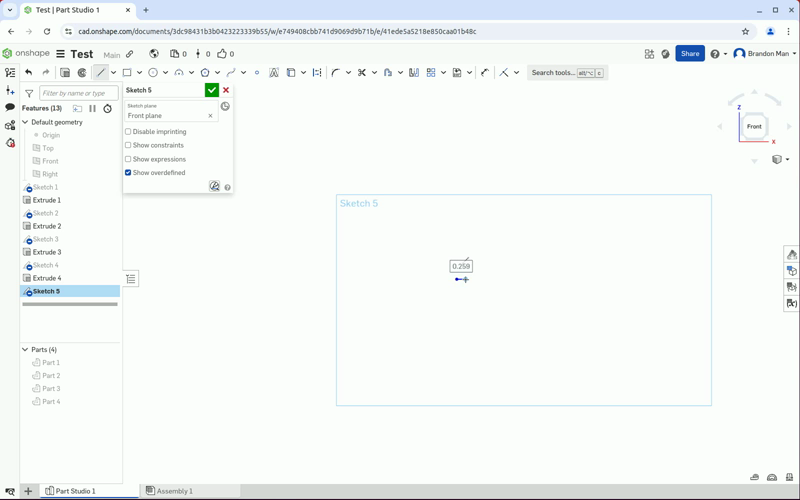
scroll(-6)
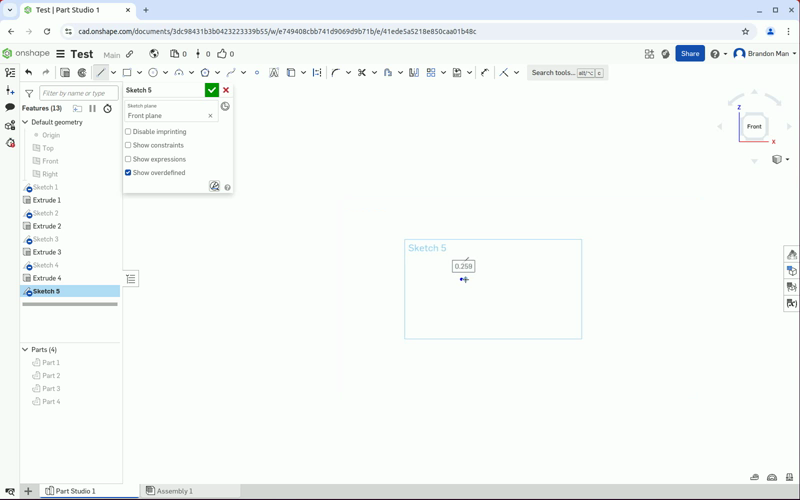
scroll(-6)
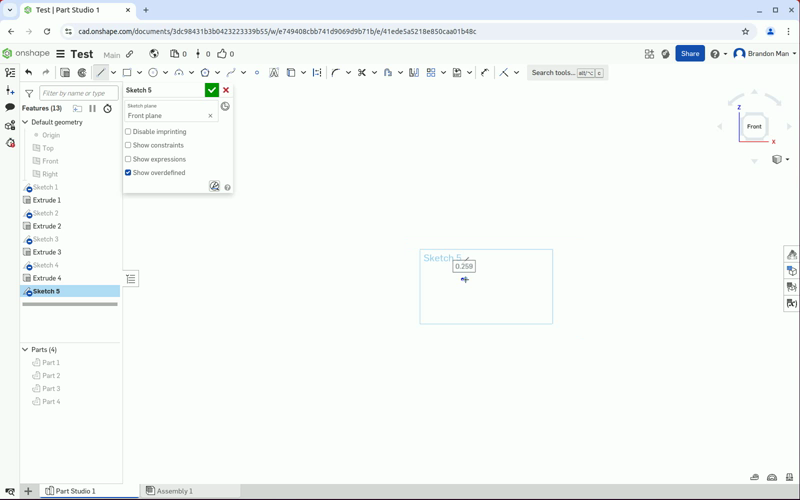
scroll(-6)
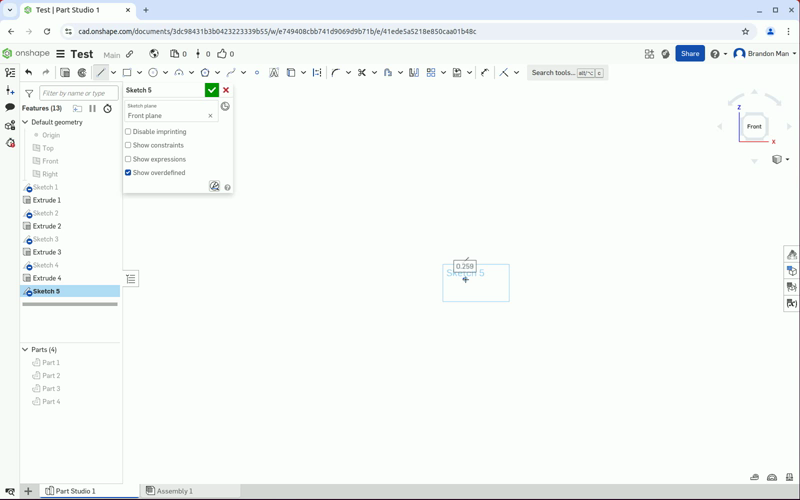
key_up(shift)
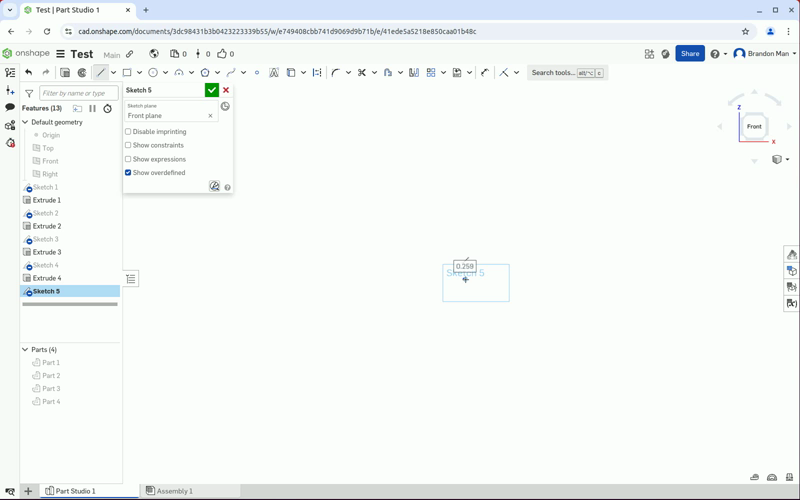
key_down(shift)
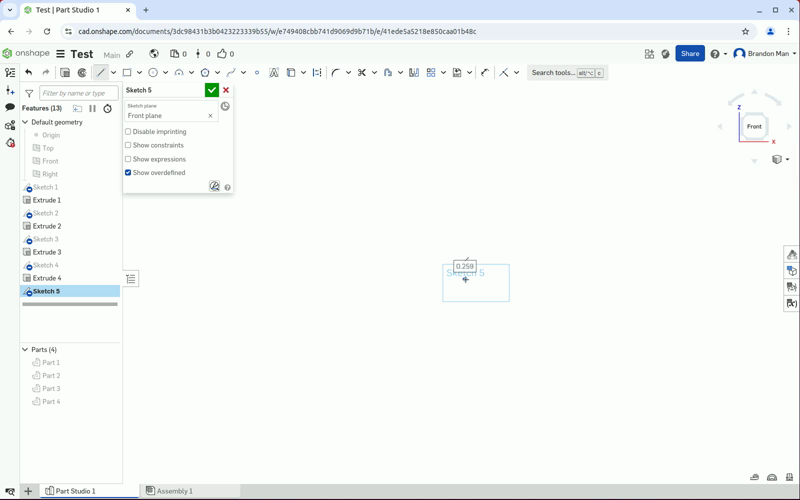
mouse_move(495, 279)
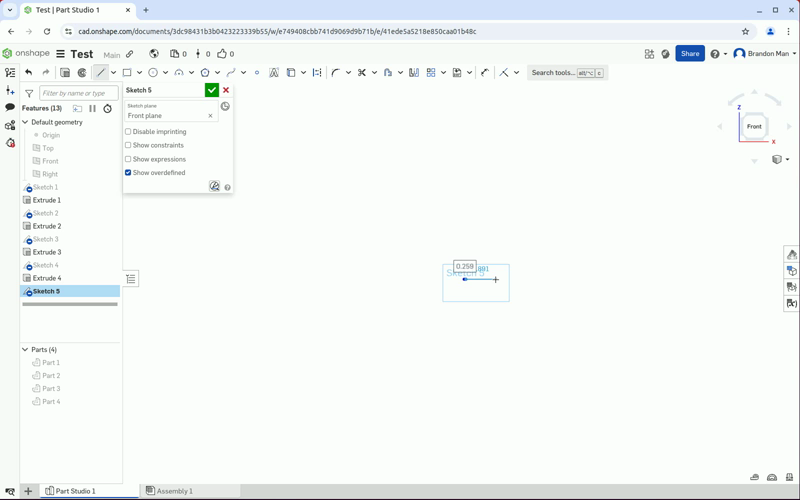
mouse_move(465, 257)
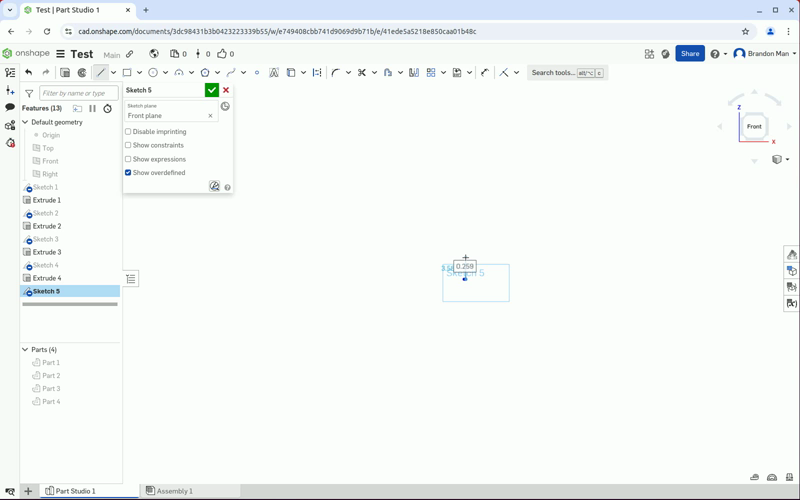
click(465, 257)
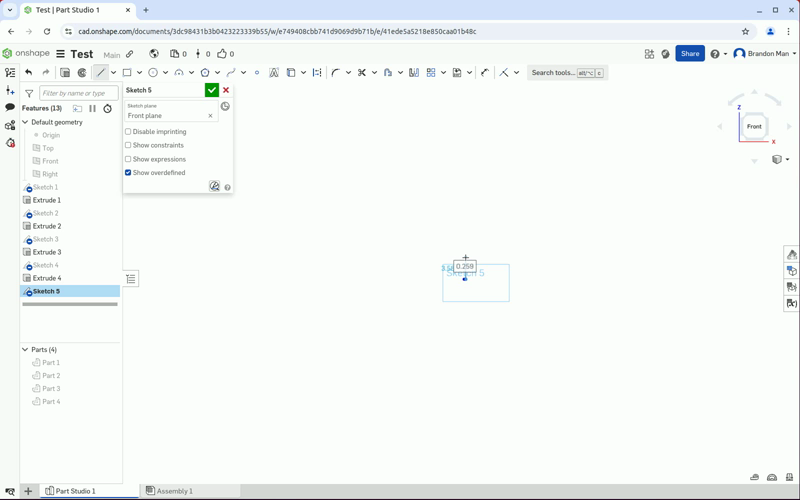
key_up(shift)
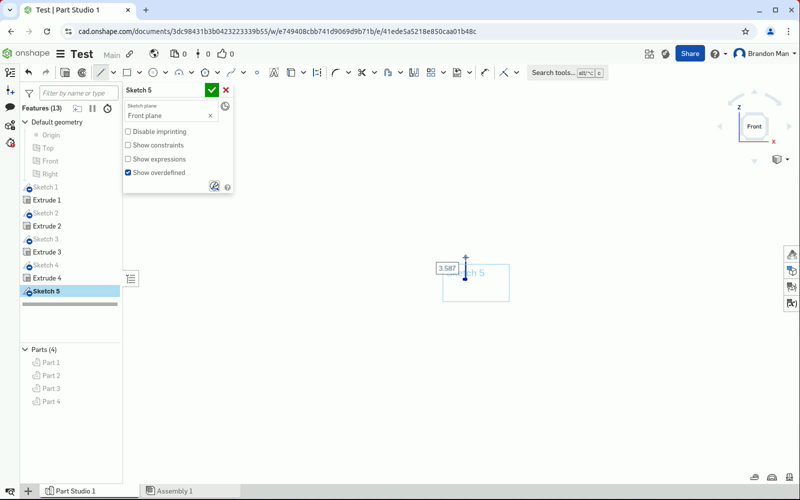
key_down(shift)
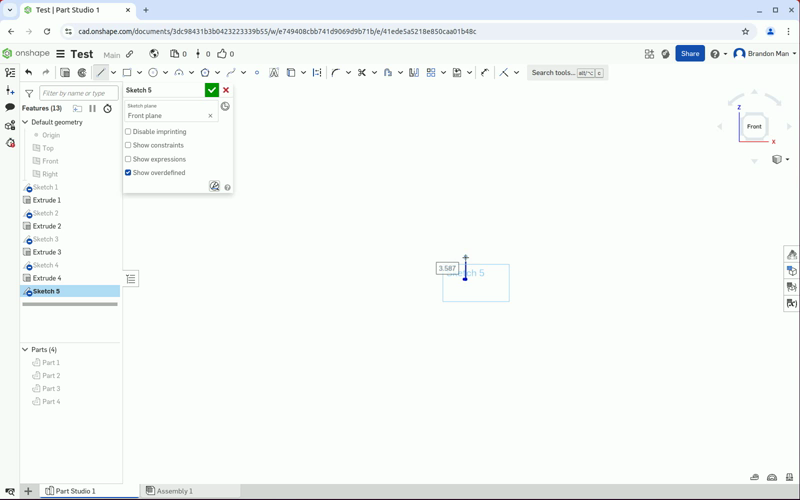
mouse_move(495, 257)
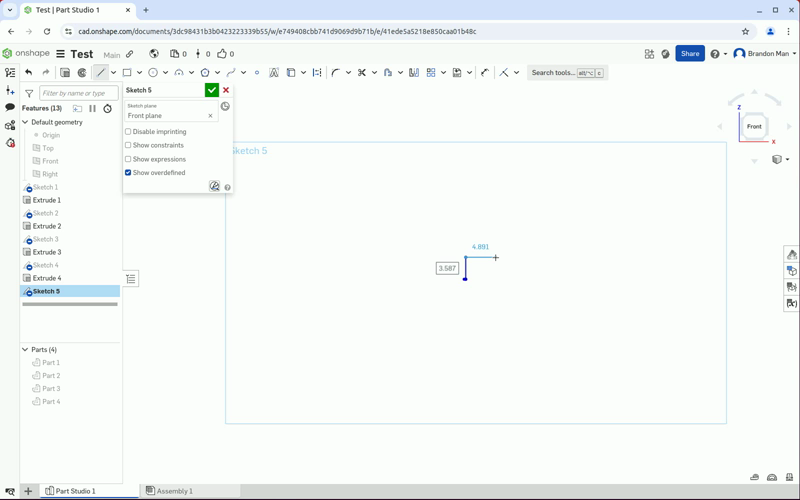
mouse_move(464, 257)
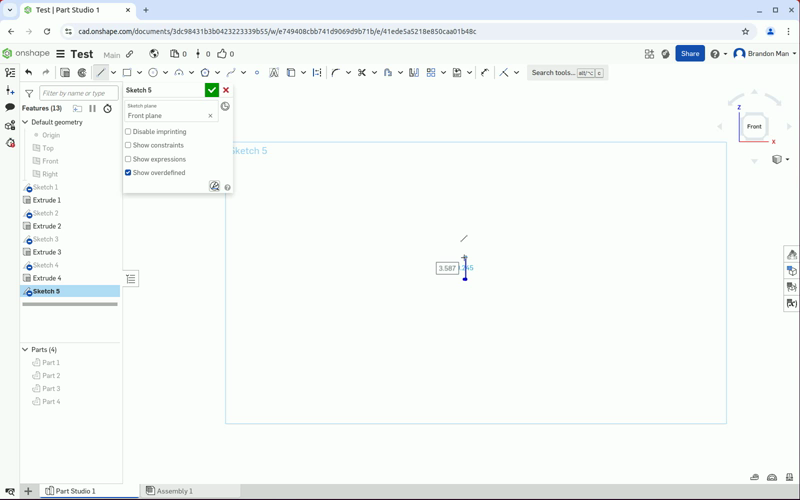
scroll(6)
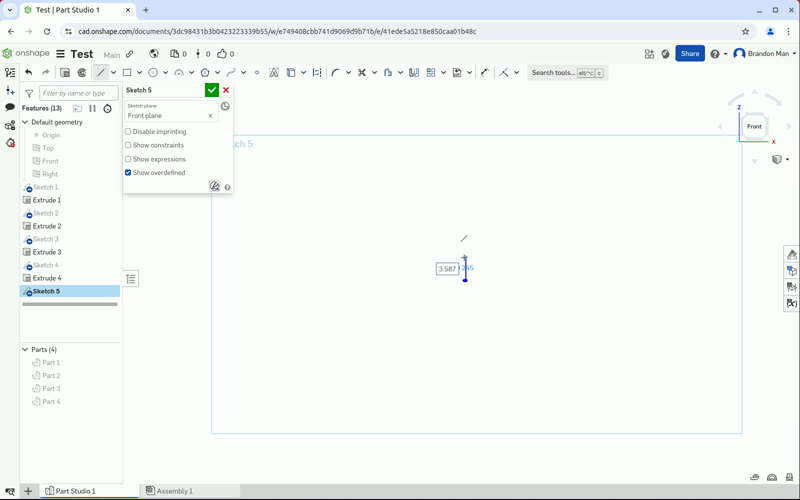
scroll(6)
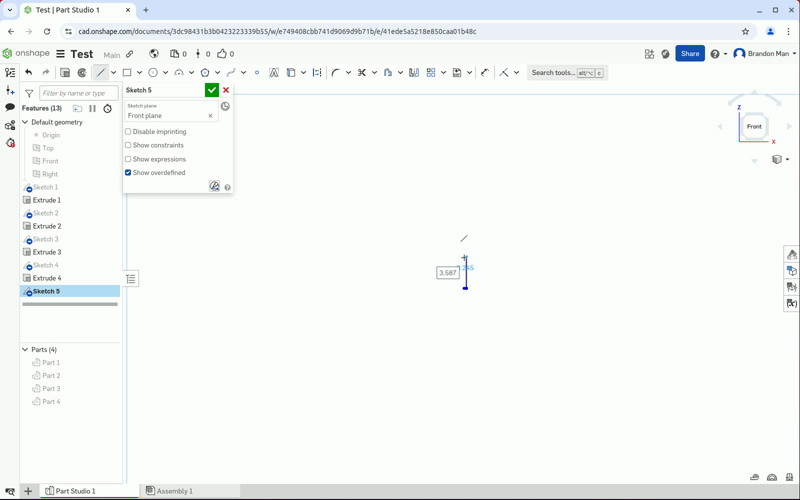
scroll(6)
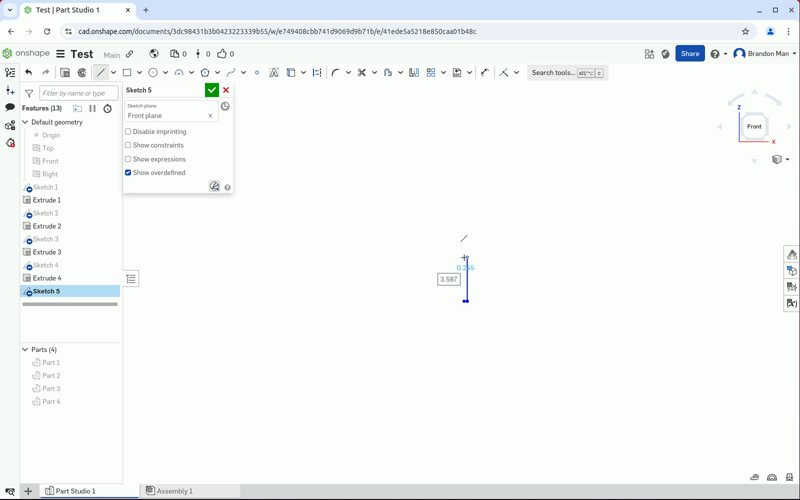
scroll(6)
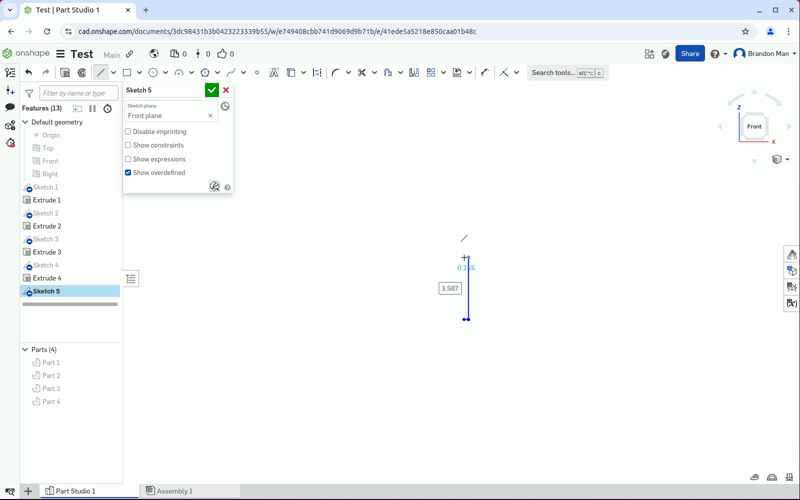
scroll(6)
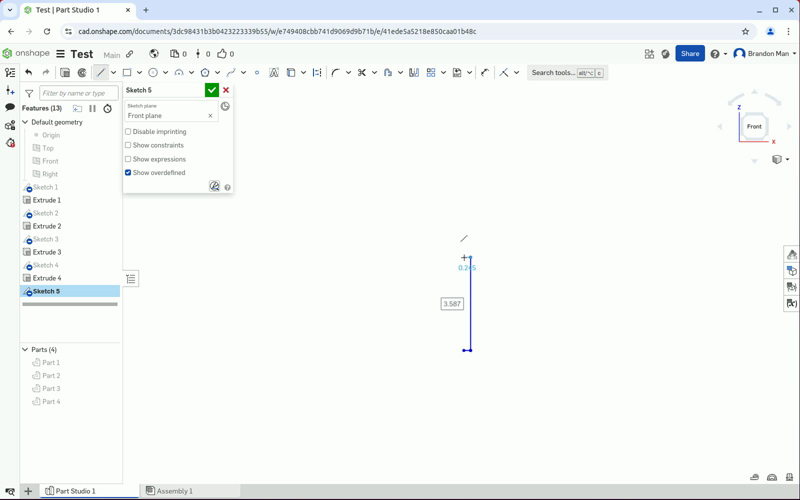
scroll(6)
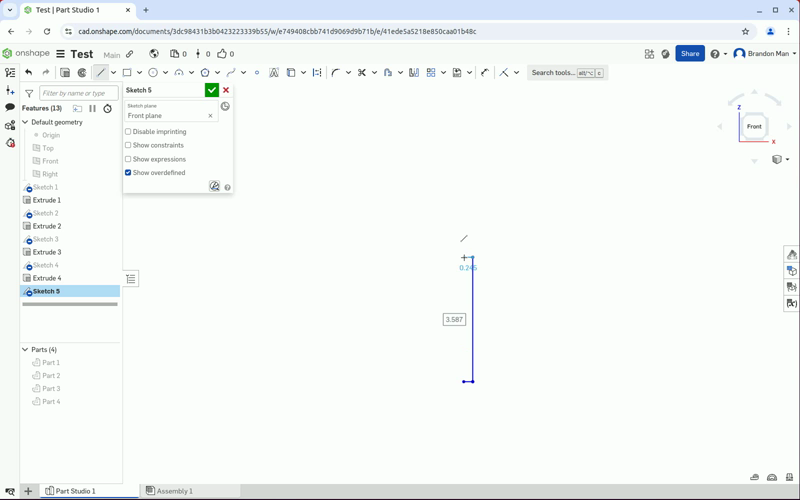
scroll(6)
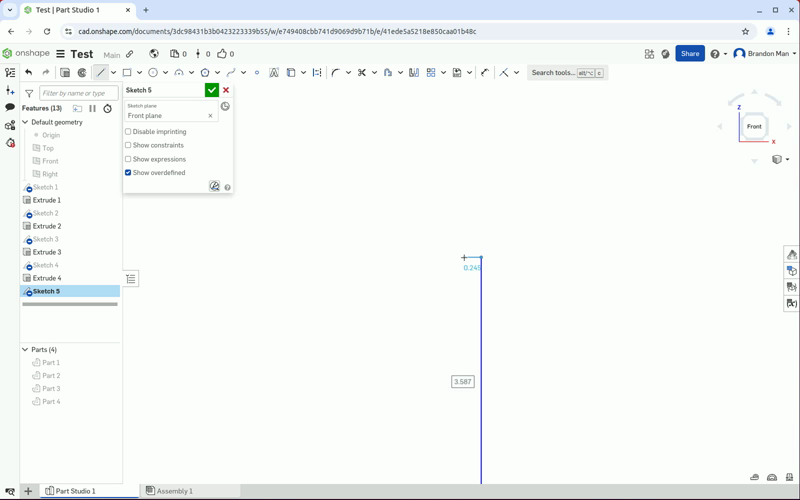
click(464, 257)
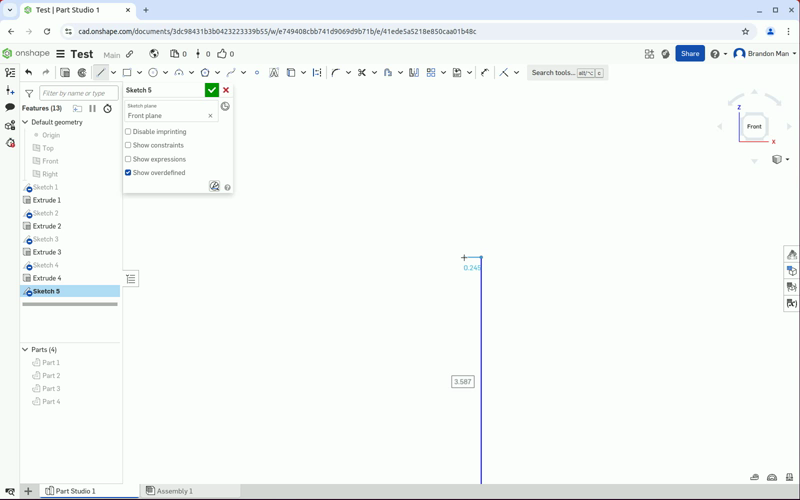
scroll(-6)
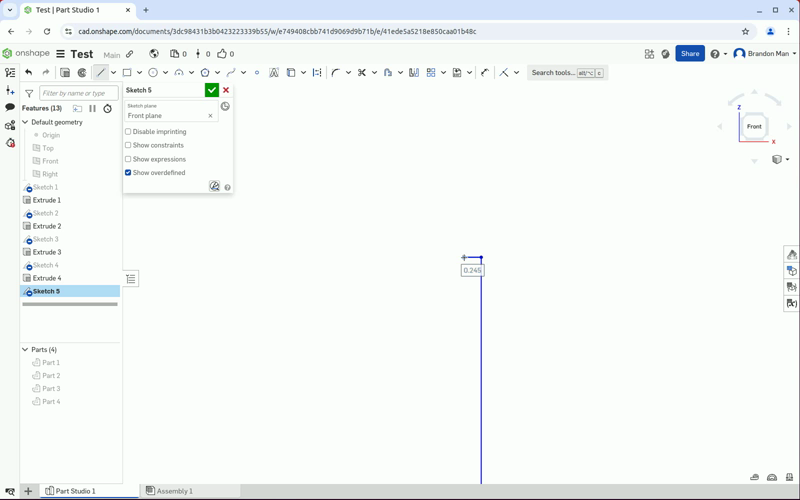
scroll(-6)
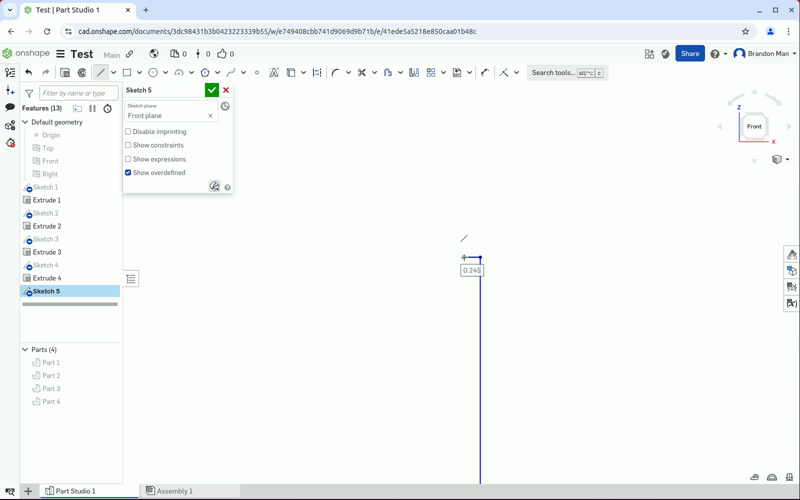
scroll(-6)
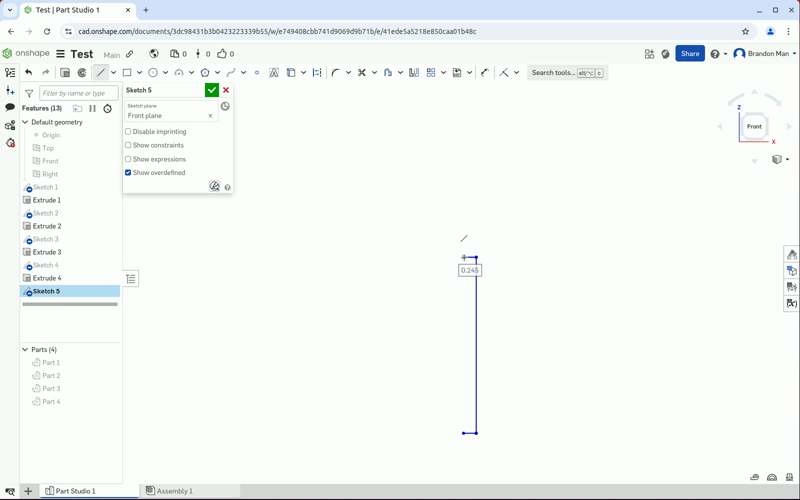
scroll(-6)
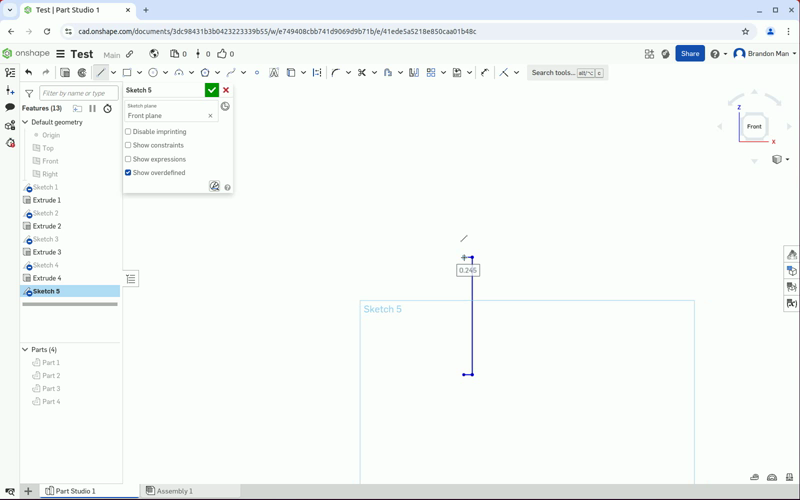
scroll(-6)
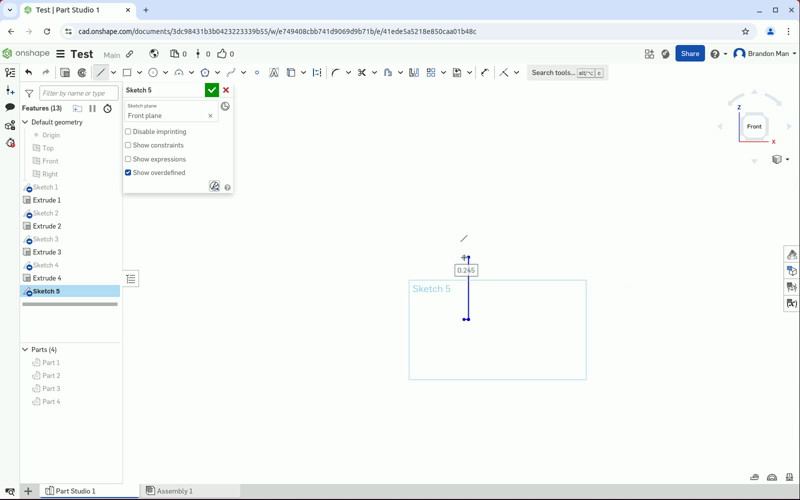
scroll(-6)
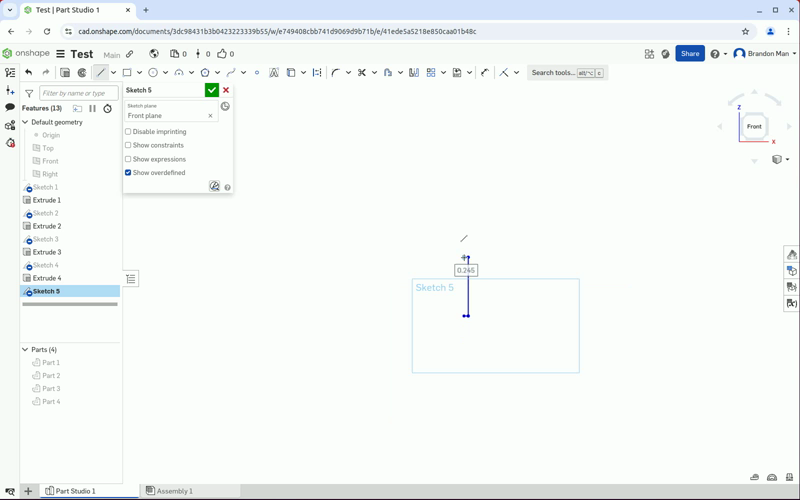
scroll(-6)
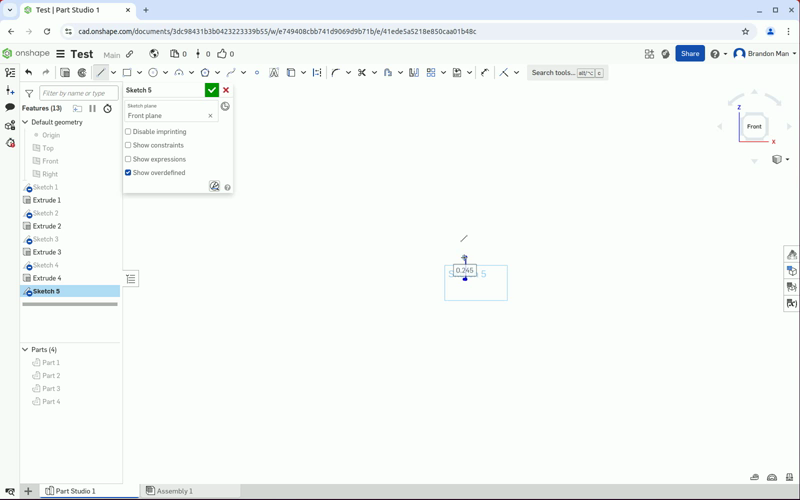
key_up(shift)
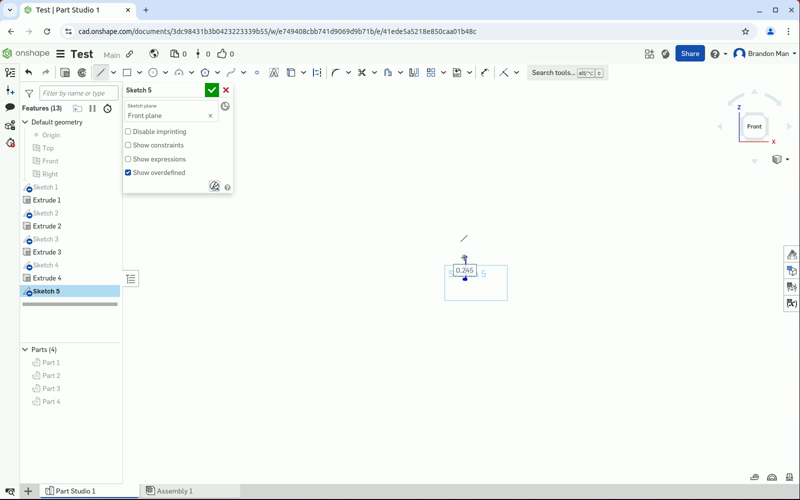
mouse_move(494, 257)
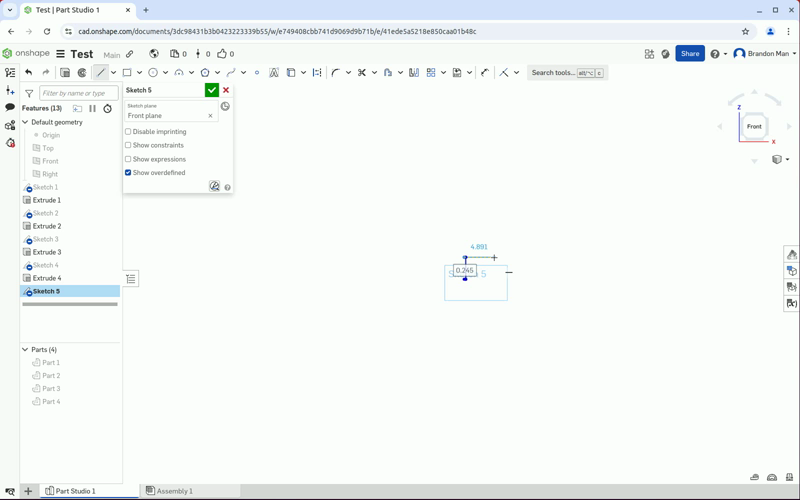
key_down(shift)
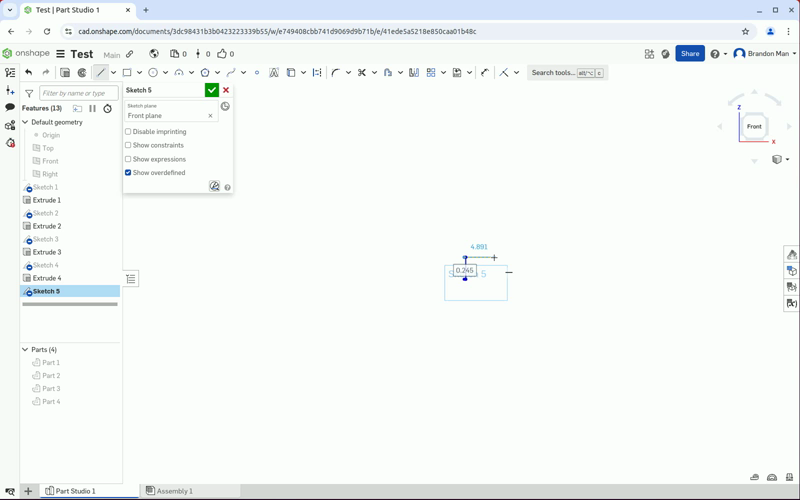
mouse_move(464, 279)
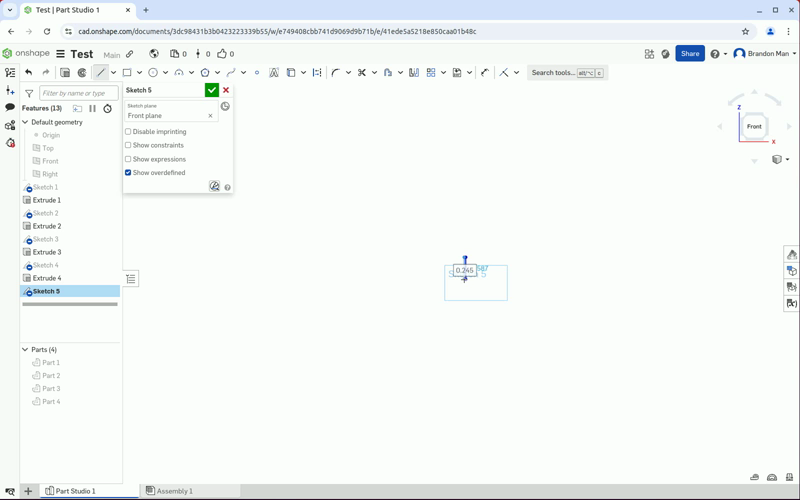
scroll(6)
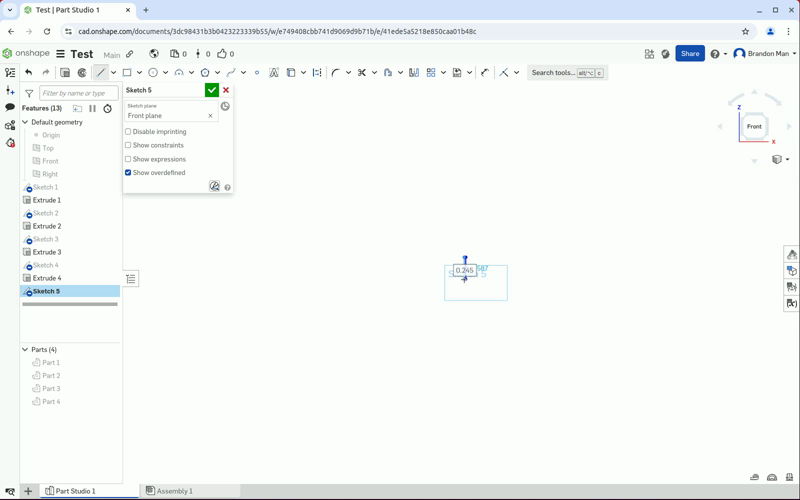
scroll(6)
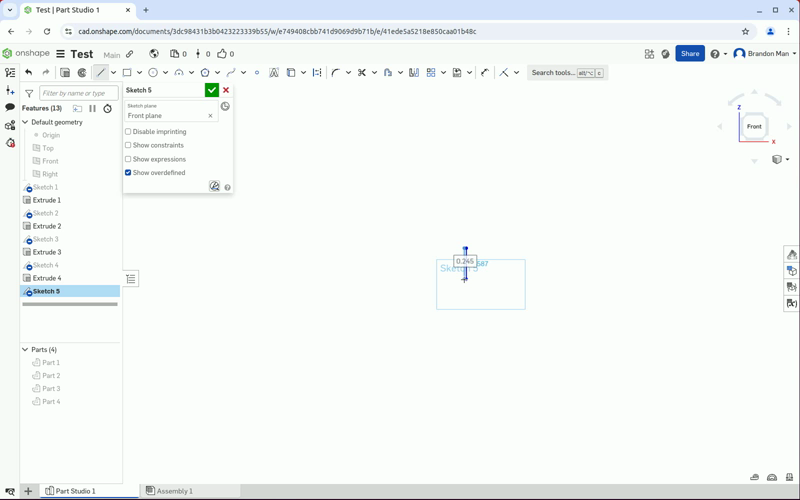
scroll(6)
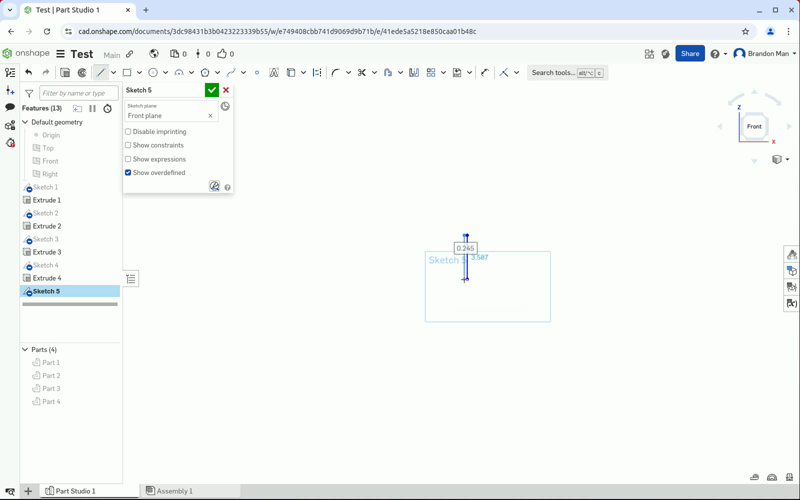
scroll(6)
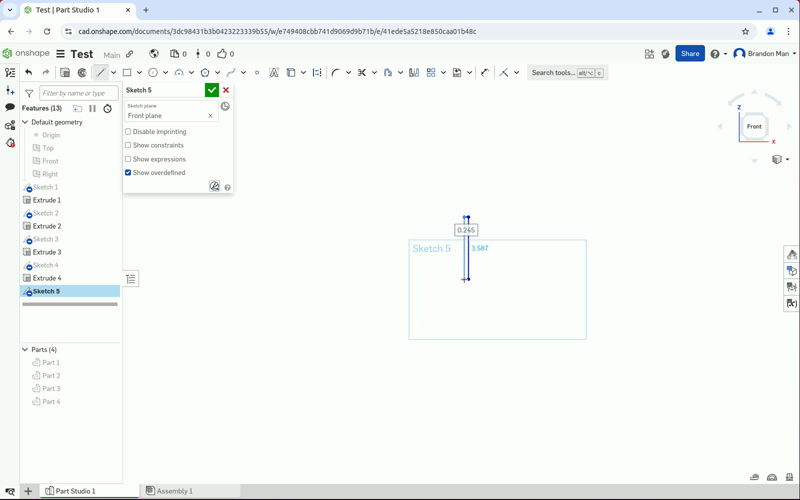
scroll(6)
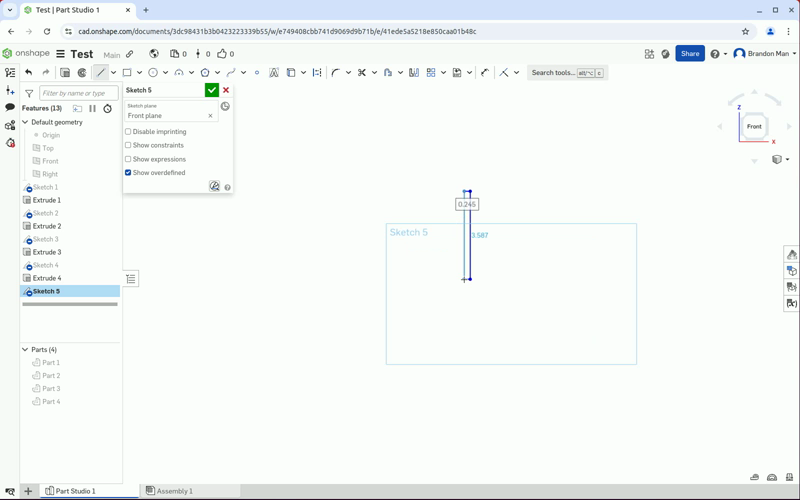
scroll(6)
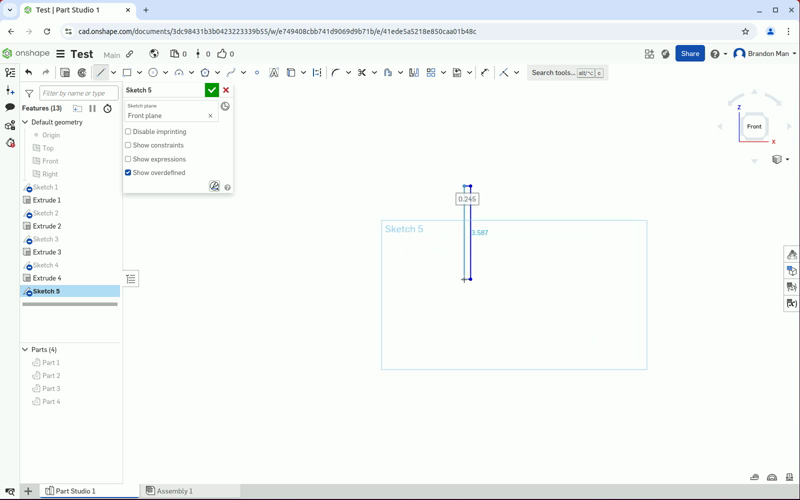
scroll(6)
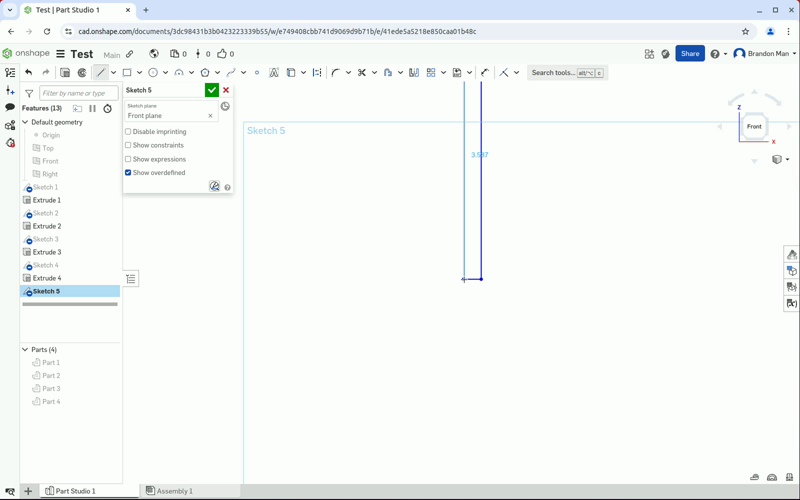
key_up(shift)
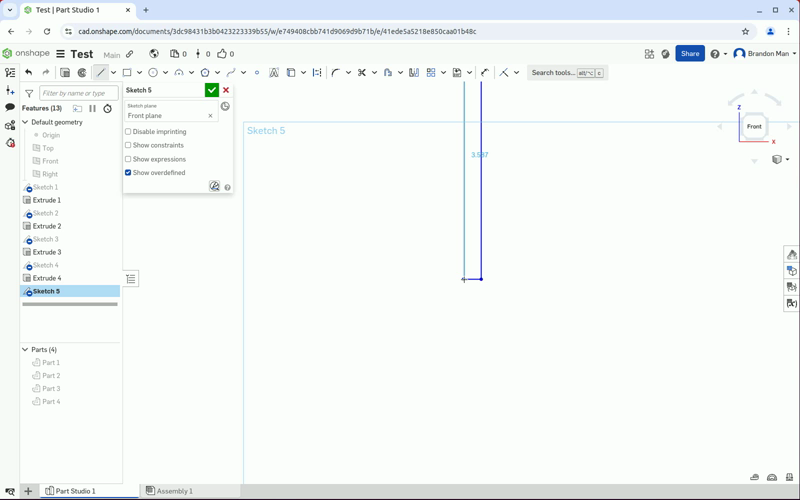
click(464, 279)
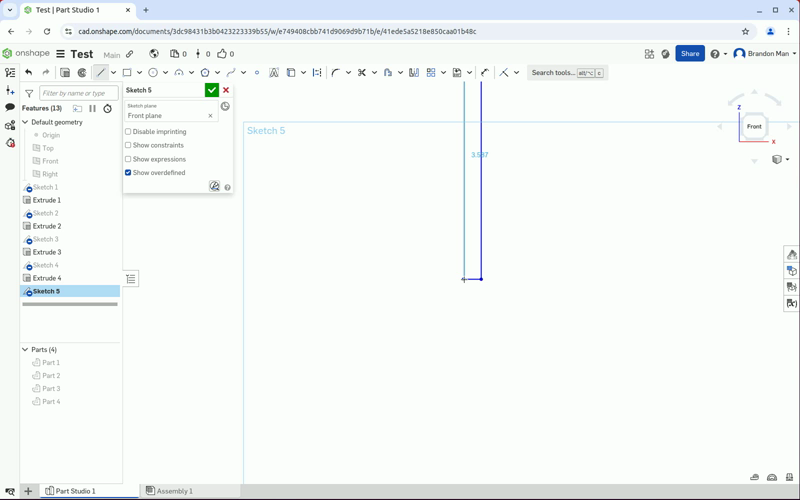
scroll(-6)
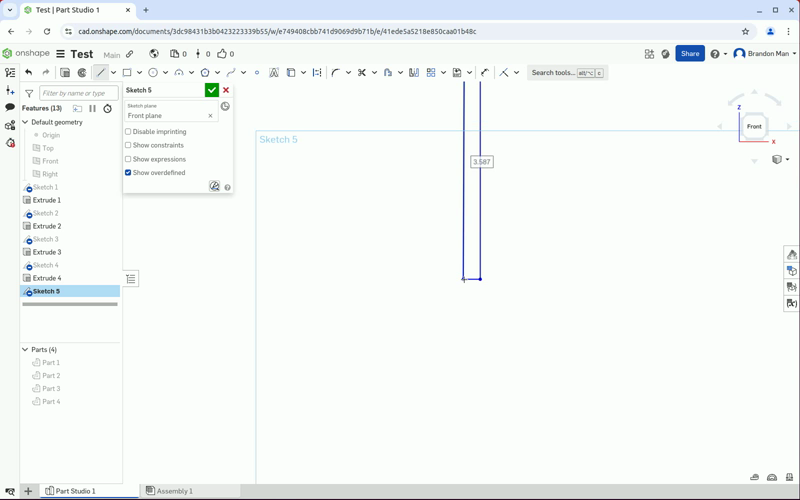
scroll(-6)
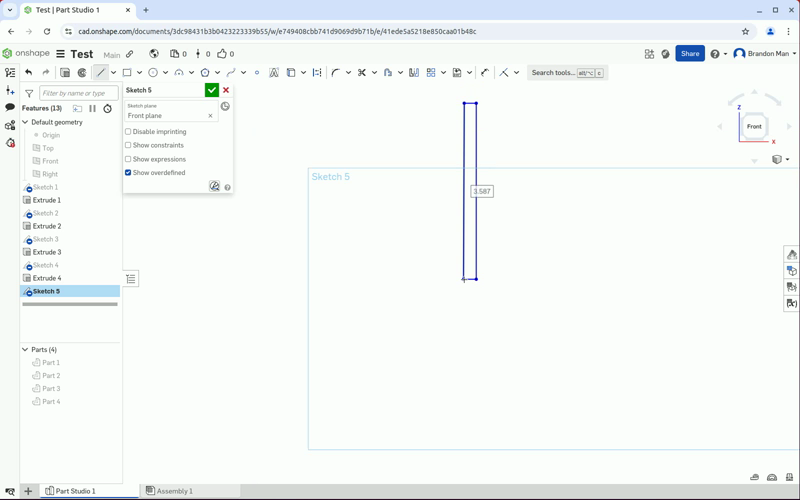
scroll(-6)
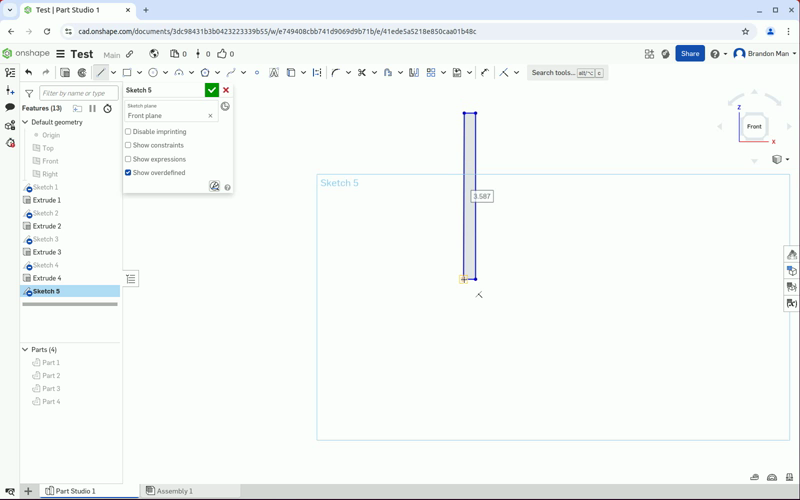
scroll(-6)
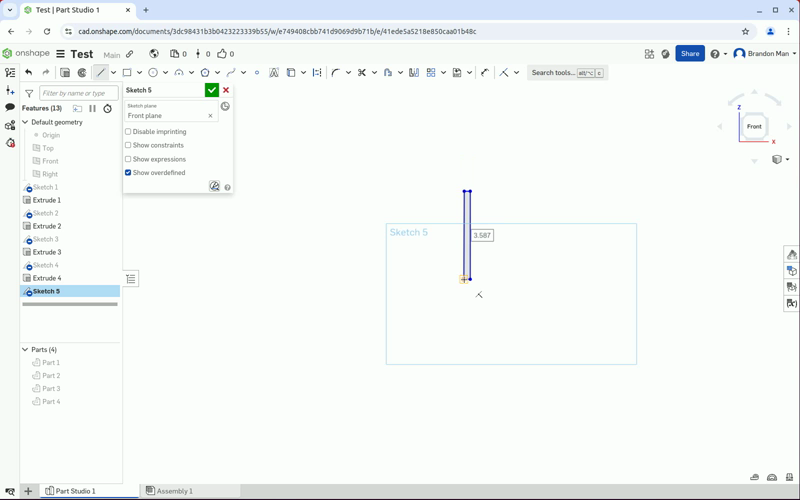
scroll(-6)
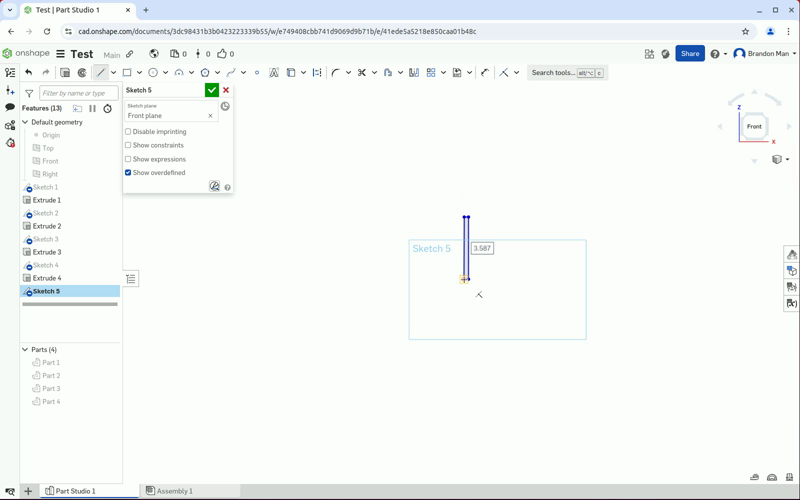
scroll(-6)
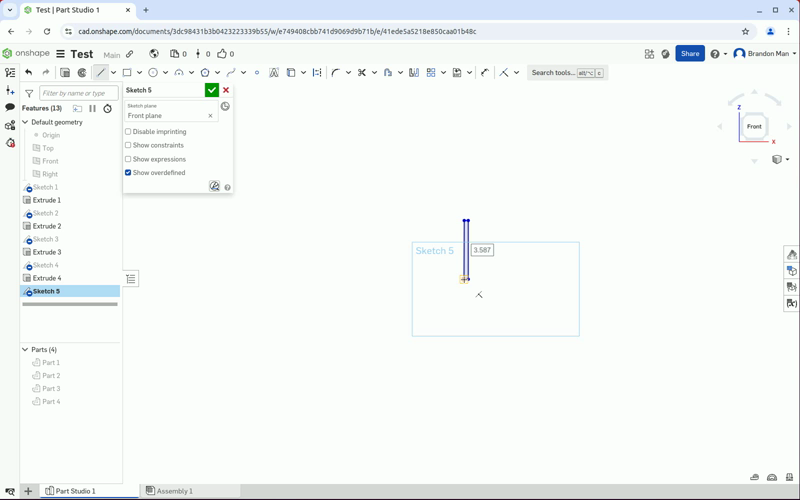
scroll(-6)
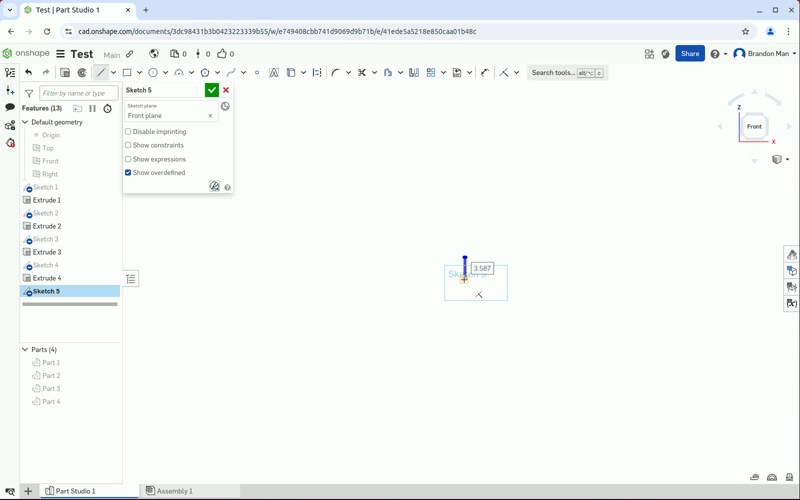
key(esc)
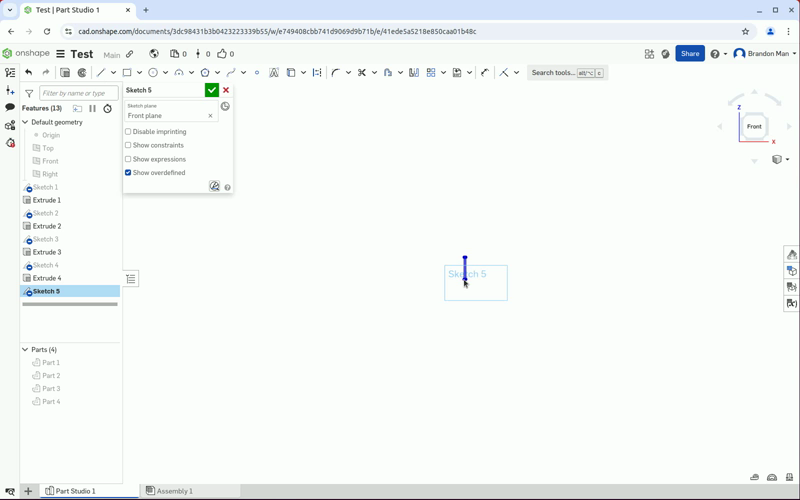
mouse_move(465, 258)
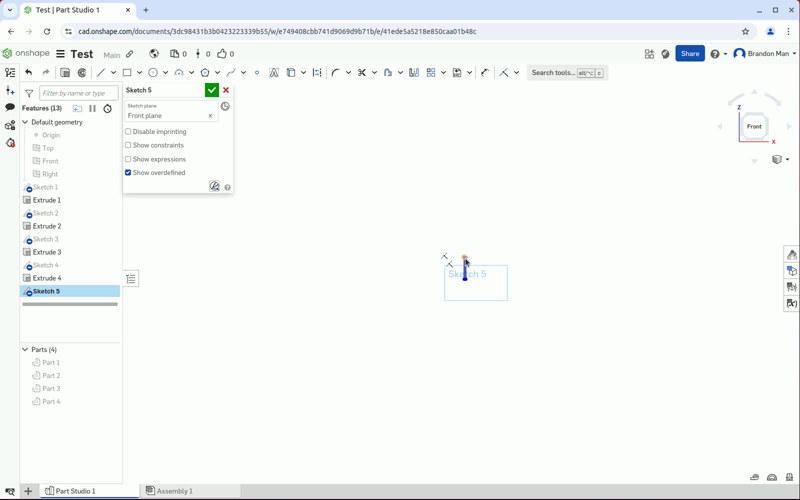
scroll(6)
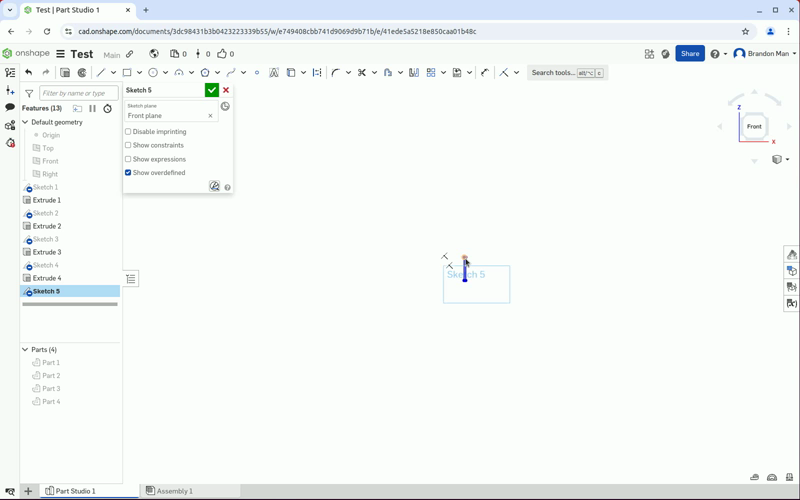
scroll(6)
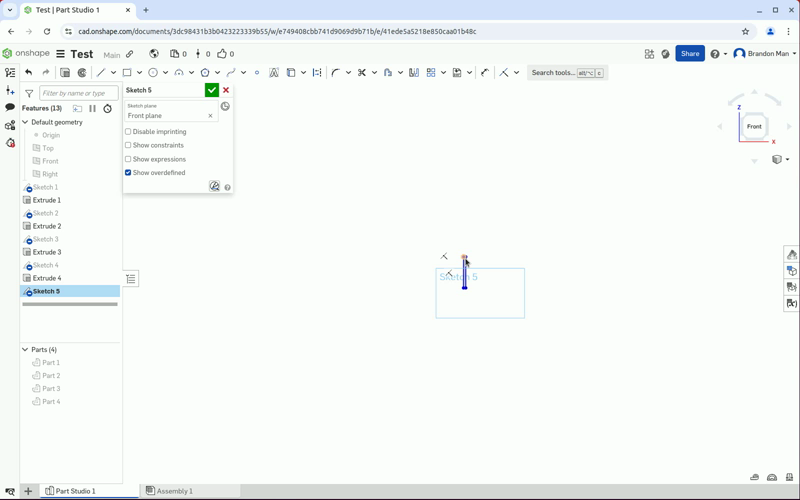
scroll(6)
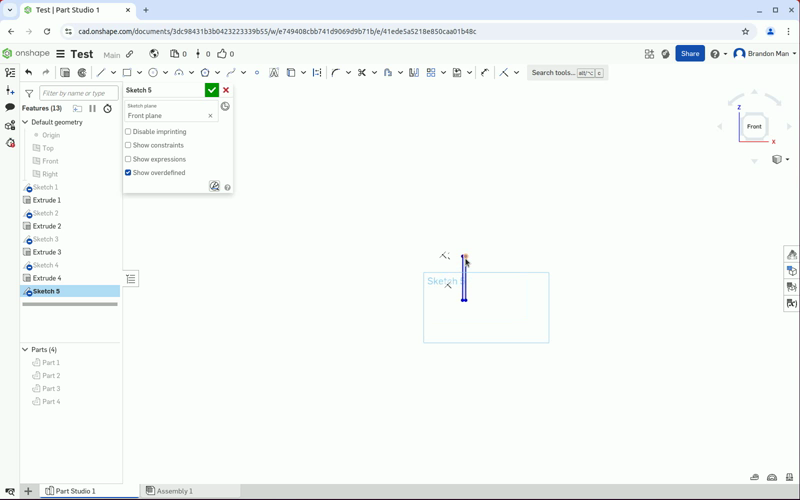
scroll(6)
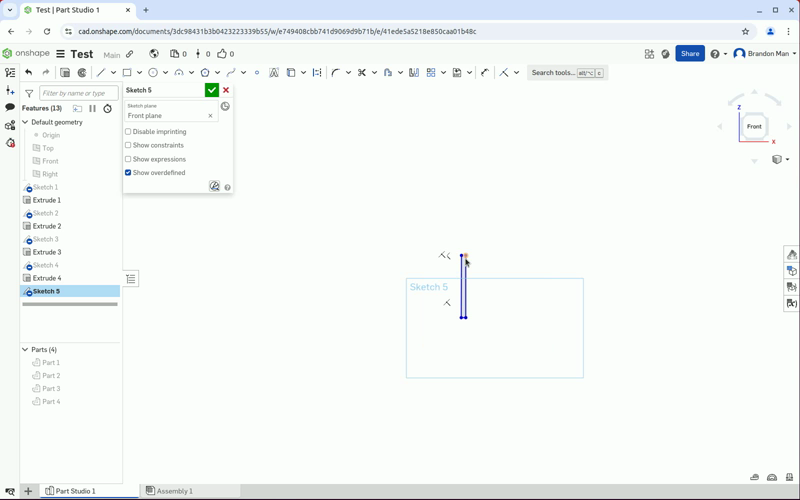
scroll(6)
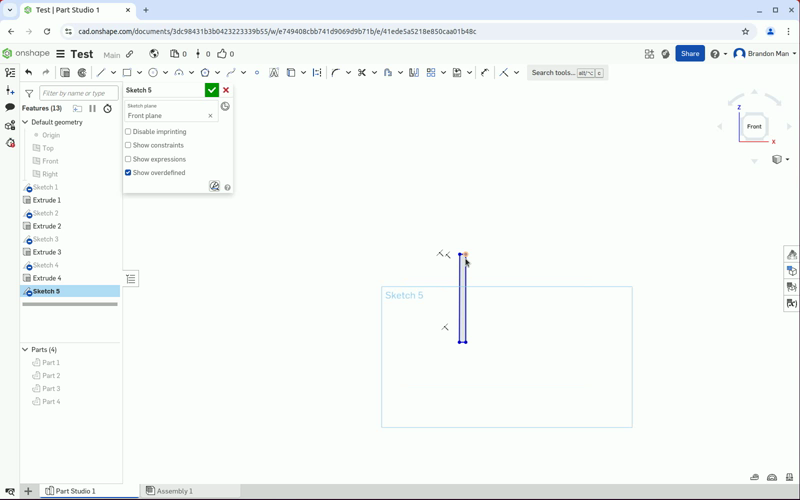
scroll(6)
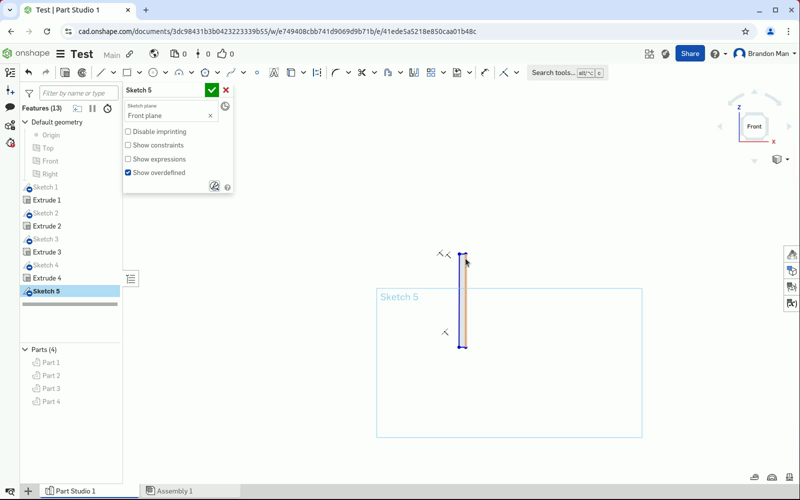
scroll(6)
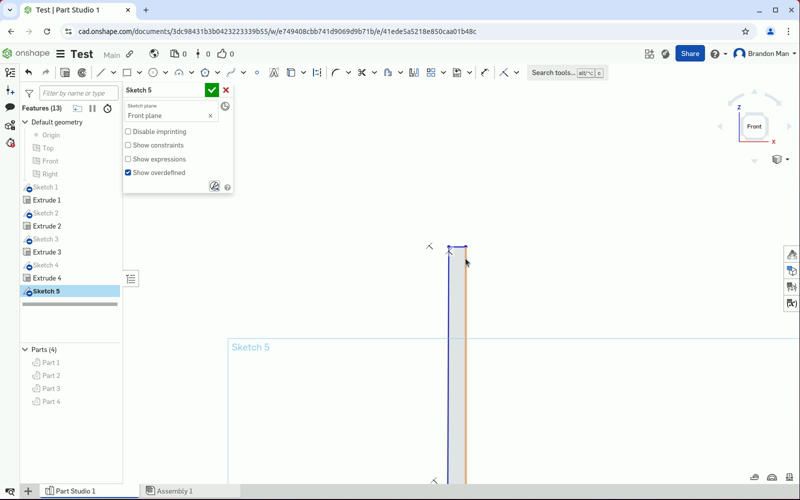
click(465, 258)
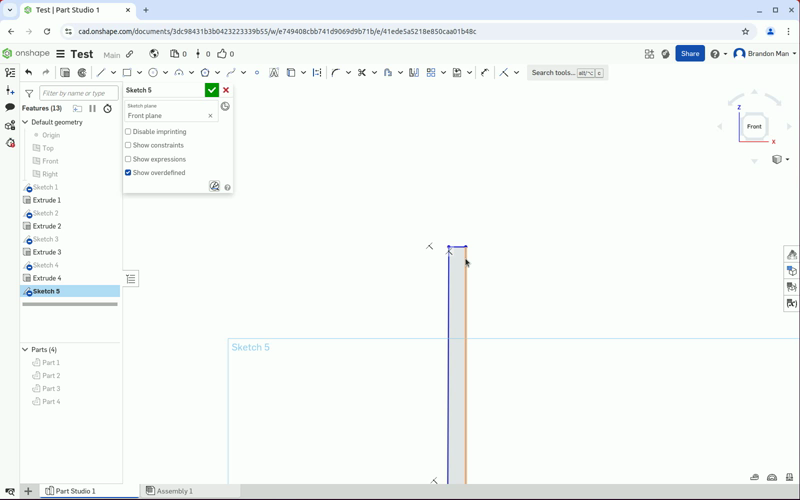
scroll(-6)
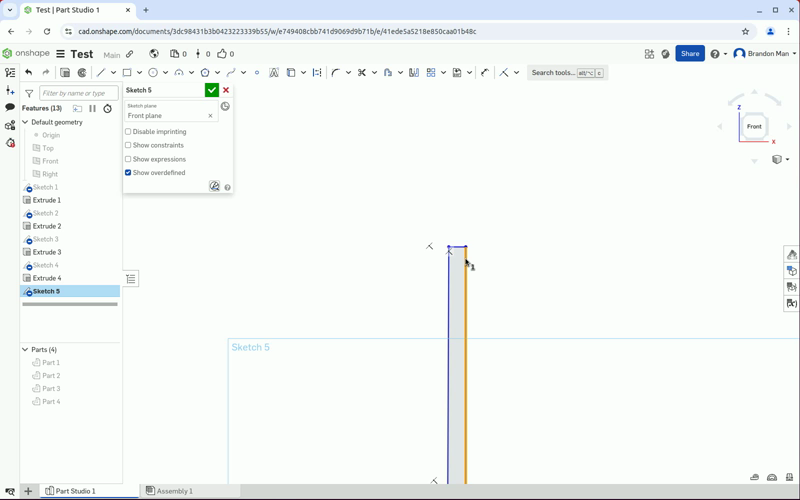
scroll(-6)
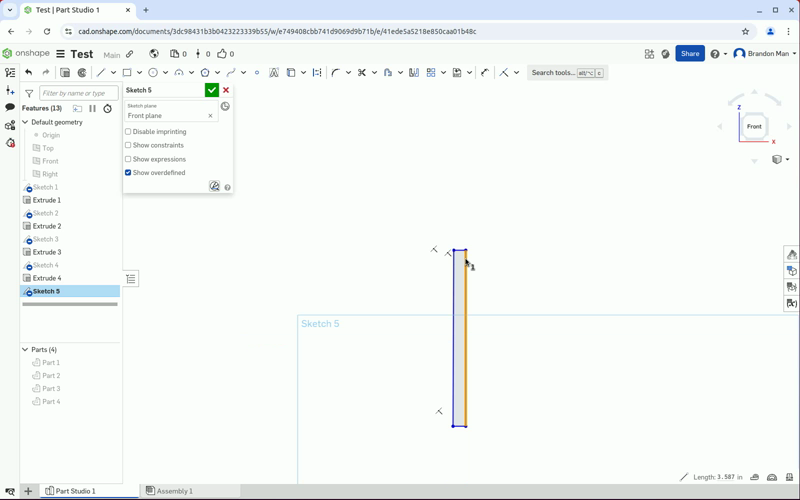
scroll(-6)
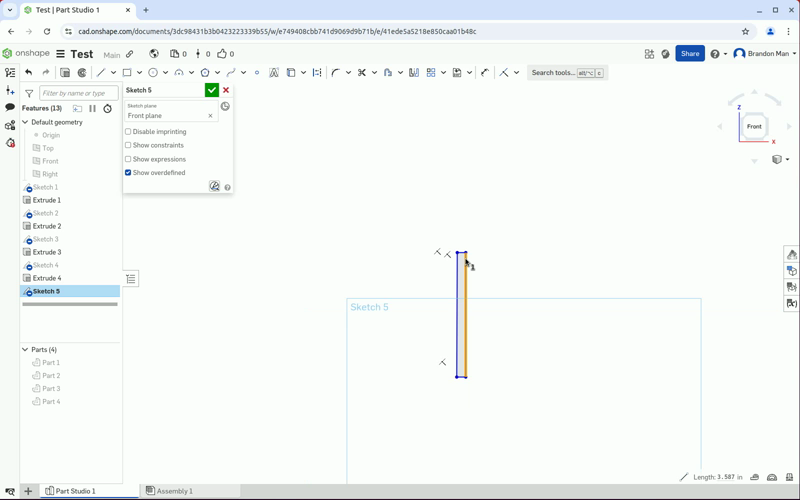
scroll(-6)
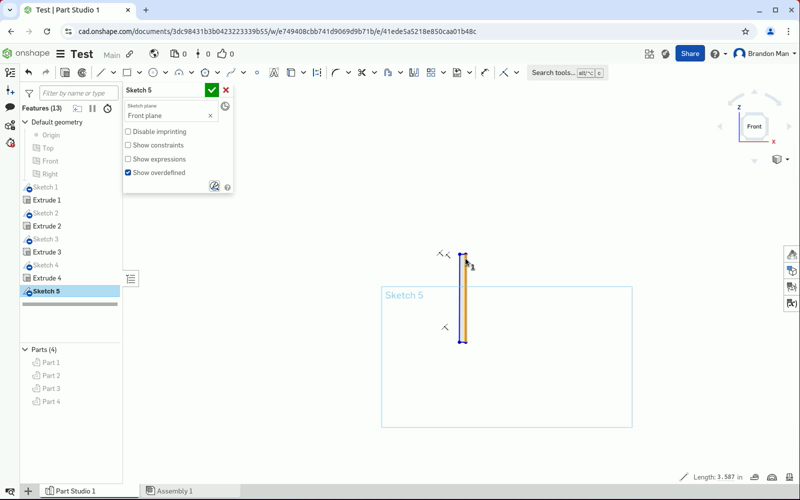
scroll(-6)
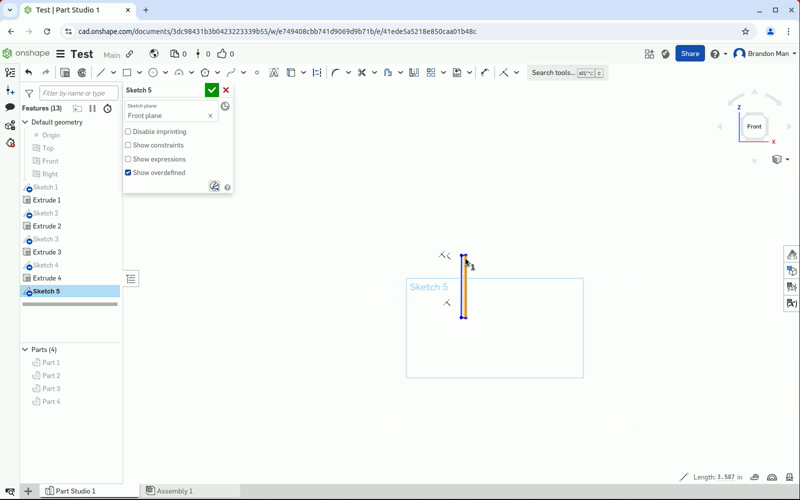
scroll(-6)
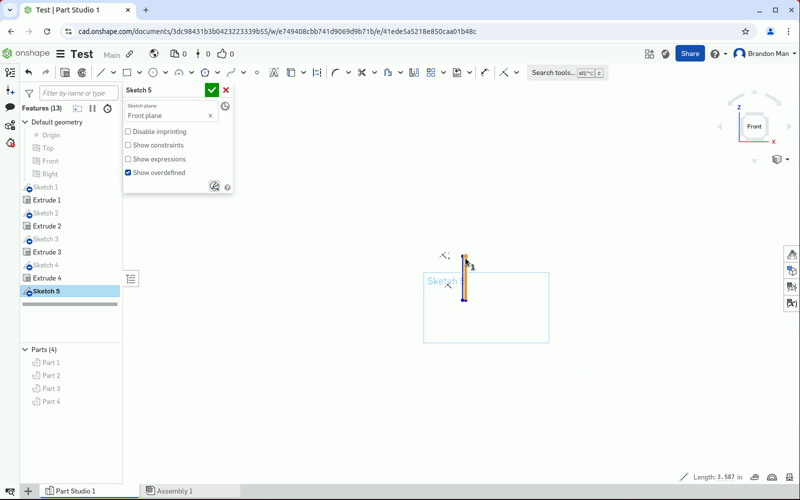
scroll(-6)
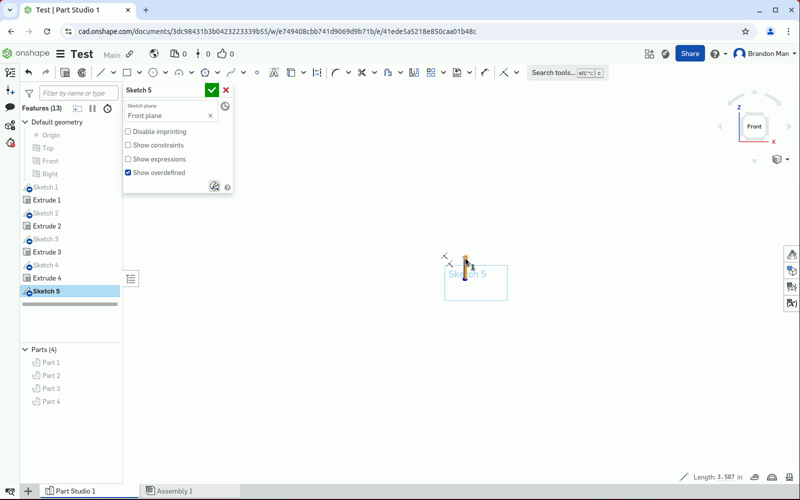
mouse_move(73, 352)
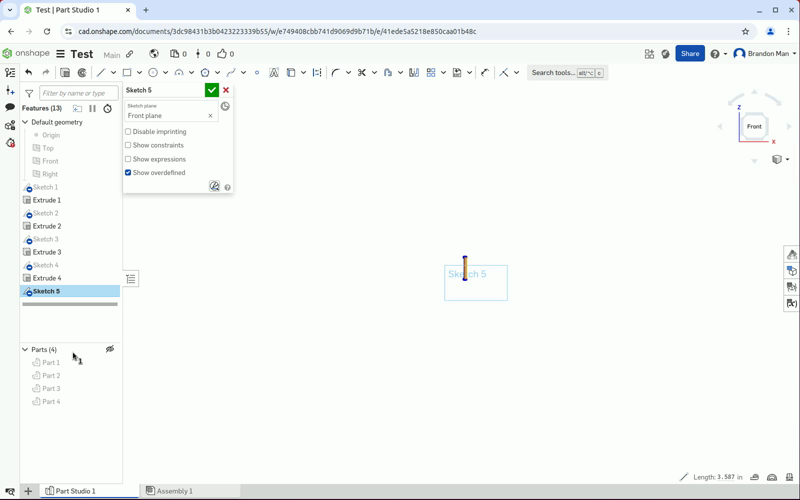
key(shift+y)
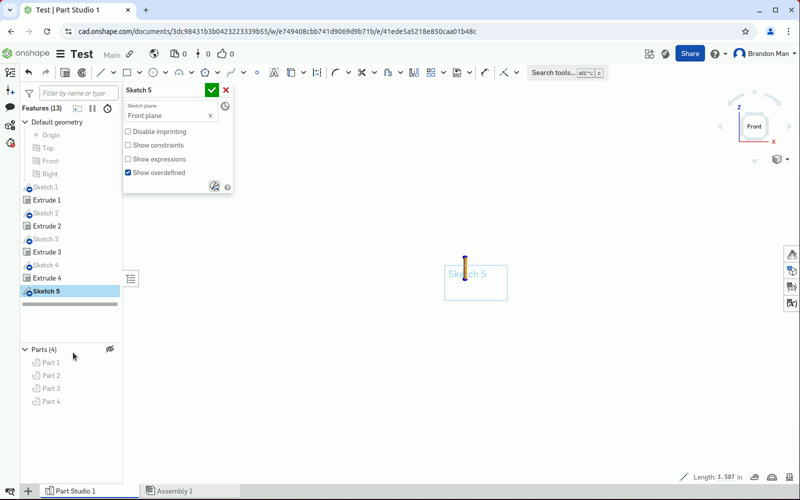
key(shift+e)
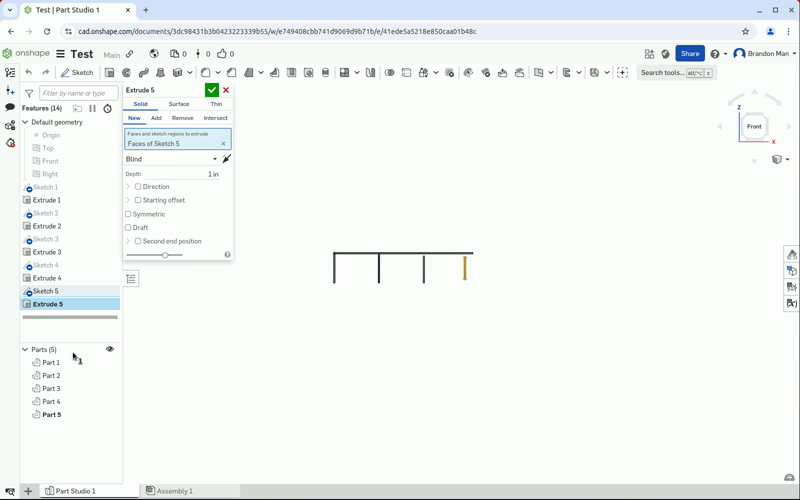
mouse_move(143, 106)
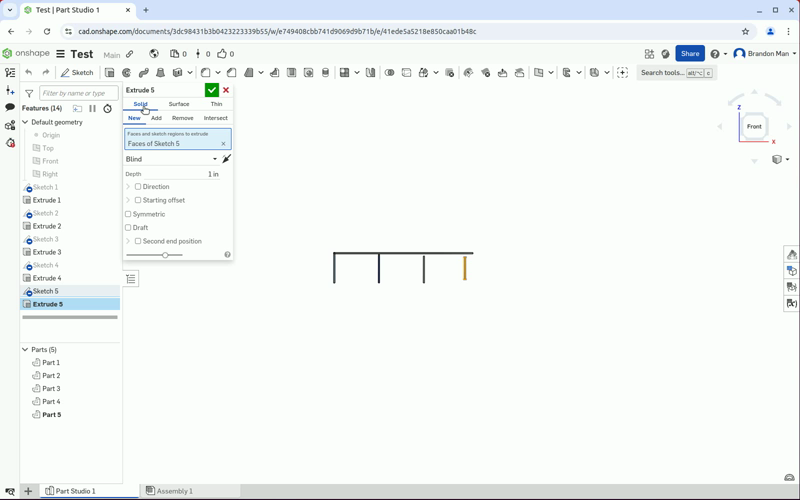
click(143, 106)
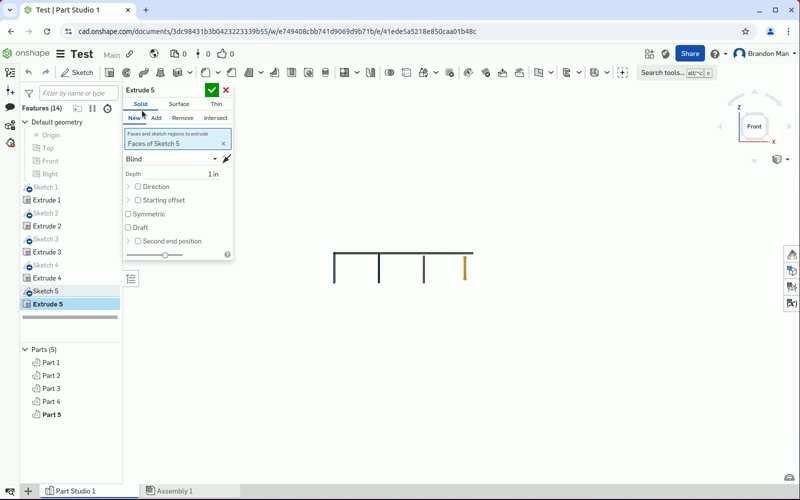
mouse_move(137, 120)
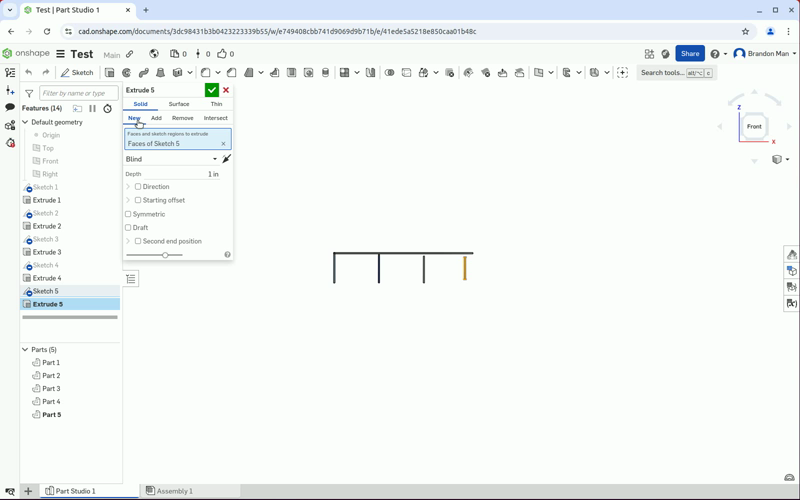
click(137, 120)
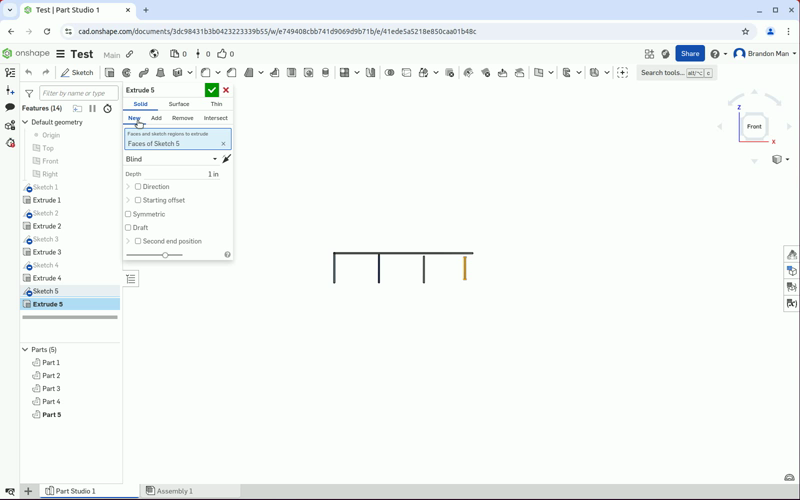
key(tab, 4)
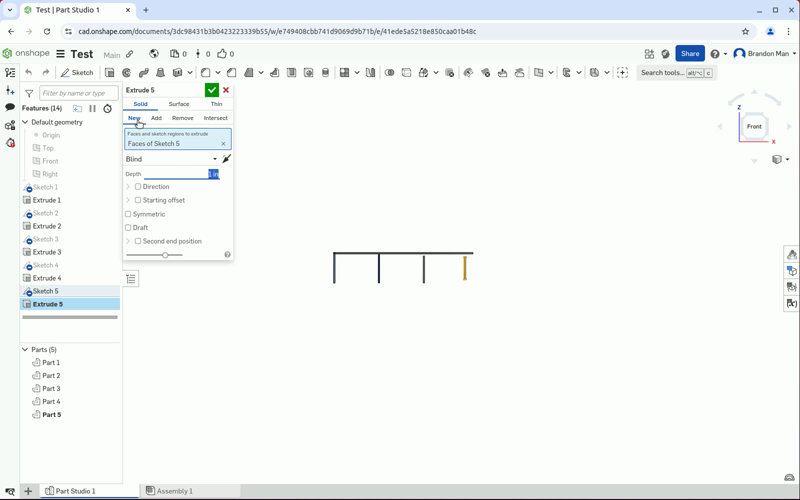
text(-7.943)
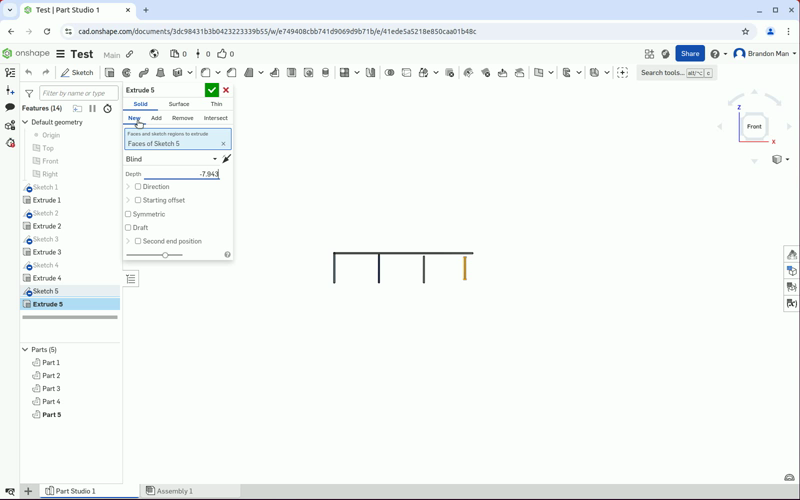
key(enter)
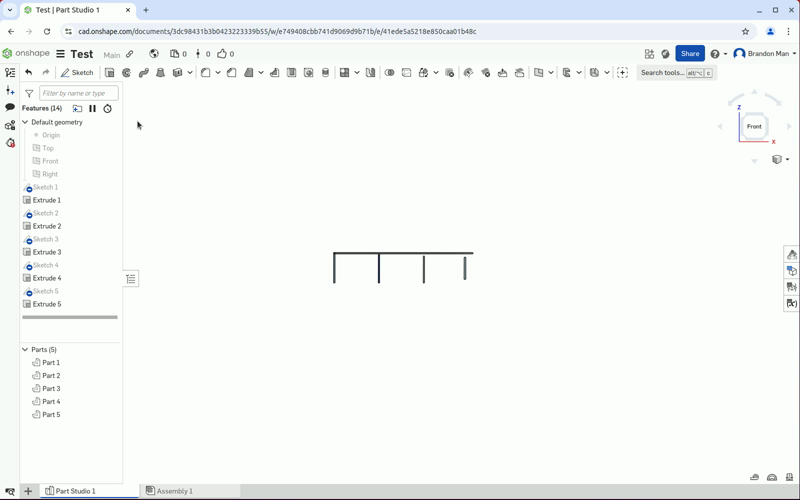
key(shift+h)
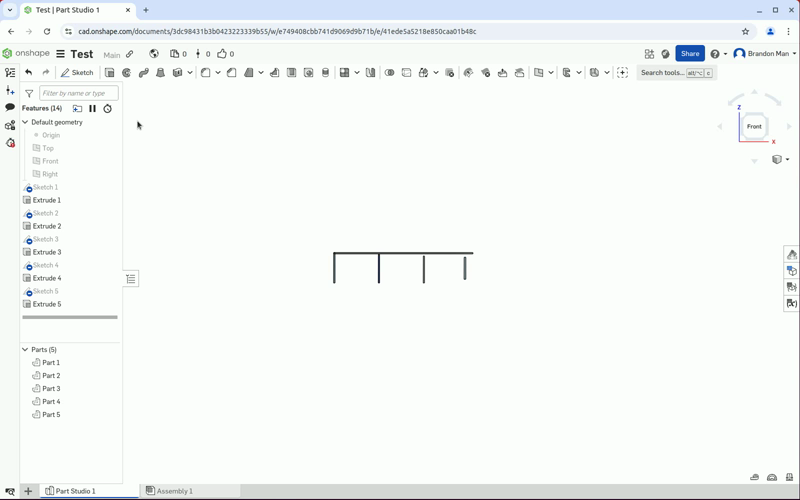
key(shift+h)
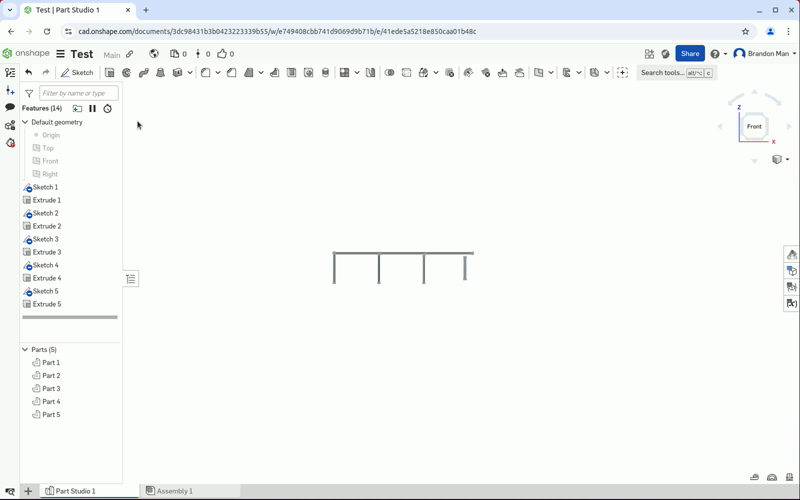
key(shift+7)
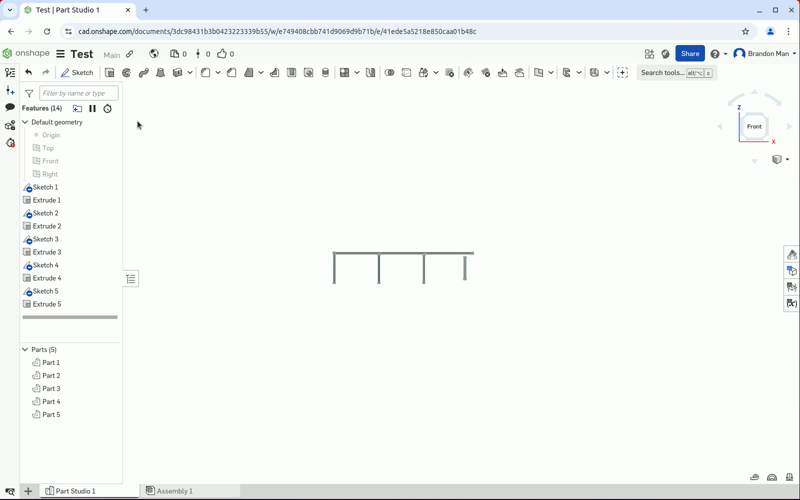
key(left, 2)
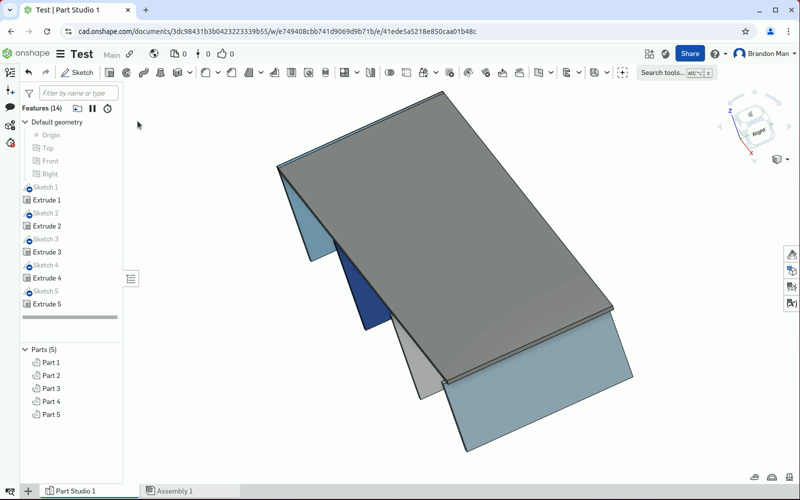
key(down, 2)
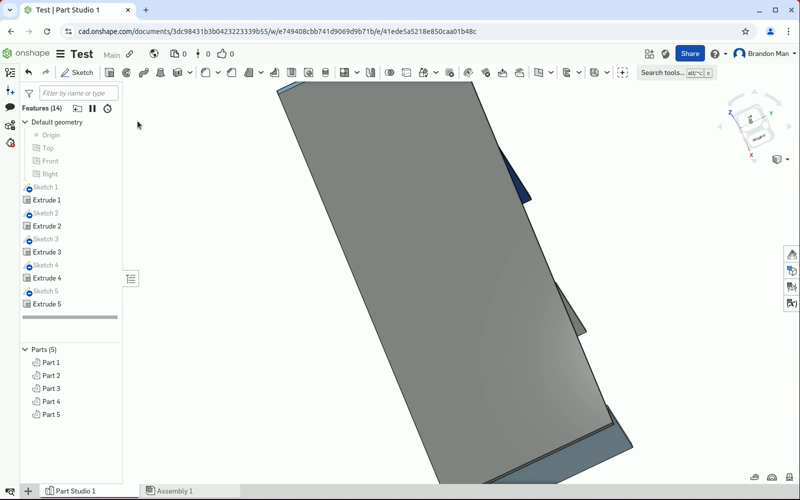
key(up, 2)
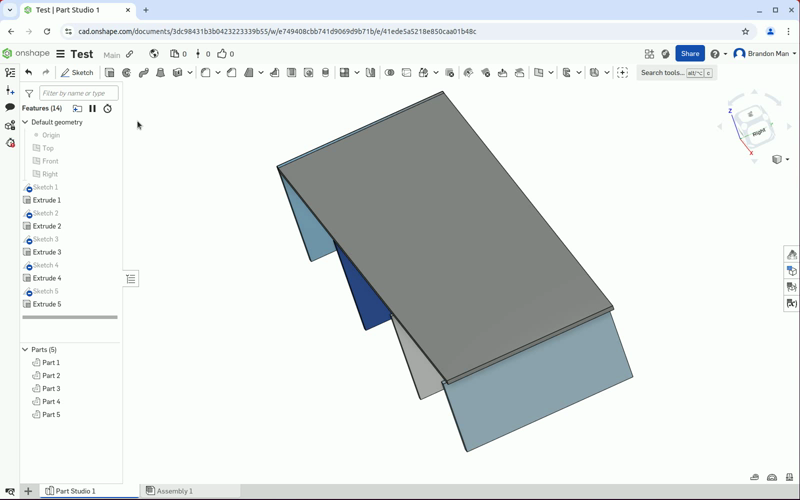
key(right, 2)
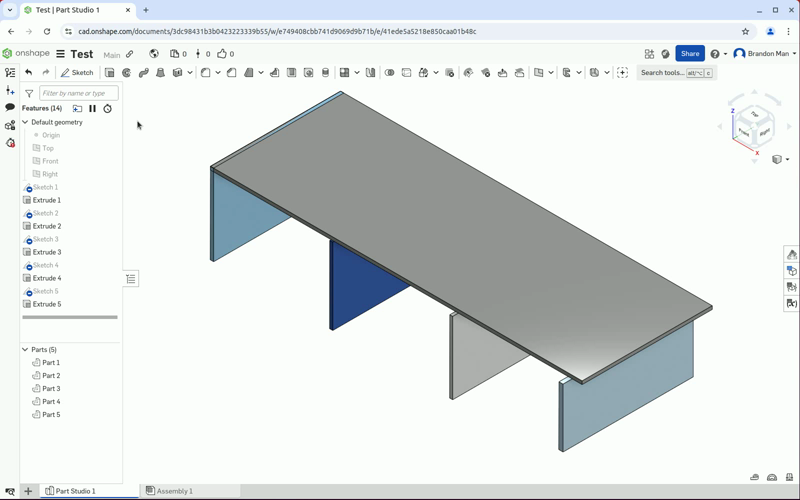
mouse_move(73, 189)
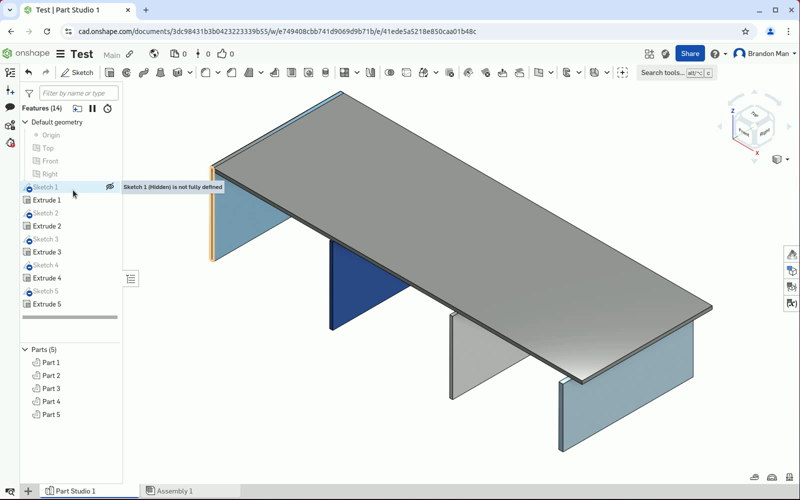
click(73, 189)